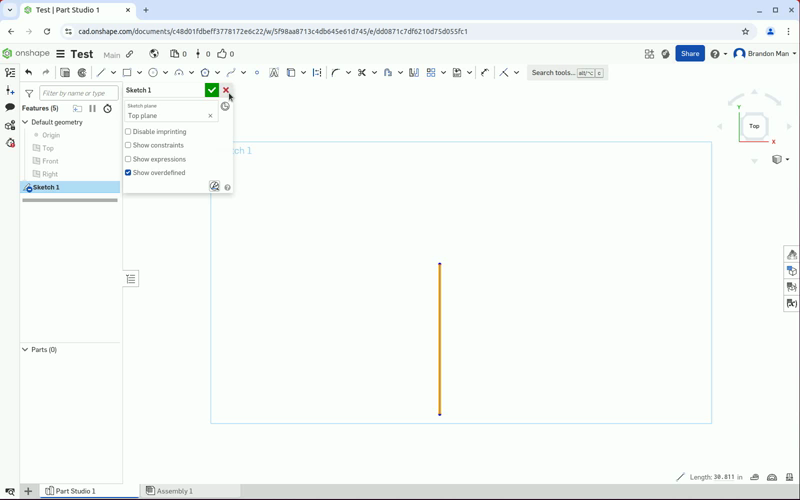
key(shift+h)
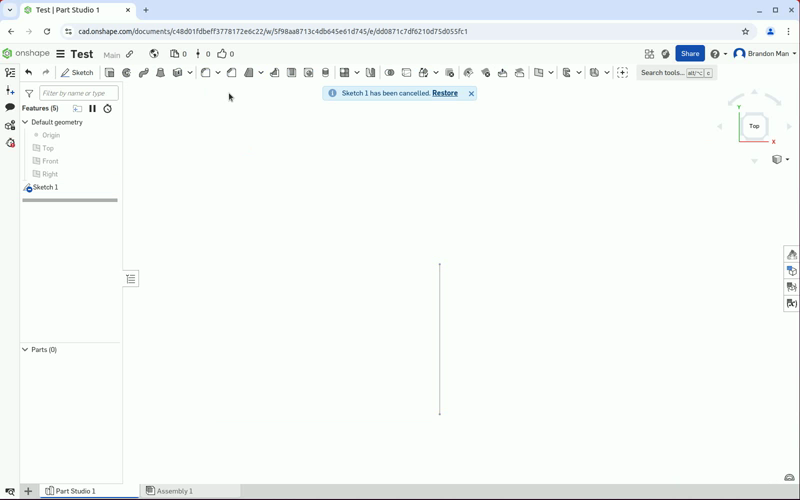
key(shift+s)
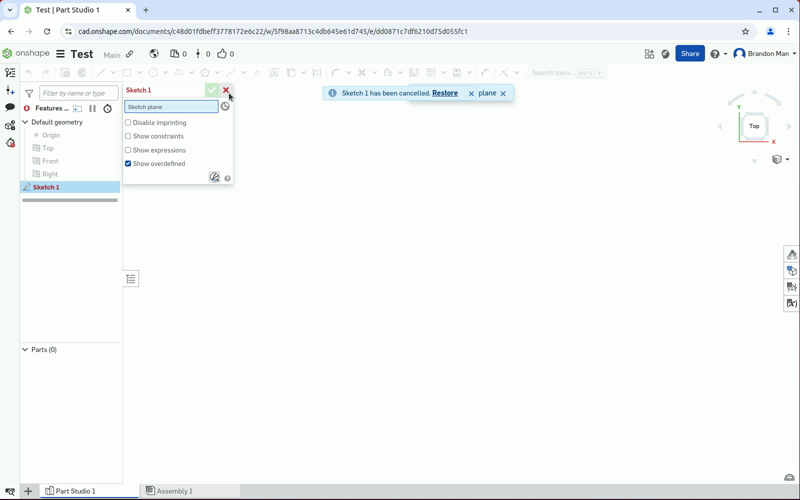
mouse_move(73, 150)
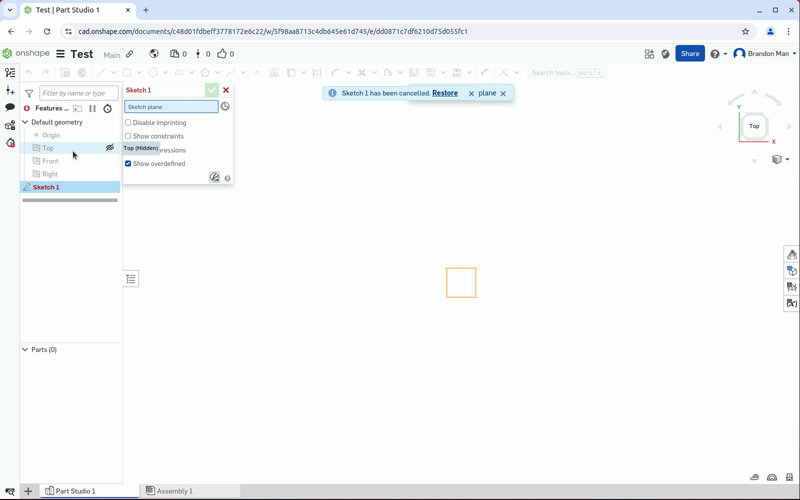
click(73, 150)
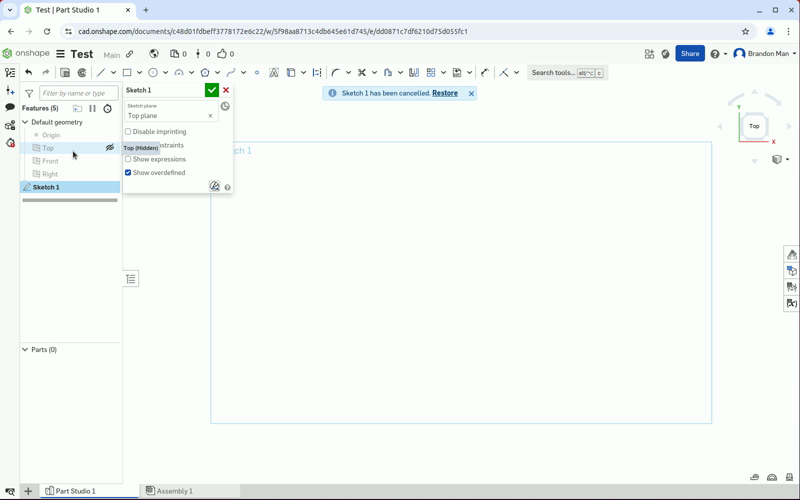
mouse_move(73, 352)
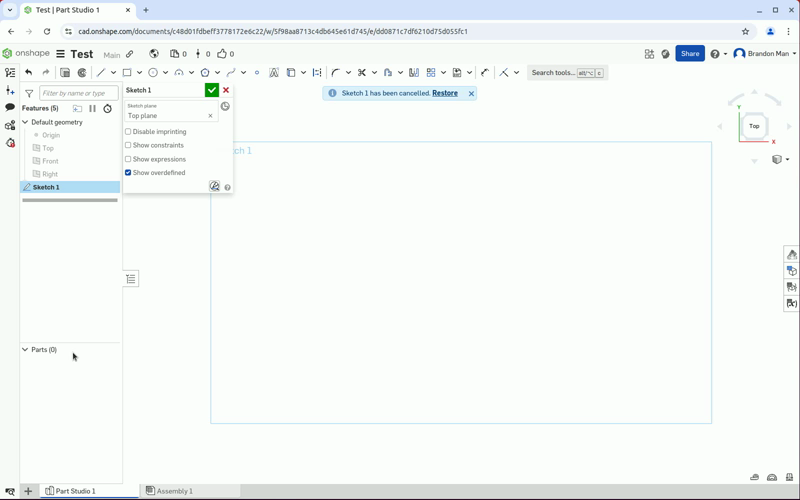
key(y)
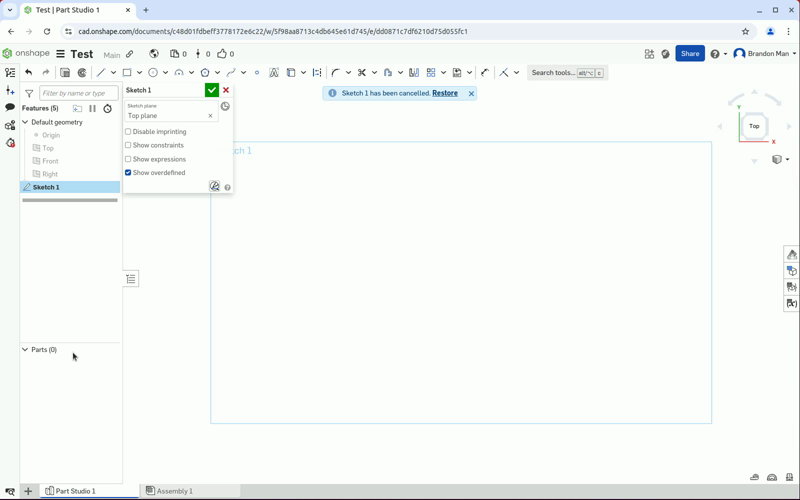
key(l)
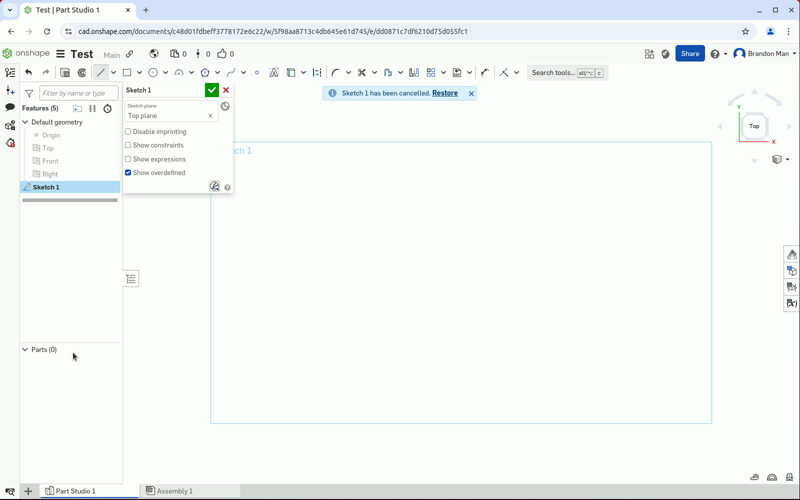
key_down(shift)
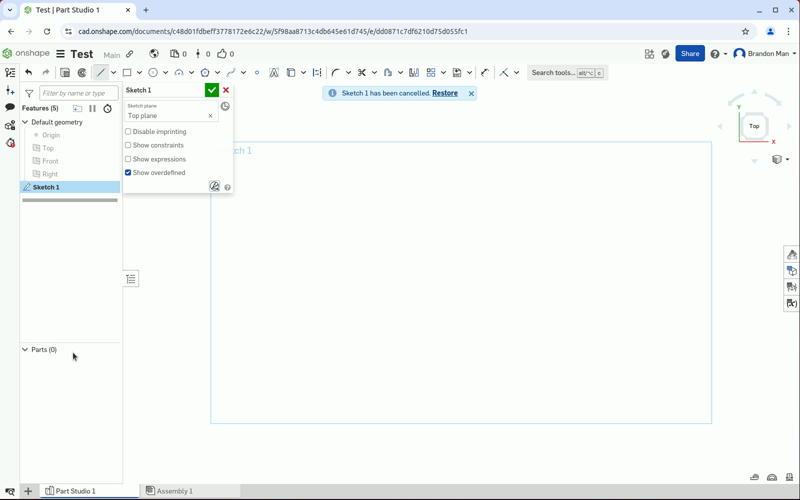
mouse_move(471, 282)
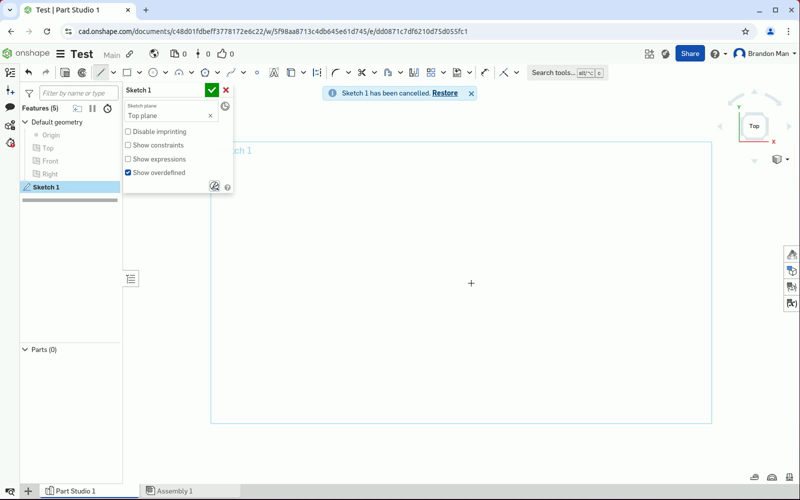
click(471, 282)
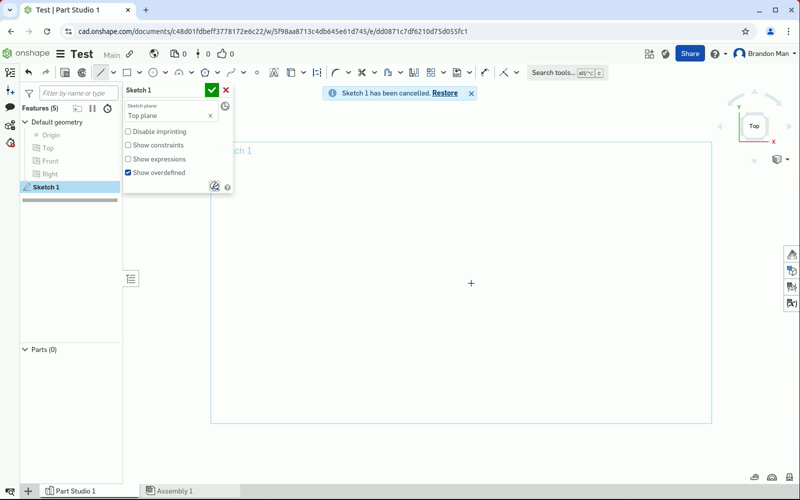
key_up(shift)
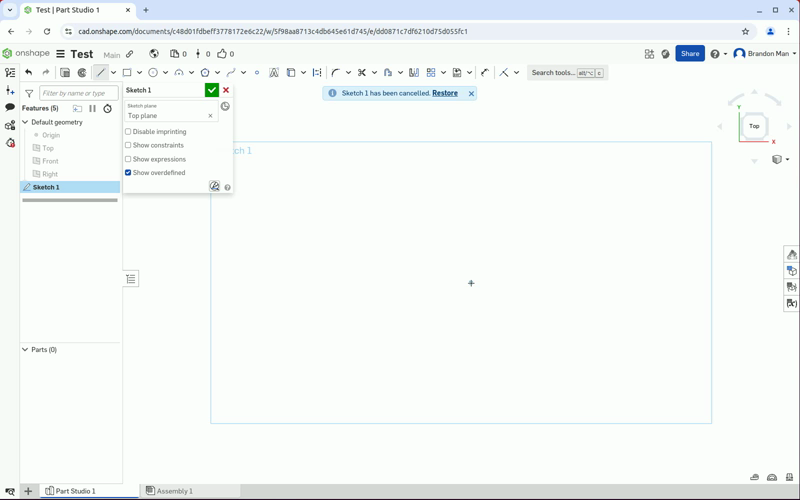
key_down(shift)
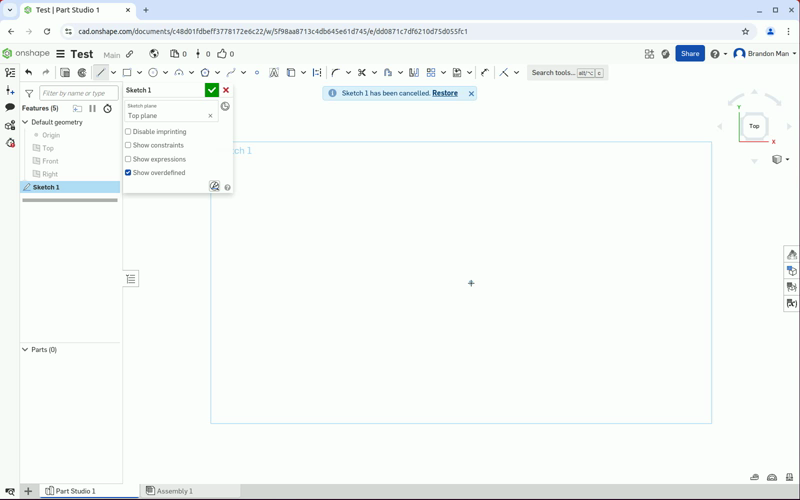
mouse_move(501, 282)
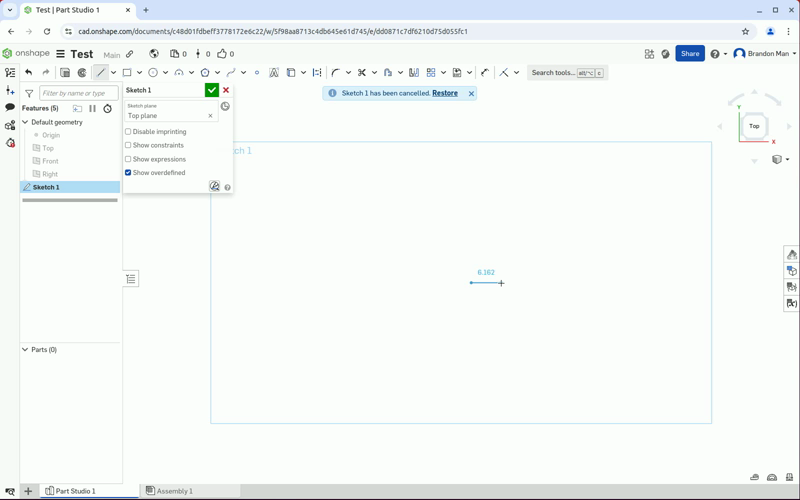
mouse_move(492, 261)
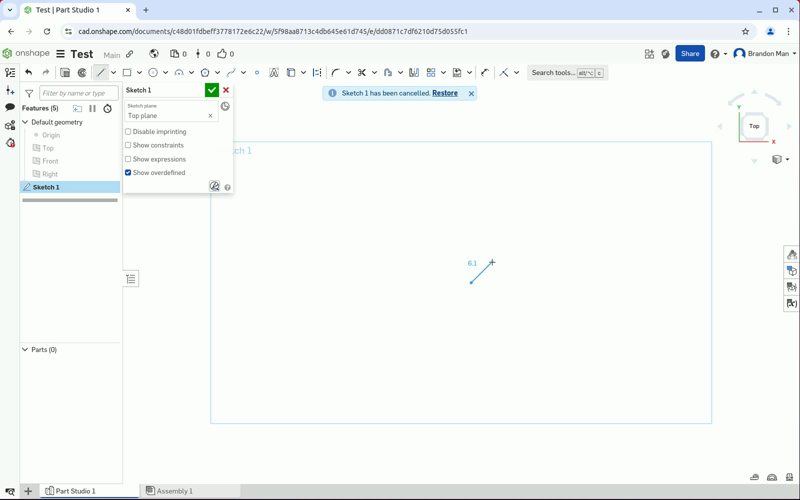
click(492, 261)
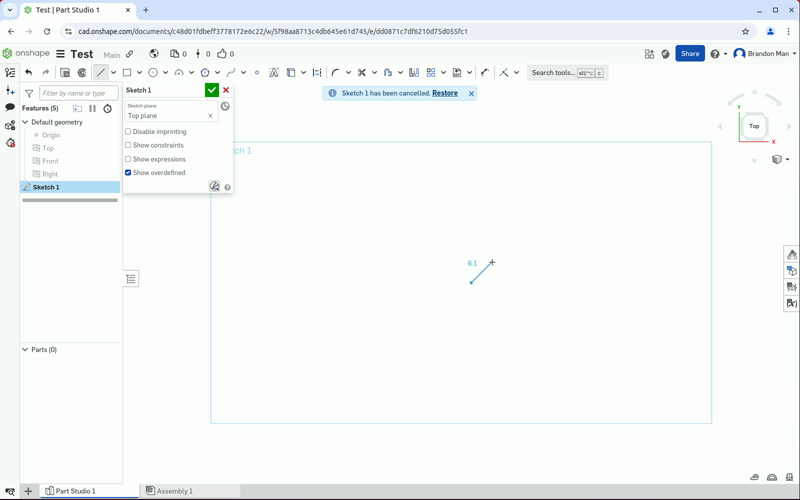
key_up(shift)
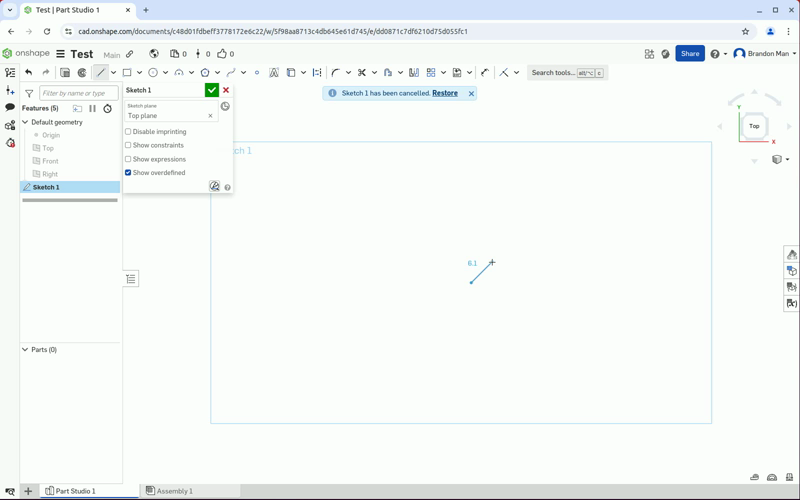
key_down(shift)
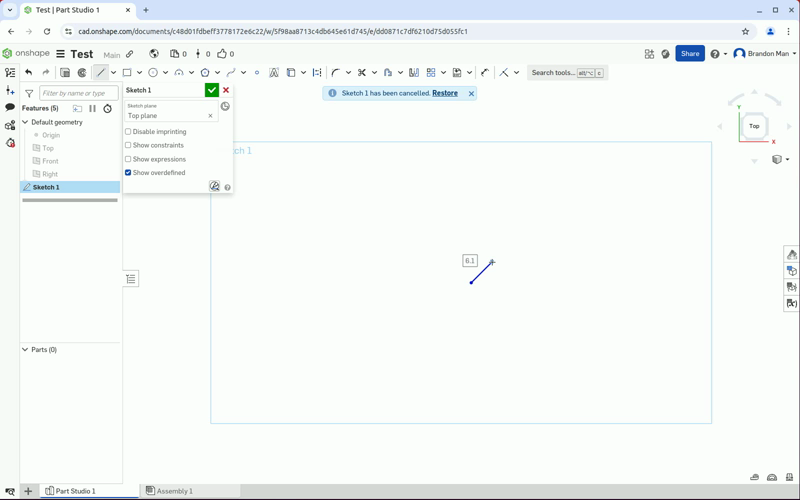
mouse_move(522, 261)
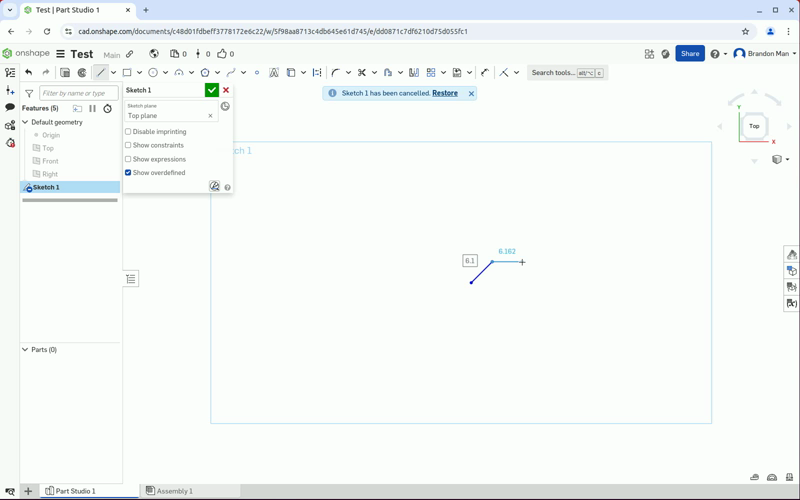
mouse_move(471, 261)
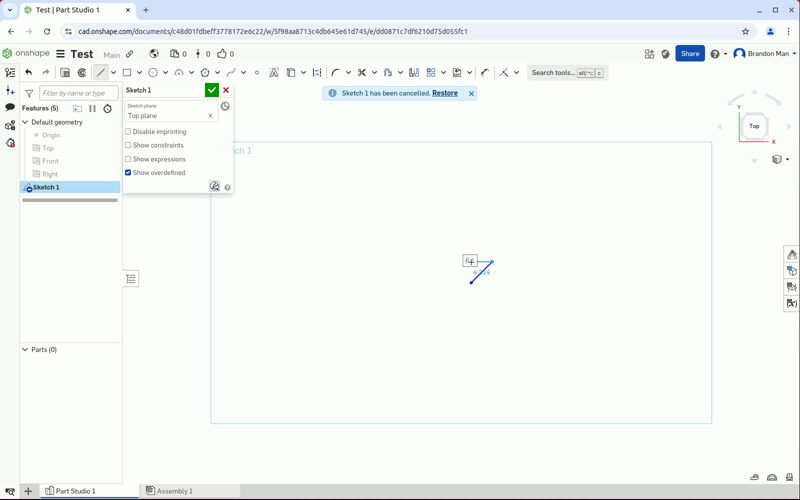
click(471, 261)
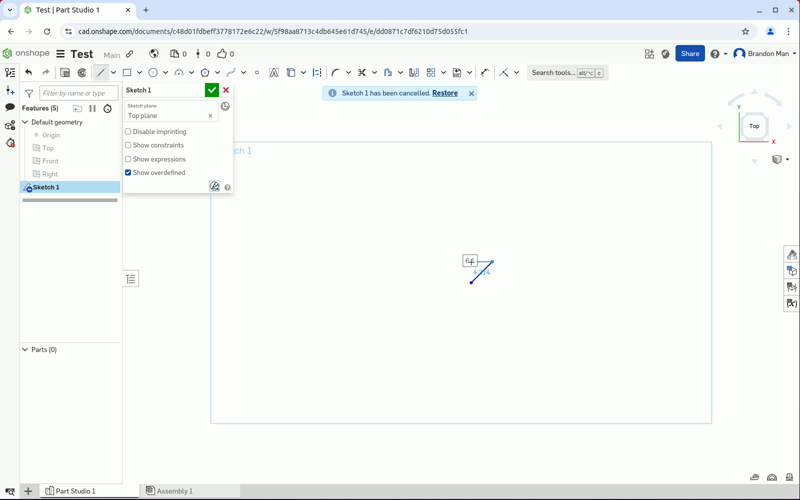
key_up(shift)
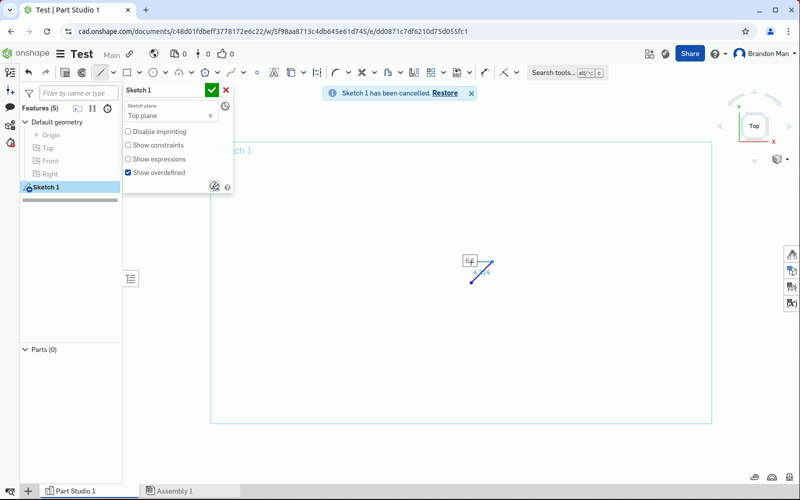
mouse_move(501, 261)
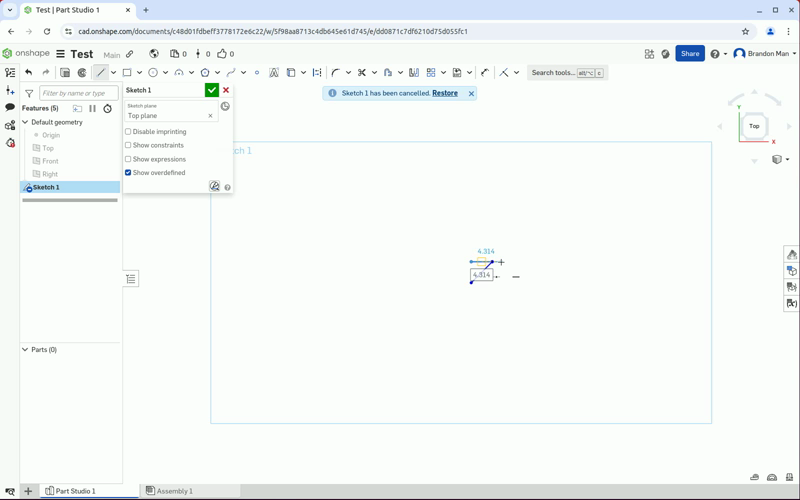
key_down(shift)
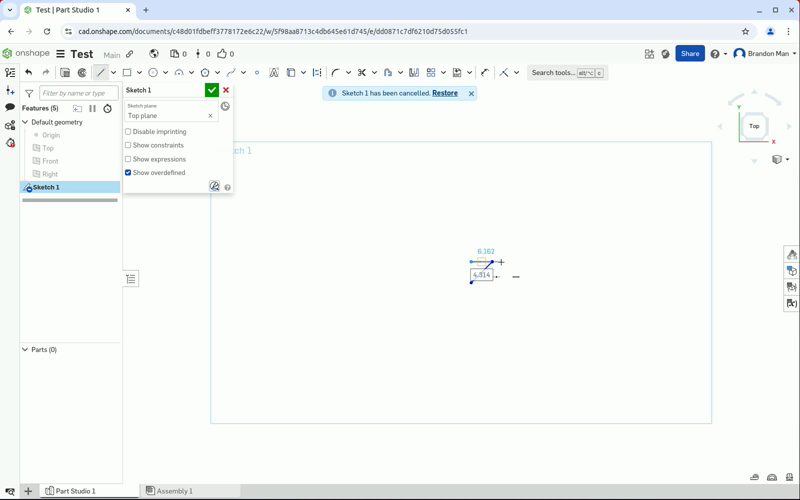
mouse_move(471, 282)
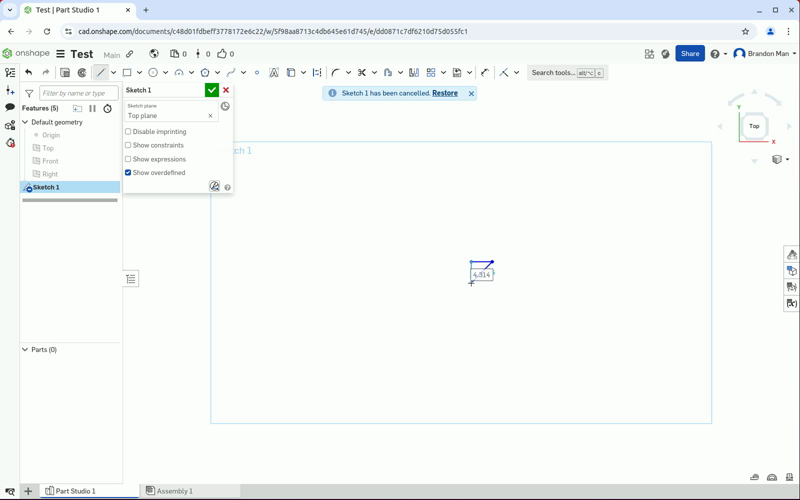
key_up(shift)
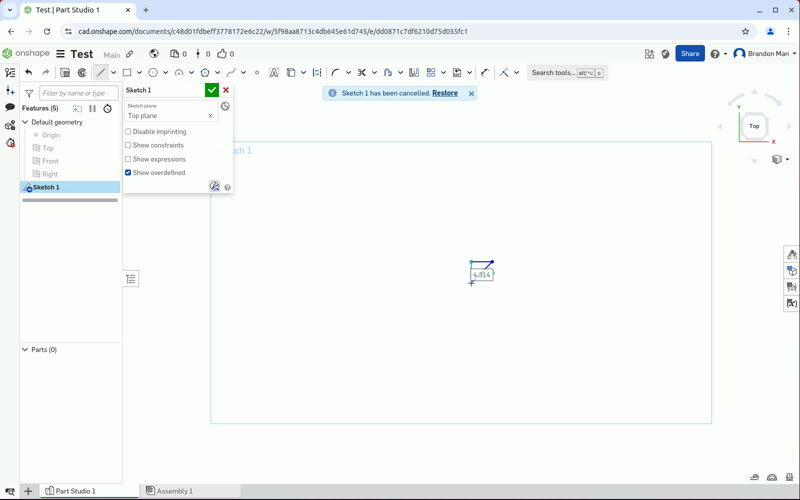
click(471, 282)
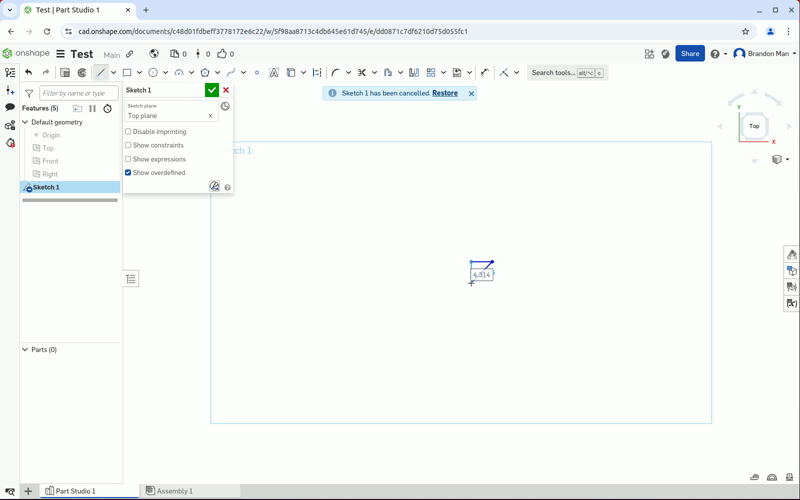
key(esc)
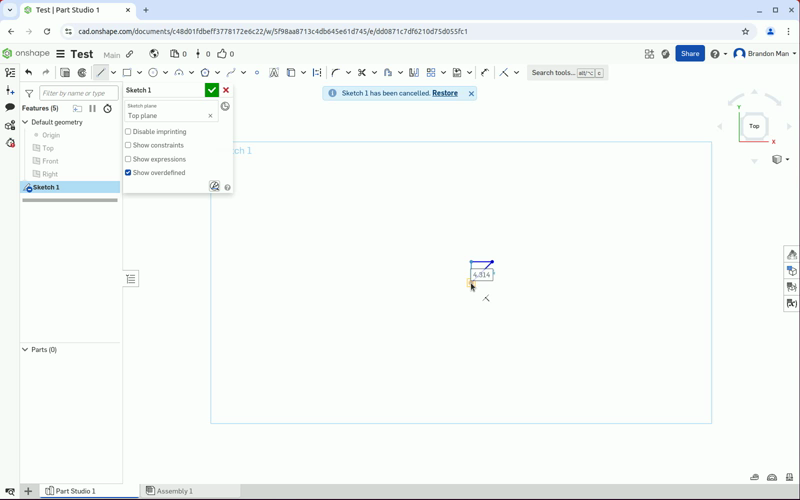
mouse_move(489, 264)
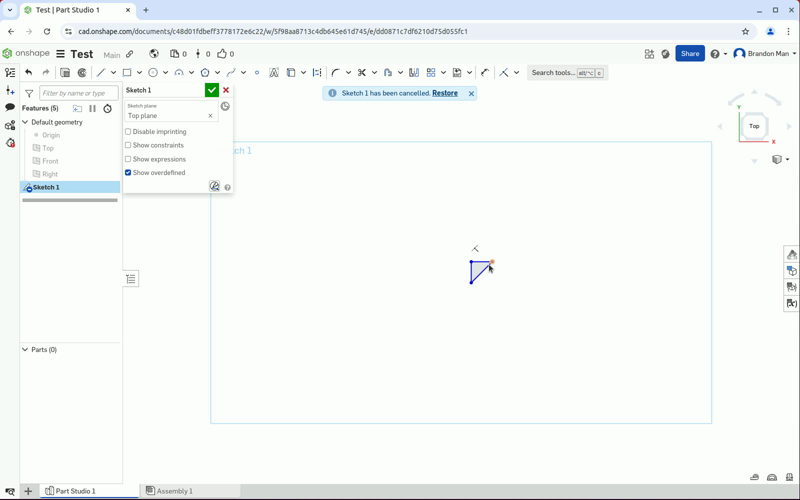
scroll(6)
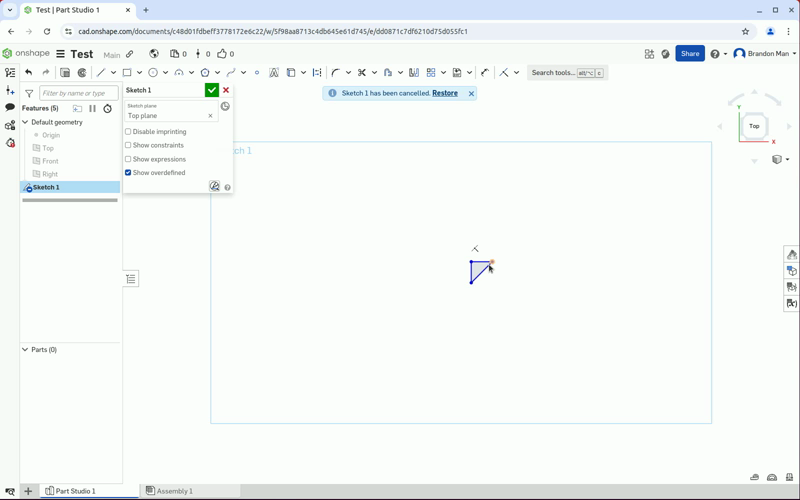
scroll(6)
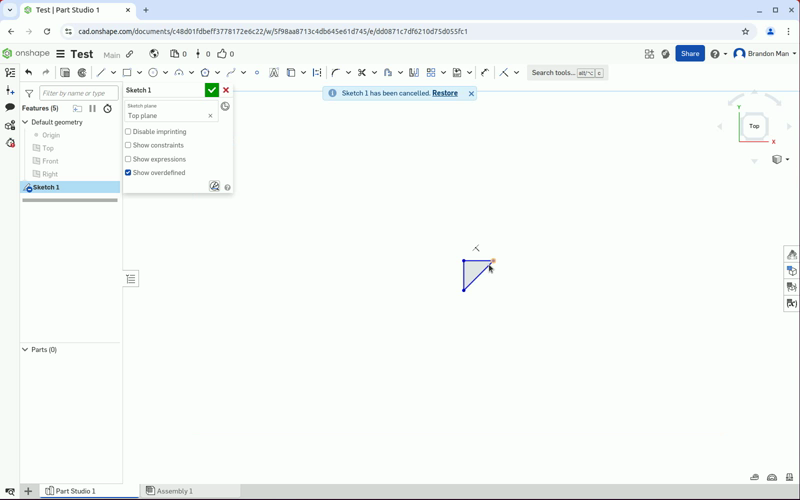
scroll(6)
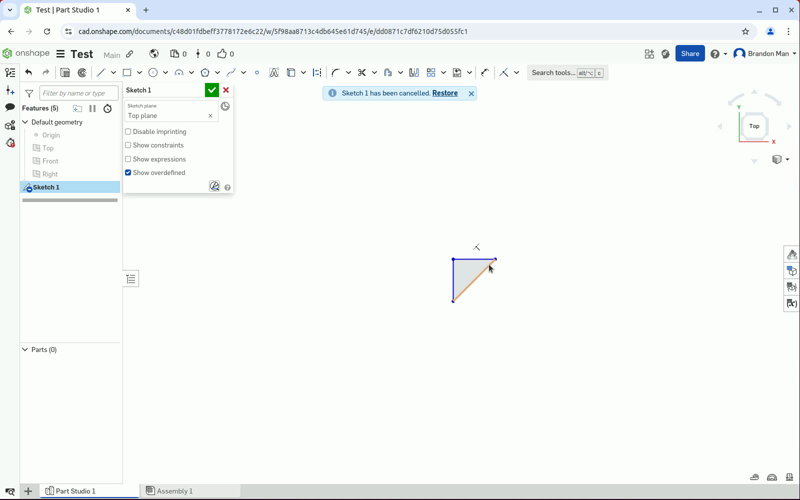
scroll(6)
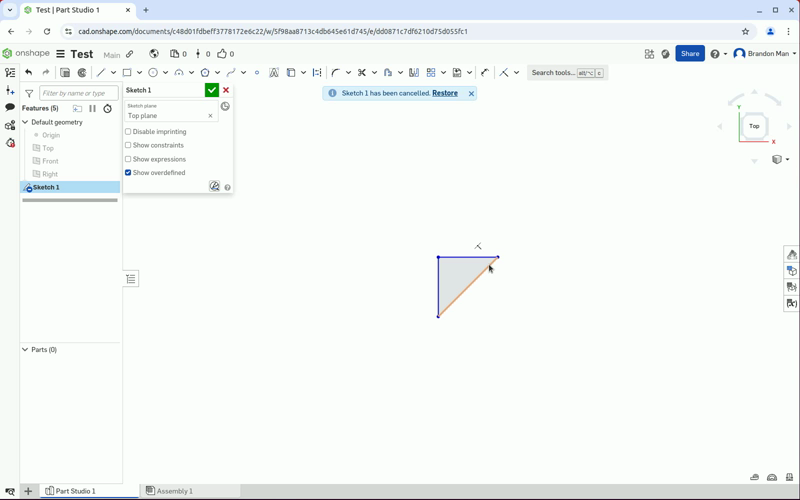
scroll(6)
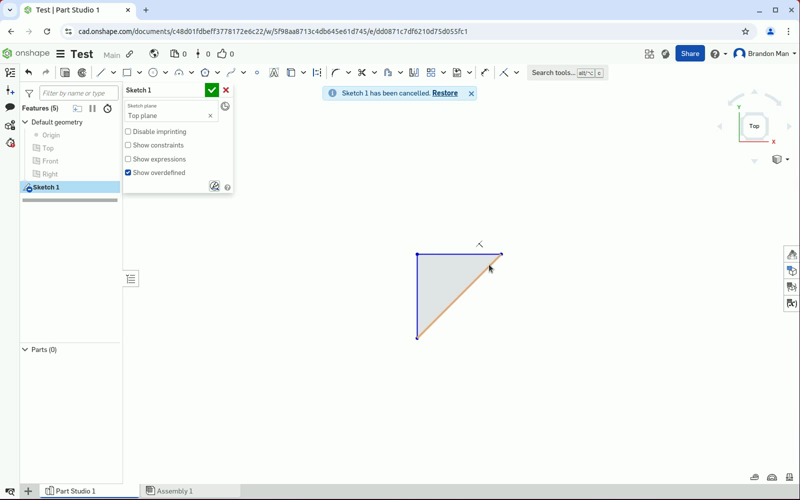
scroll(6)
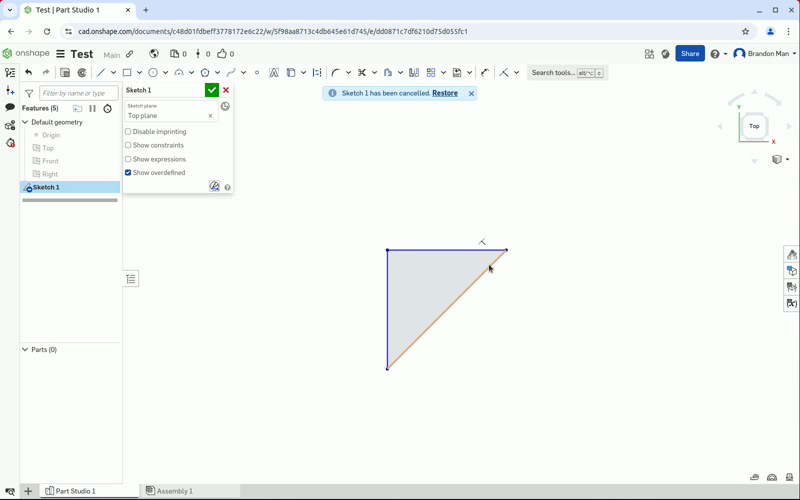
scroll(6)
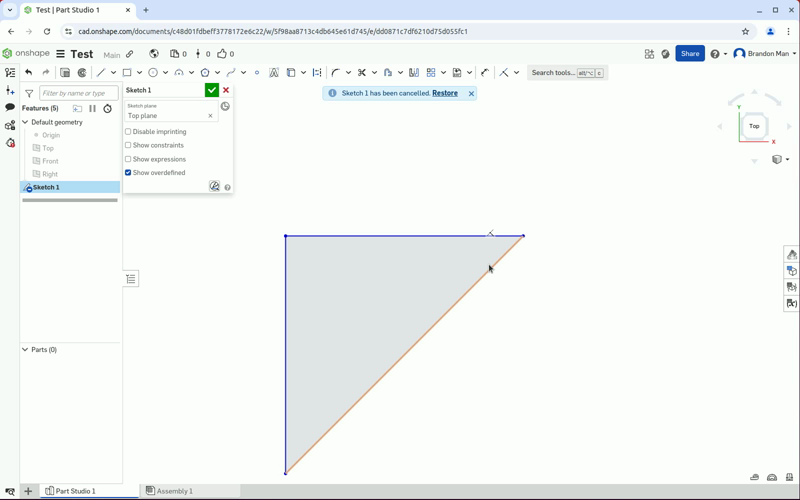
click(489, 264)
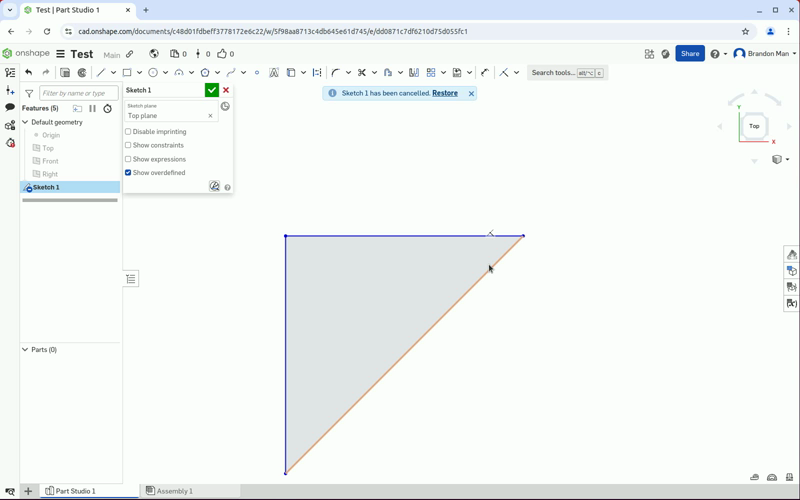
scroll(-6)
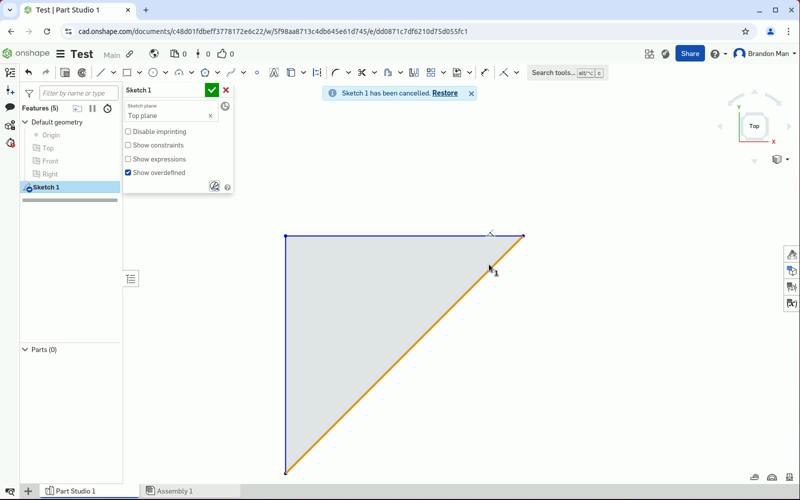
scroll(-6)
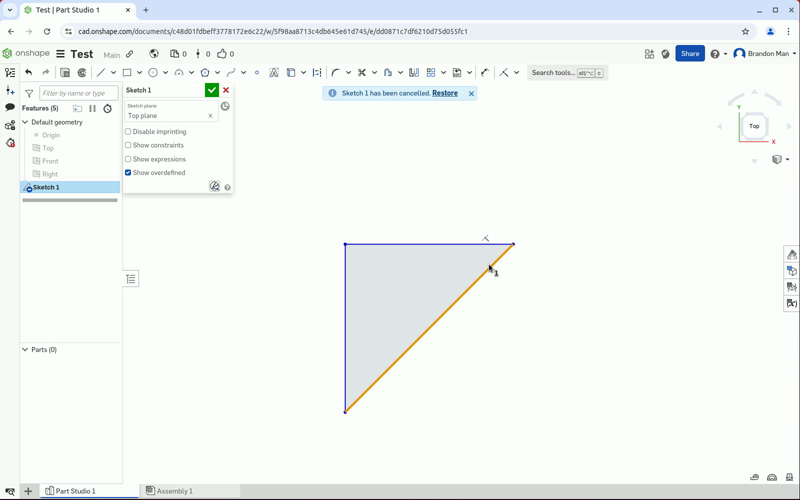
scroll(-6)
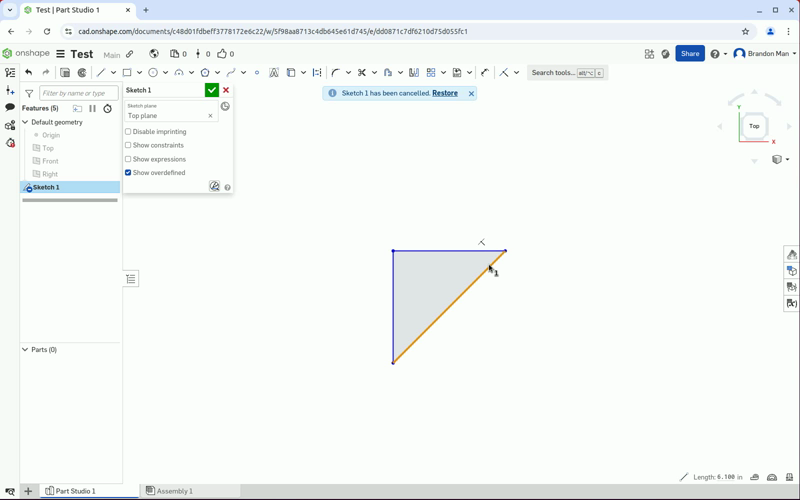
scroll(-6)
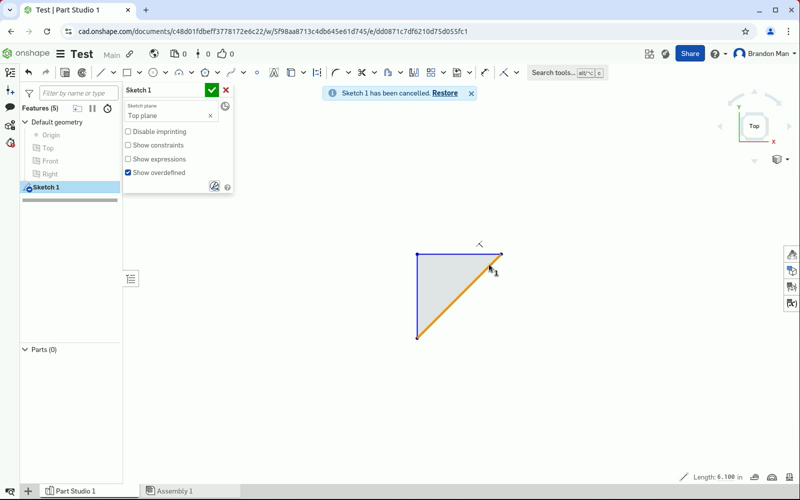
scroll(-6)
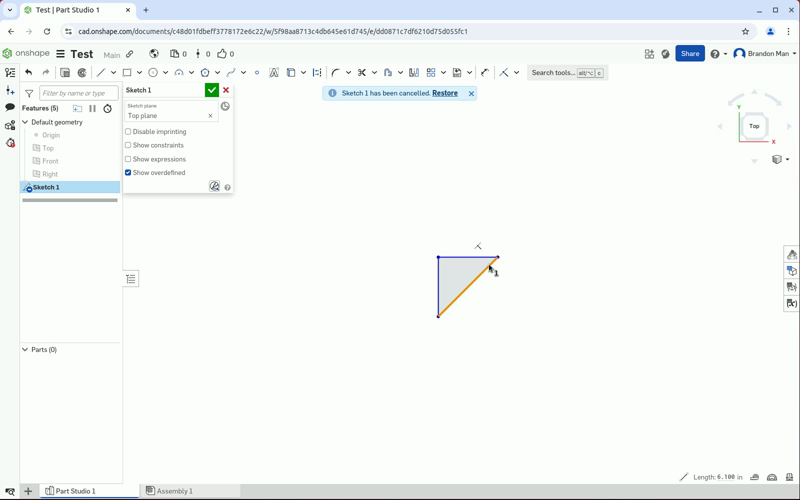
scroll(-6)
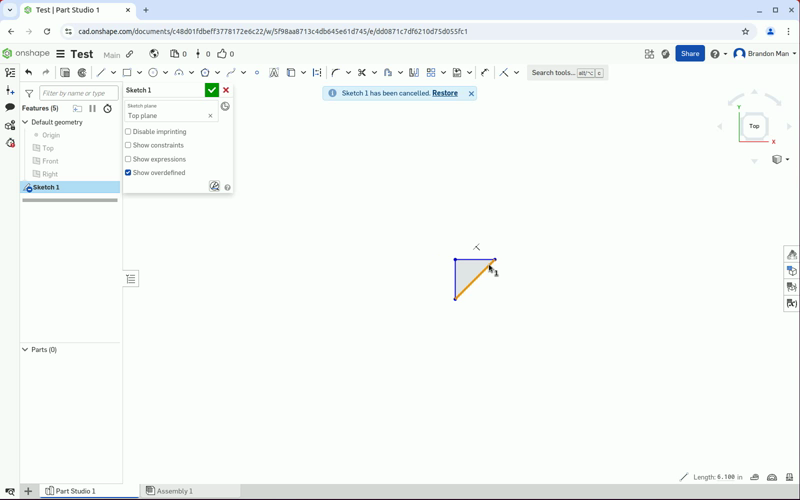
scroll(-6)
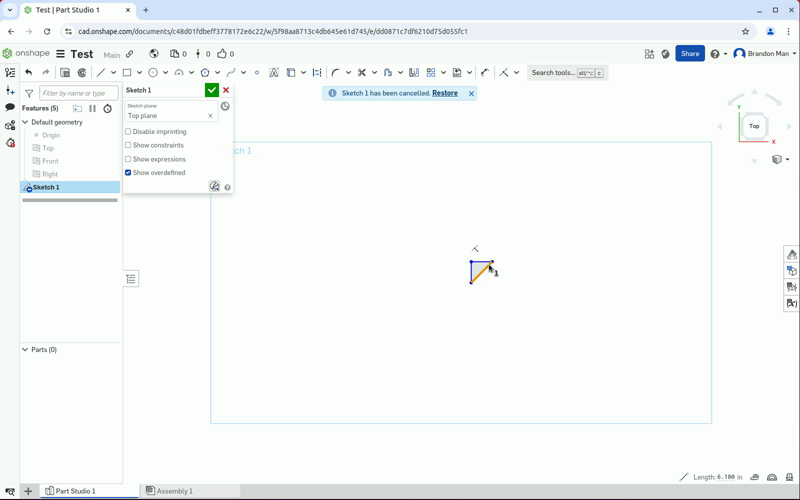
mouse_move(73, 352)
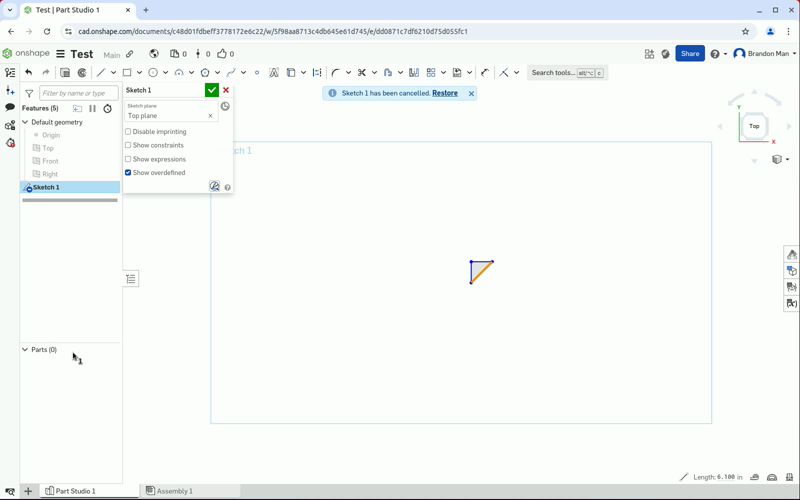
key(shift+y)
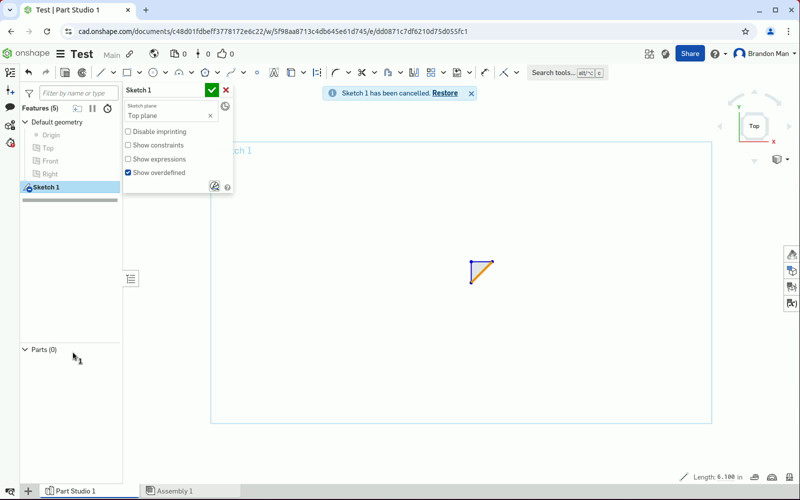
key(shift+e)
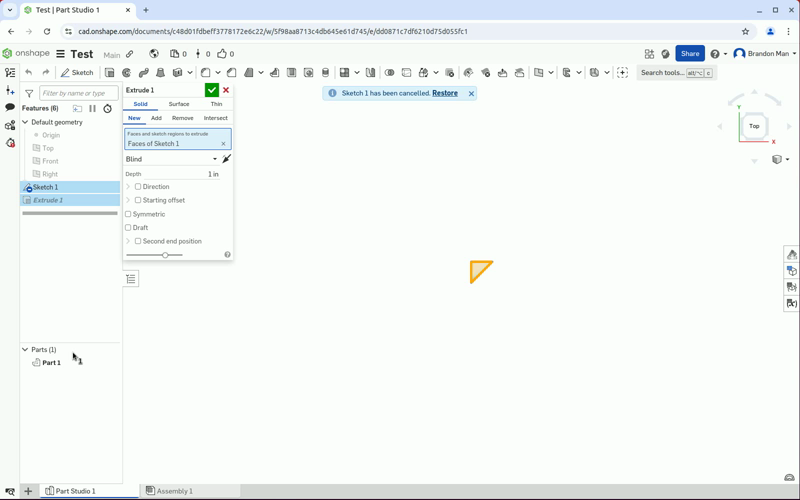
mouse_move(143, 106)
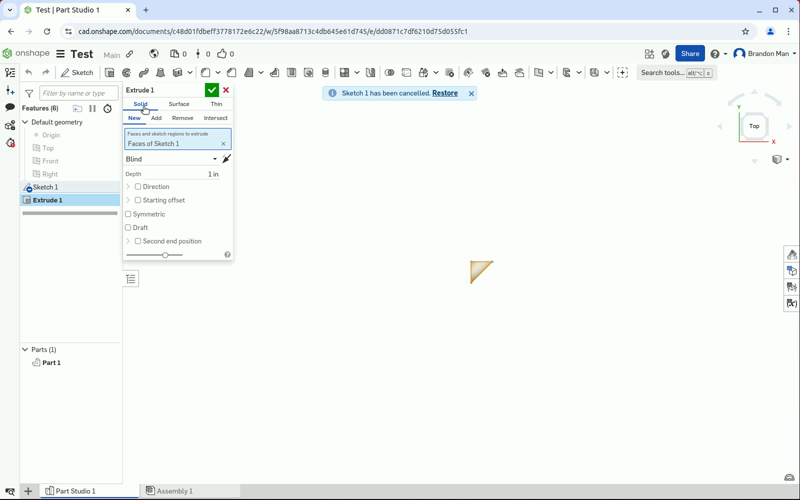
click(143, 106)
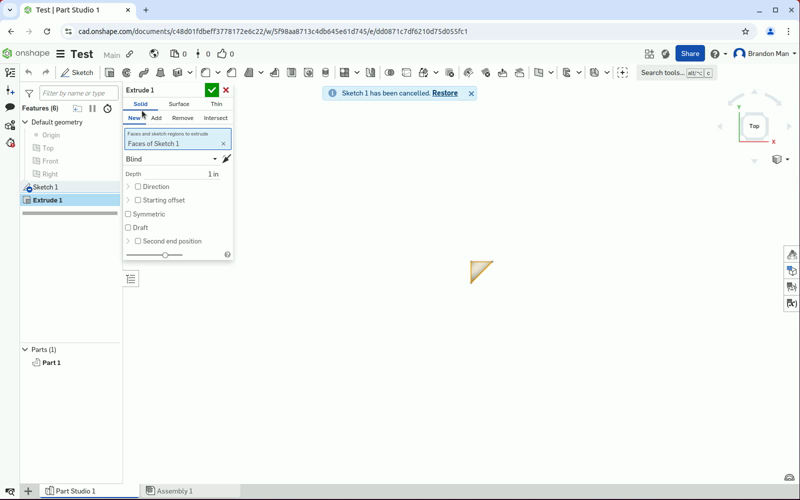
mouse_move(137, 120)
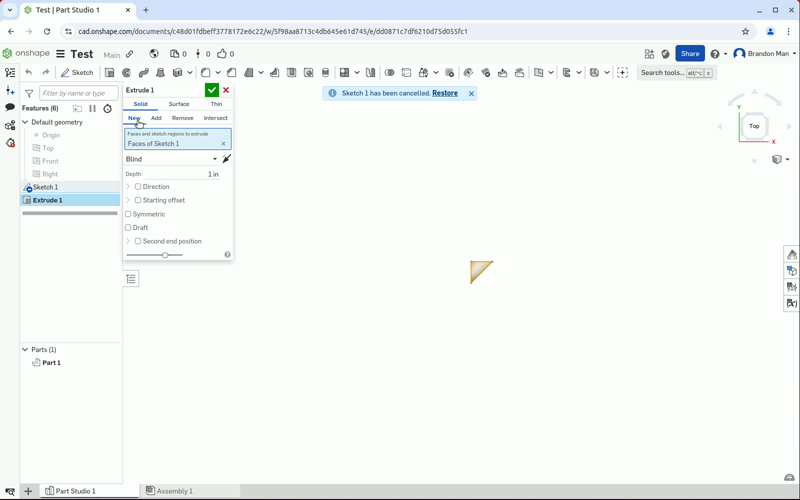
click(137, 120)
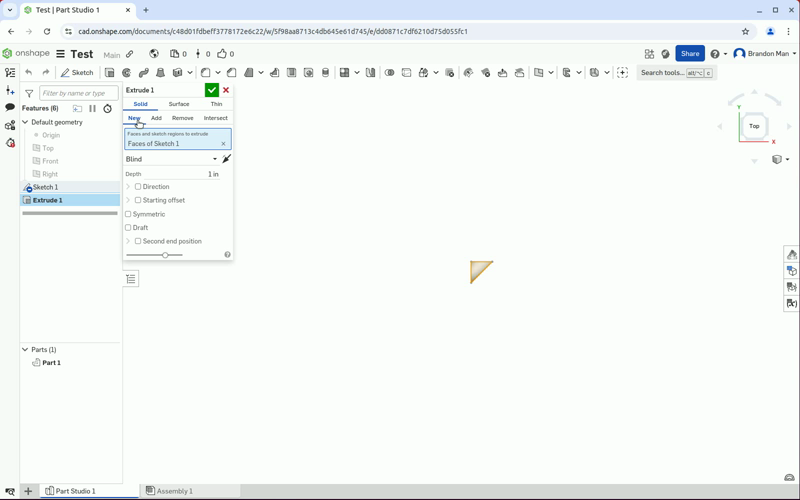
key(tab, 4)
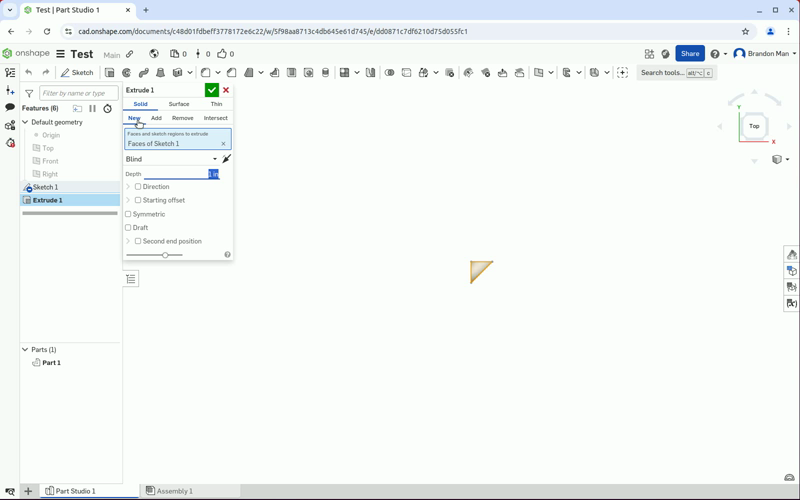
text(9.628)
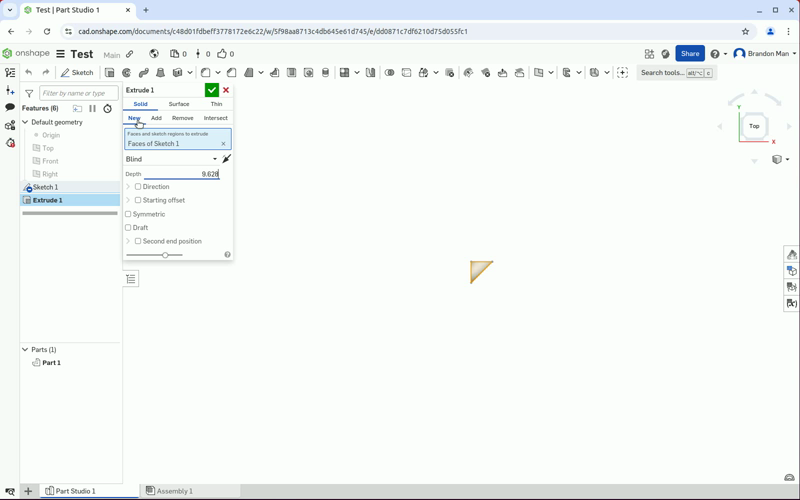
key(tab, 3)
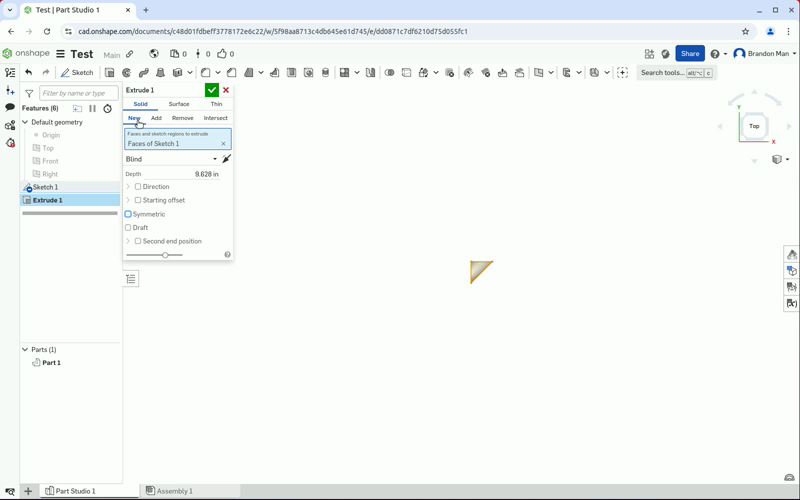
key(space)
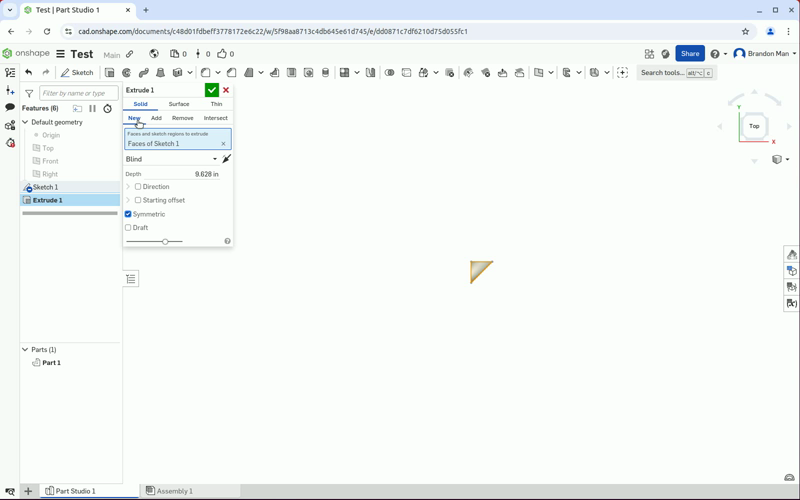
key(enter)
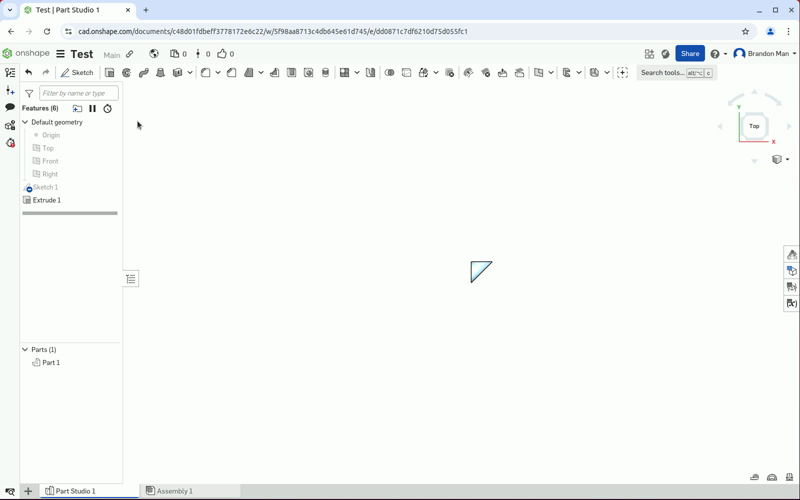
key(shift+h)
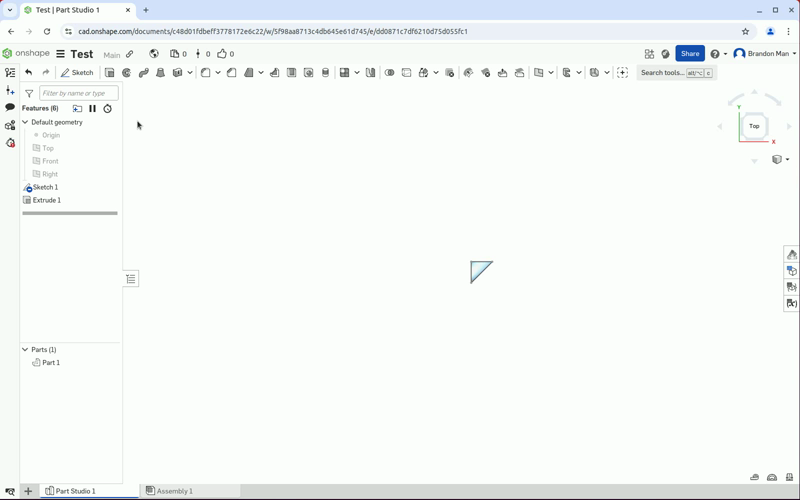
key(shift+h)
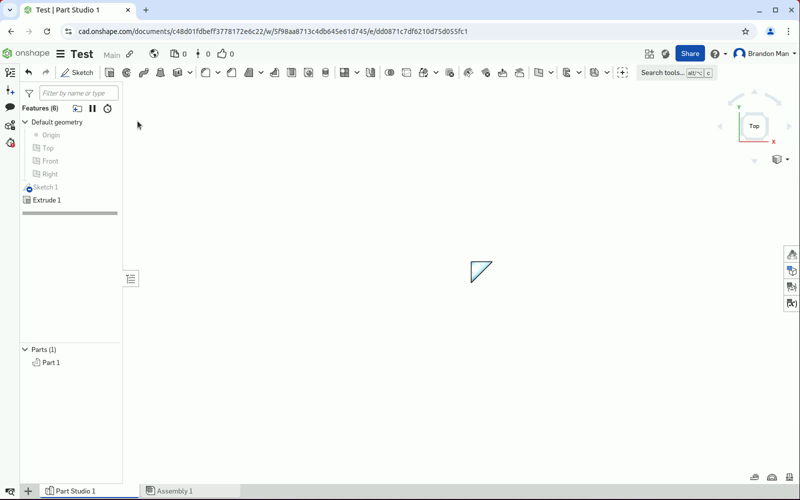
mouse_move(73, 189)
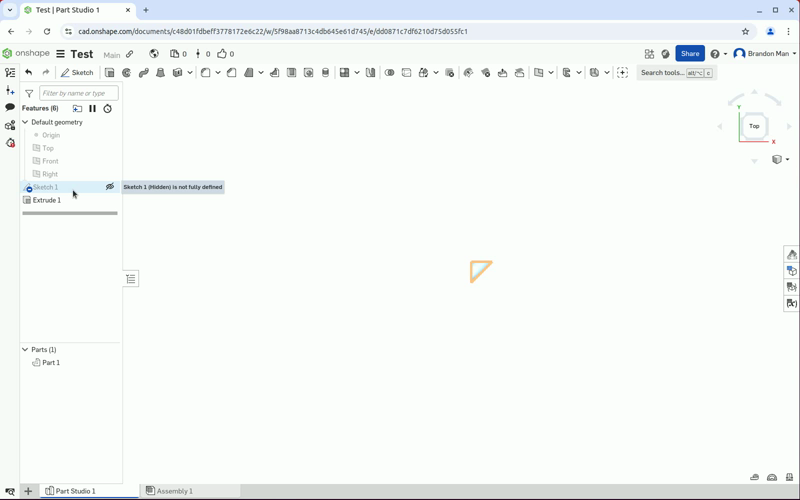
click(73, 189)
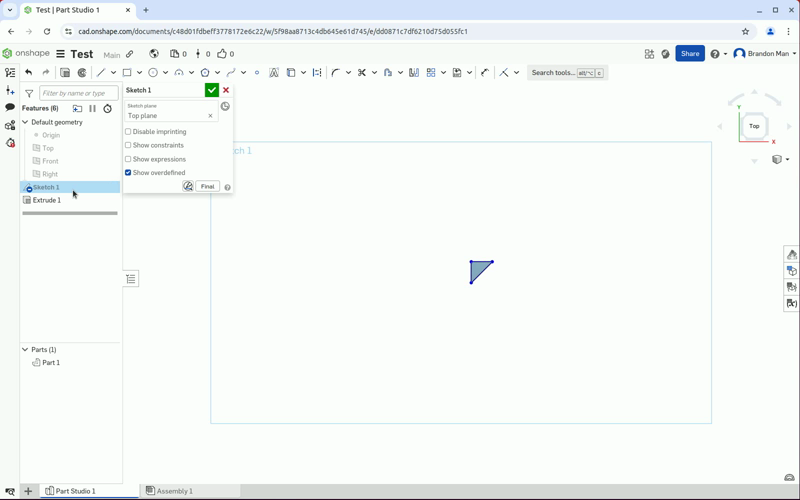
mouse_move(229, 92)
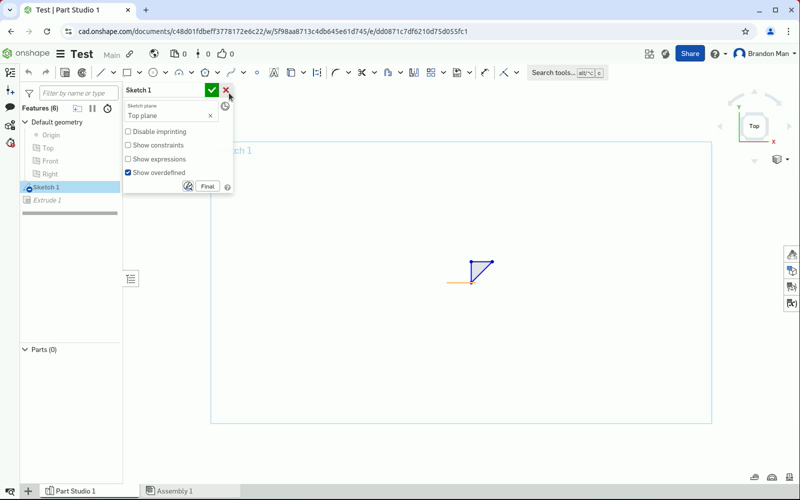
click(229, 92)
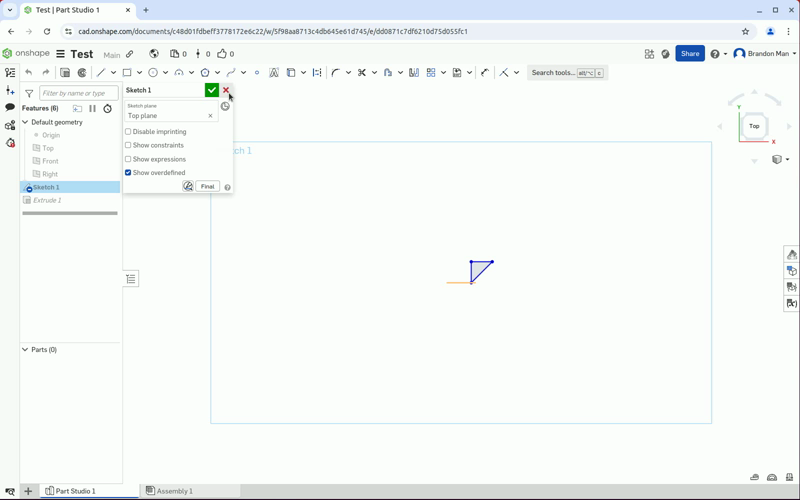
key(shift+s)
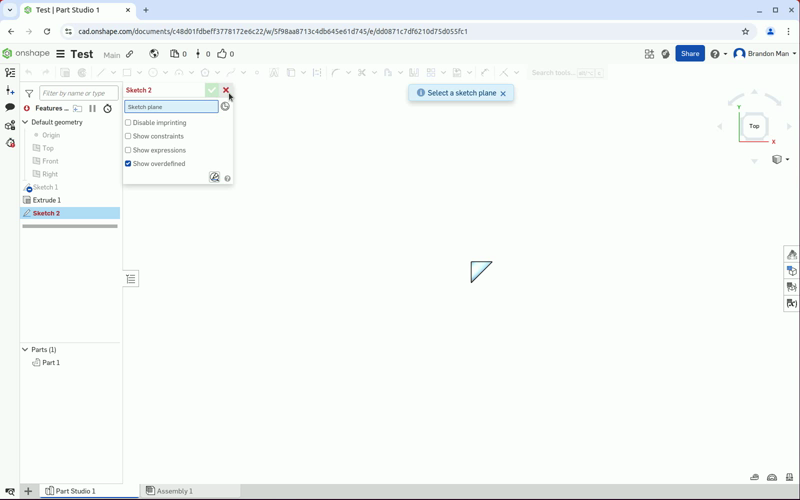
mouse_move(73, 150)
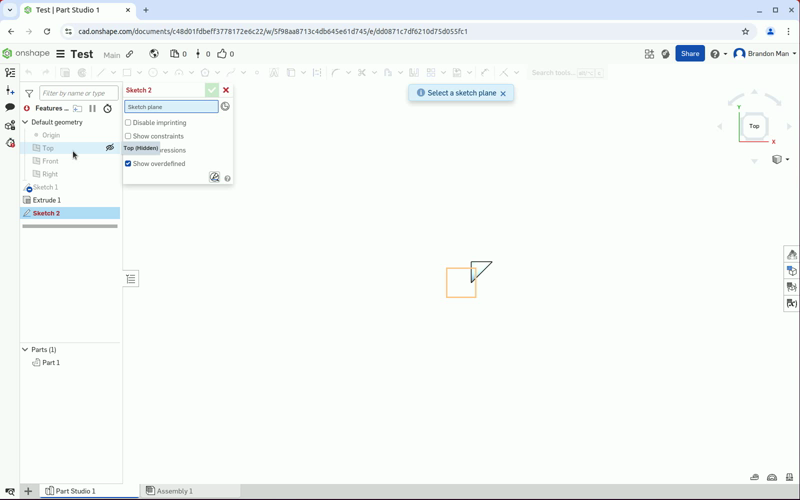
click(73, 150)
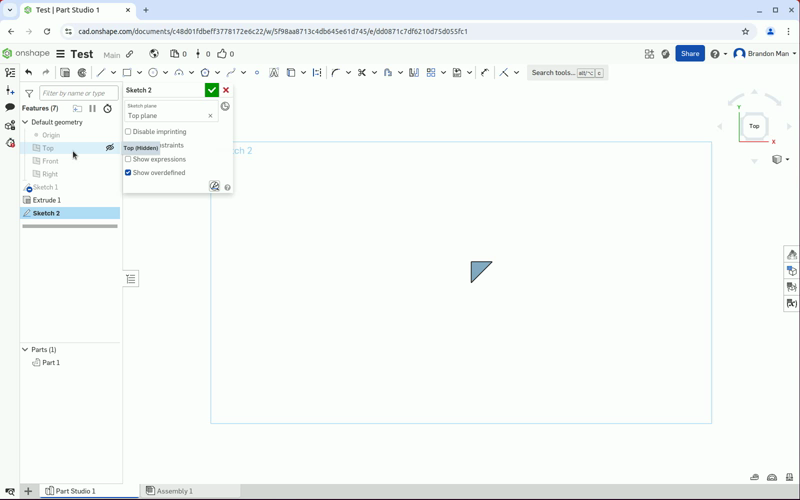
mouse_move(73, 352)
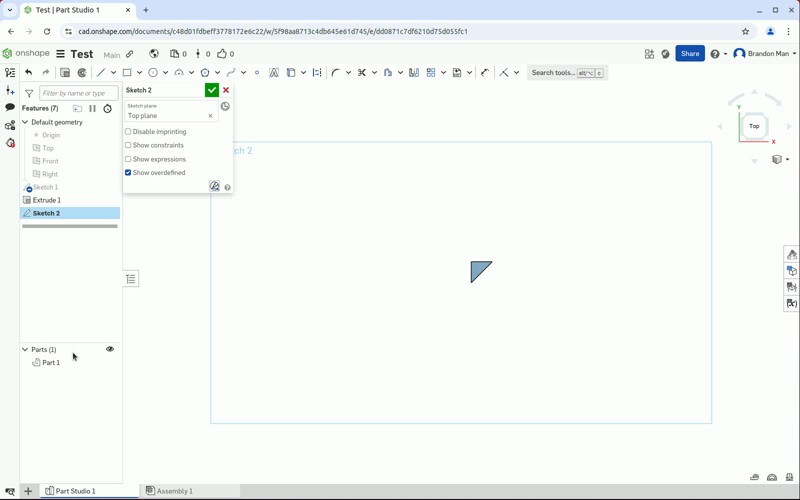
key(y)
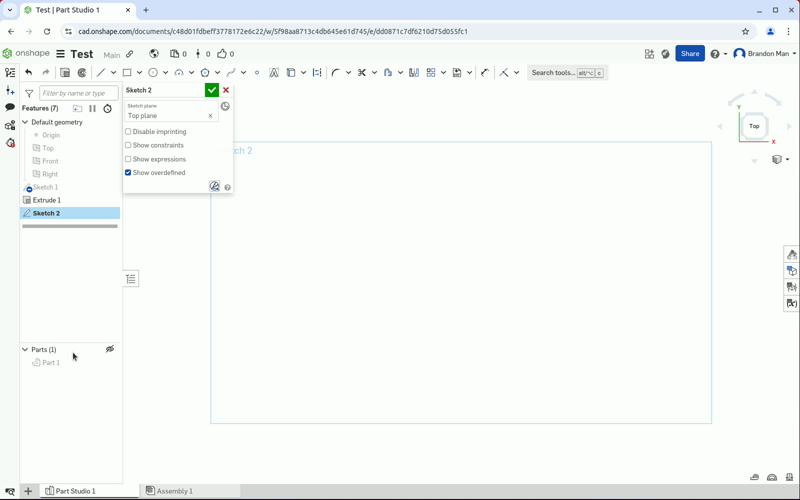
key(l)
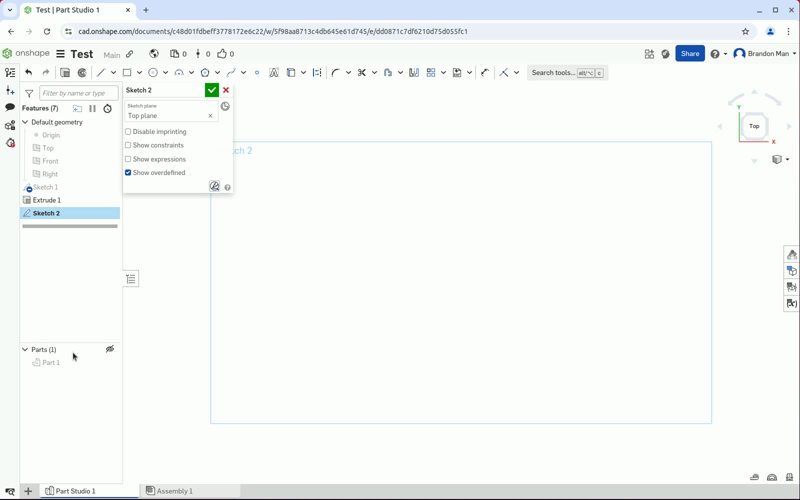
key_down(shift)
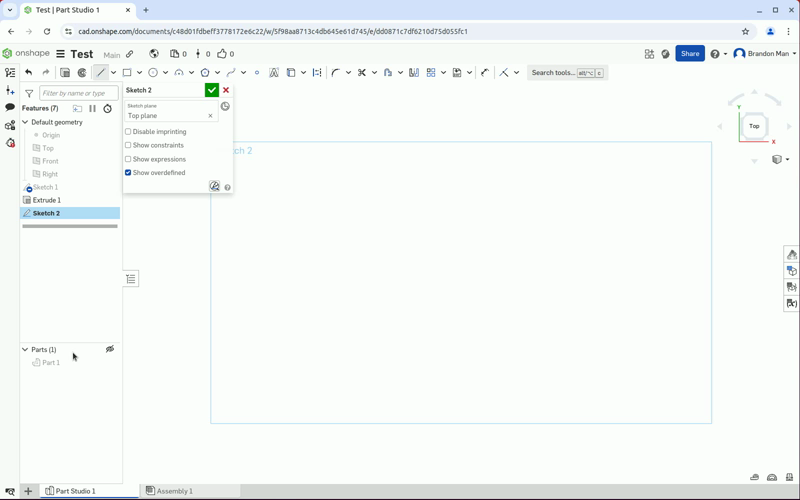
mouse_move(411, 262)
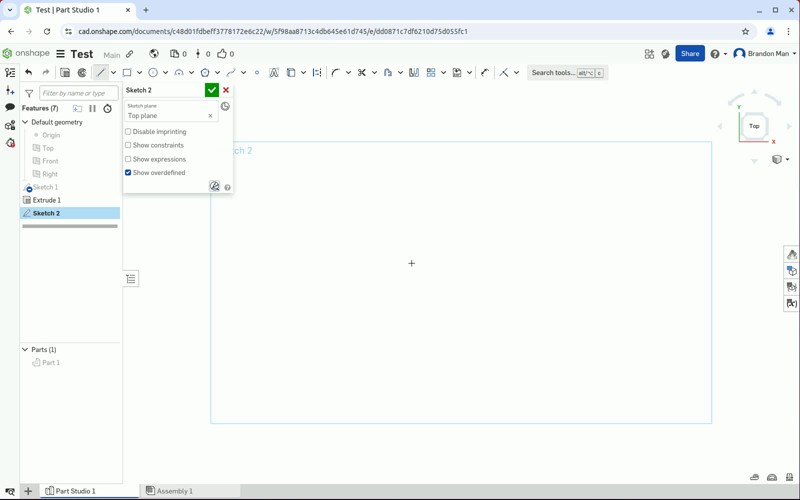
click(411, 262)
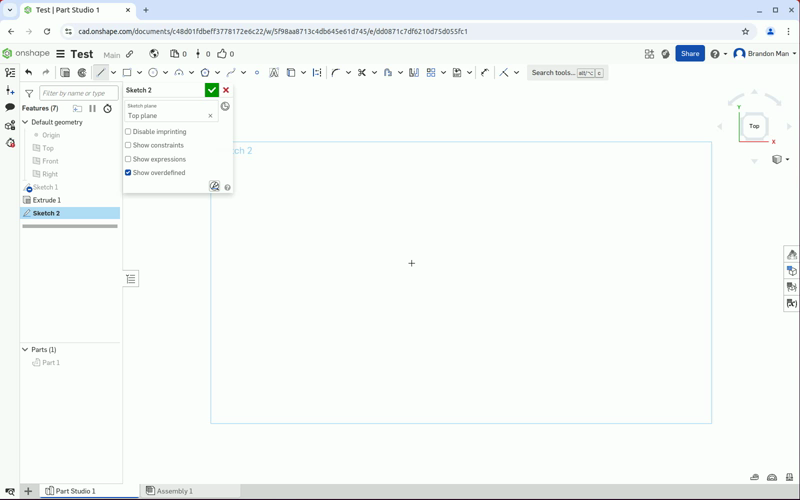
key_up(shift)
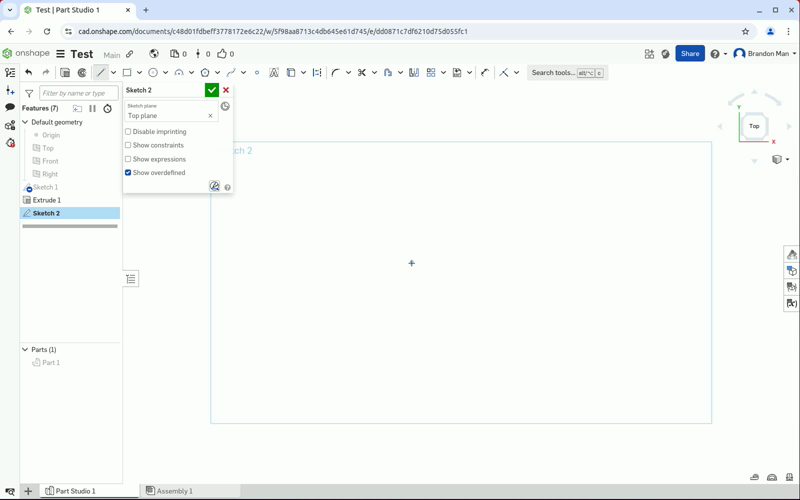
key_down(shift)
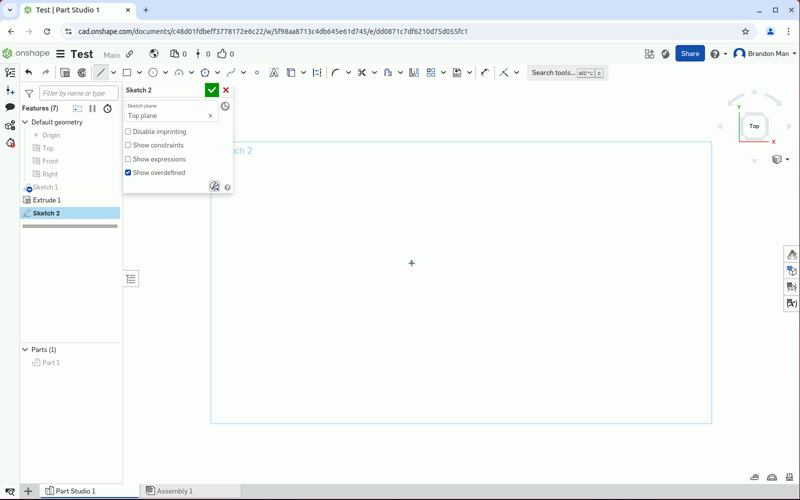
mouse_move(441, 262)
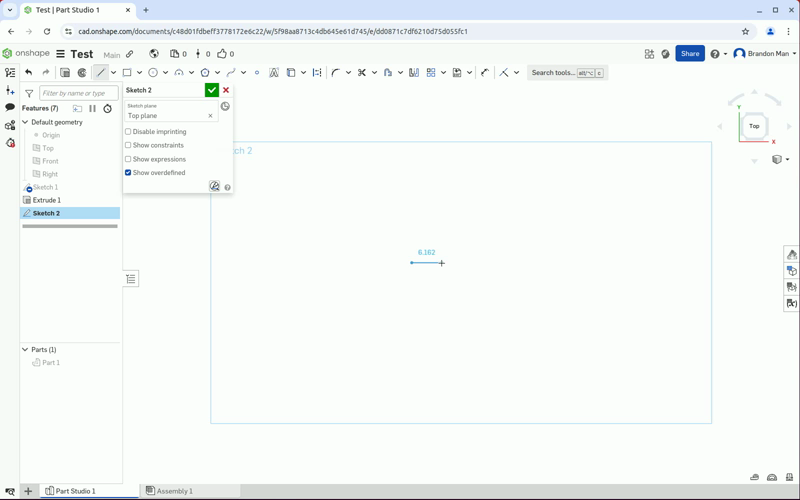
mouse_move(432, 283)
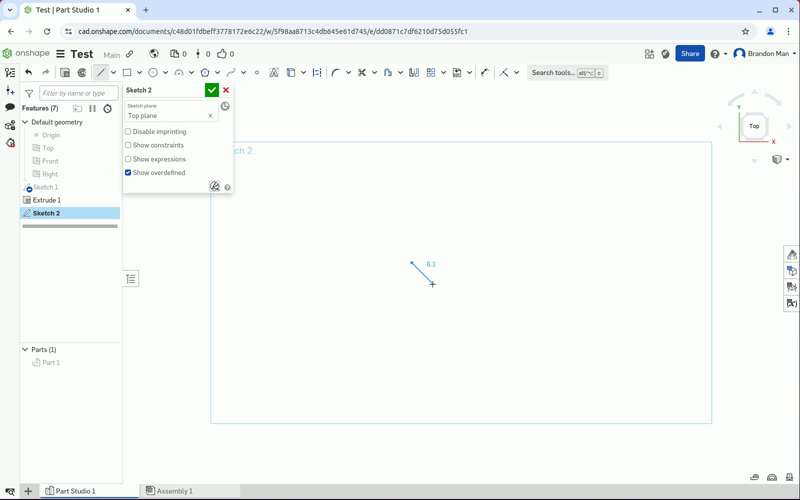
click(432, 283)
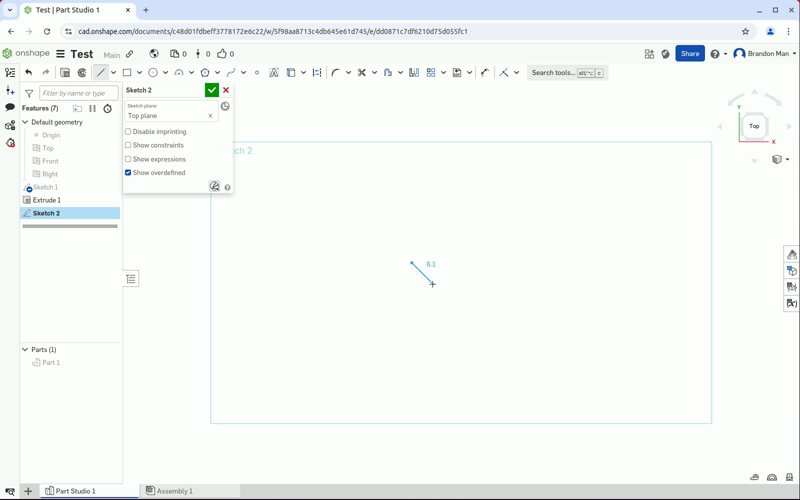
key_up(shift)
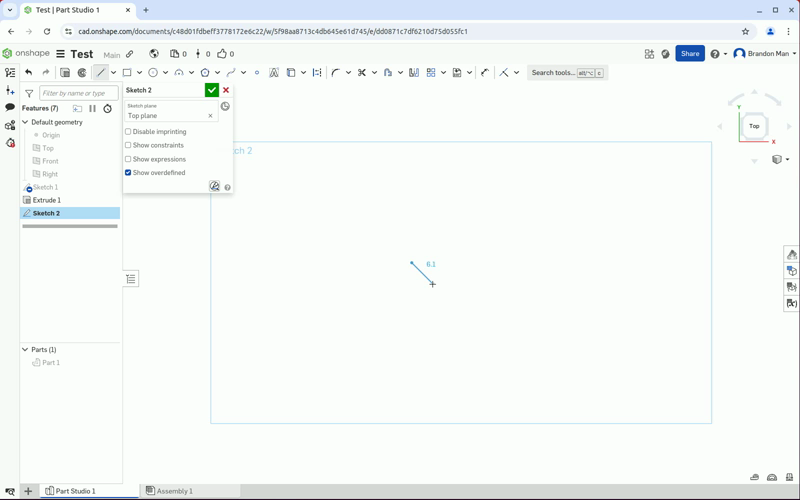
key_down(shift)
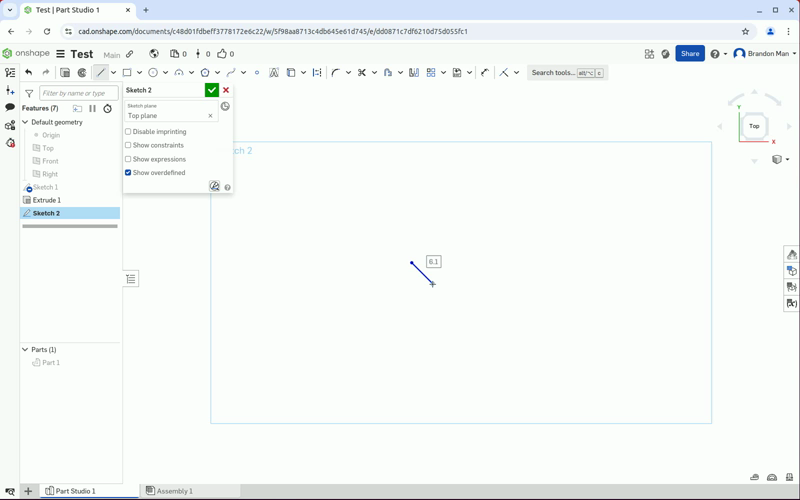
mouse_move(462, 283)
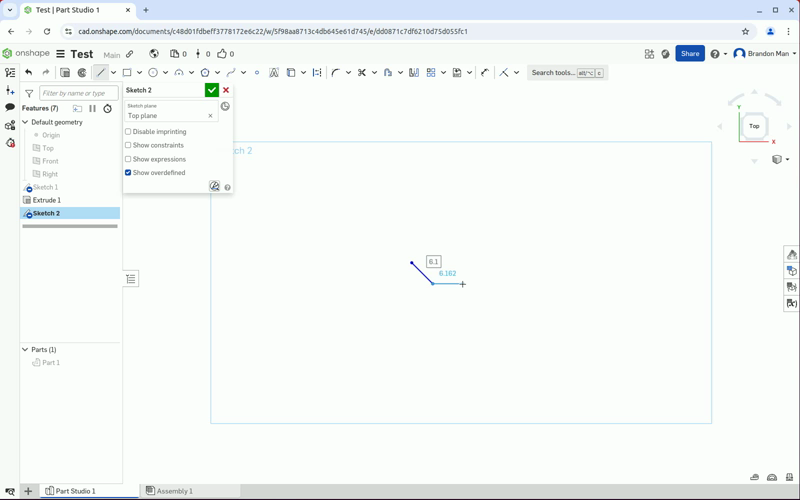
mouse_move(432, 262)
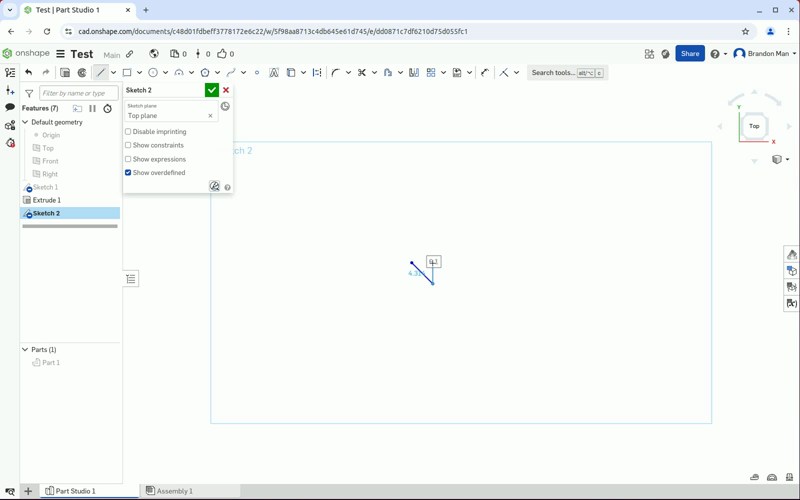
click(432, 262)
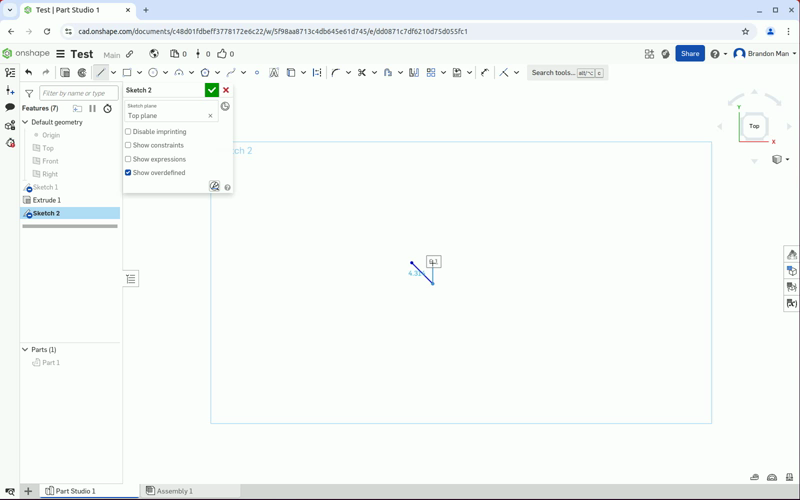
key_up(shift)
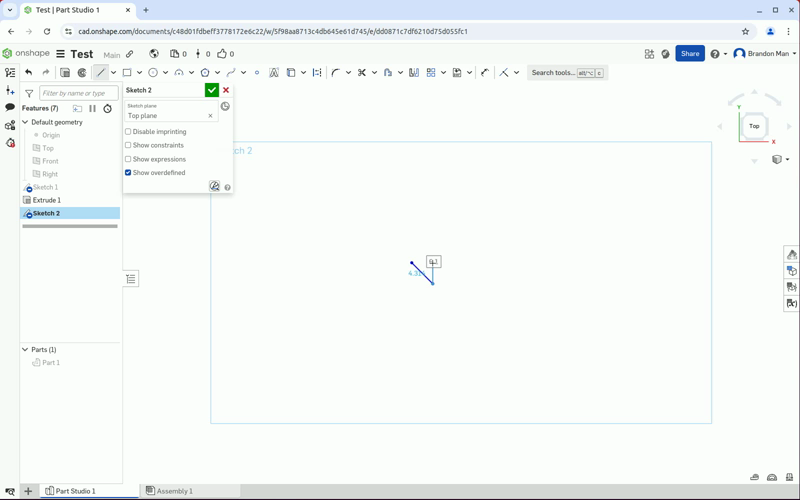
mouse_move(462, 262)
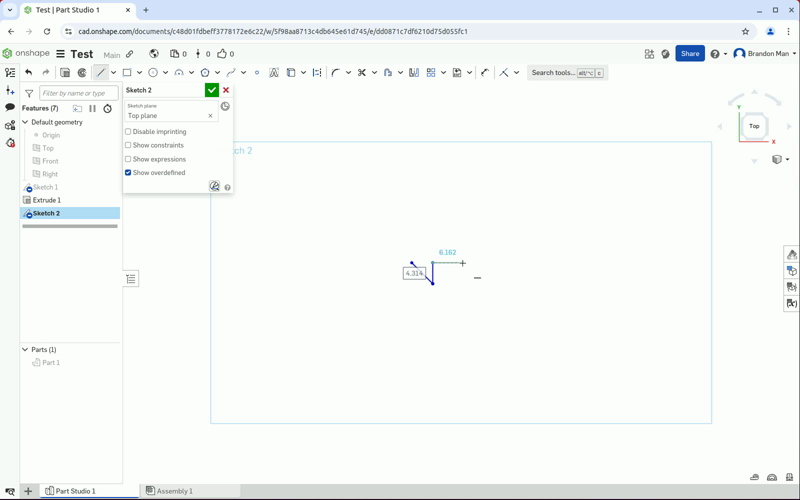
key_down(shift)
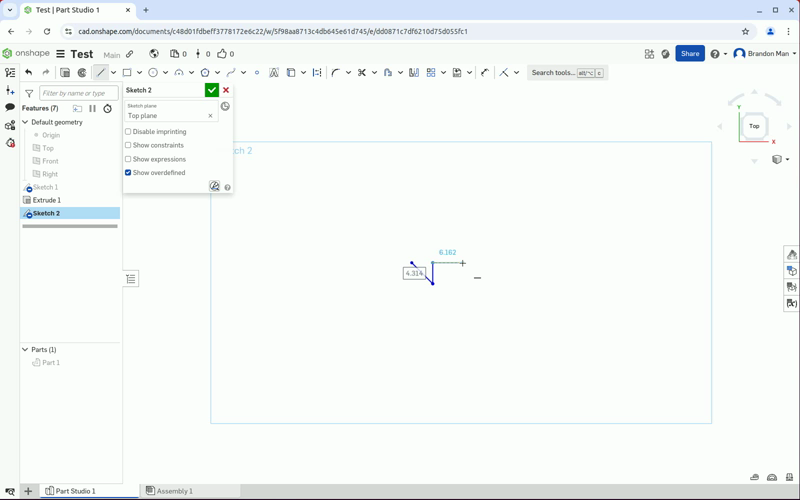
mouse_move(411, 262)
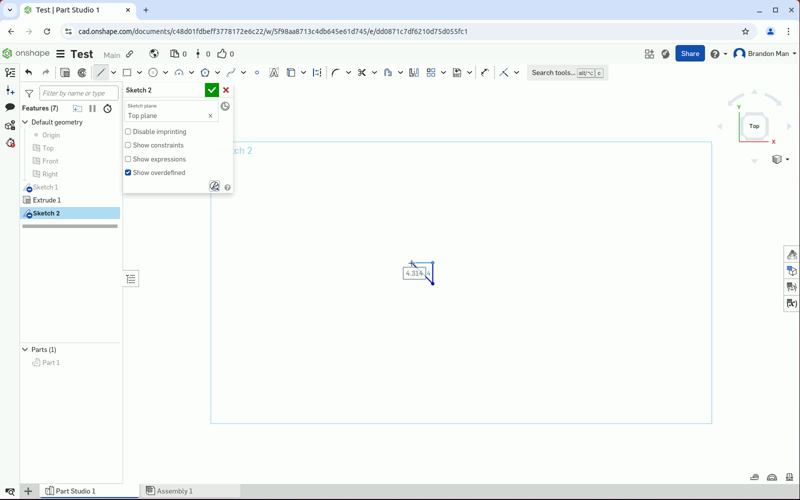
key_up(shift)
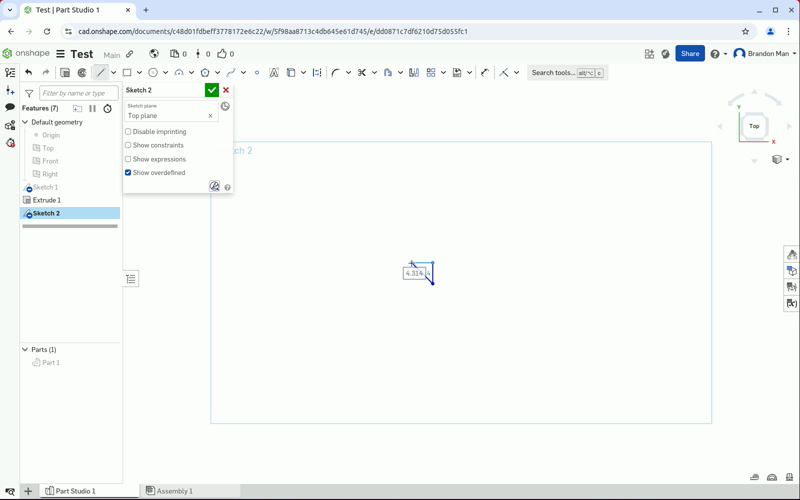
click(411, 262)
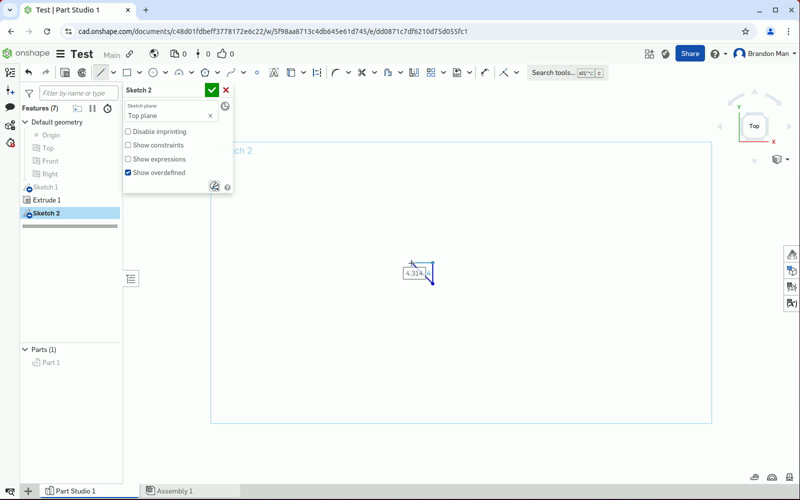
key(esc)
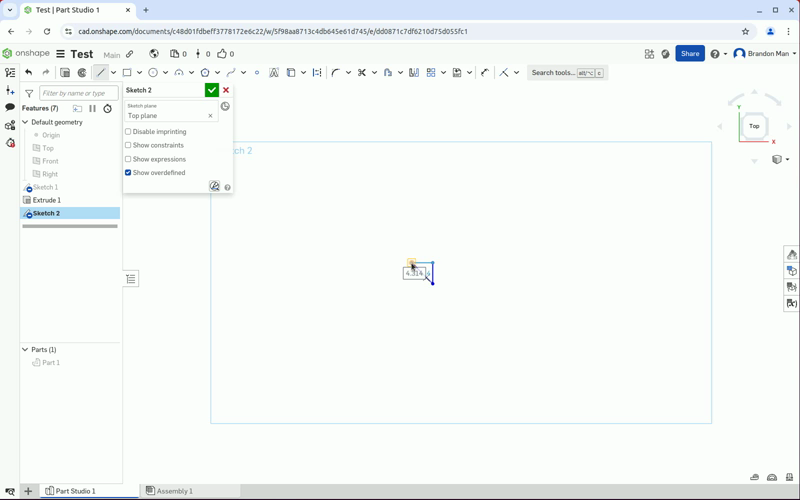
mouse_move(431, 278)
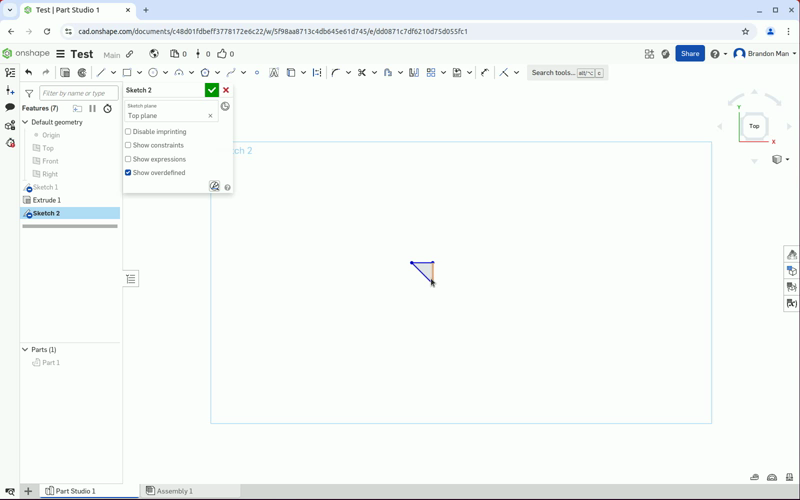
scroll(6)
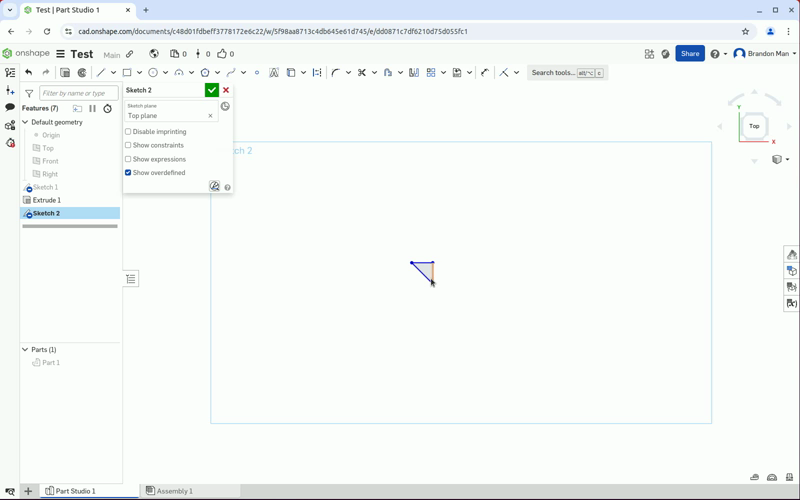
scroll(6)
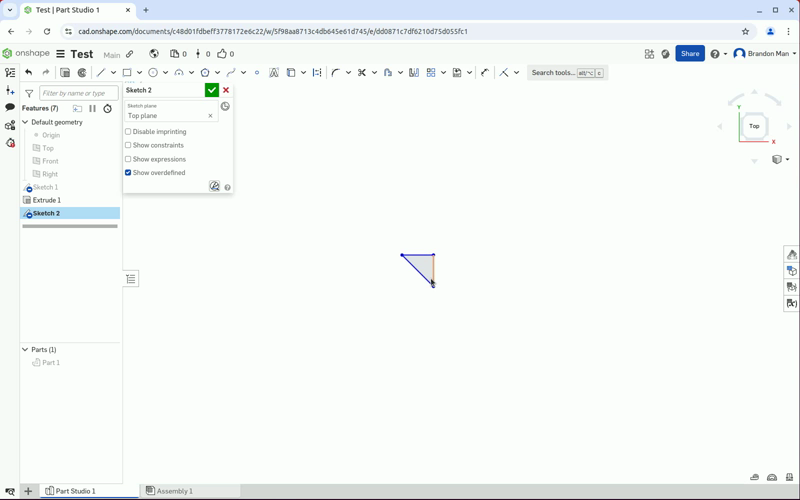
scroll(6)
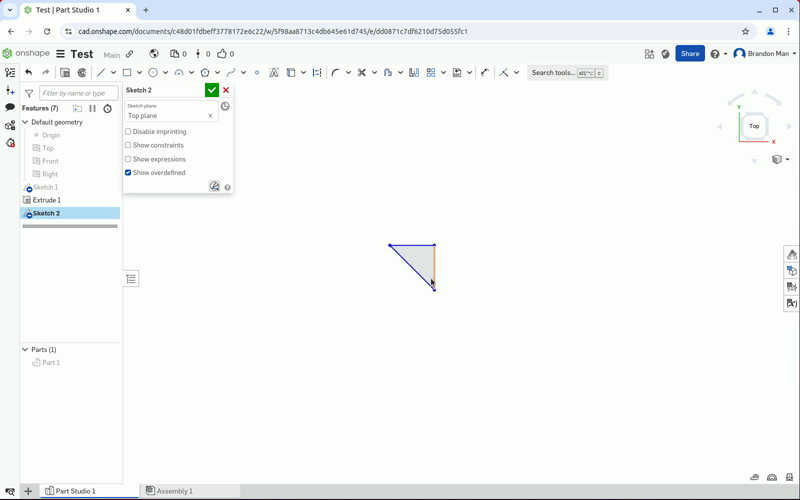
scroll(6)
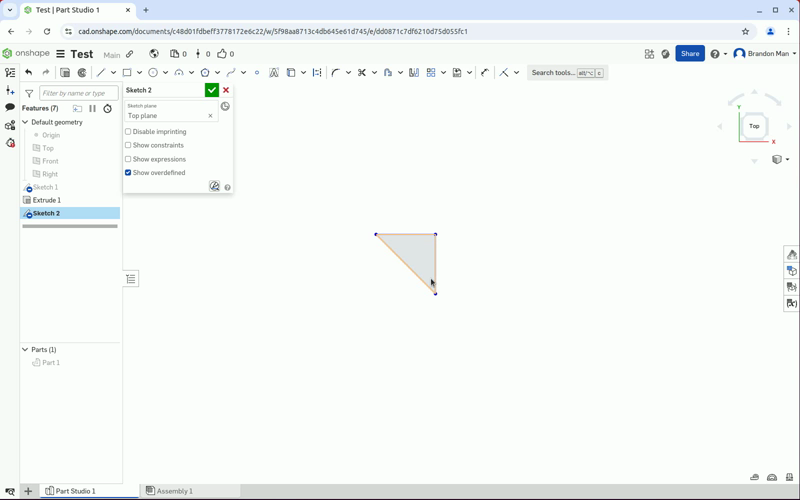
scroll(6)
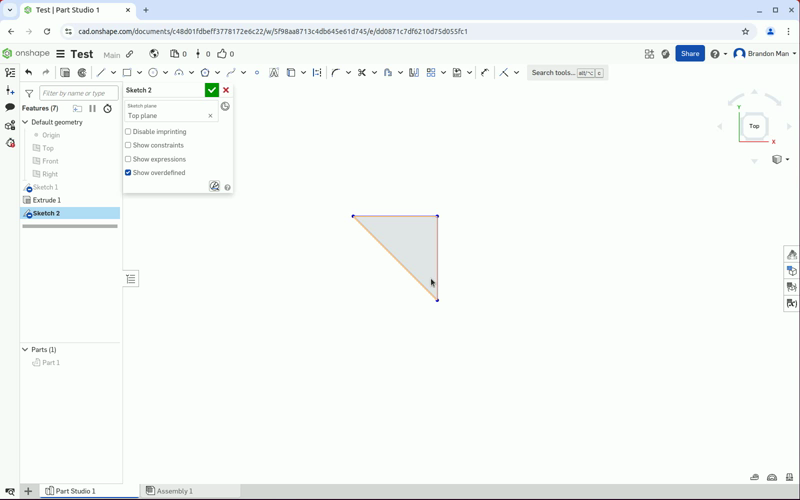
scroll(6)
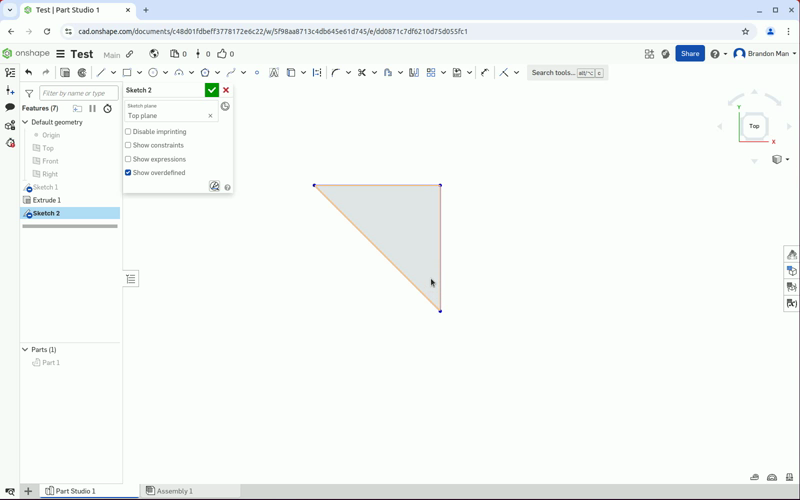
scroll(6)
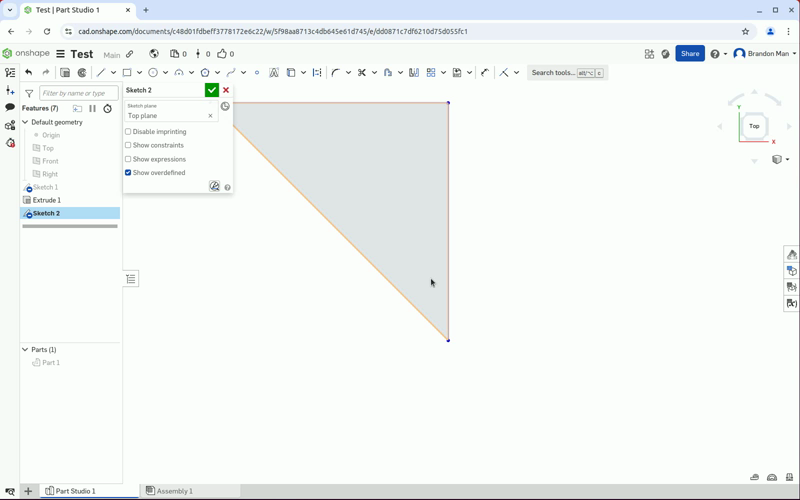
click(431, 278)
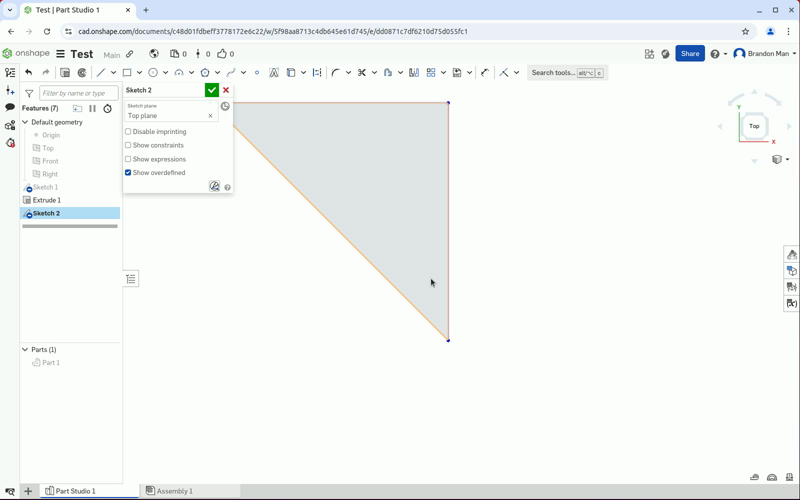
scroll(-6)
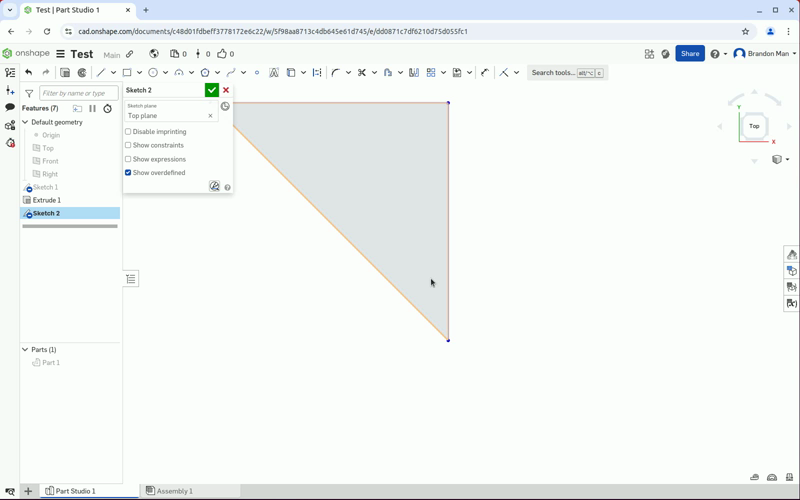
scroll(-6)
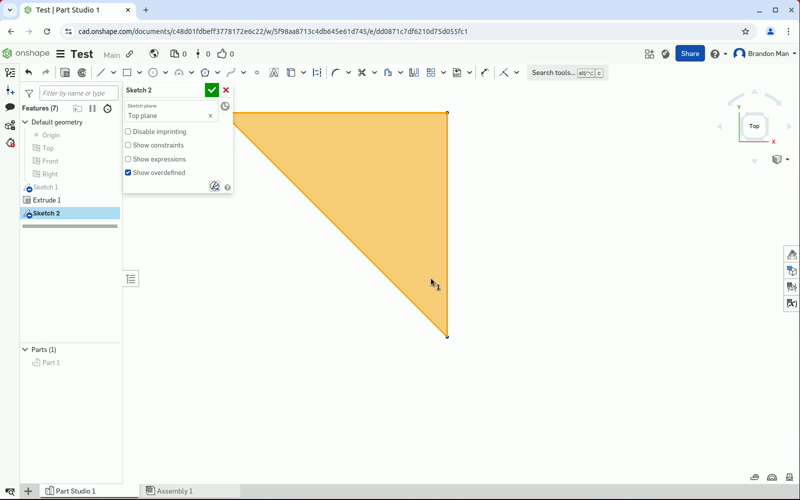
scroll(-6)
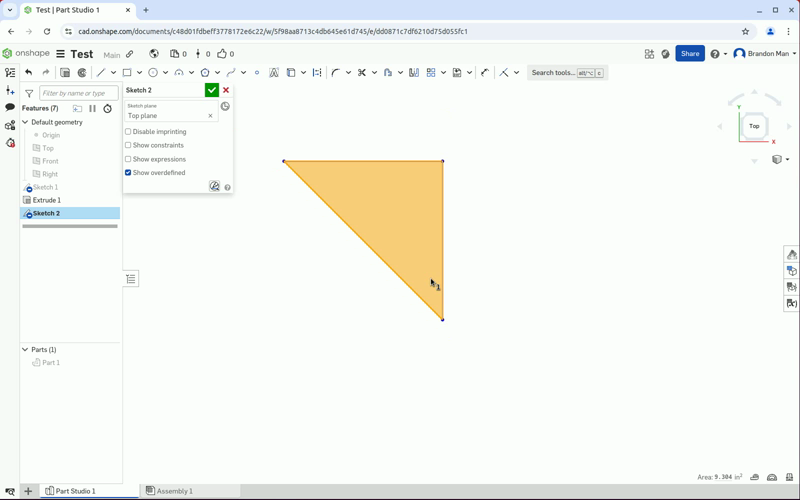
scroll(-6)
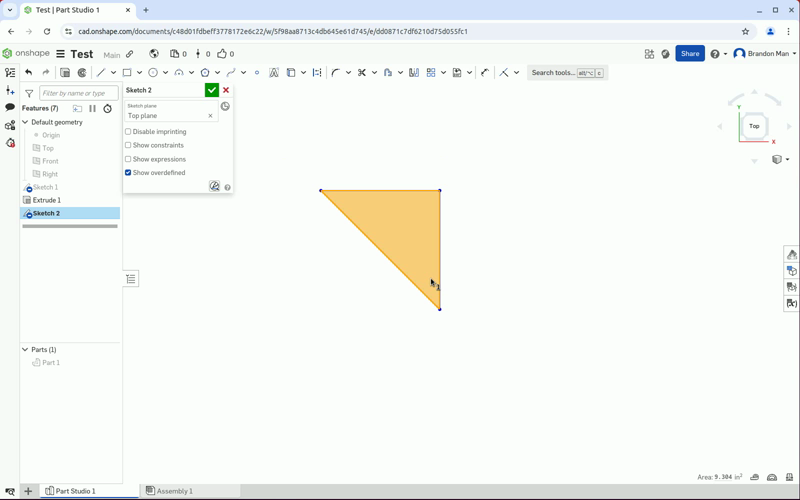
scroll(-6)
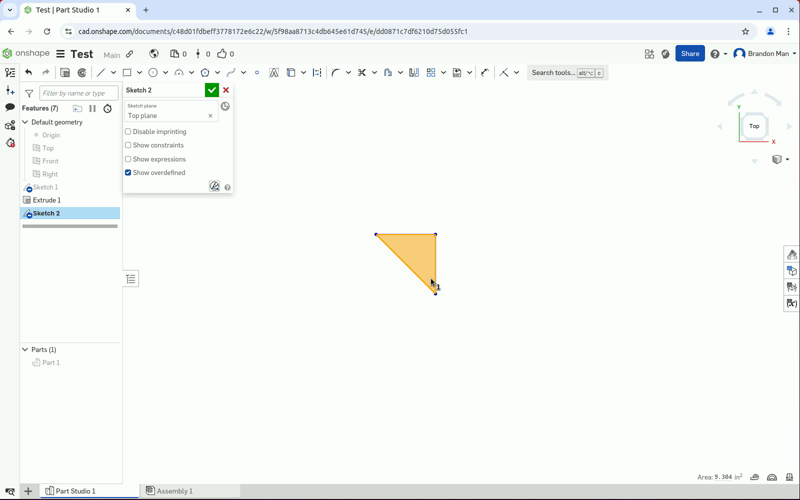
scroll(-6)
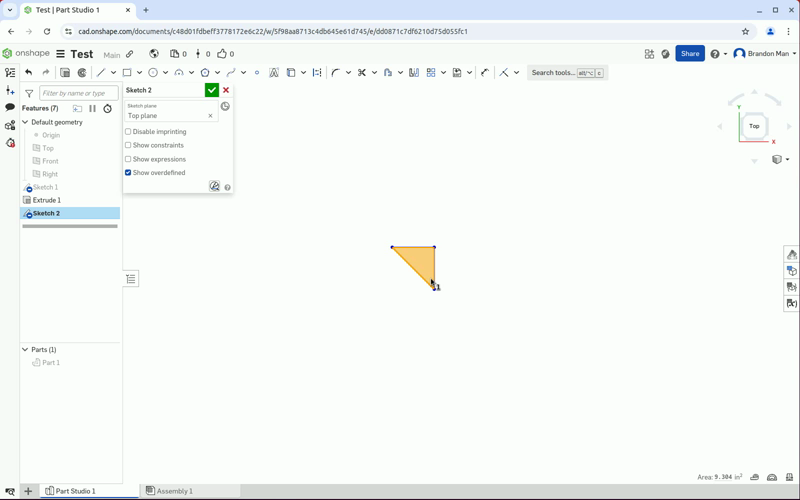
scroll(-6)
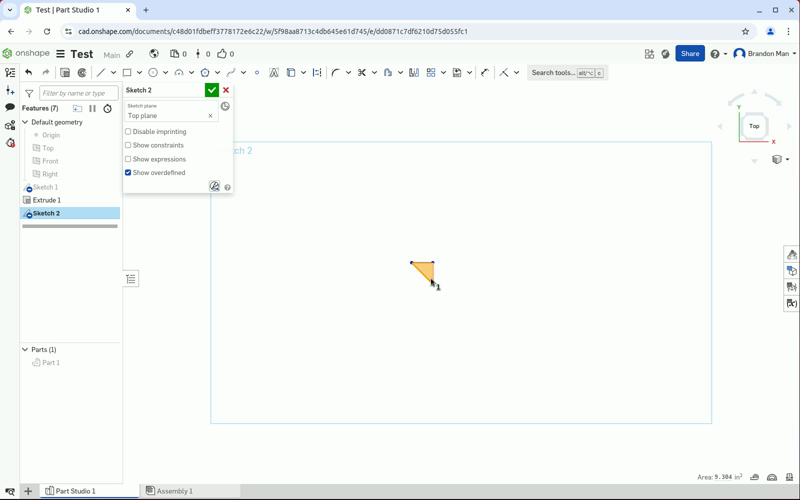
mouse_move(73, 352)
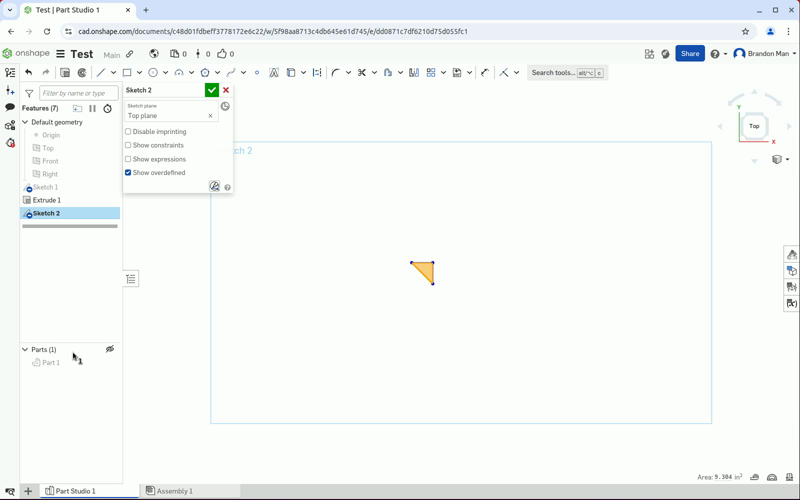
key(shift+y)
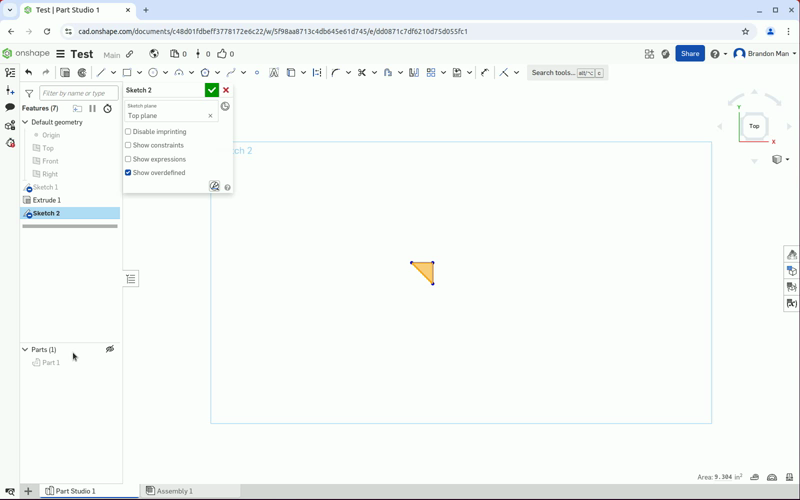
key(shift+e)
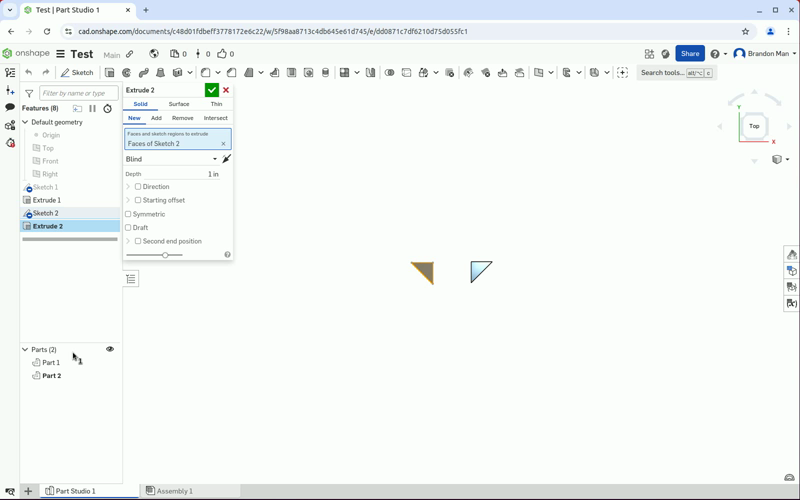
mouse_move(143, 106)
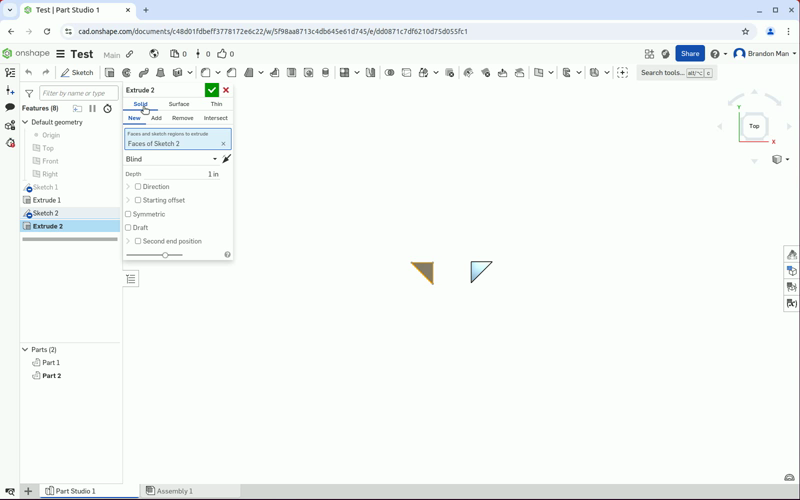
click(143, 106)
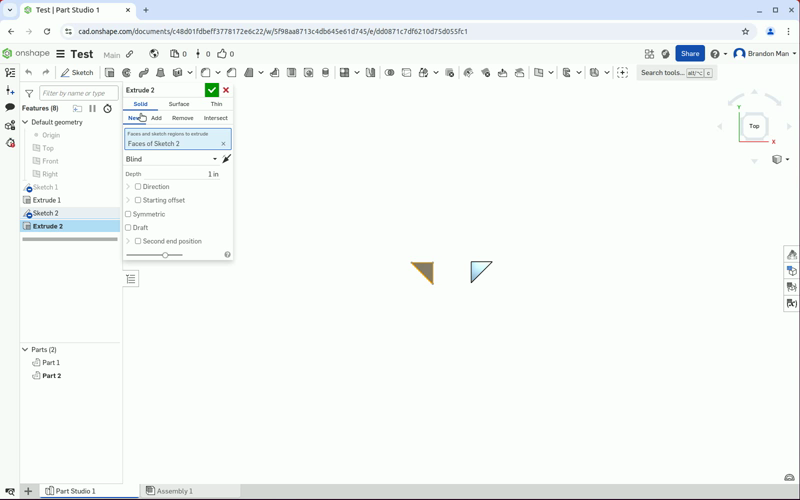
mouse_move(137, 120)
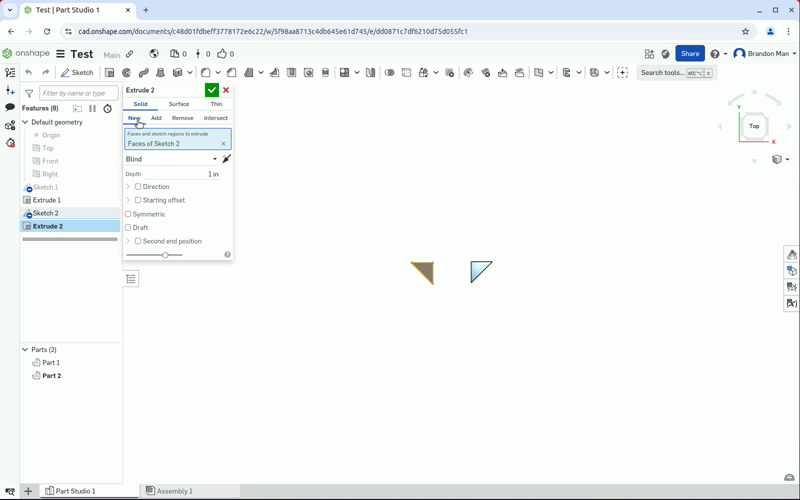
click(137, 120)
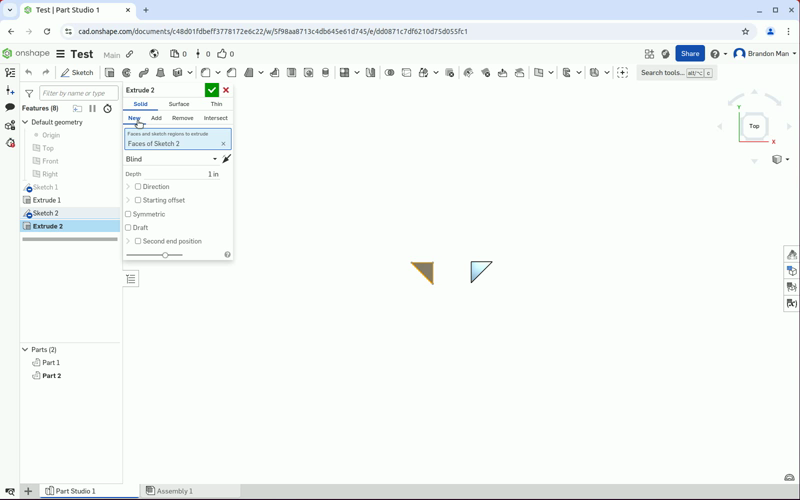
key(tab, 4)
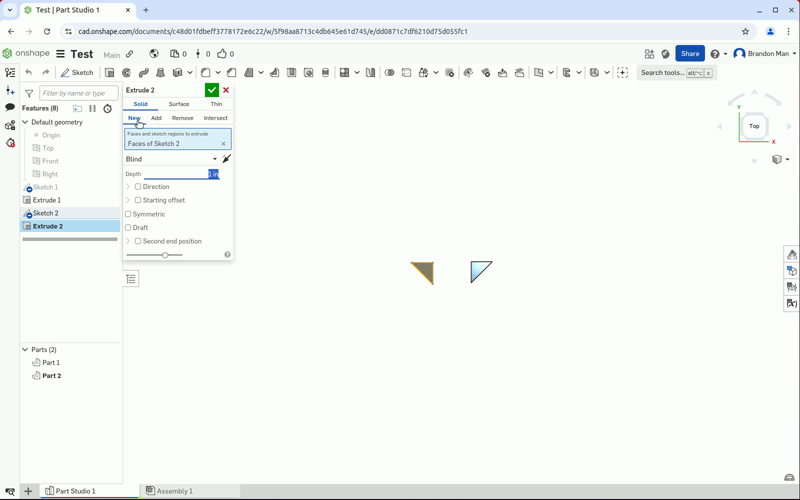
text(9.628)
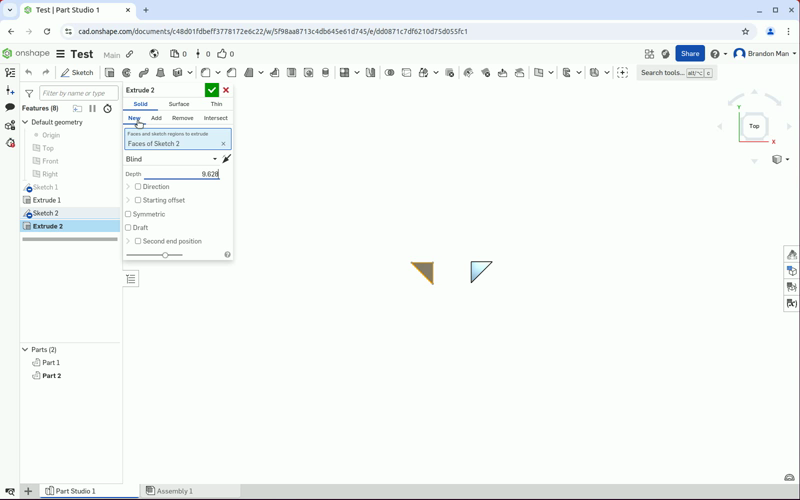
key(tab, 3)
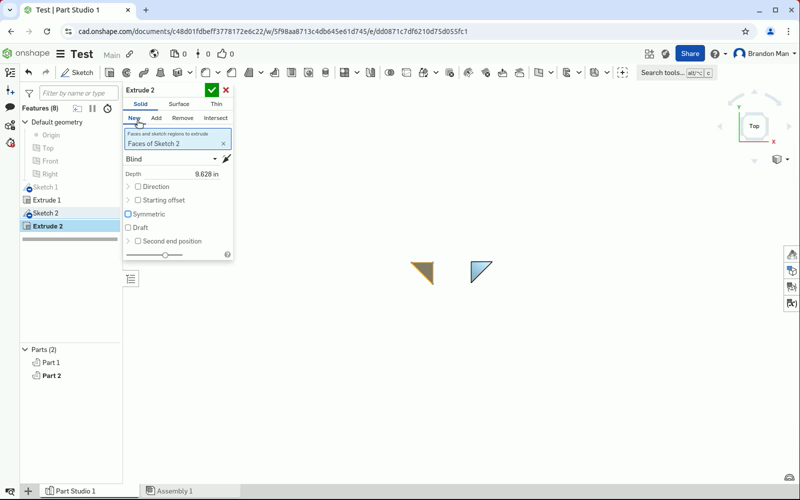
key(space)
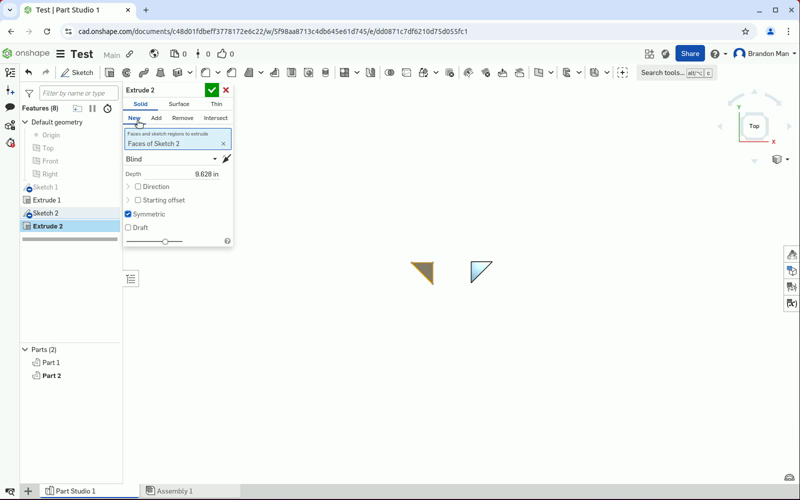
key(enter)
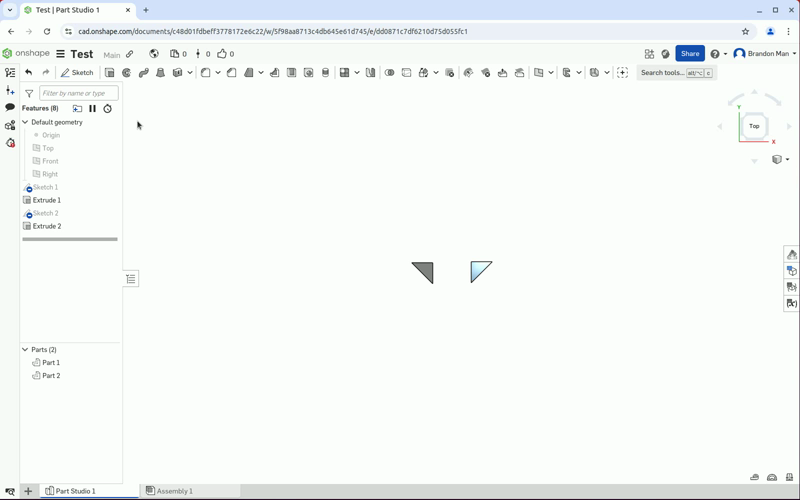
key(shift+h)
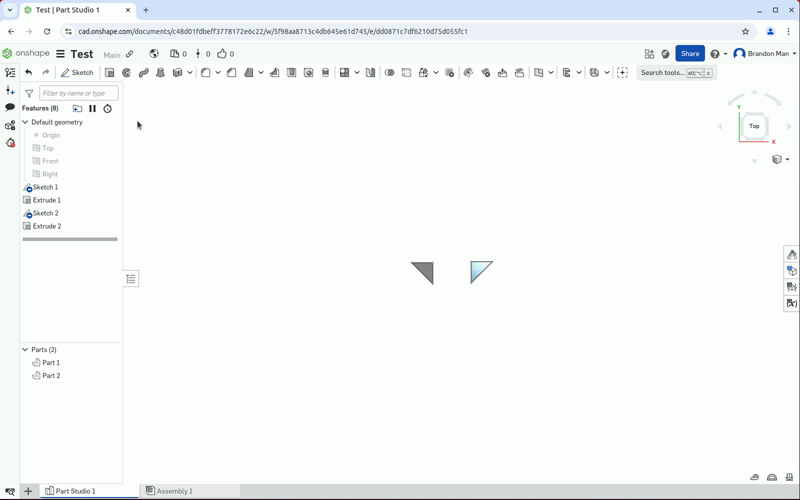
key(shift+h)
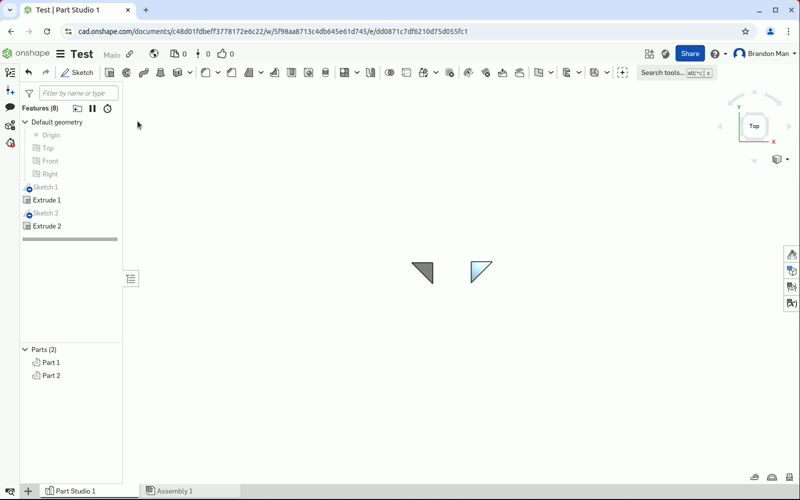
mouse_move(73, 189)
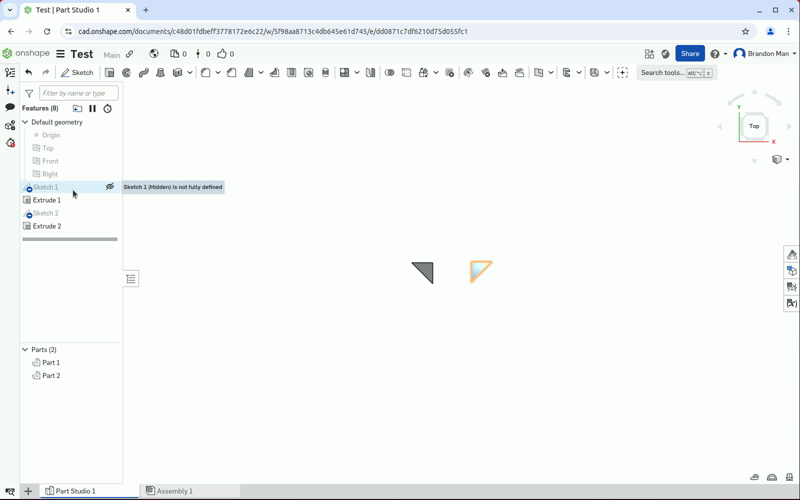
click(73, 189)
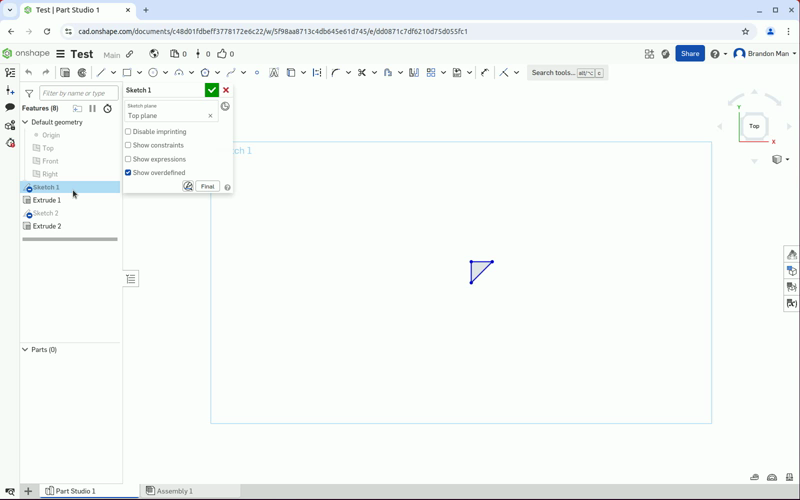
mouse_move(229, 92)
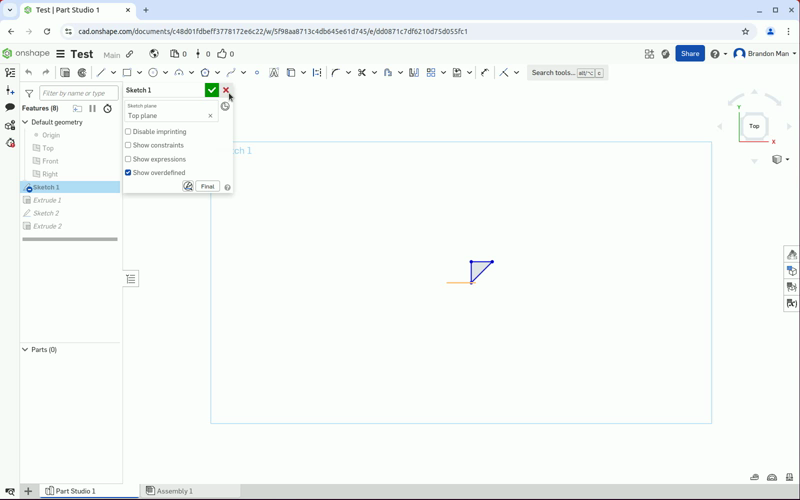
click(229, 92)
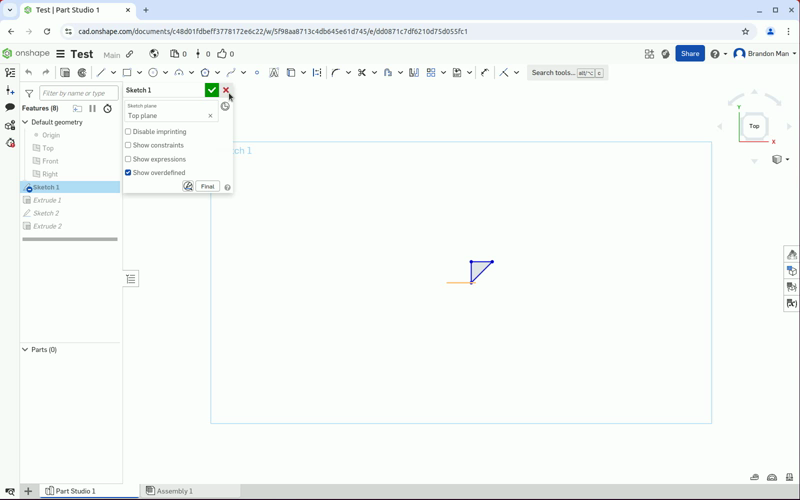
key(shift+s)
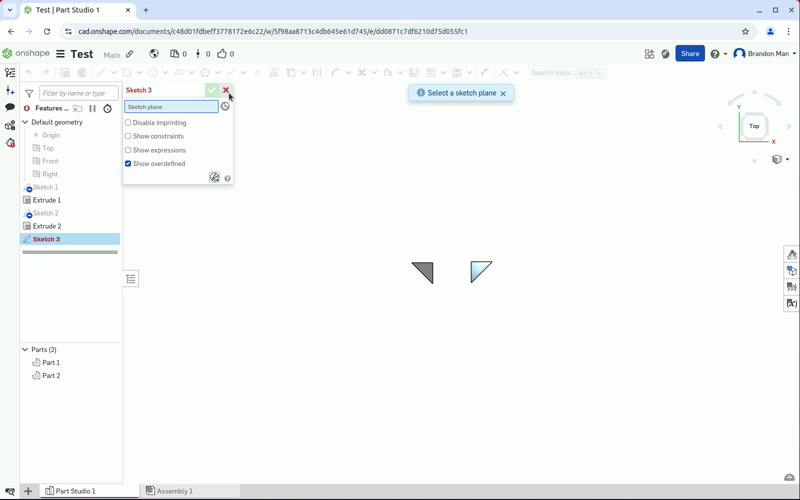
mouse_move(73, 150)
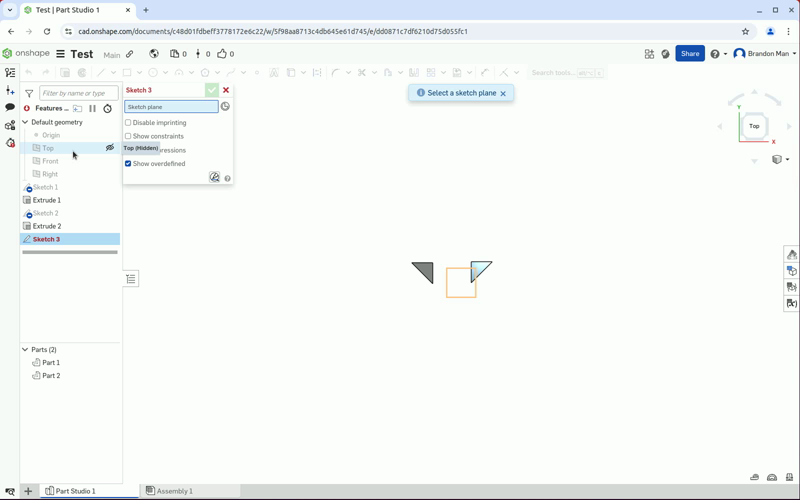
click(73, 150)
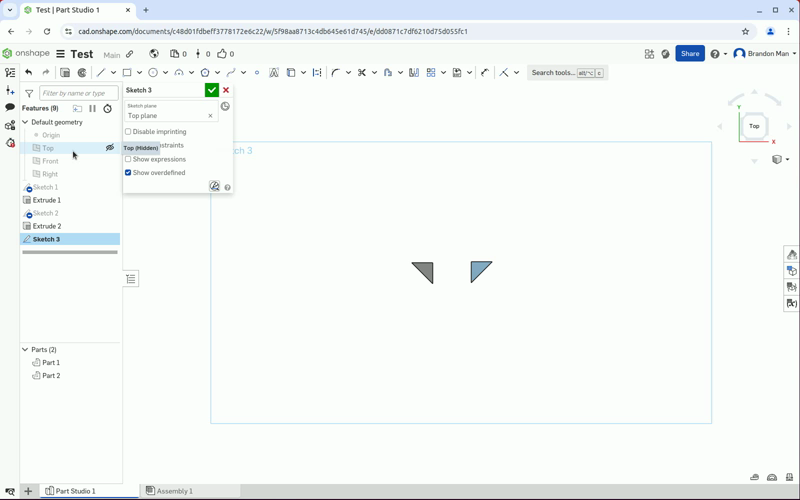
mouse_move(73, 352)
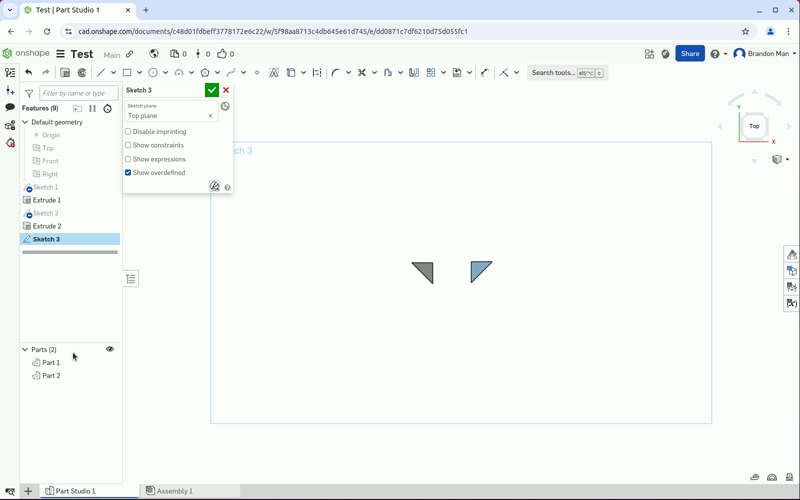
key(y)
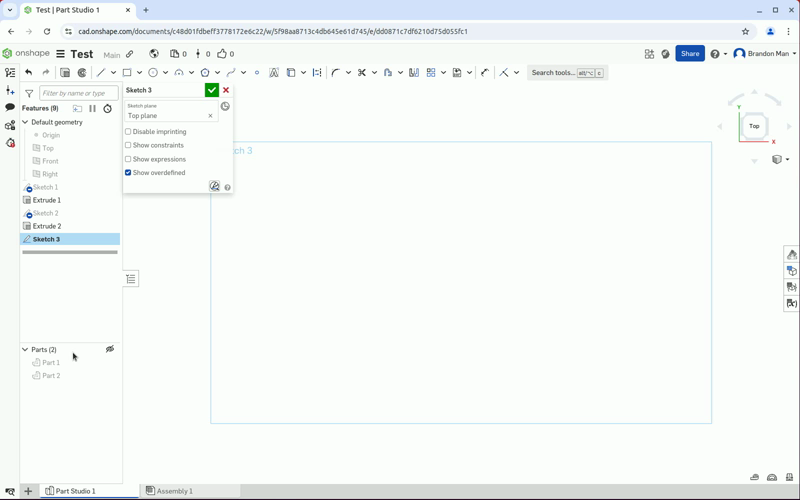
key(l)
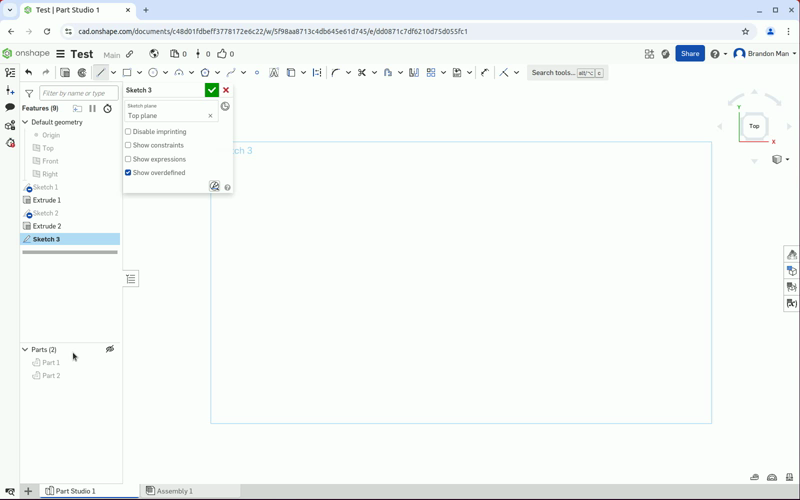
key_down(shift)
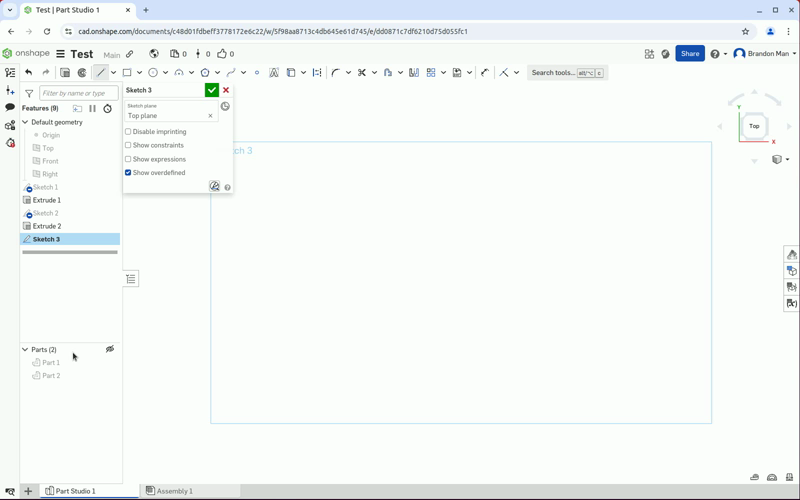
mouse_move(491, 262)
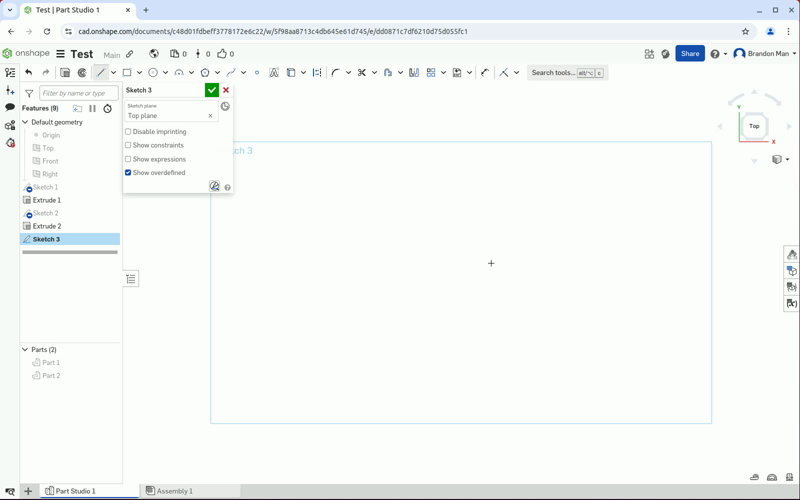
click(491, 262)
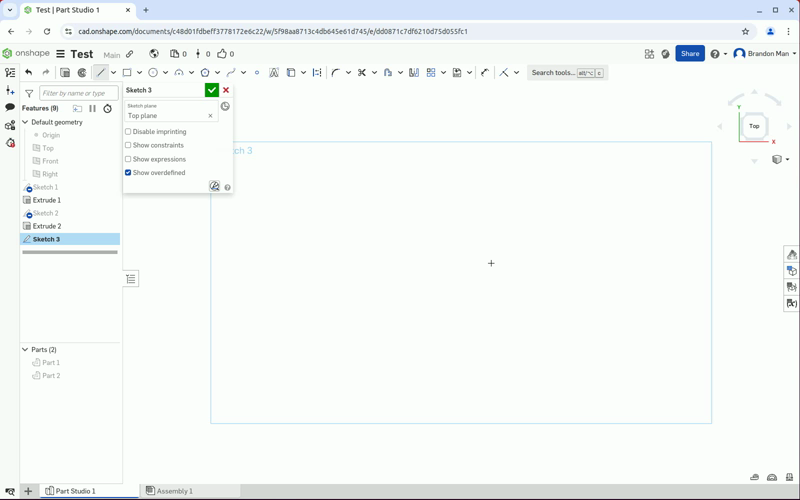
key_up(shift)
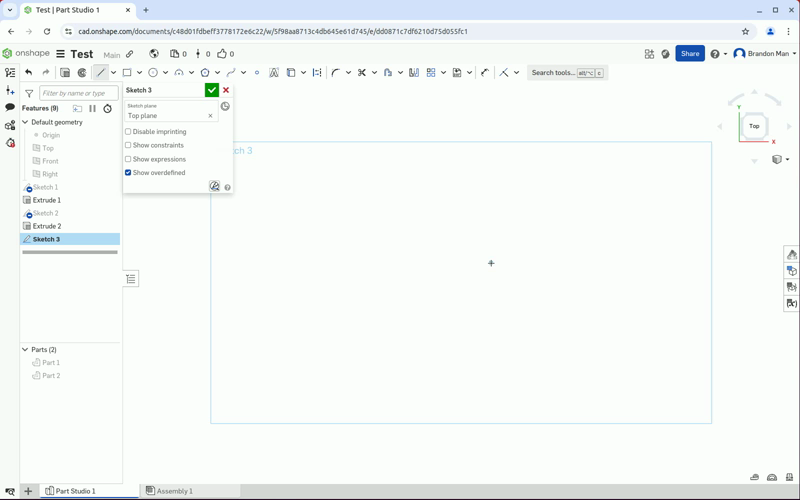
key_down(shift)
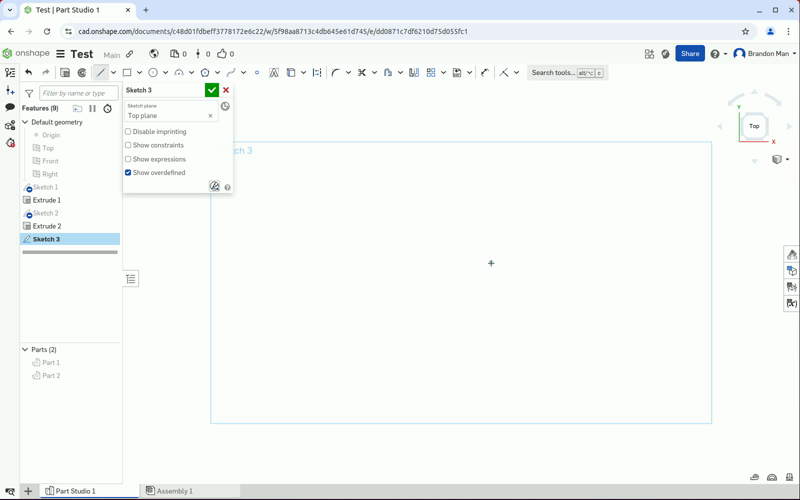
mouse_move(555, 262)
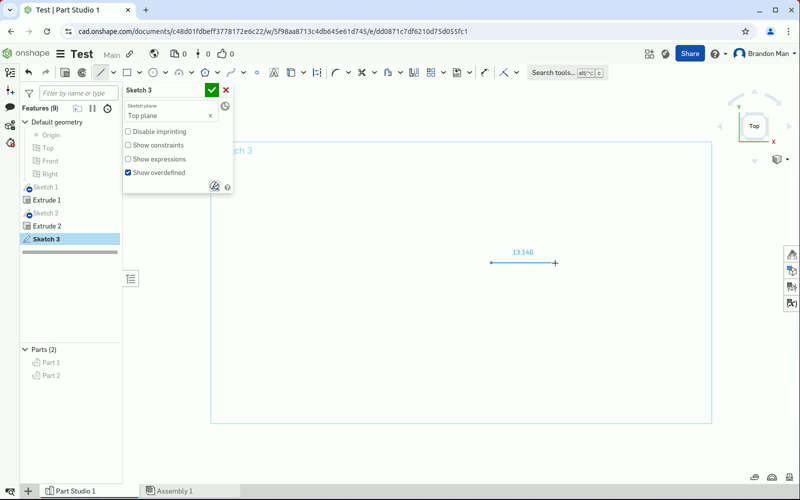
click(555, 262)
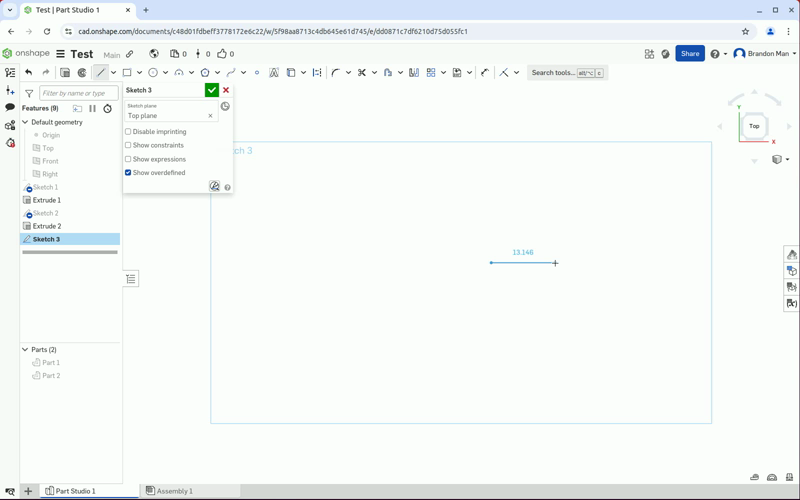
key_up(shift)
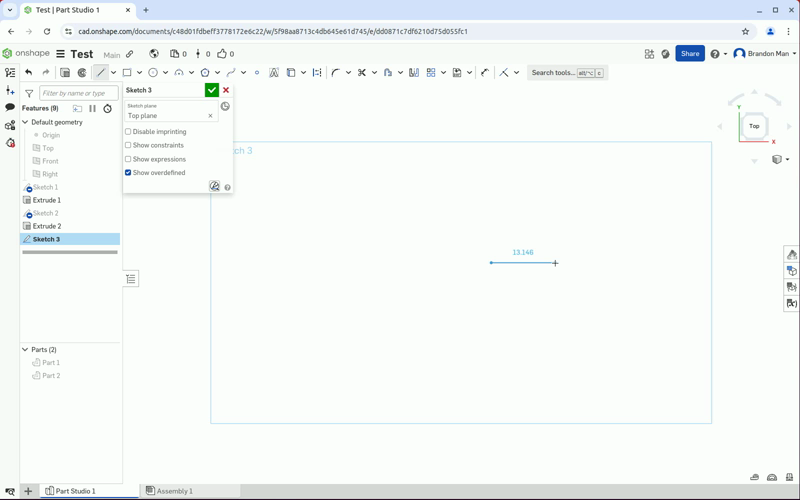
key_down(shift)
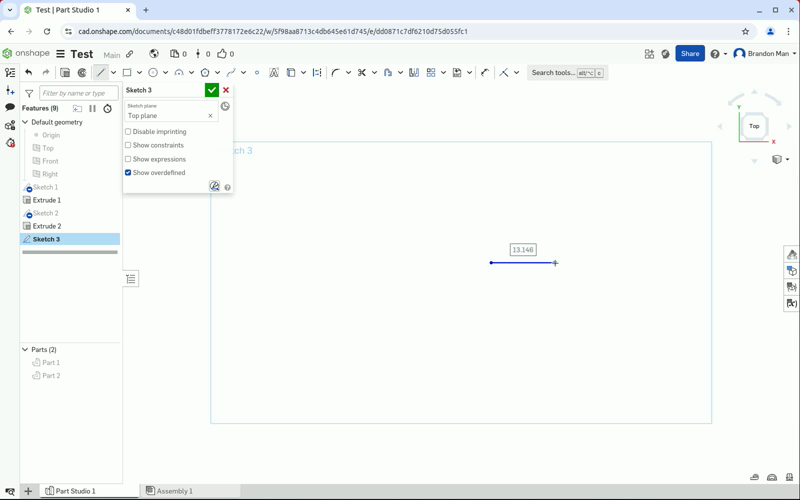
mouse_move(555, 183)
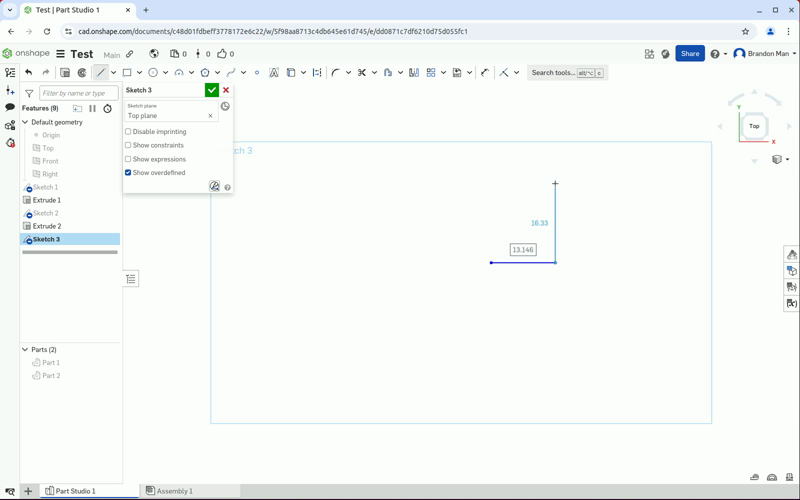
click(555, 183)
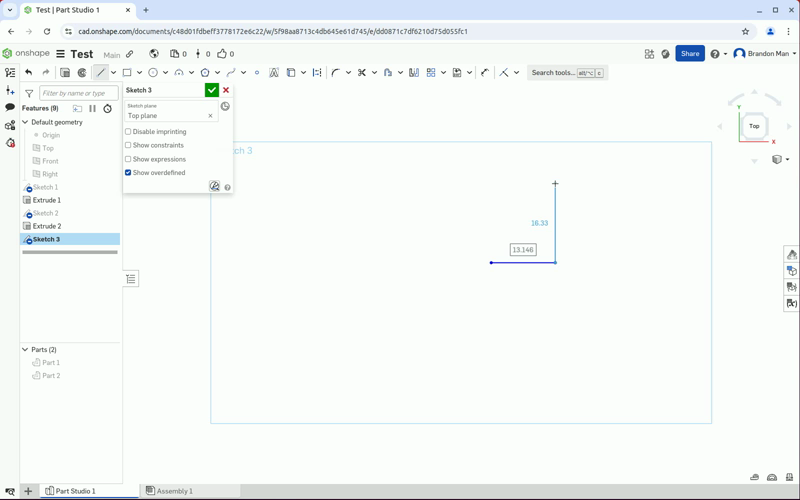
key_up(shift)
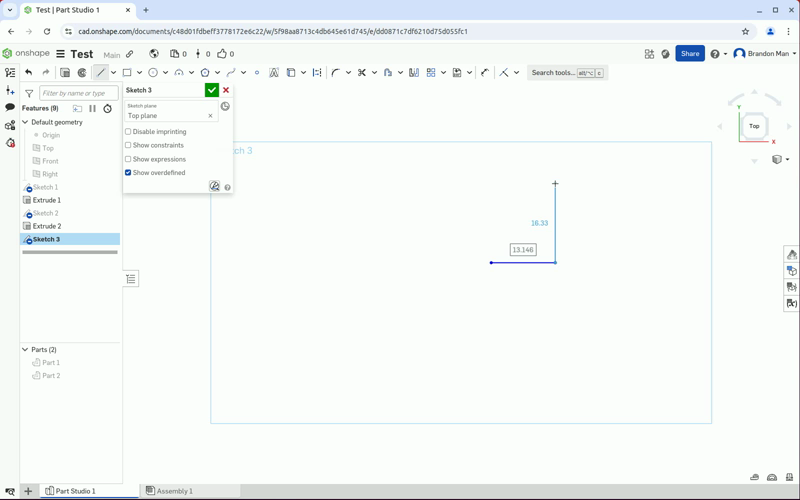
key_down(shift)
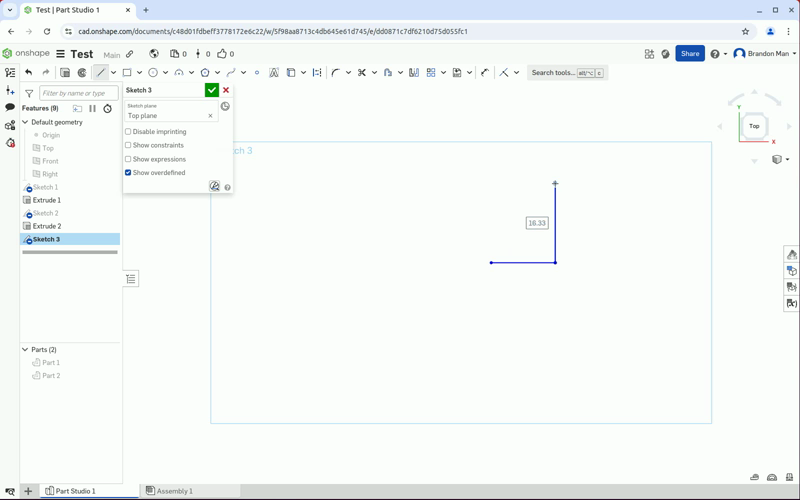
mouse_move(491, 183)
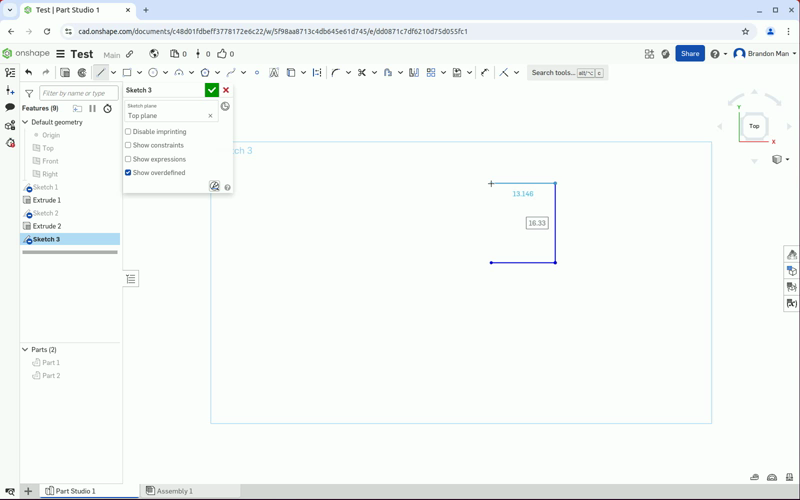
click(491, 183)
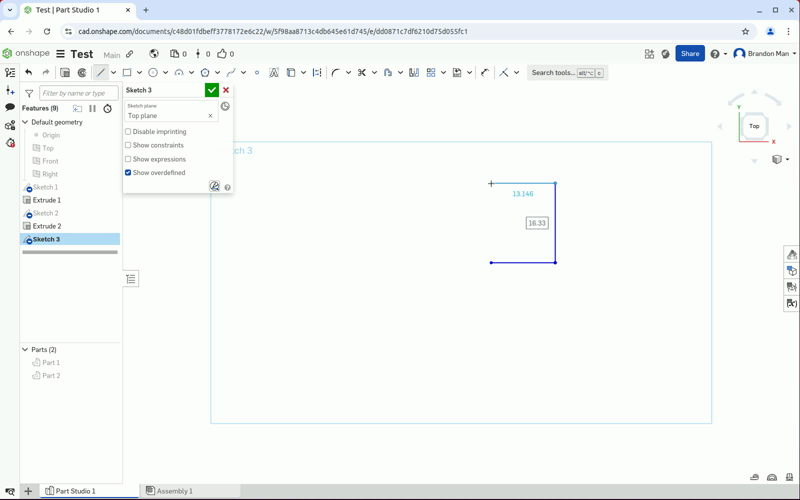
key_up(shift)
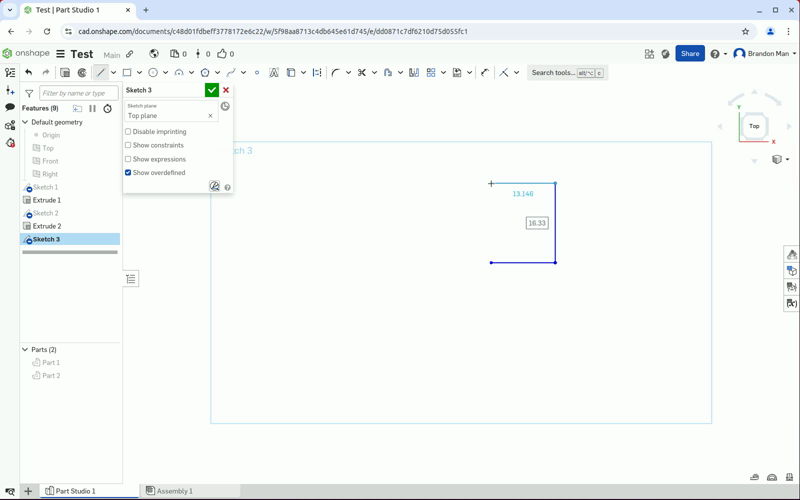
key_down(shift)
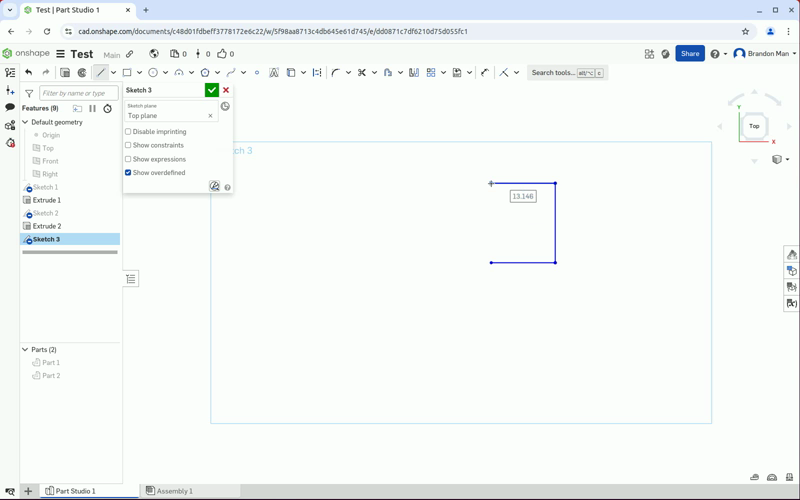
mouse_move(521, 183)
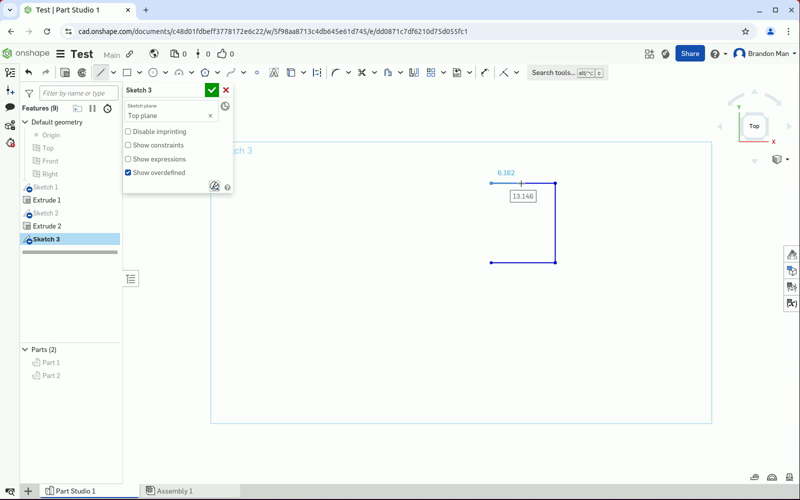
mouse_move(491, 222)
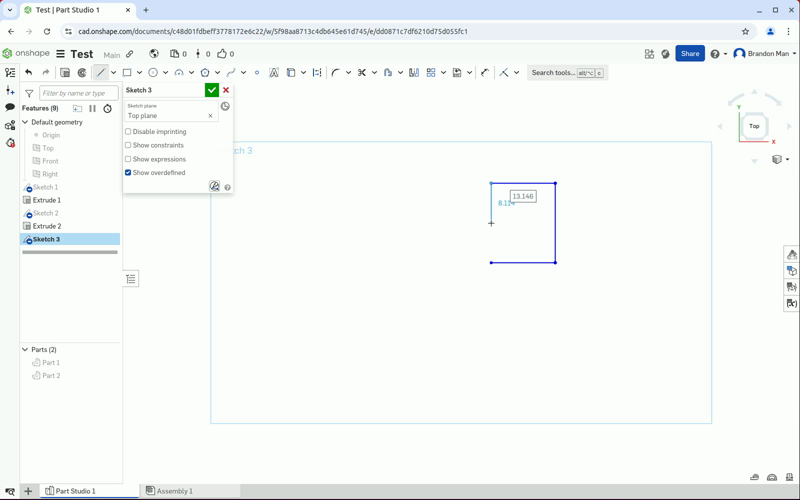
click(491, 222)
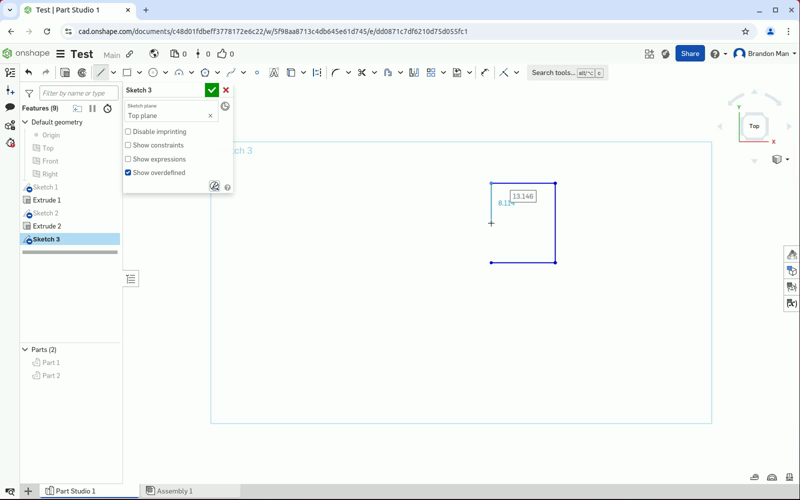
key_up(shift)
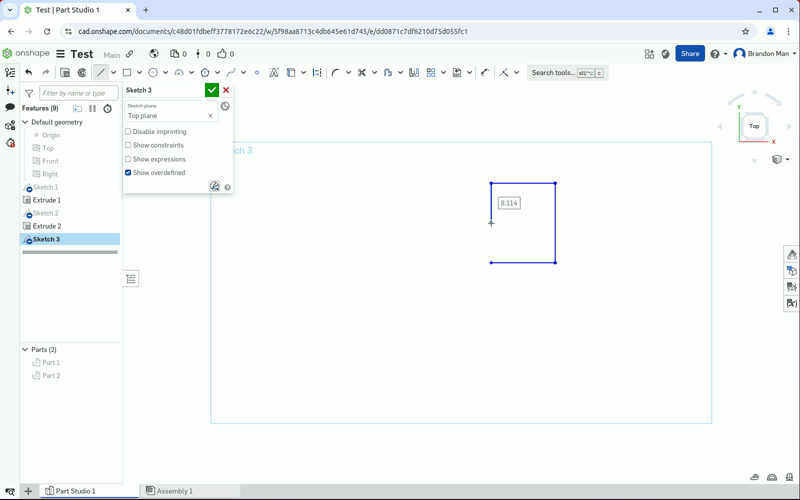
mouse_move(521, 222)
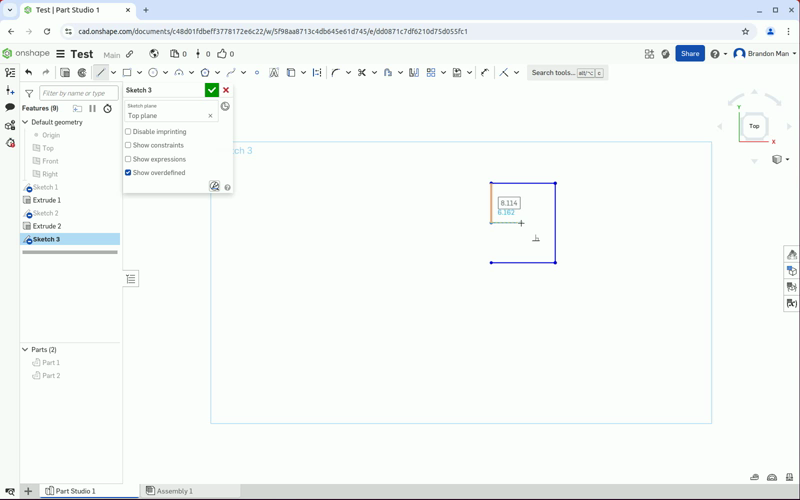
key_down(shift)
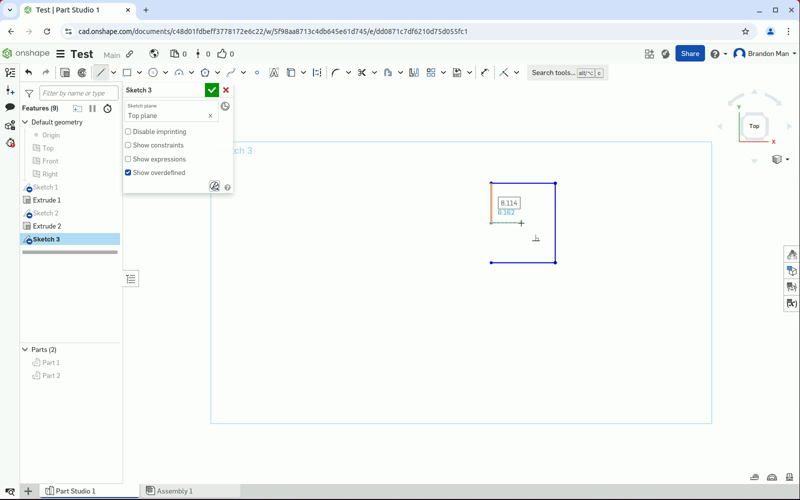
mouse_move(491, 262)
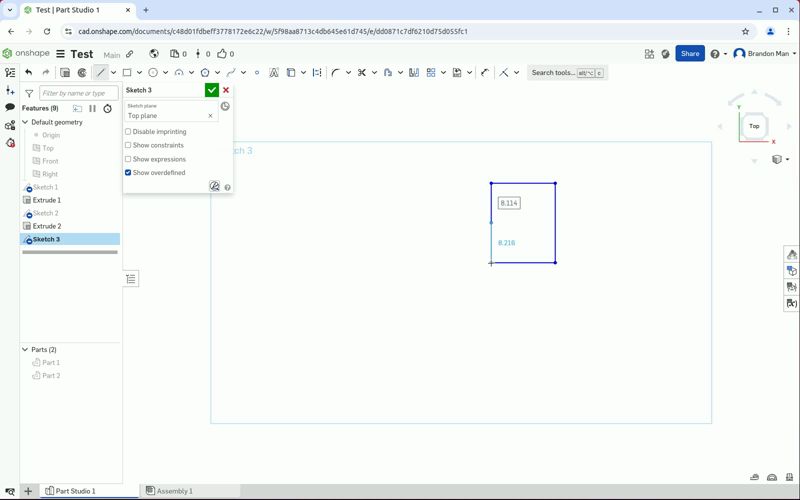
key_up(shift)
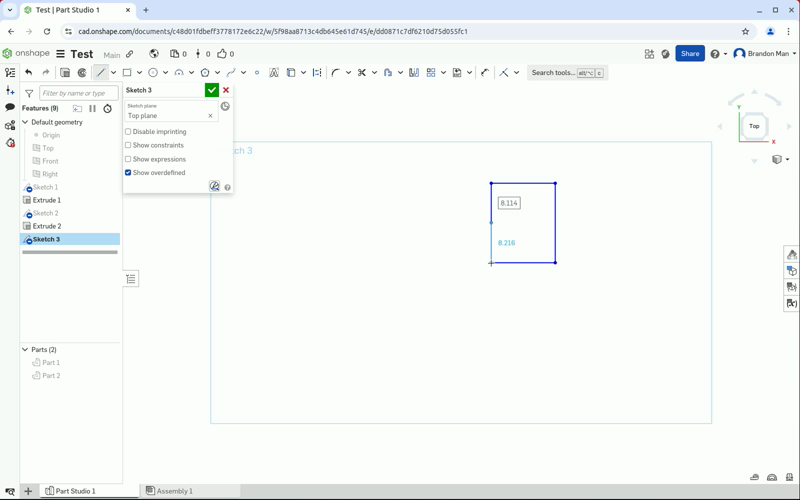
click(491, 262)
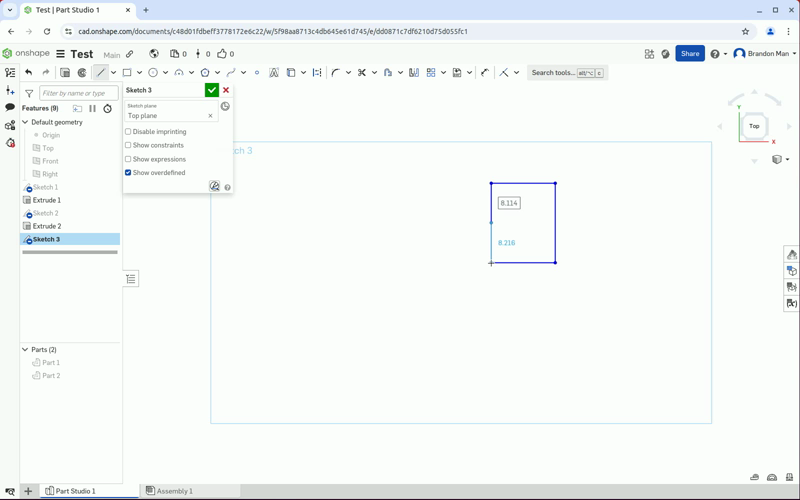
key(esc)
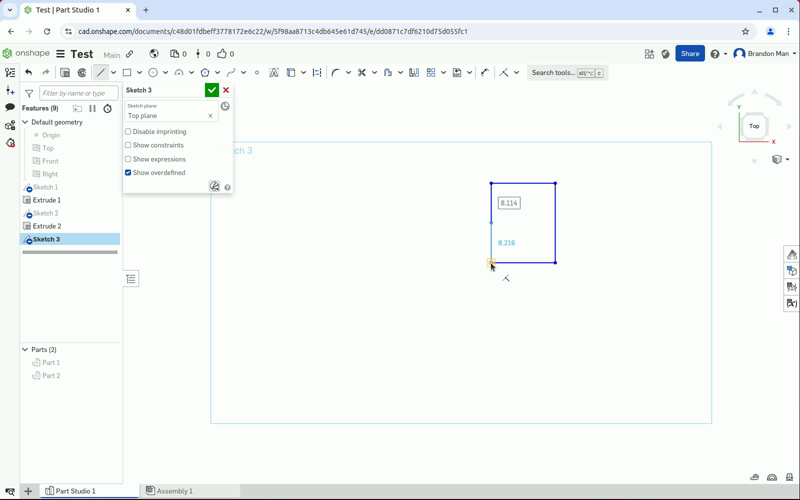
mouse_move(512, 232)
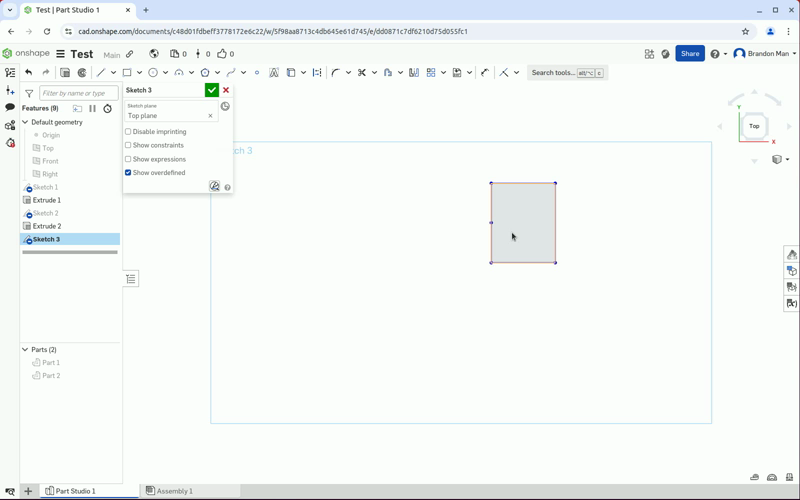
click(512, 232)
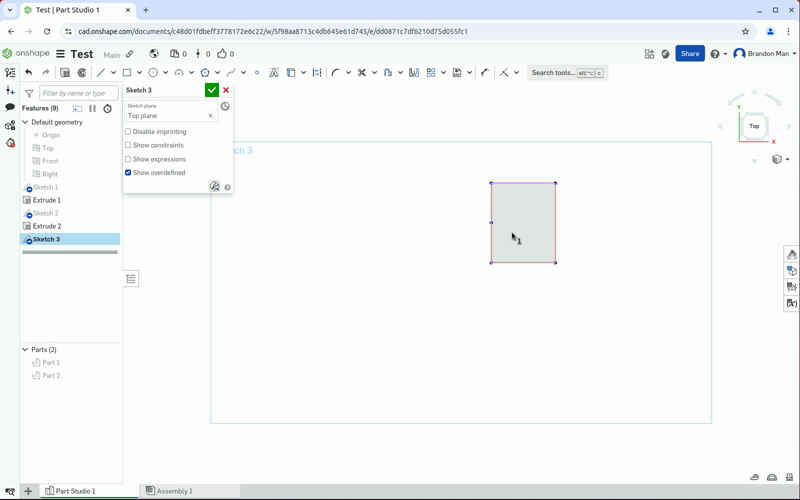
mouse_move(73, 352)
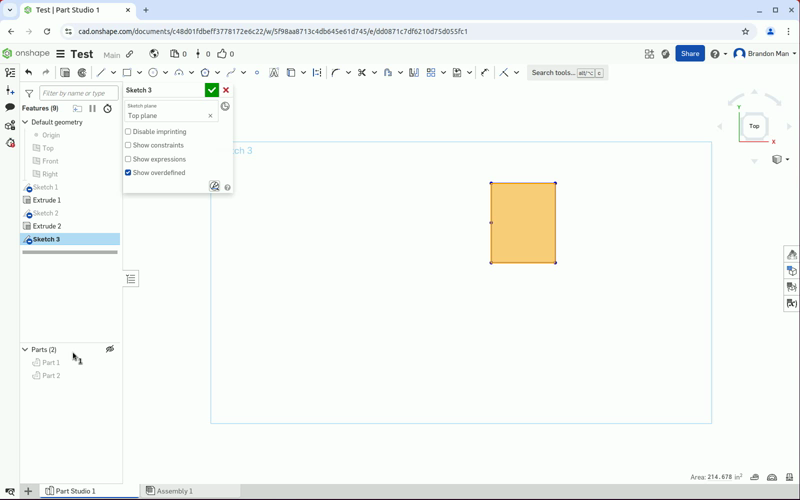
key(shift+y)
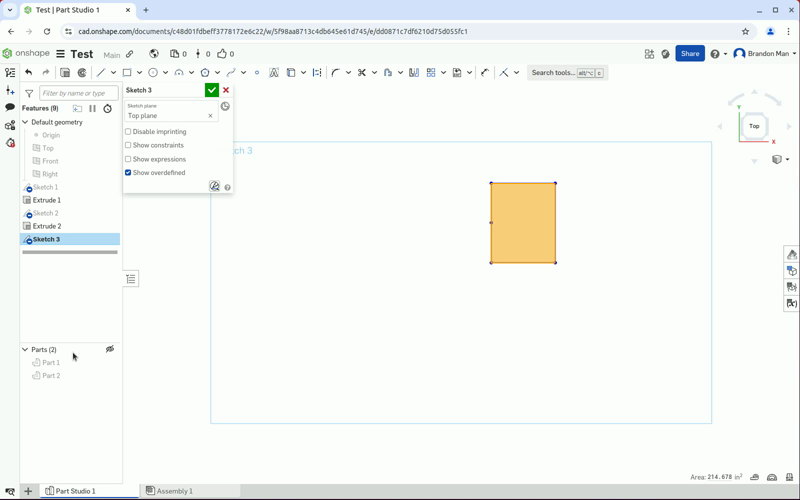
key(shift+e)
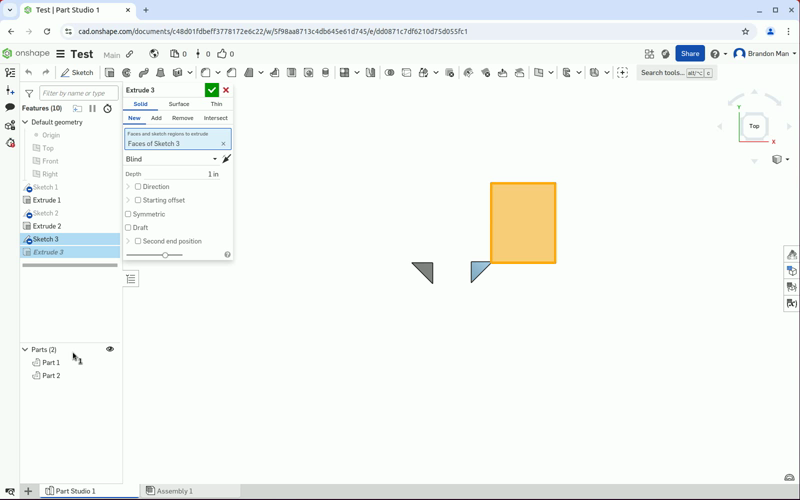
mouse_move(143, 106)
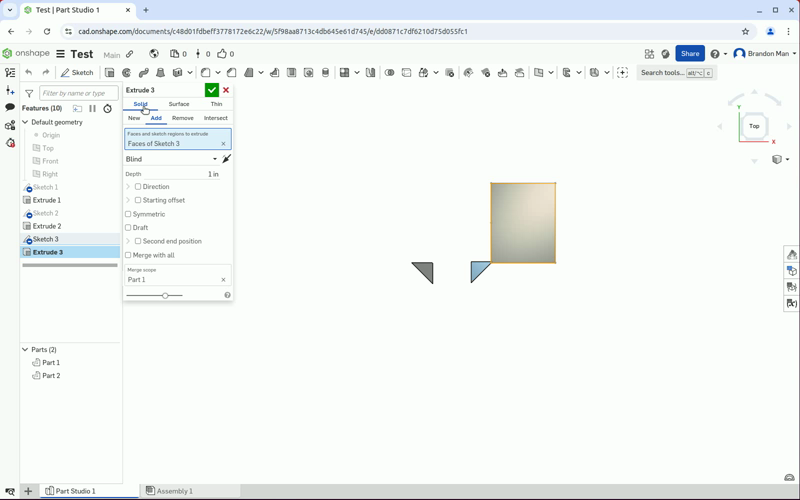
click(143, 106)
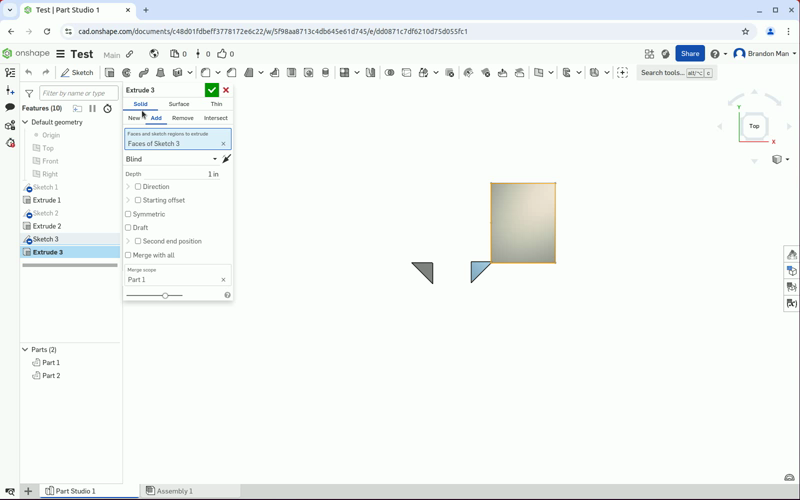
mouse_move(137, 120)
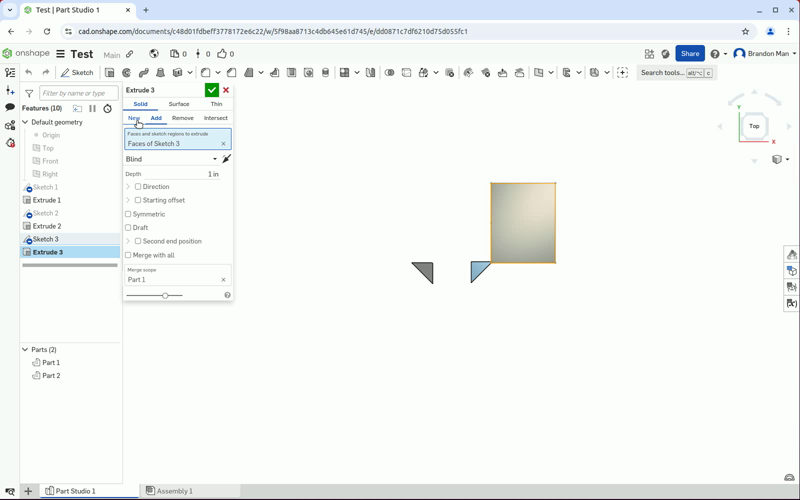
click(137, 120)
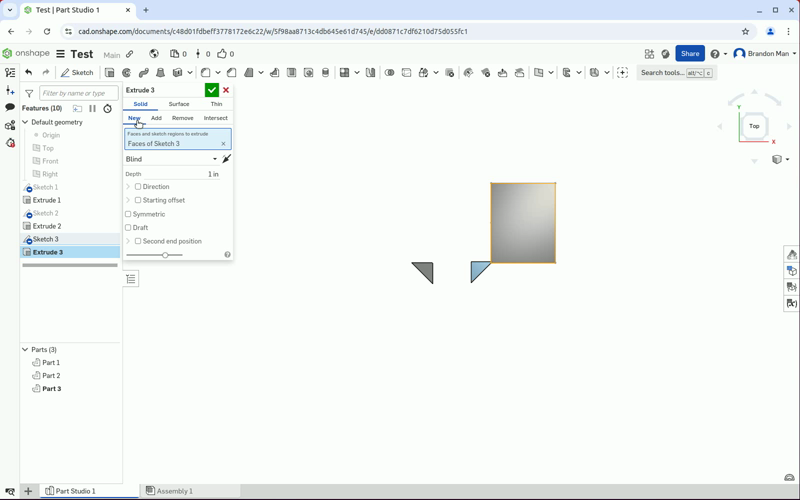
key(tab, 4)
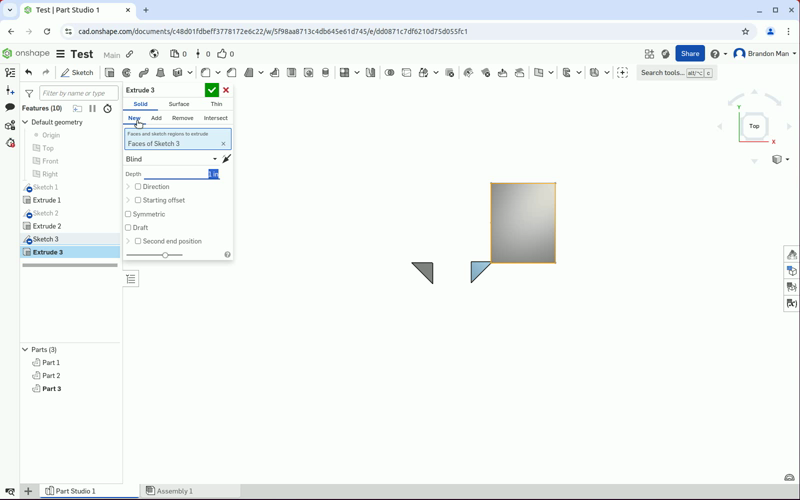
text(9.628)
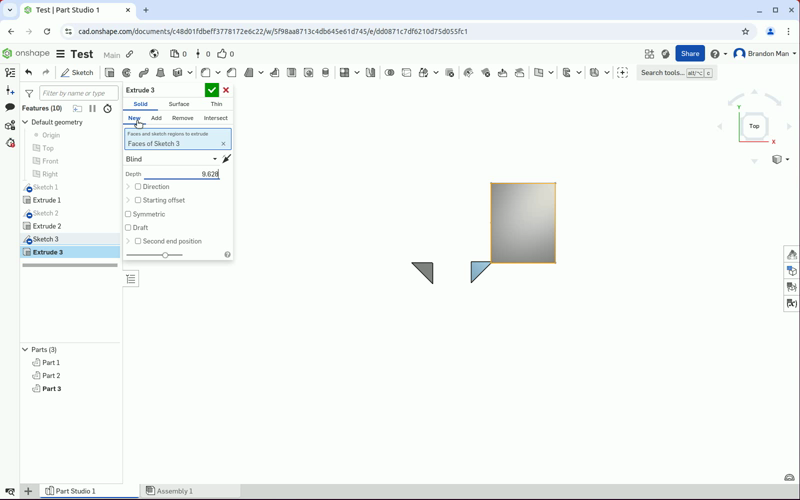
key(tab, 3)
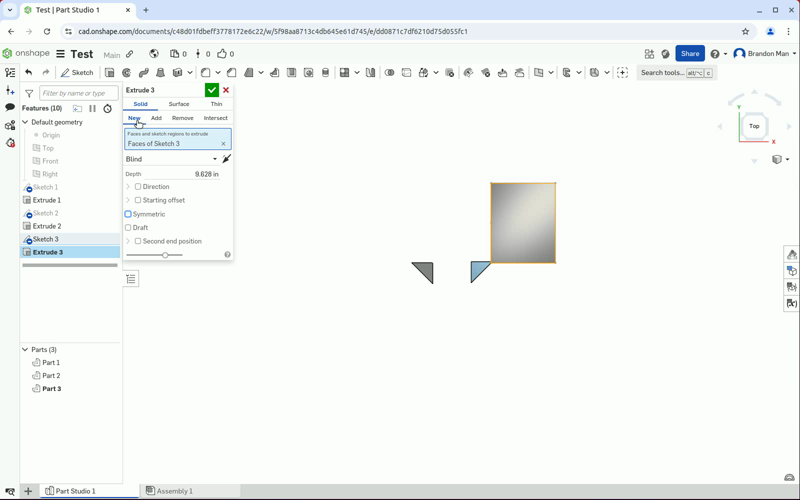
key(space)
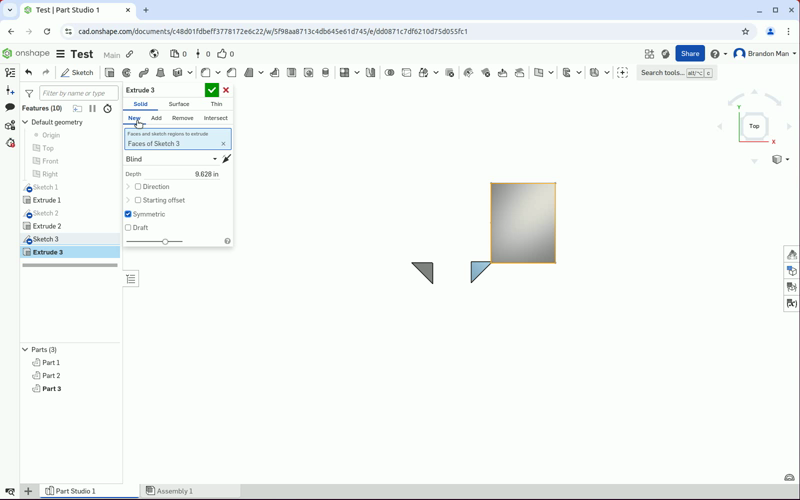
key(enter)
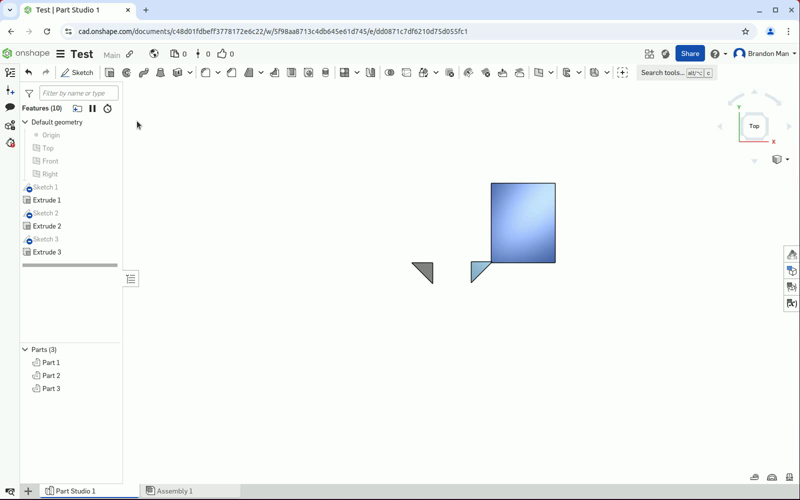
key(shift+h)
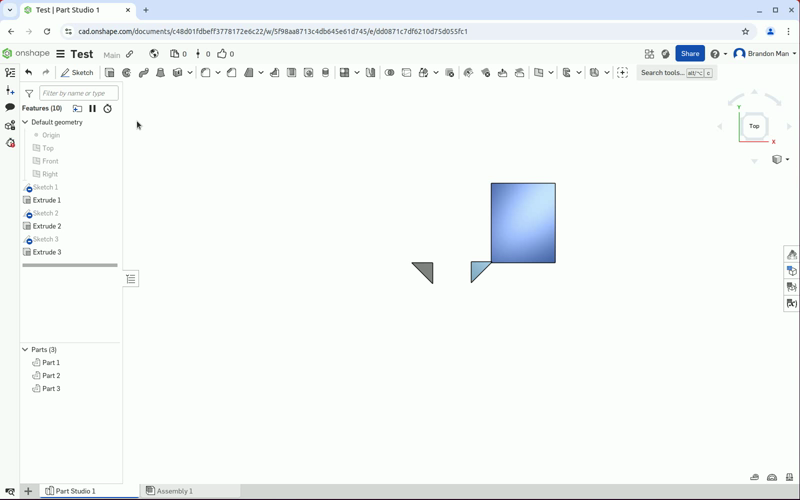
key(shift+h)
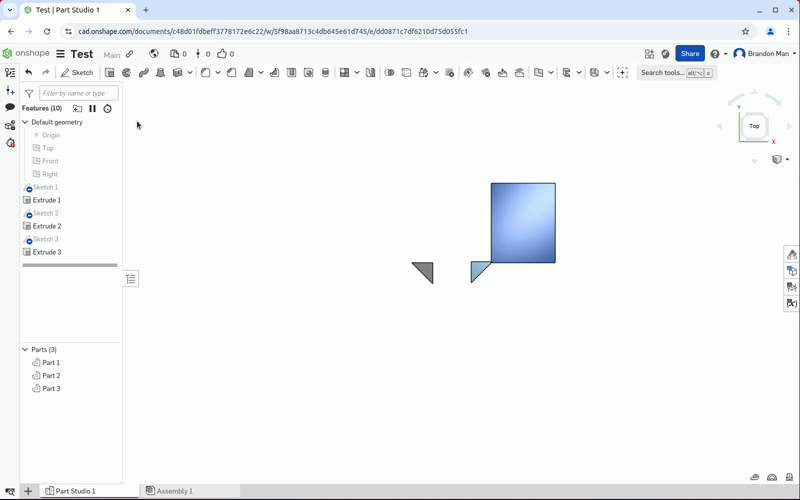
mouse_move(73, 189)
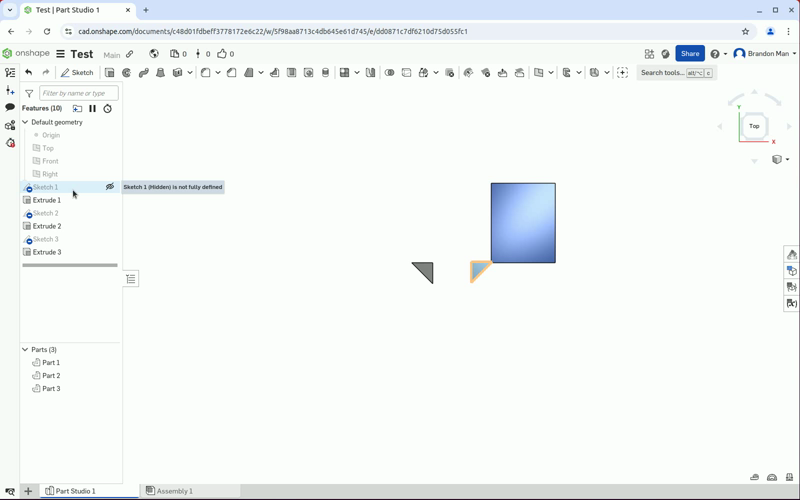
click(73, 189)
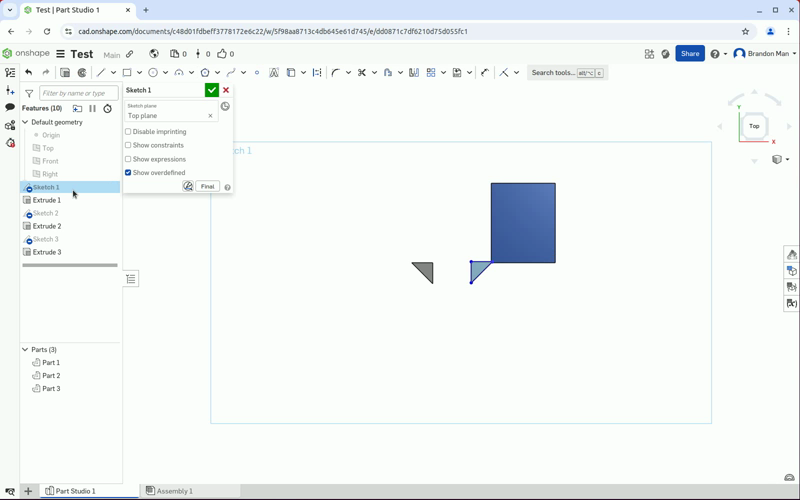
mouse_move(229, 92)
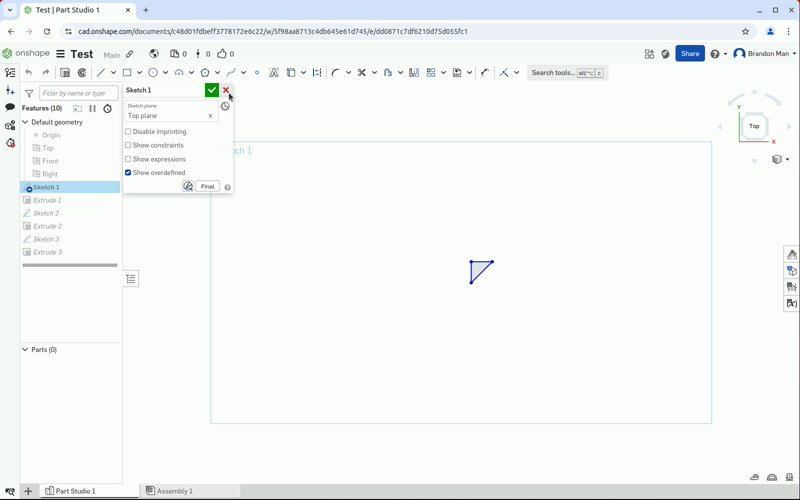
click(229, 92)
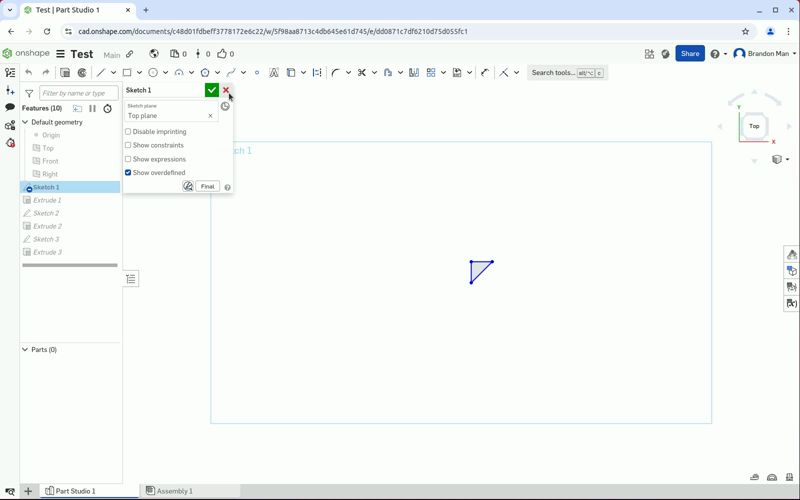
key(shift+s)
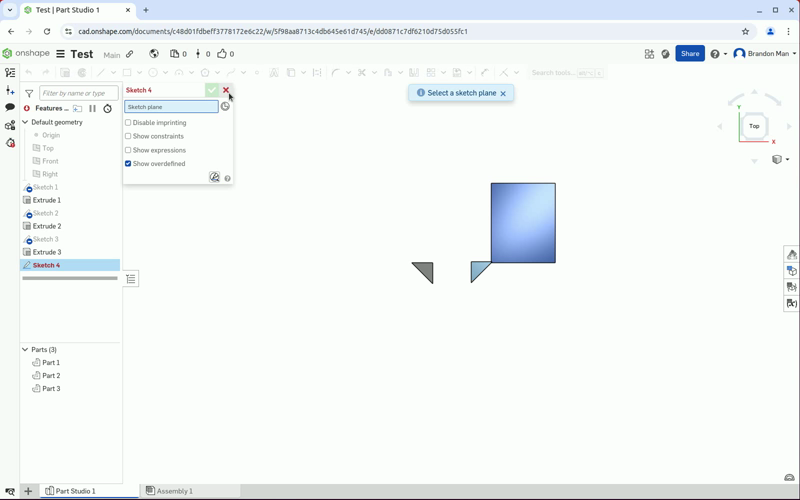
mouse_move(73, 150)
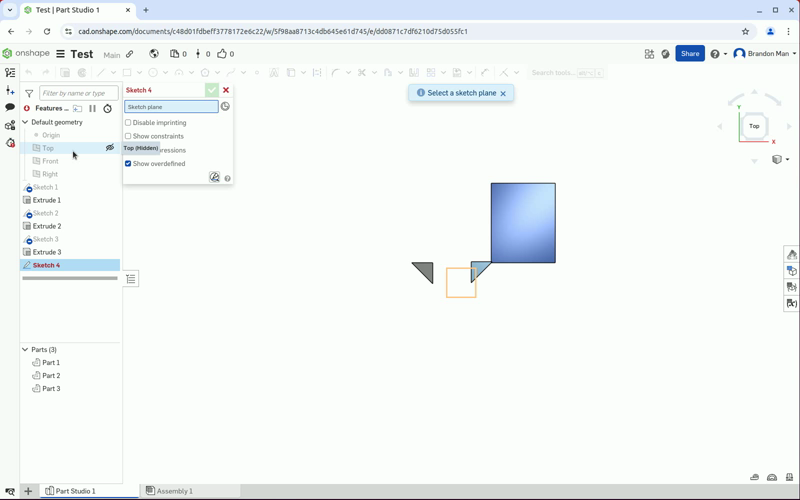
click(73, 150)
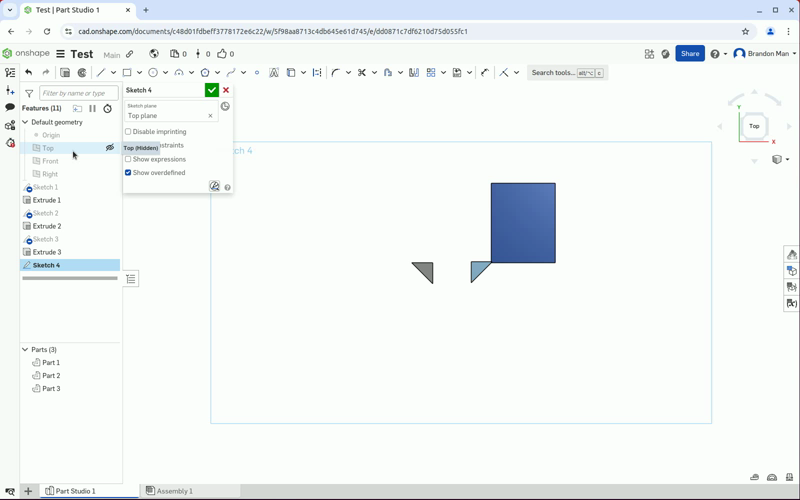
mouse_move(73, 352)
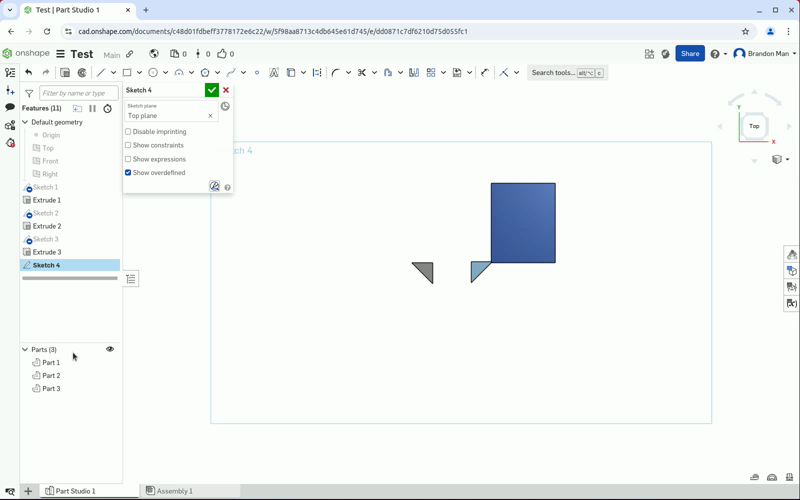
key(y)
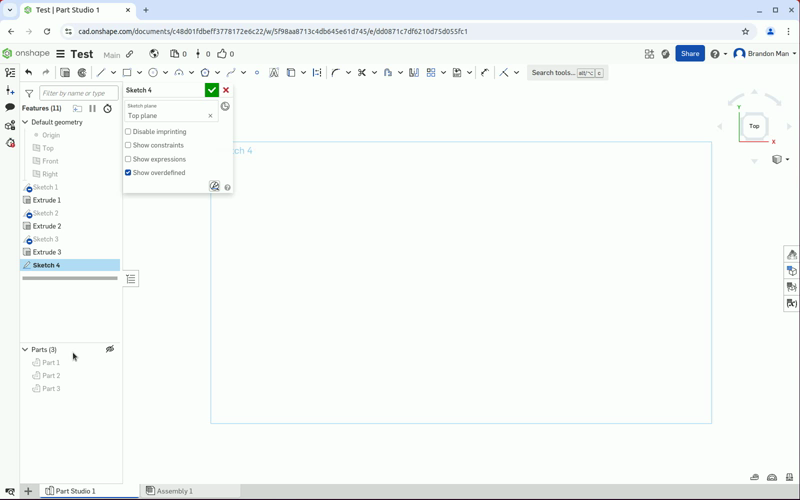
key(l)
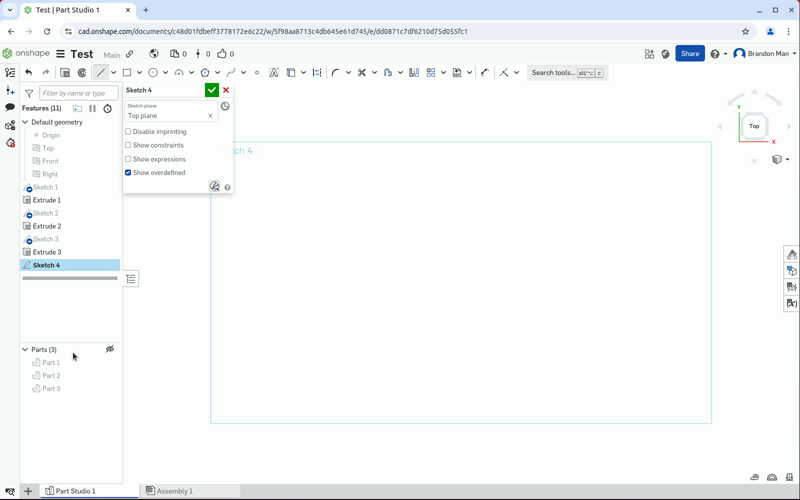
key_down(shift)
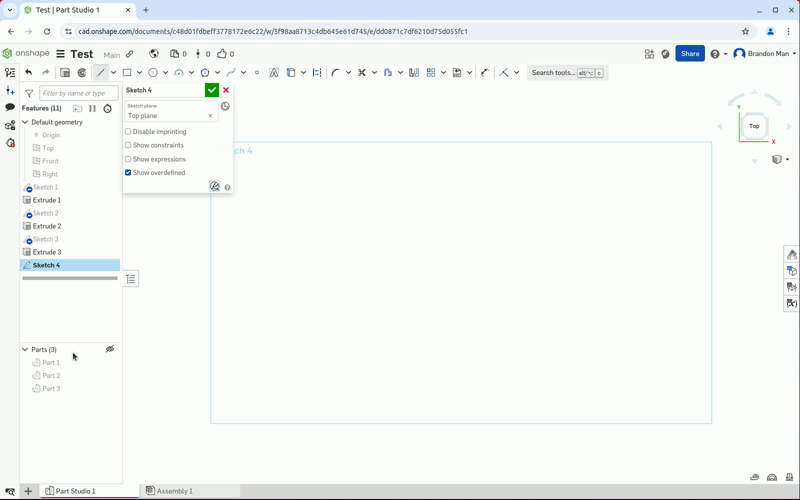
mouse_move(348, 262)
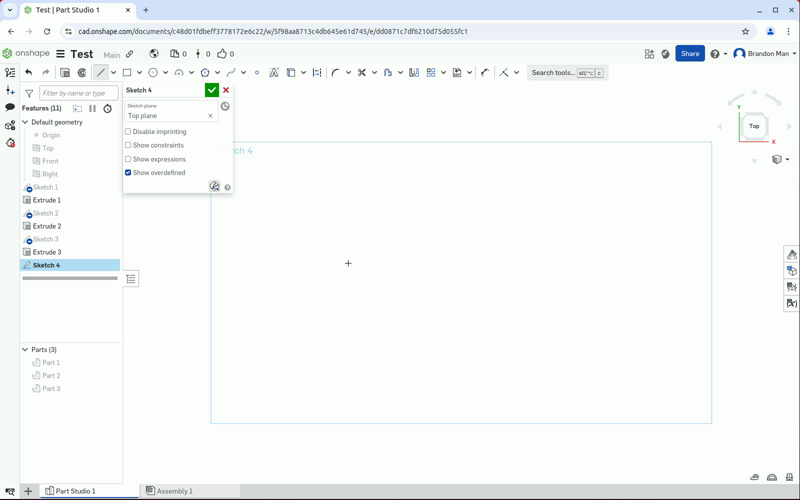
click(348, 262)
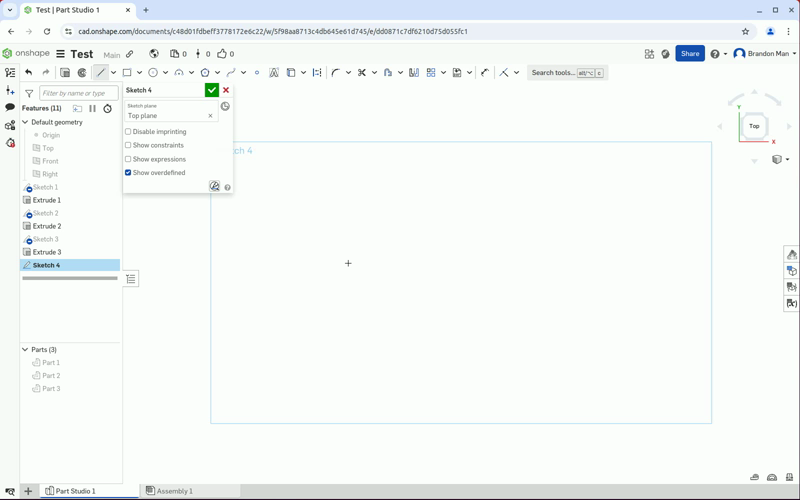
key_up(shift)
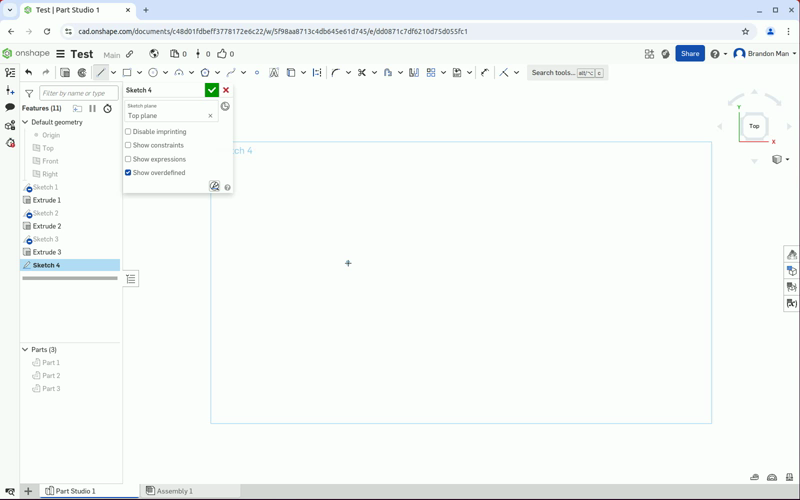
key_down(shift)
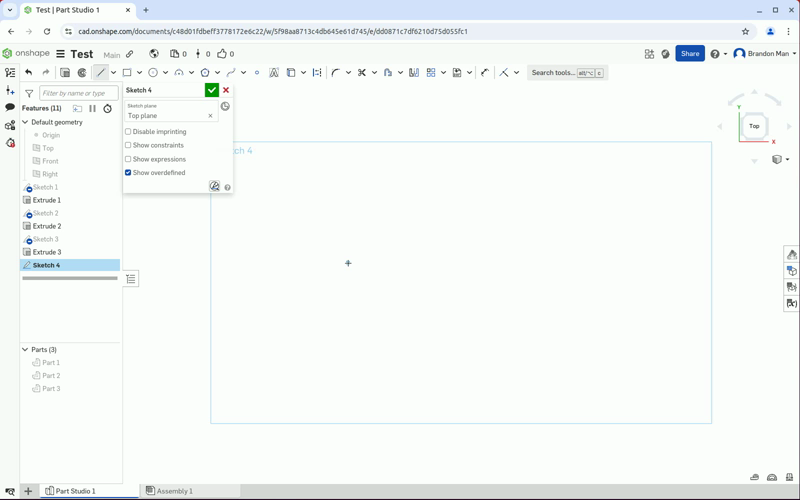
mouse_move(412, 262)
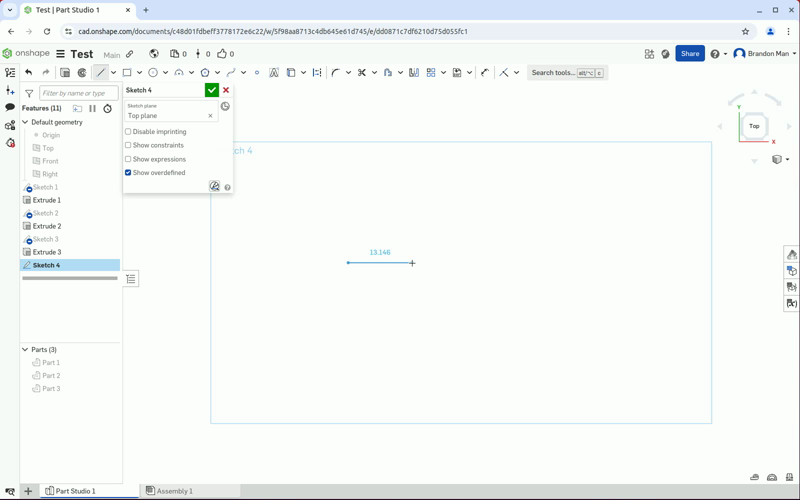
click(412, 262)
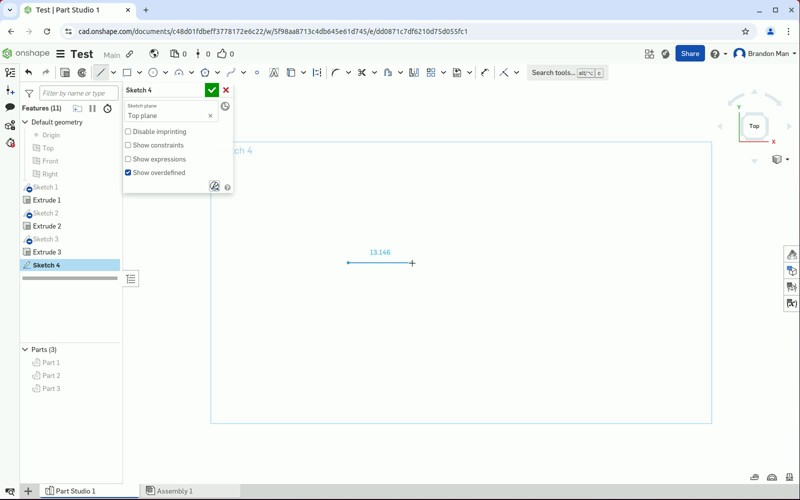
key_up(shift)
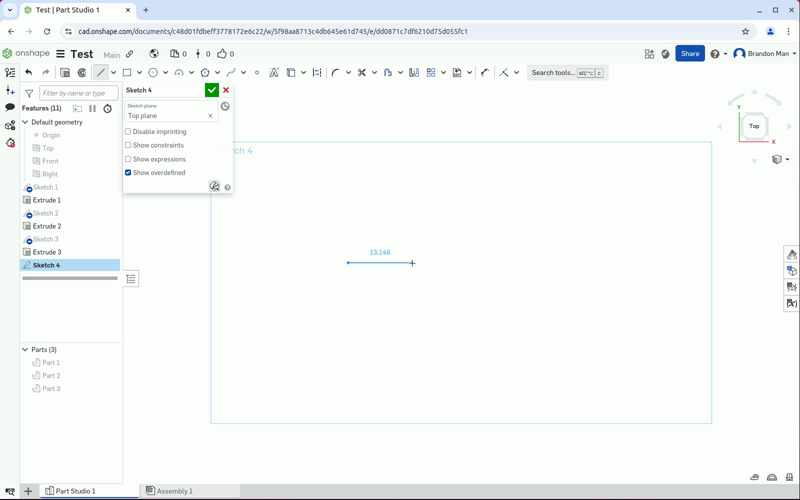
key_down(shift)
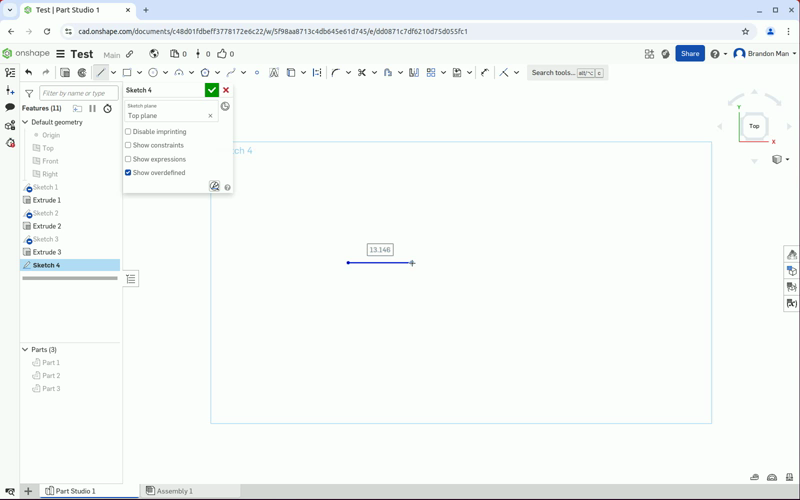
mouse_move(442, 262)
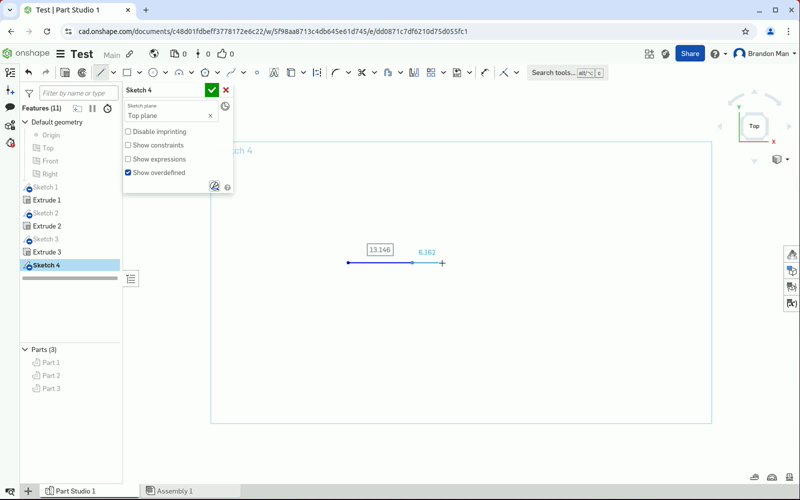
mouse_move(412, 222)
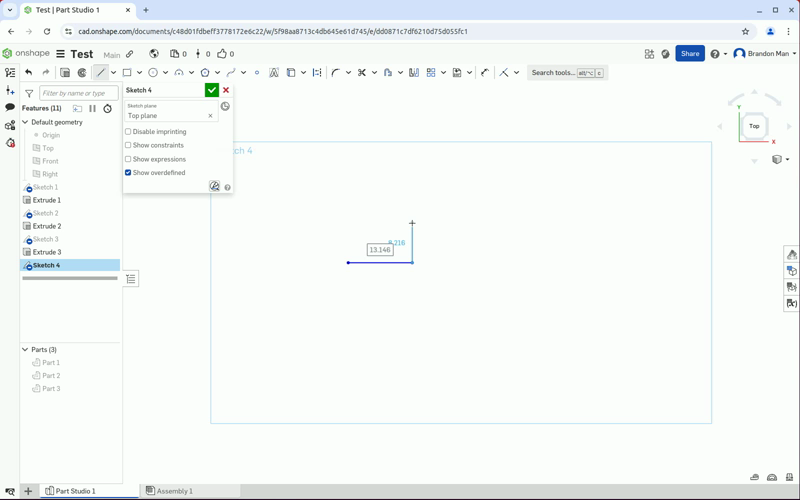
click(412, 222)
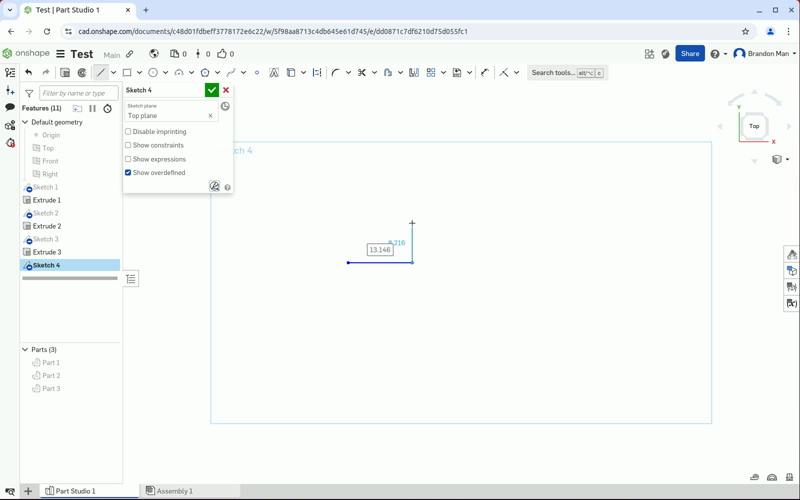
key_up(shift)
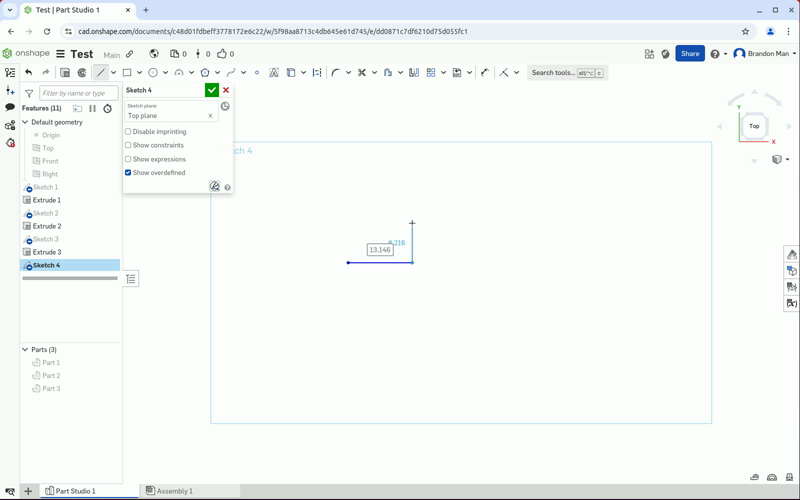
key_down(shift)
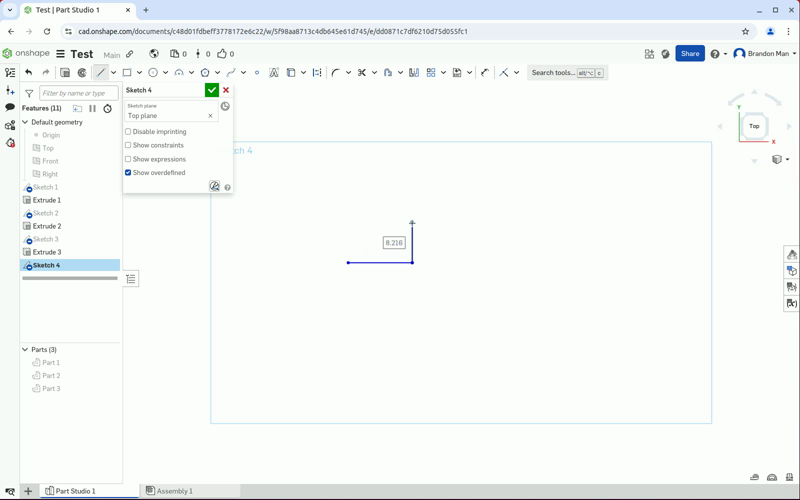
mouse_move(442, 222)
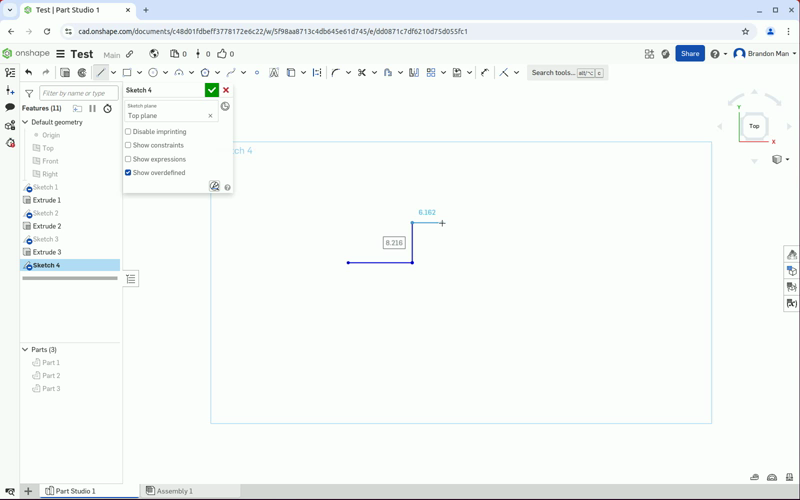
mouse_move(412, 183)
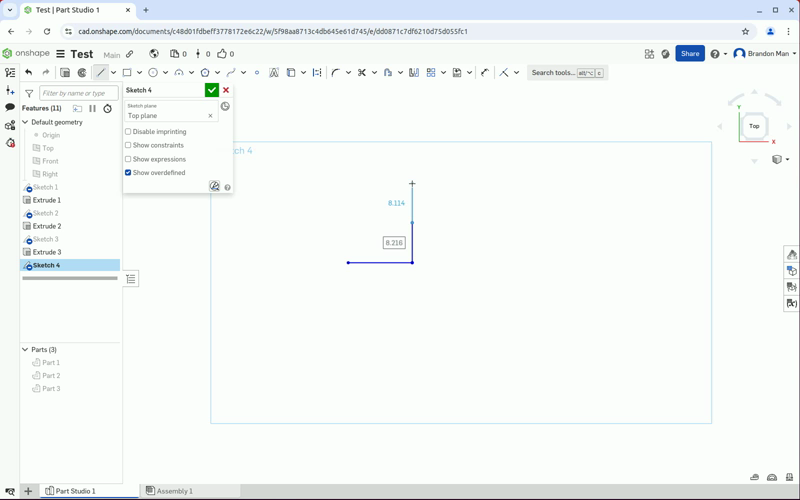
click(412, 183)
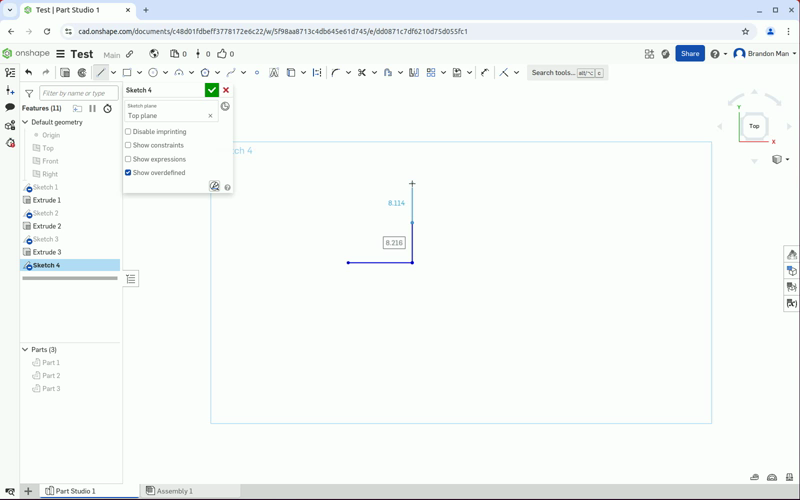
key_up(shift)
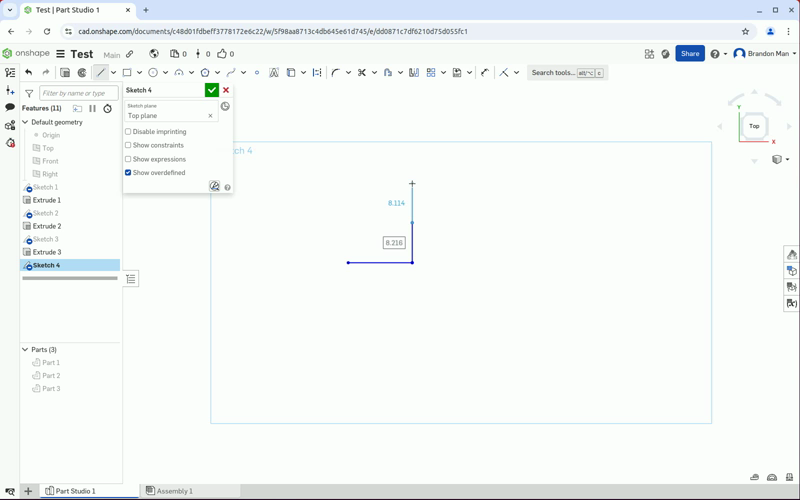
key_down(shift)
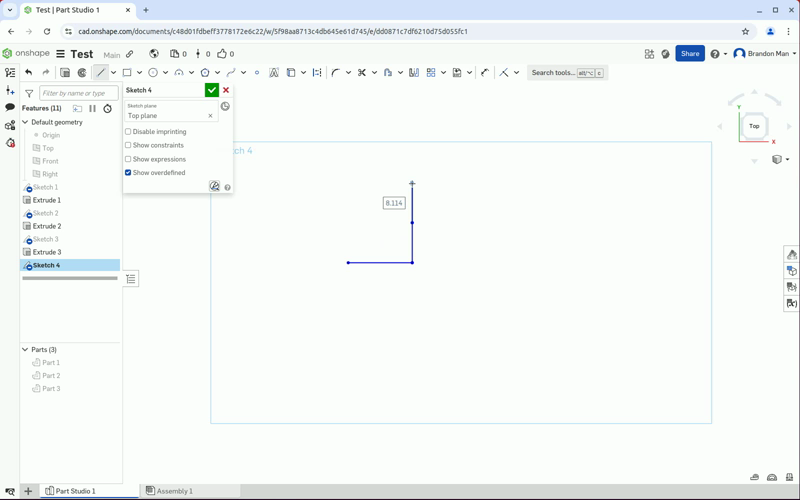
mouse_move(348, 183)
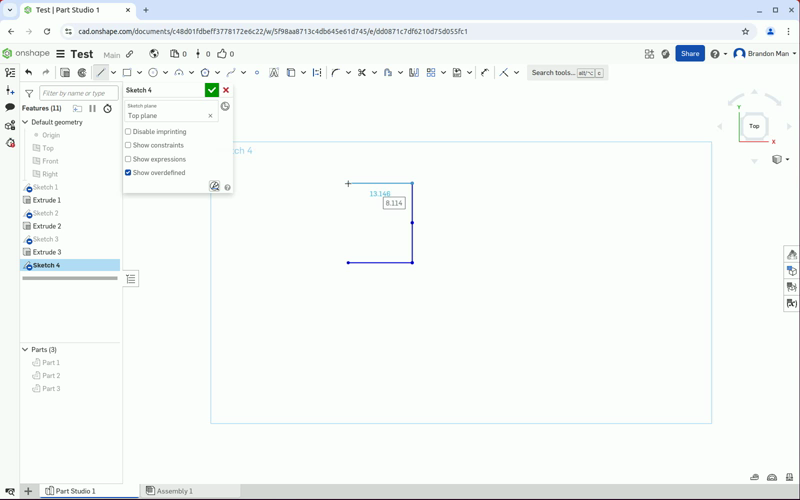
click(348, 183)
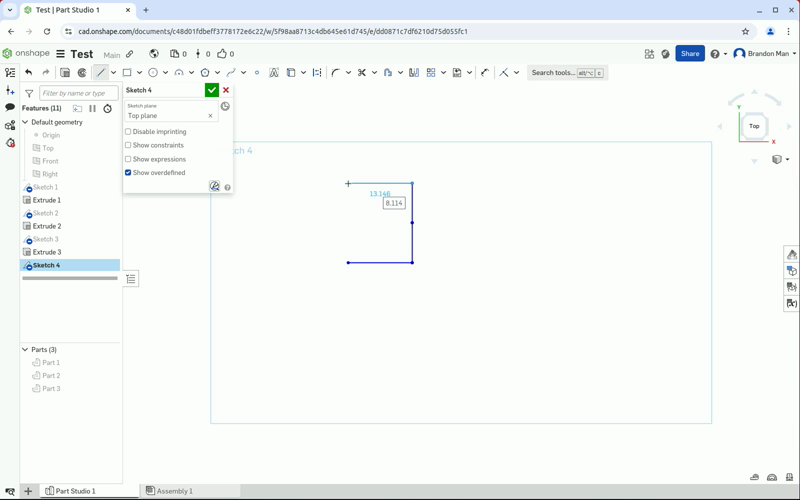
key_up(shift)
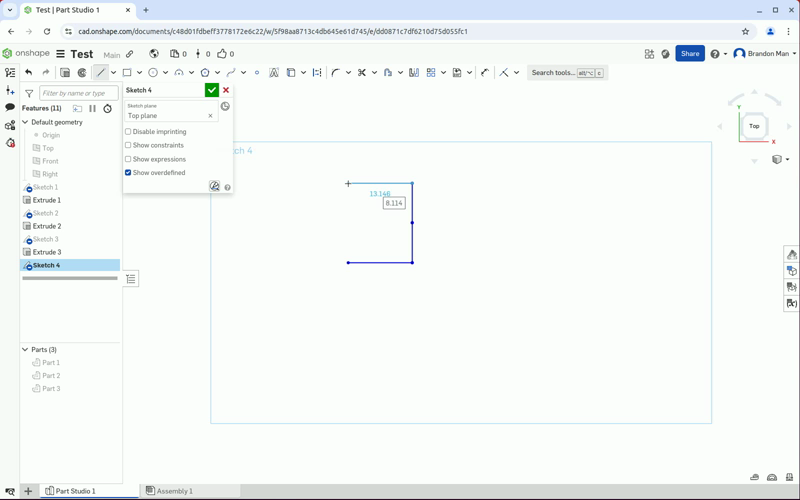
key_down(shift)
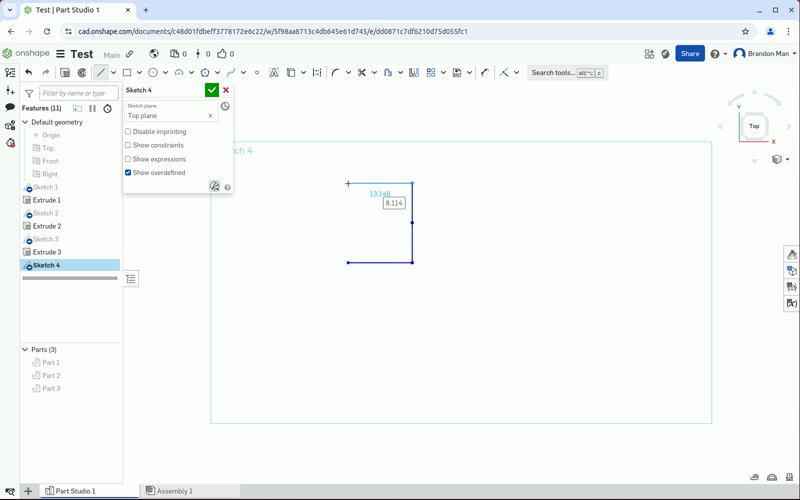
mouse_move(348, 262)
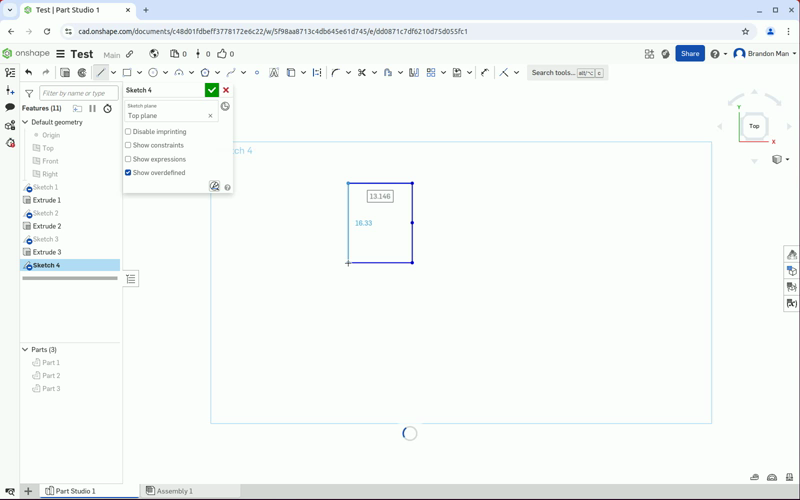
key_up(shift)
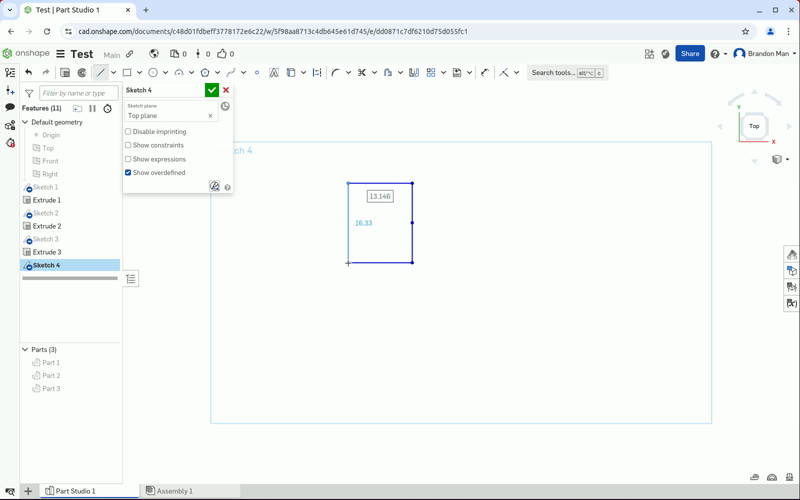
click(348, 262)
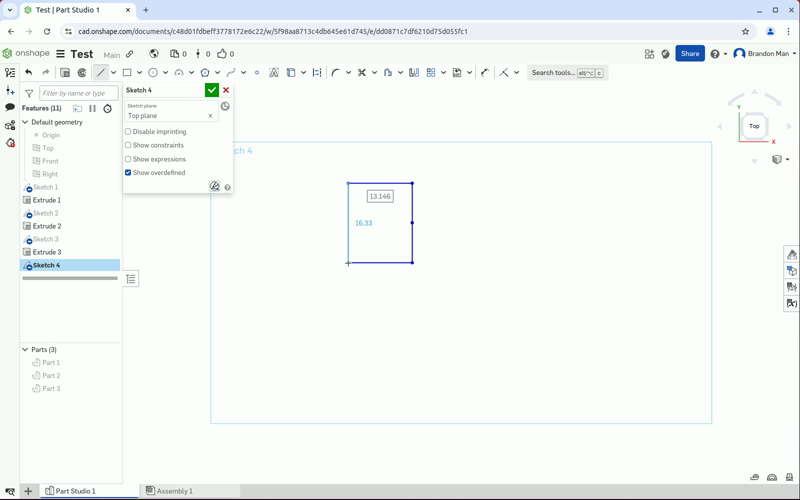
key(esc)
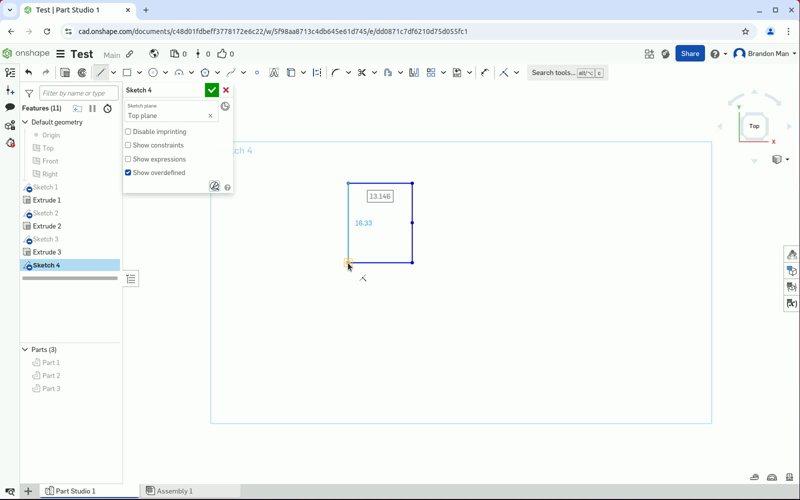
mouse_move(408, 239)
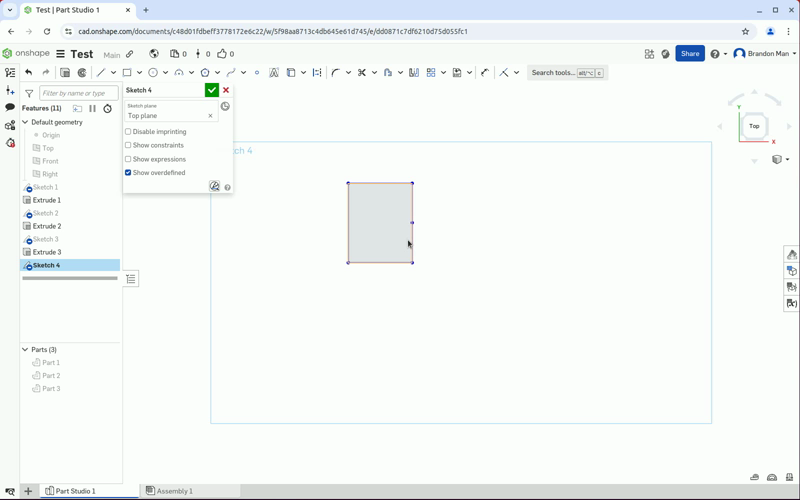
click(408, 239)
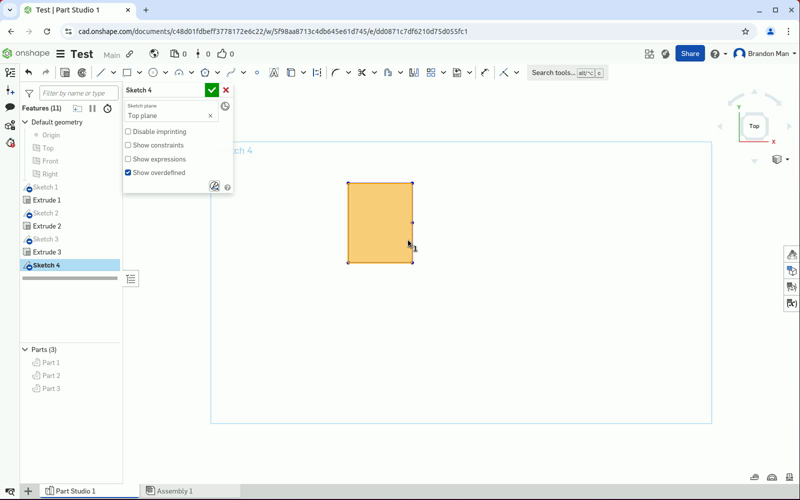
mouse_move(73, 352)
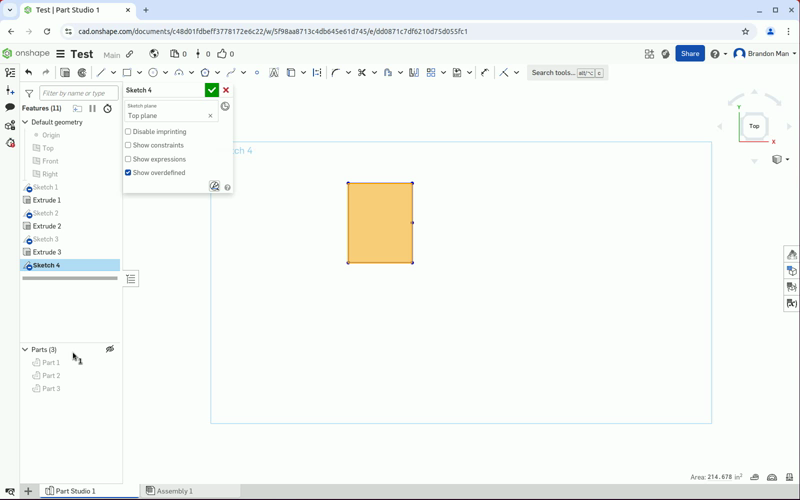
key(shift+y)
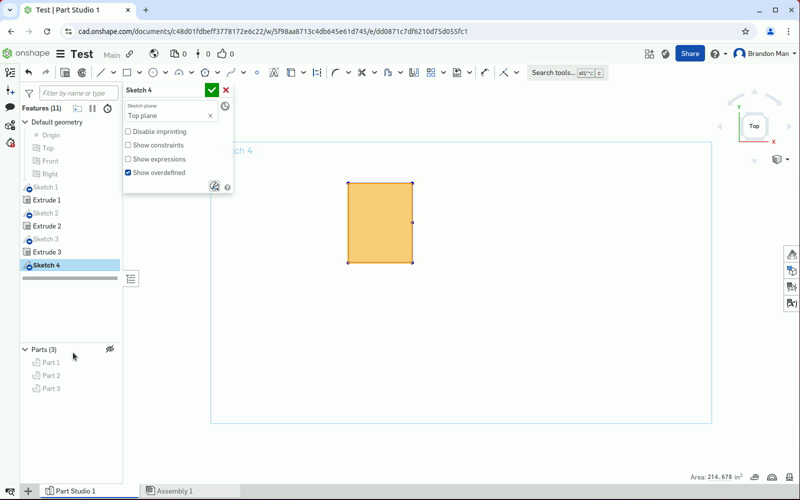
key(shift+e)
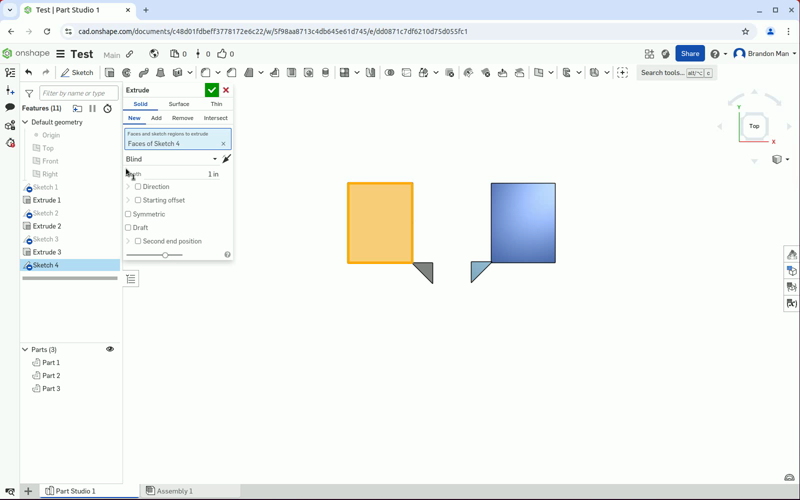
mouse_move(143, 106)
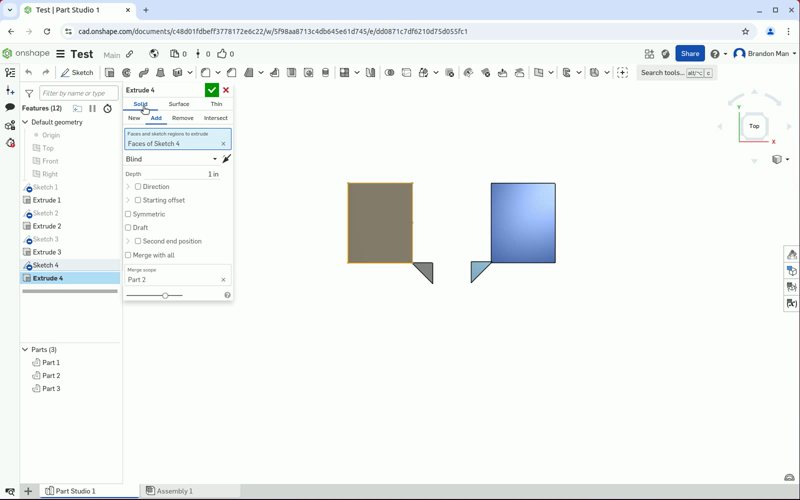
click(143, 106)
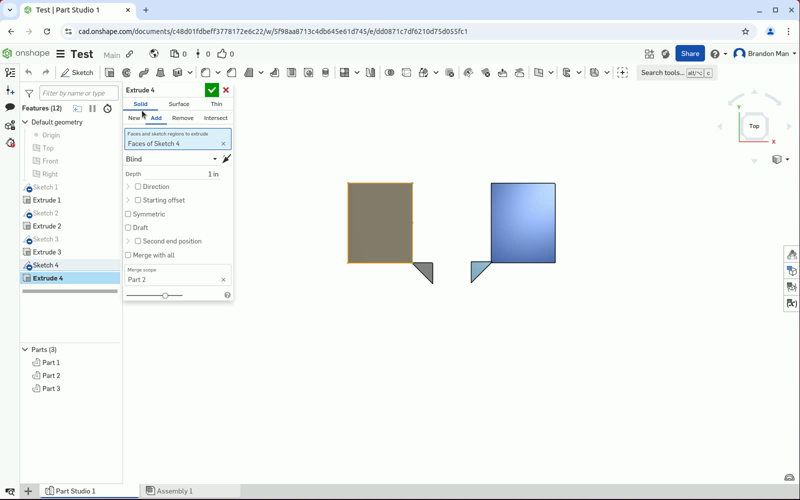
mouse_move(137, 120)
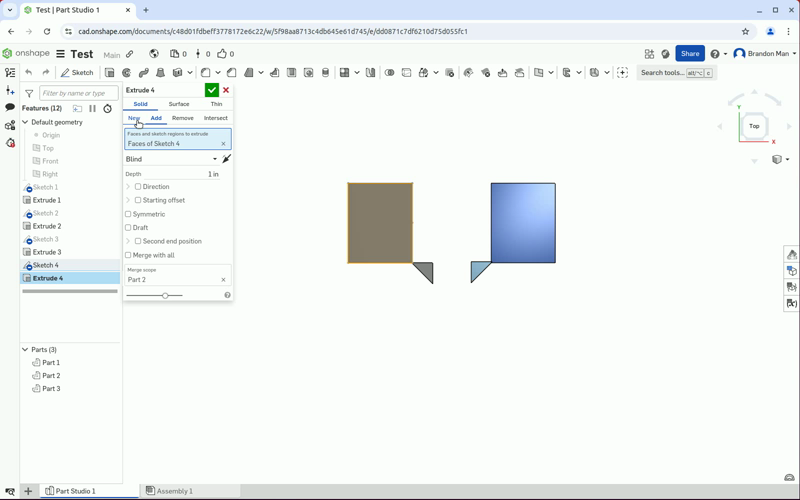
click(137, 120)
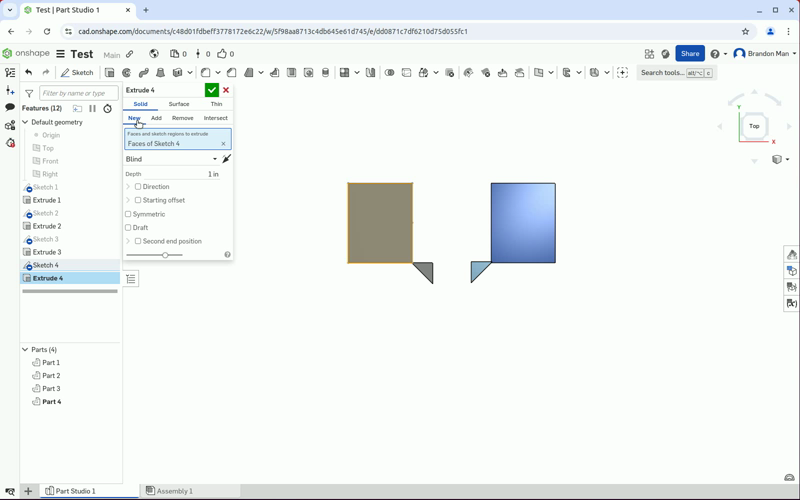
key(tab, 4)
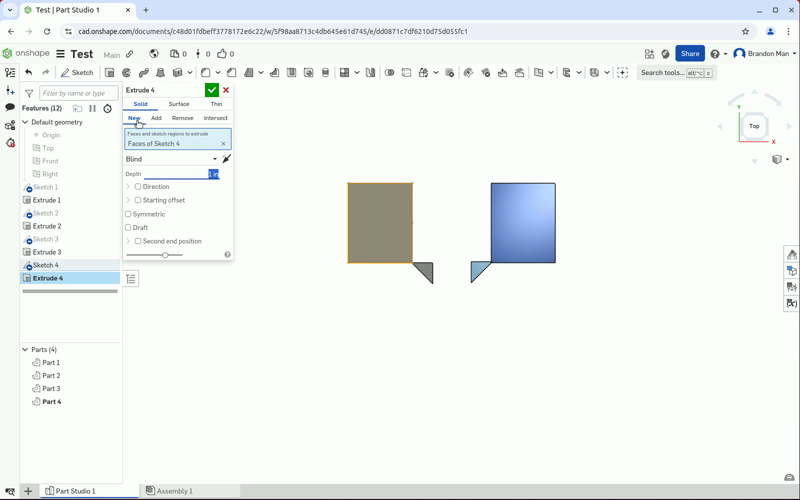
text(9.628)
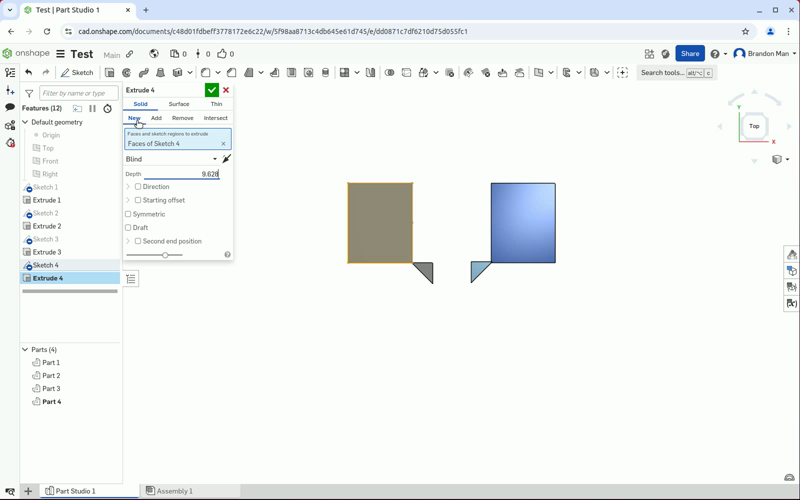
key(tab, 3)
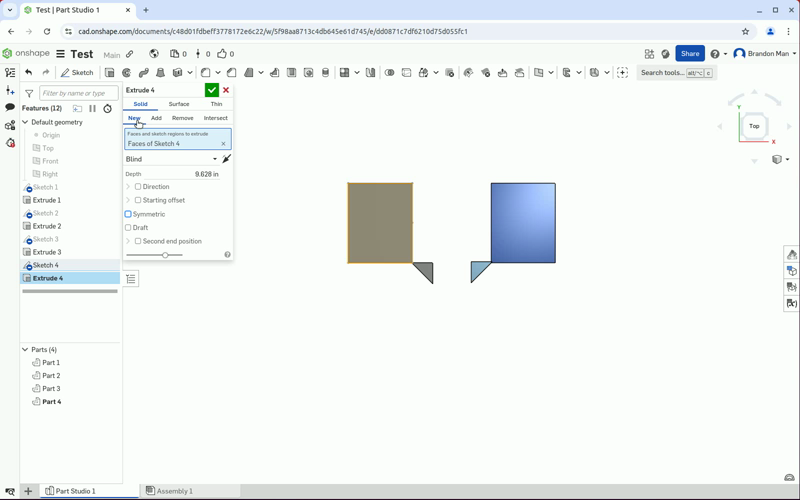
key(space)
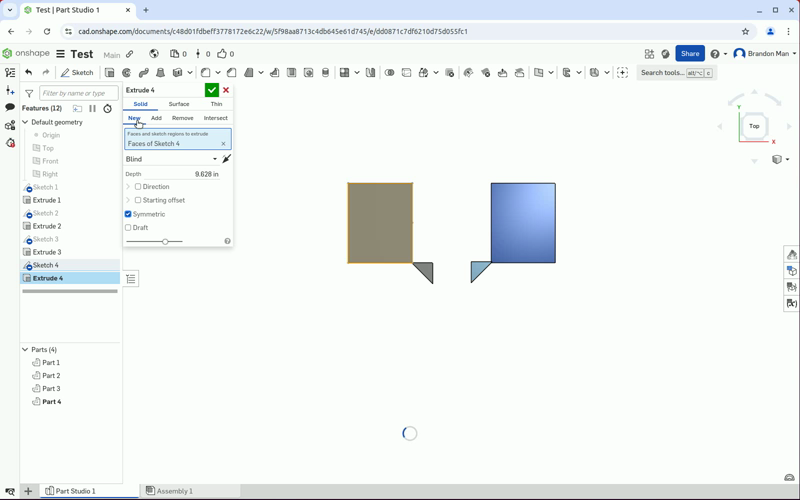
key(enter)
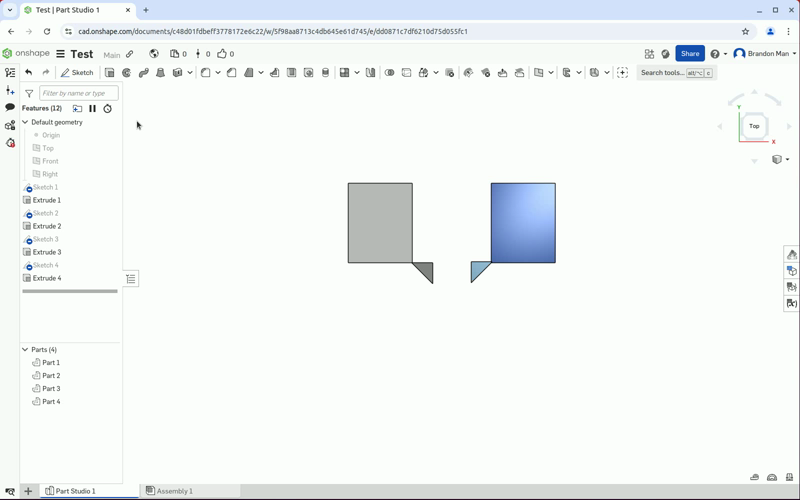
key(shift+h)
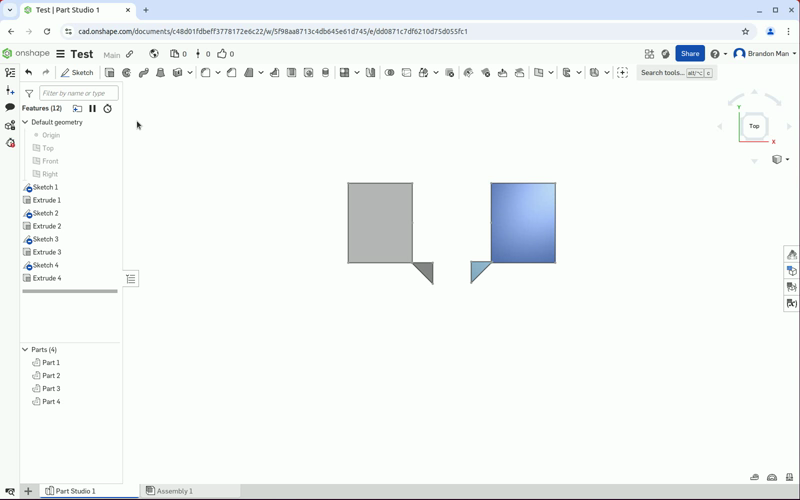
key(shift+h)
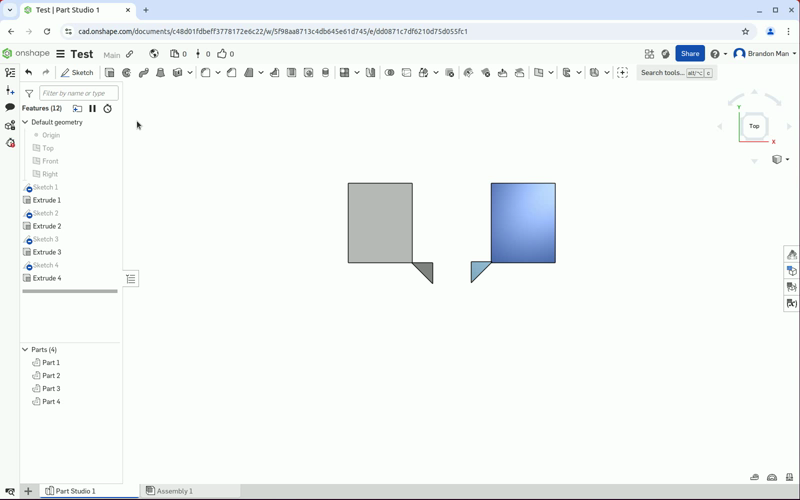
mouse_move(73, 189)
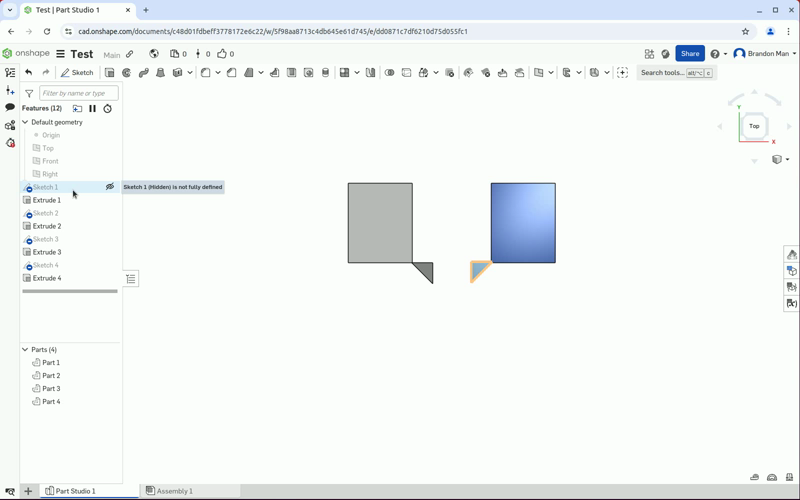
click(73, 189)
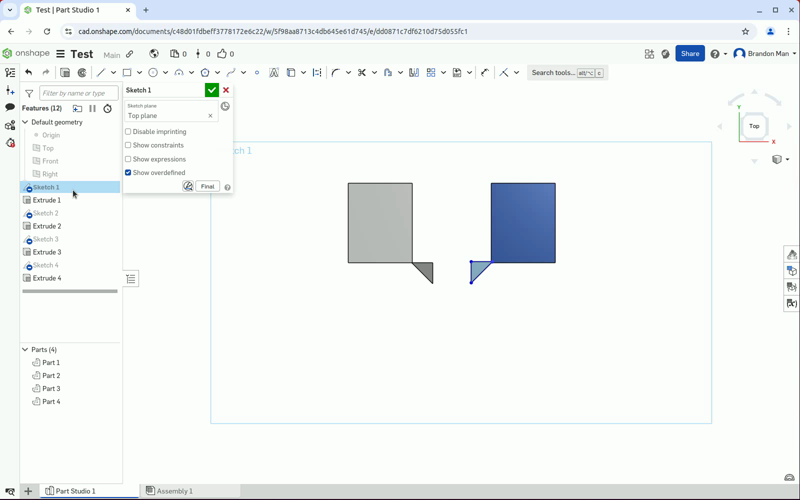
mouse_move(229, 92)
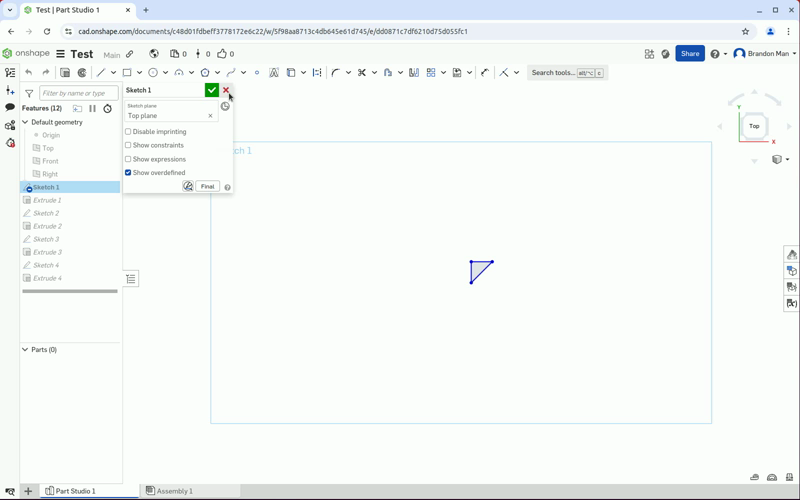
click(229, 92)
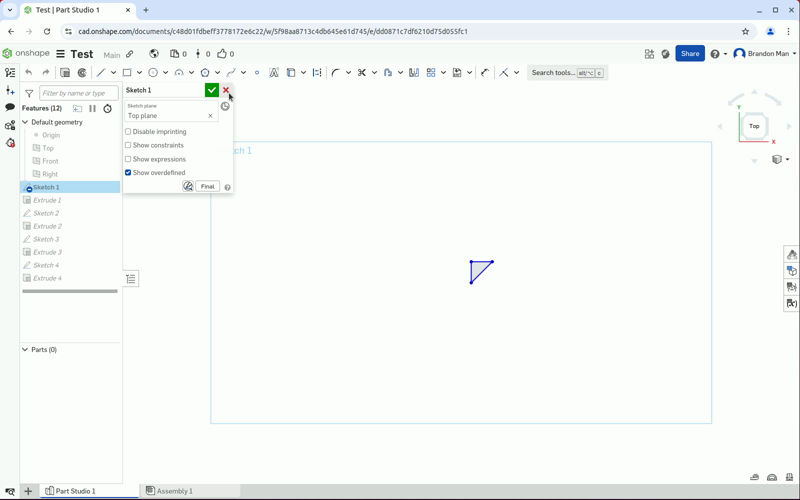
key(shift+s)
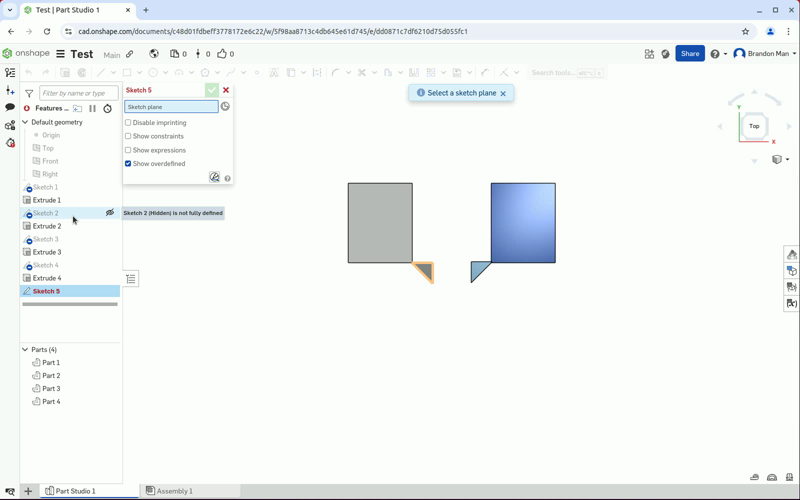
scroll(3)
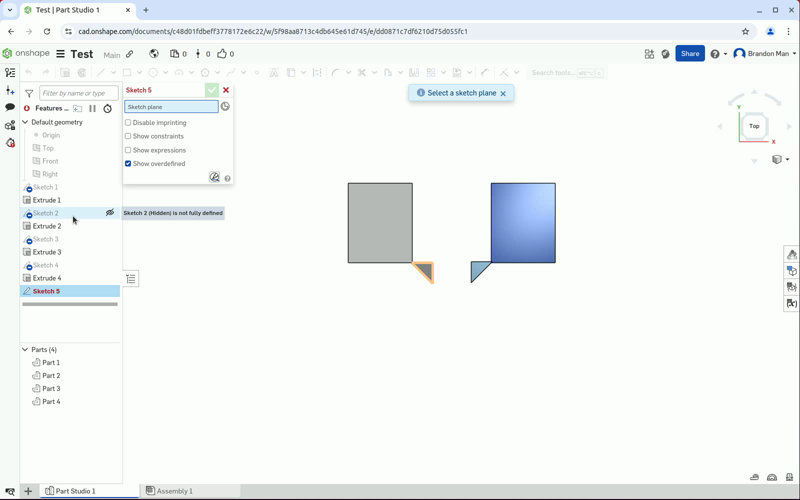
mouse_move(73, 150)
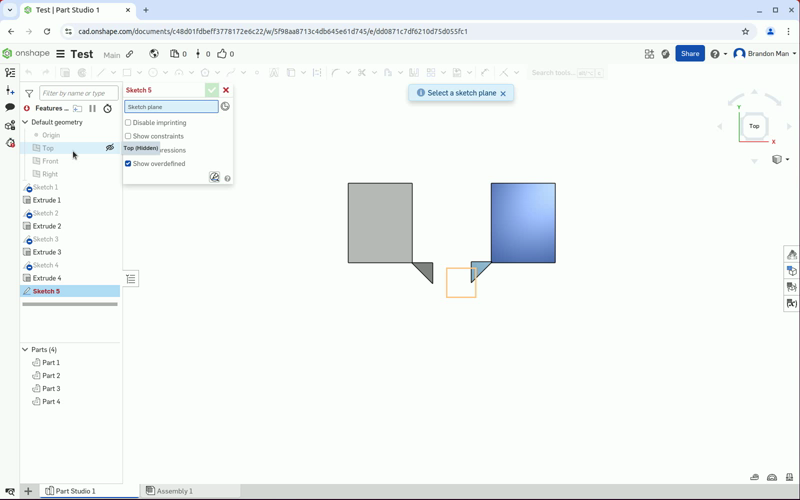
click(73, 150)
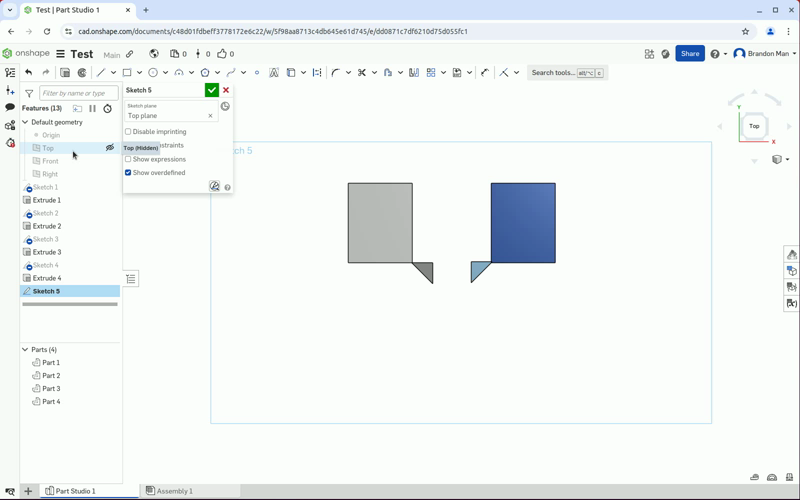
mouse_move(73, 352)
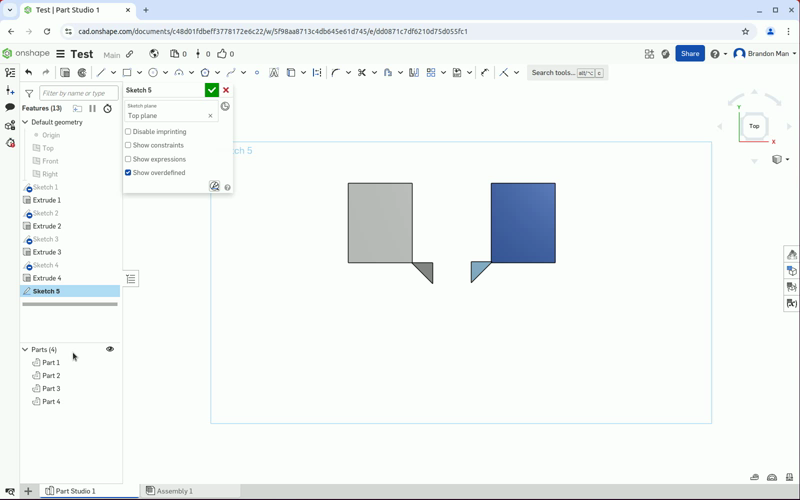
key(y)
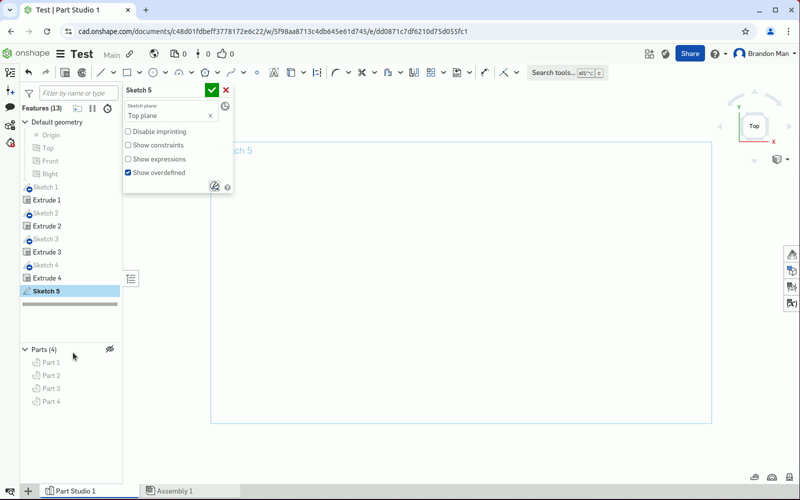
key(l)
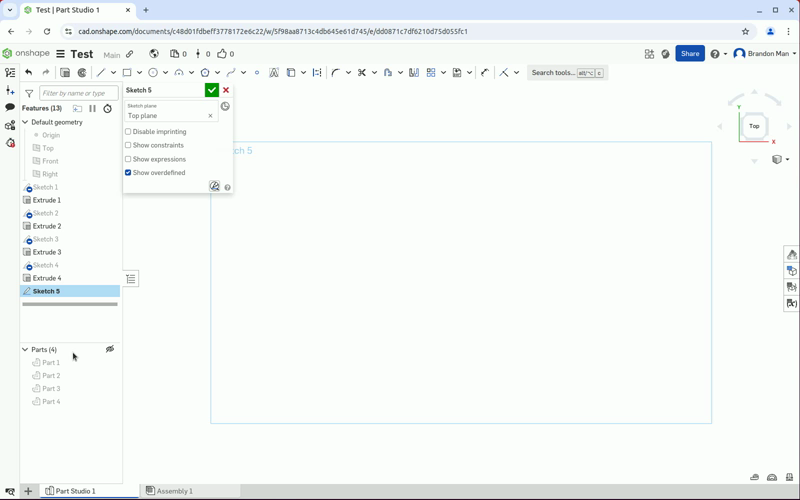
key_down(shift)
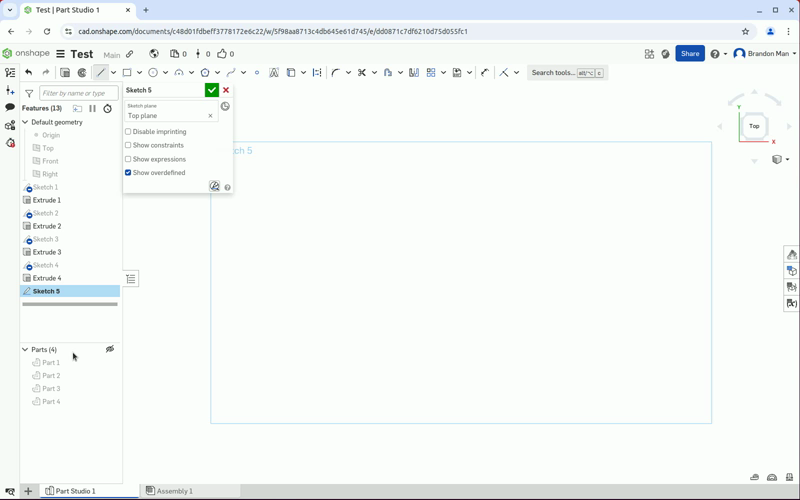
mouse_move(431, 282)
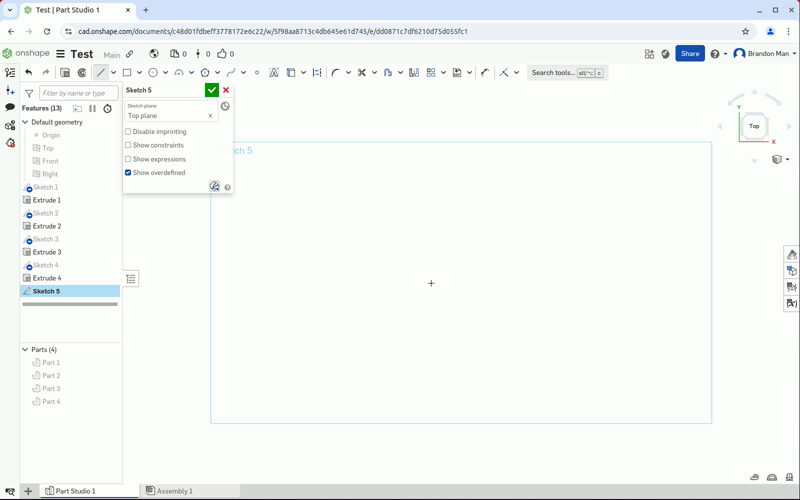
click(431, 282)
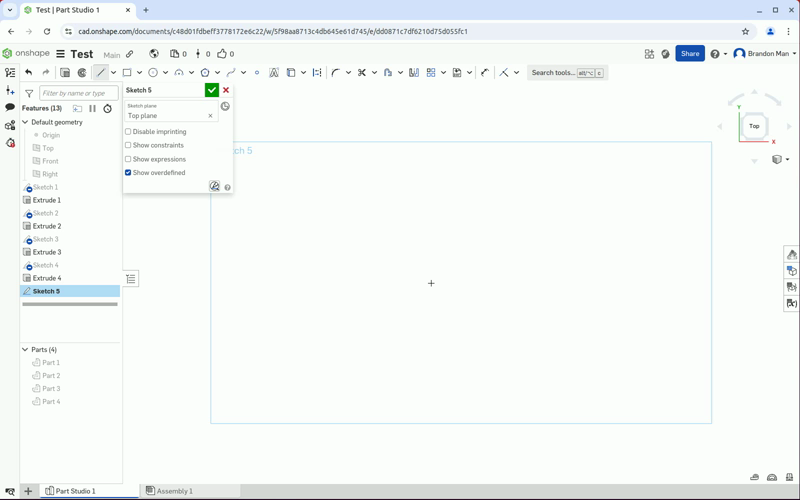
key_up(shift)
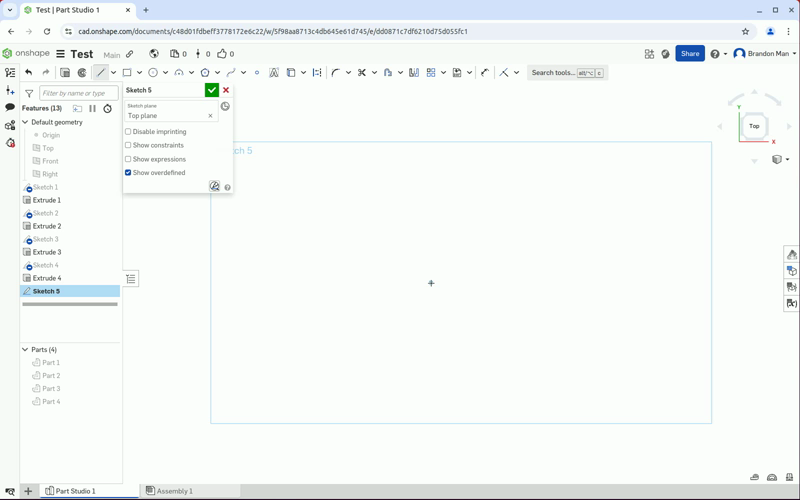
key_down(shift)
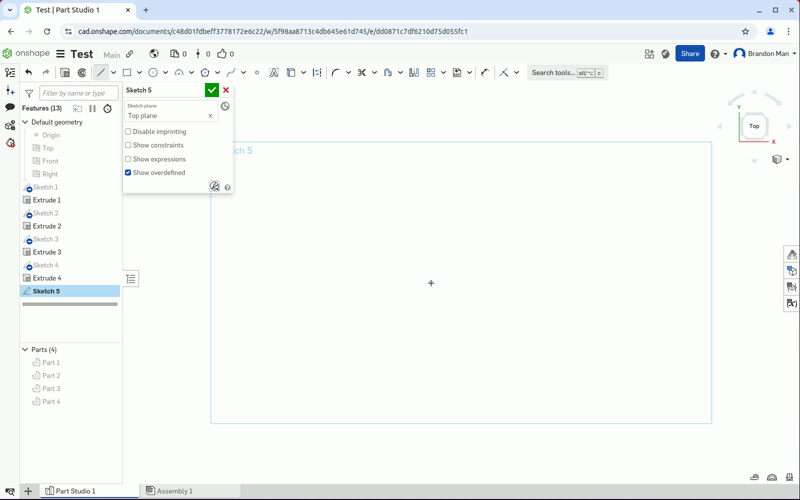
mouse_move(461, 282)
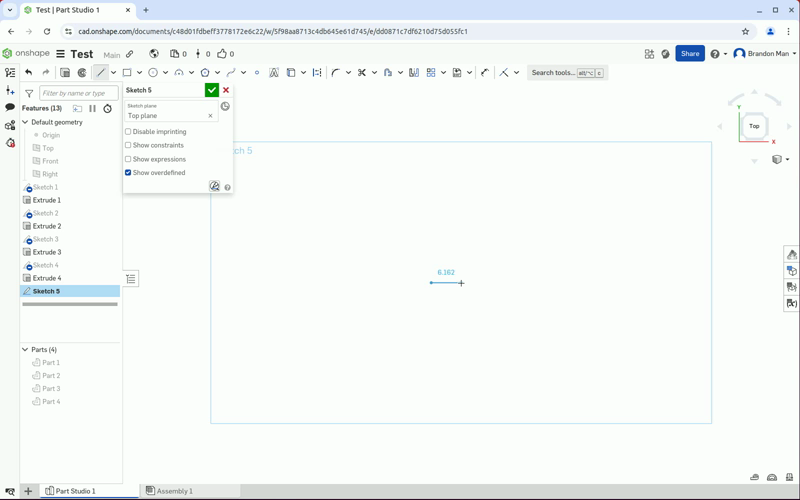
mouse_move(472, 282)
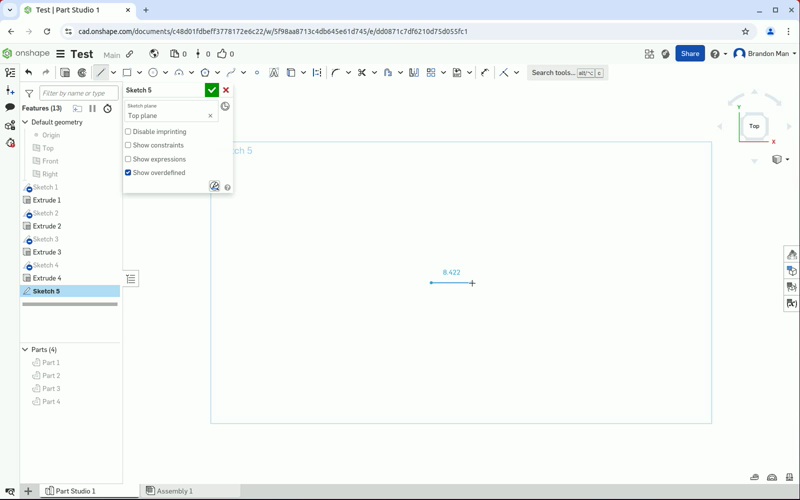
click(472, 282)
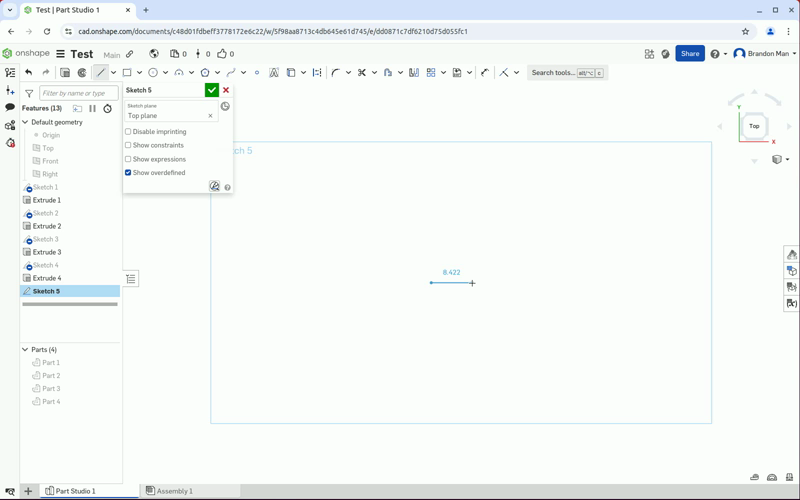
key_up(shift)
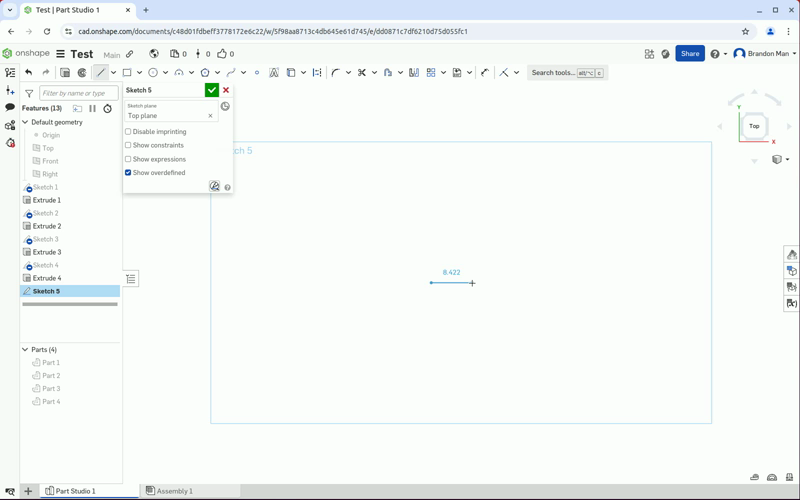
key_down(shift)
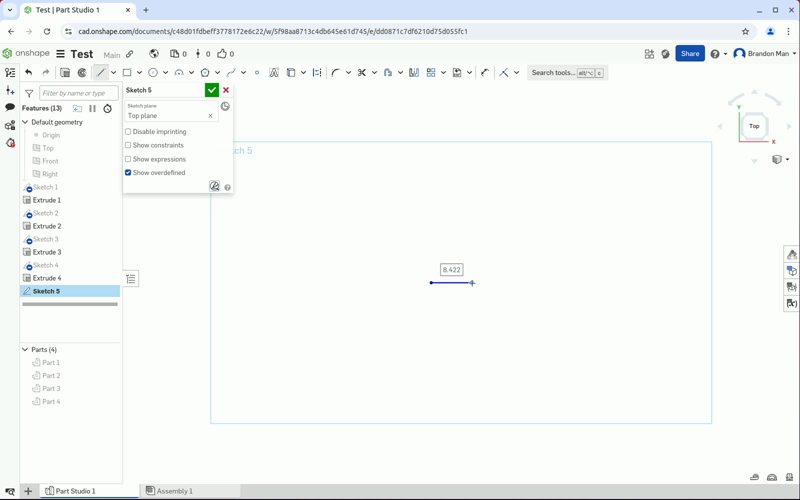
mouse_move(502, 282)
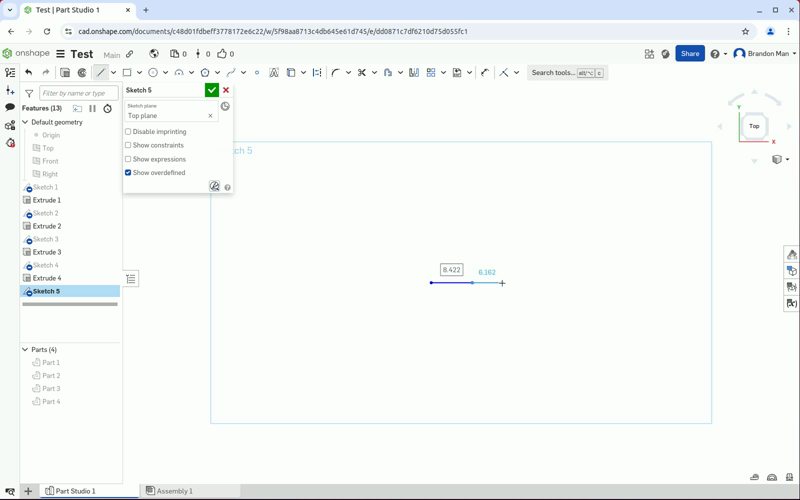
mouse_move(472, 262)
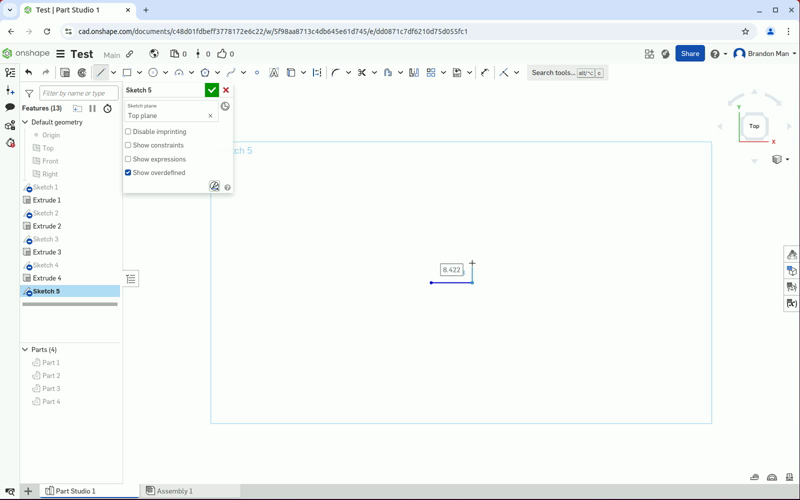
click(472, 262)
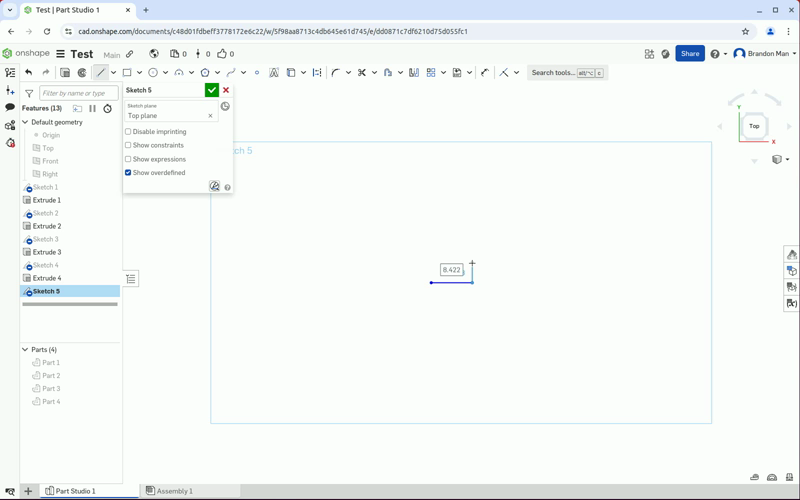
key_up(shift)
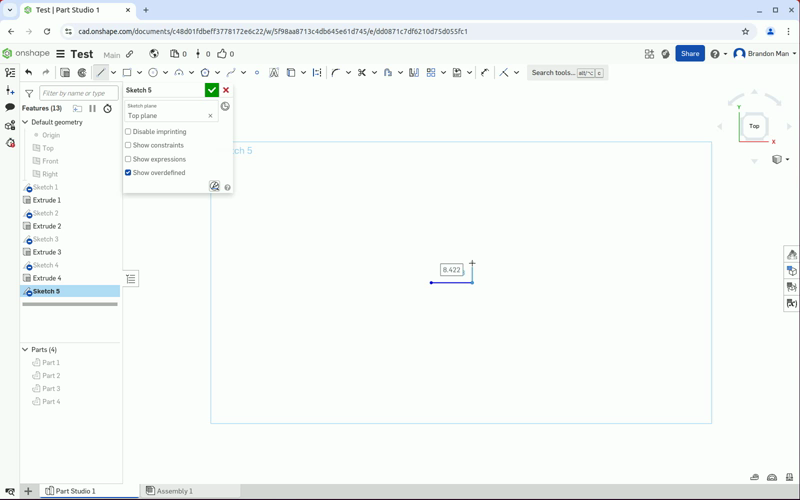
key_down(shift)
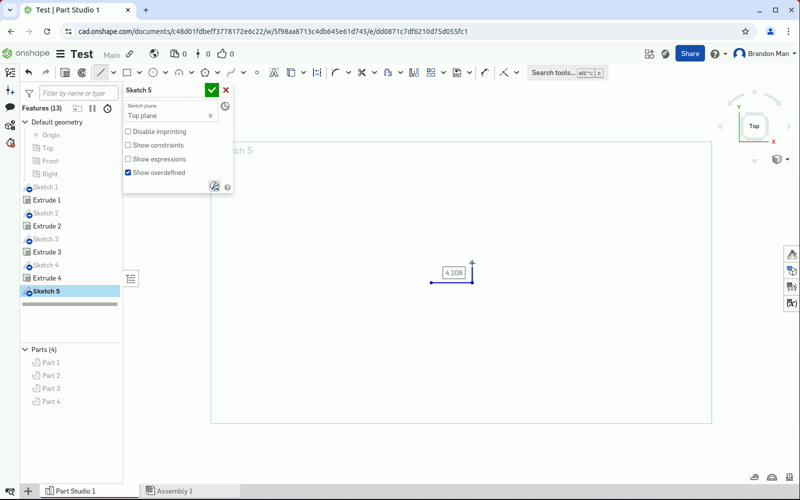
mouse_move(502, 262)
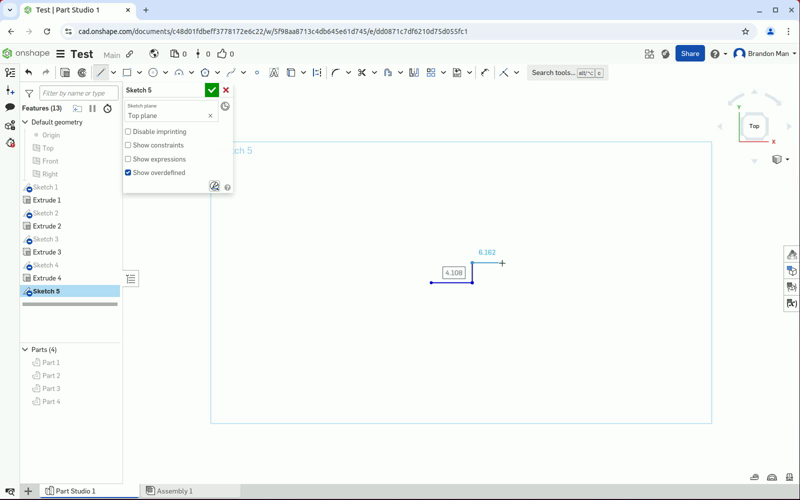
mouse_move(431, 262)
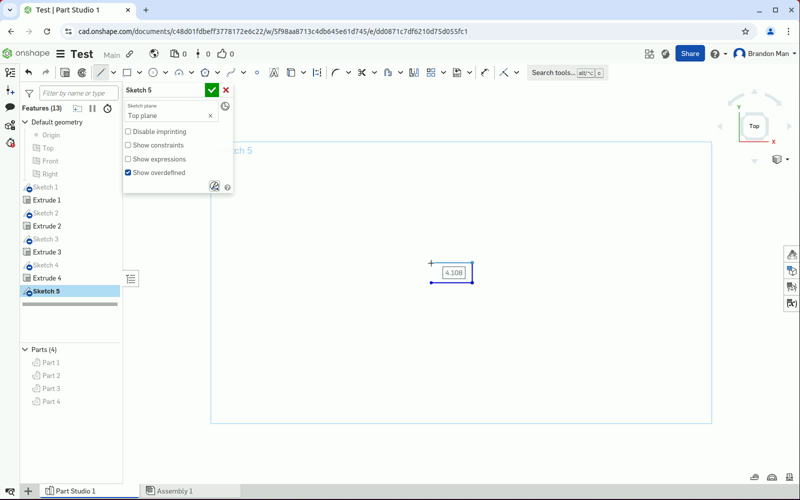
click(431, 262)
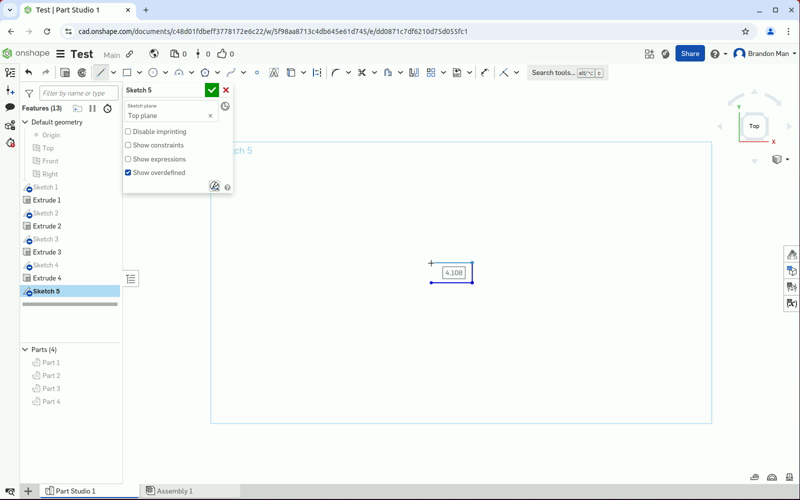
key_up(shift)
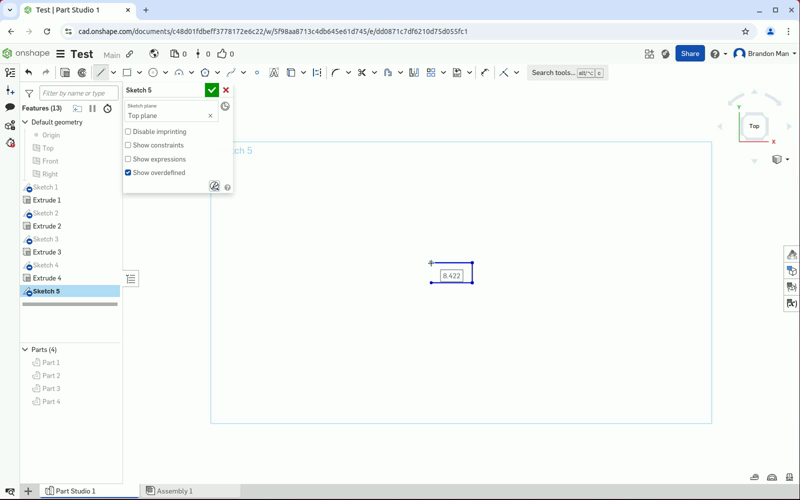
mouse_move(461, 262)
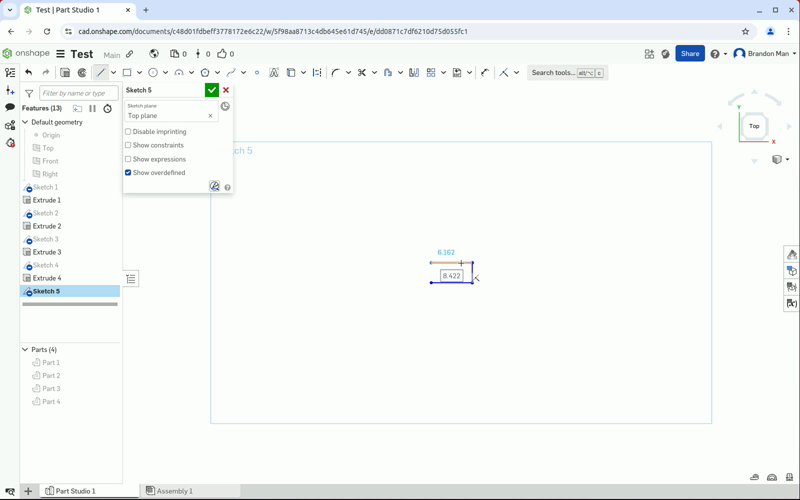
key_down(shift)
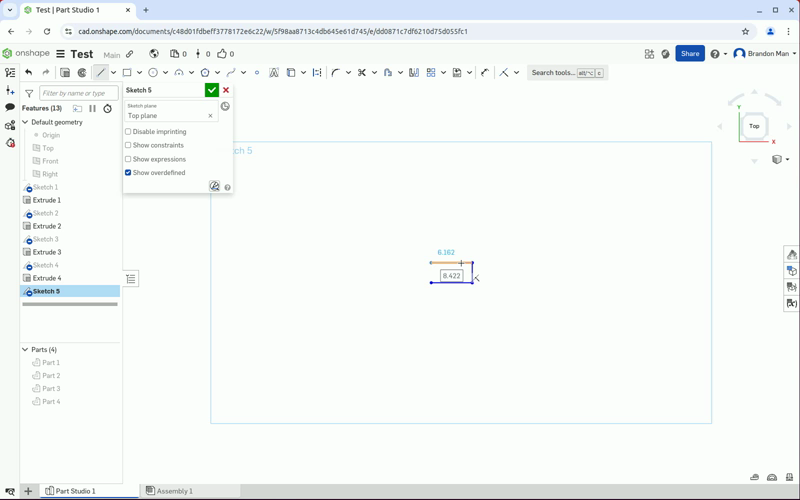
mouse_move(431, 282)
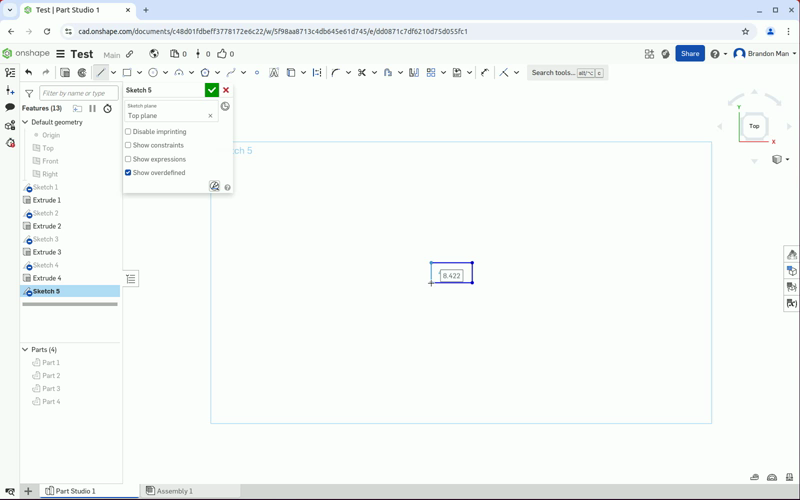
key_up(shift)
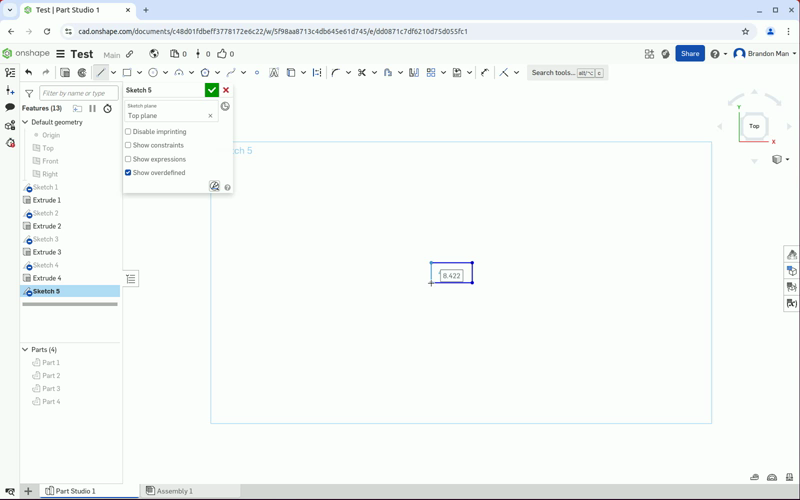
click(431, 282)
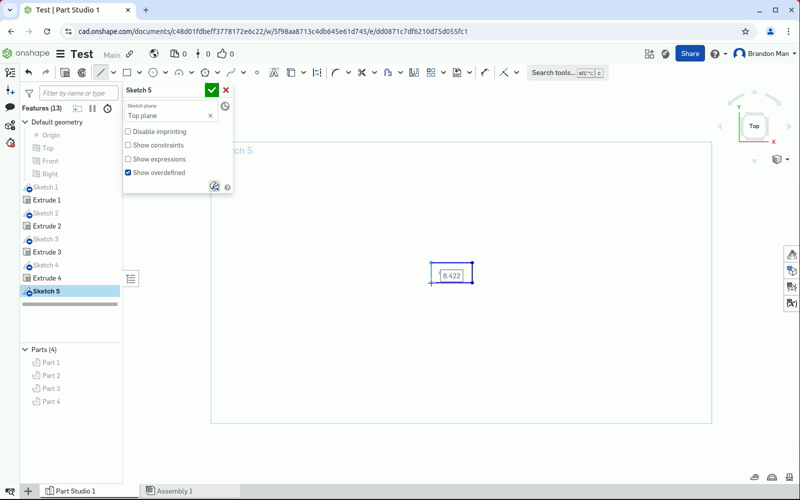
key(esc)
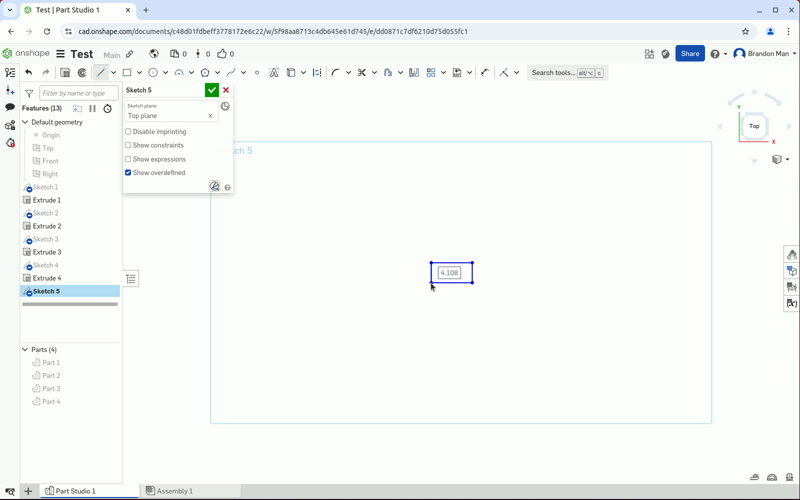
mouse_move(456, 281)
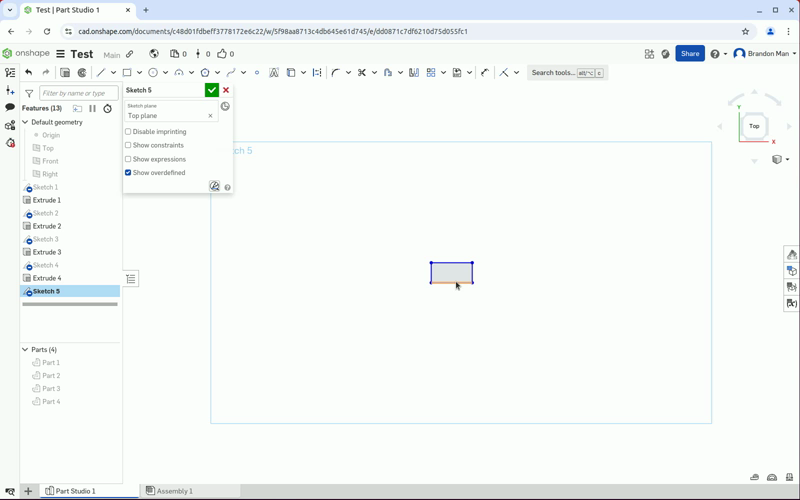
scroll(6)
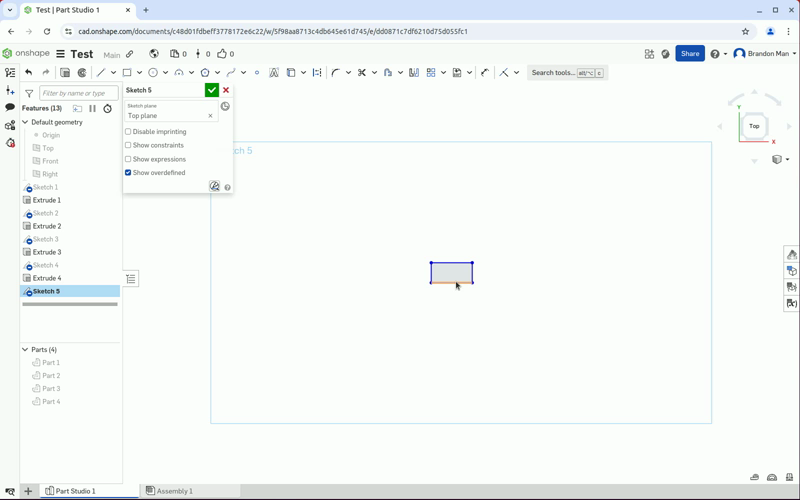
scroll(6)
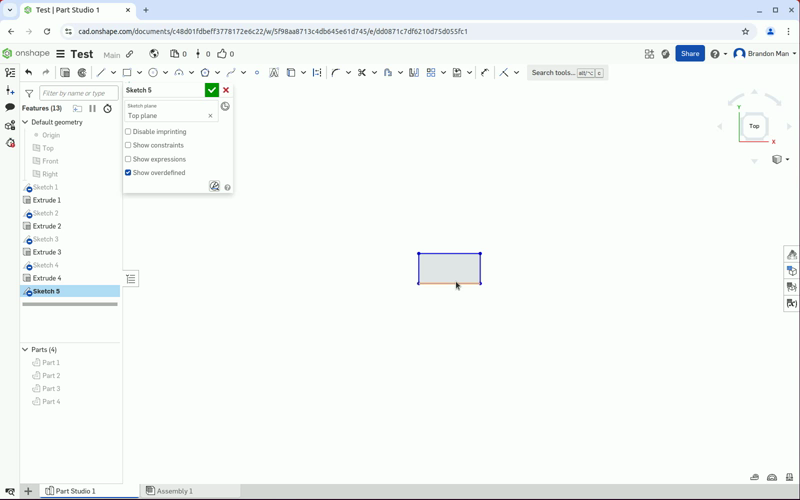
scroll(6)
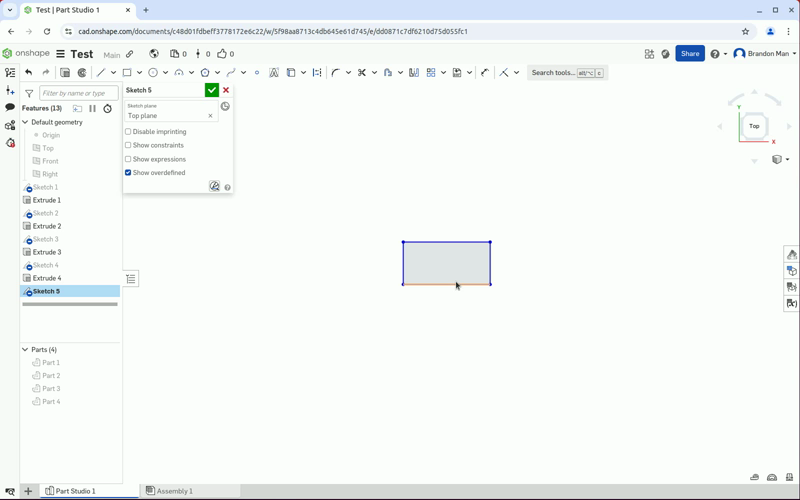
scroll(6)
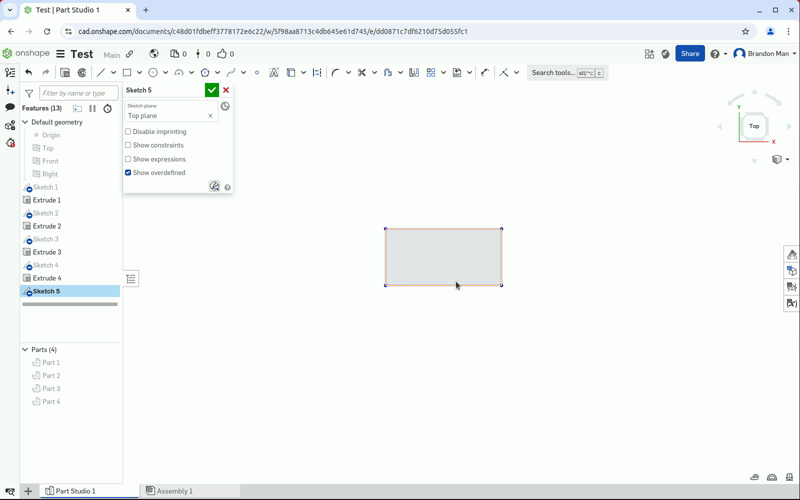
scroll(6)
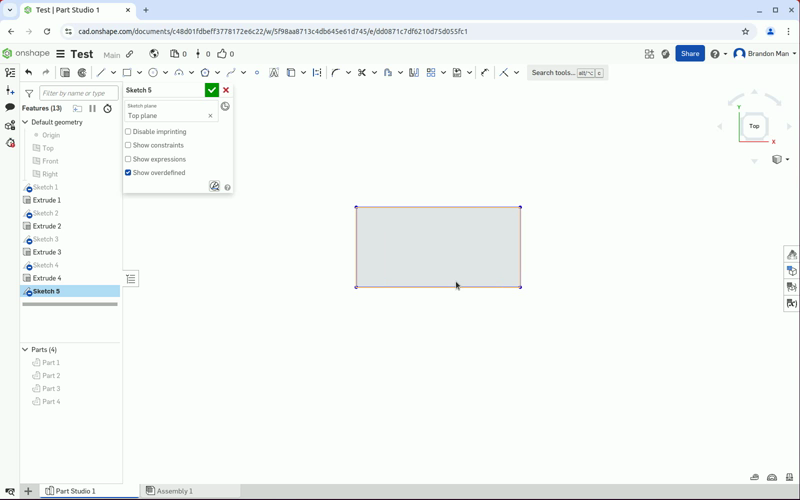
scroll(6)
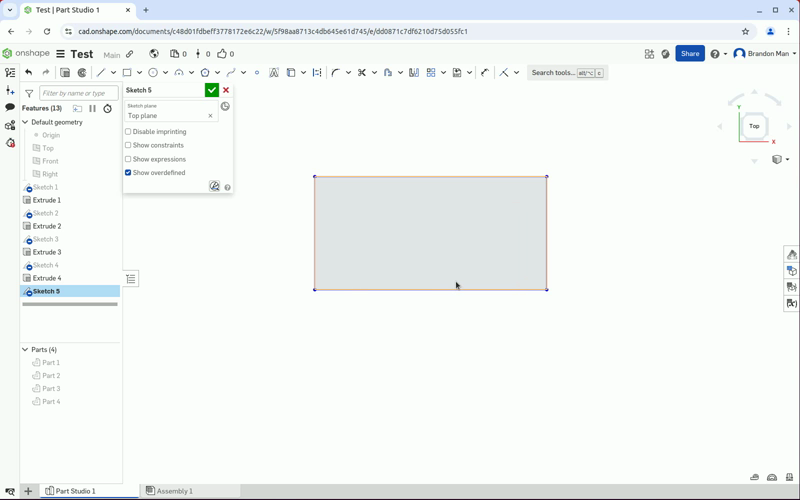
scroll(6)
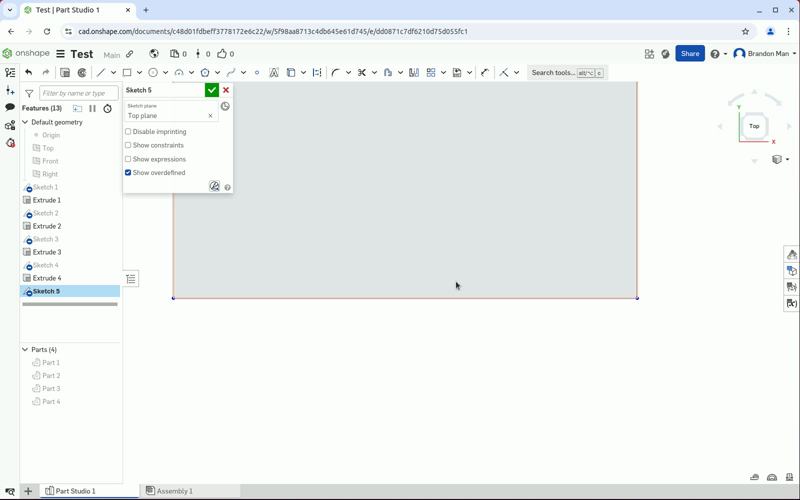
click(456, 281)
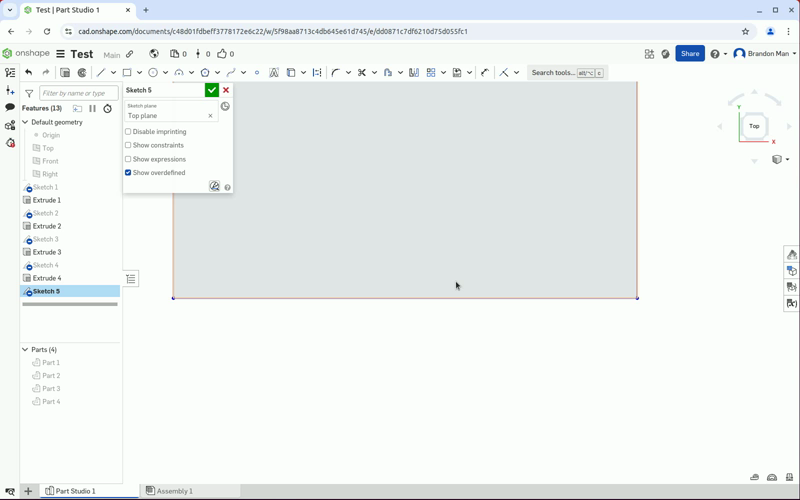
scroll(-6)
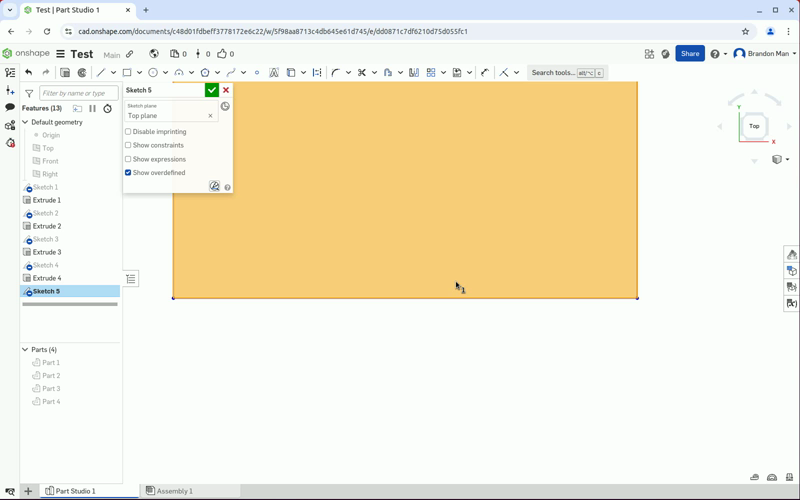
scroll(-6)
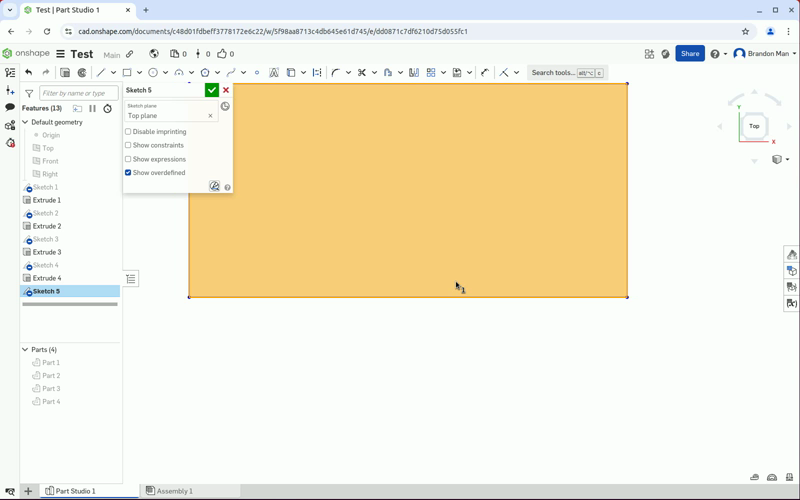
scroll(-6)
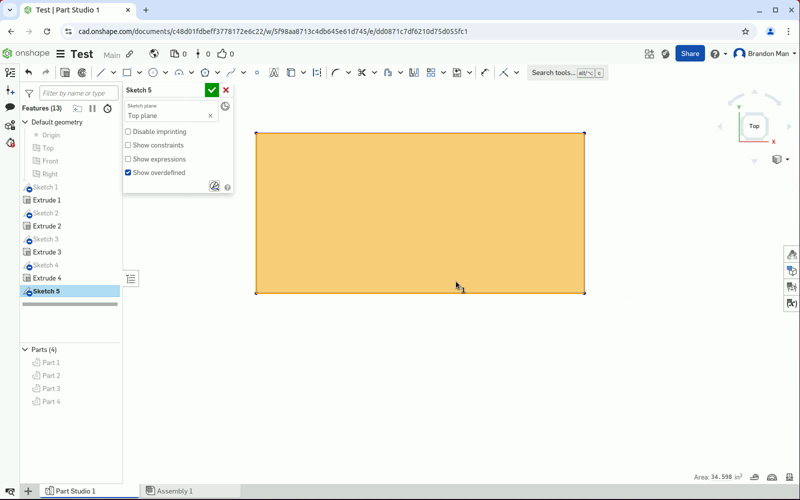
scroll(-6)
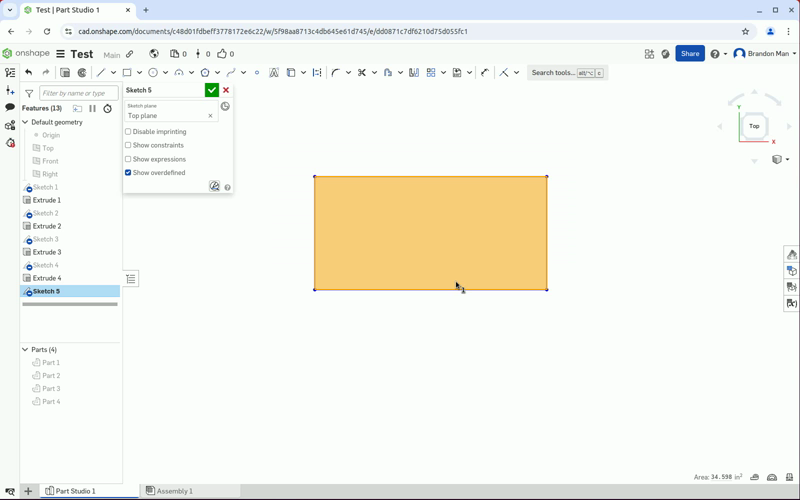
scroll(-6)
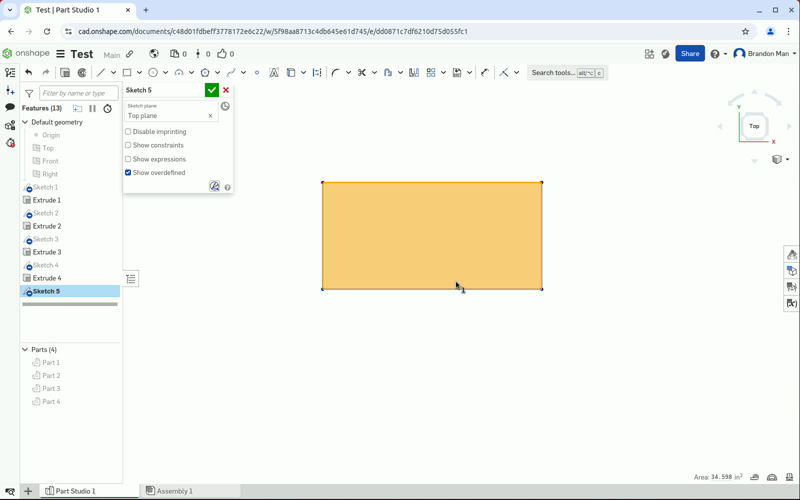
scroll(-6)
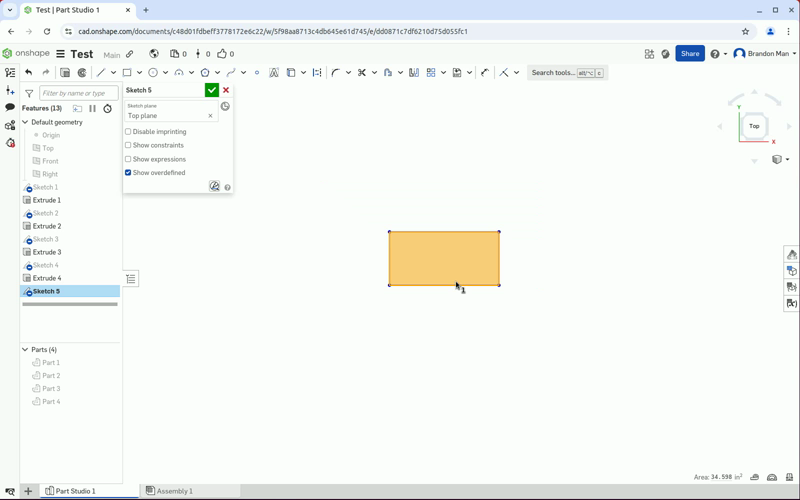
scroll(-6)
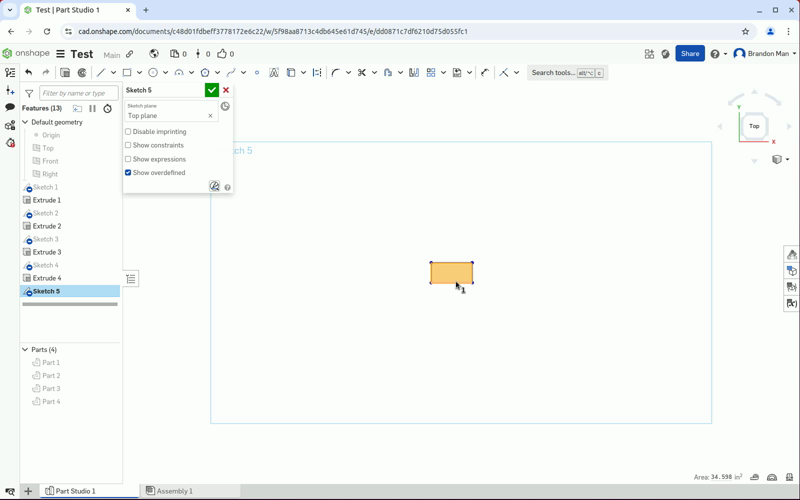
mouse_move(73, 352)
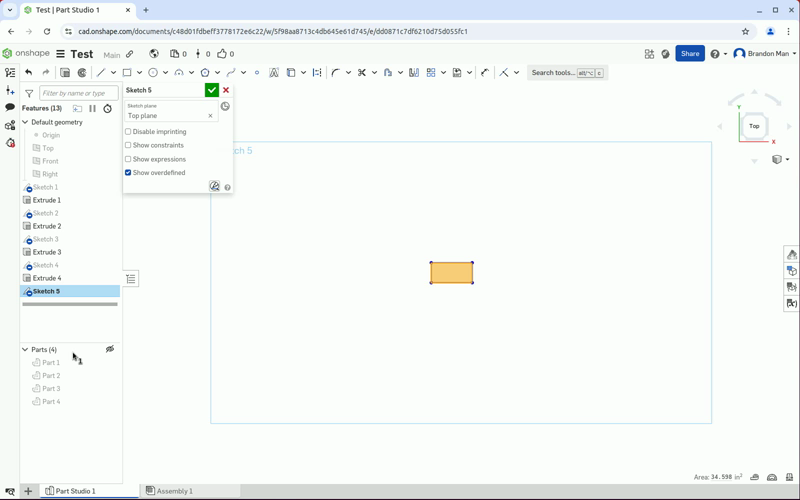
key(shift+y)
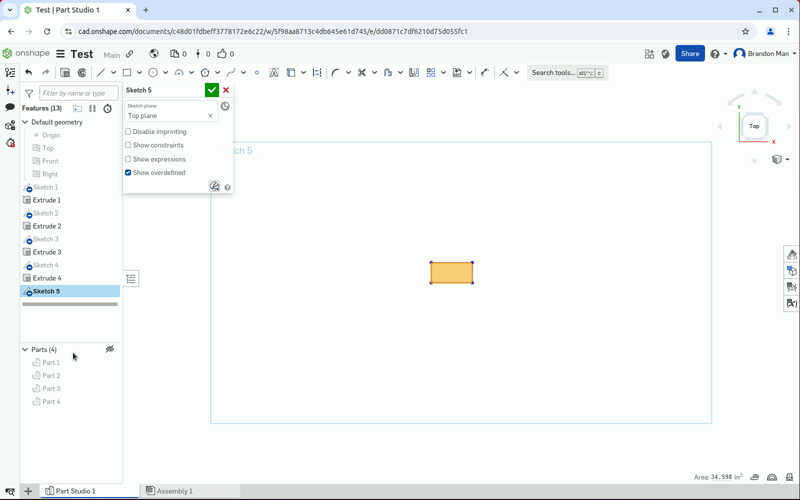
key(shift+e)
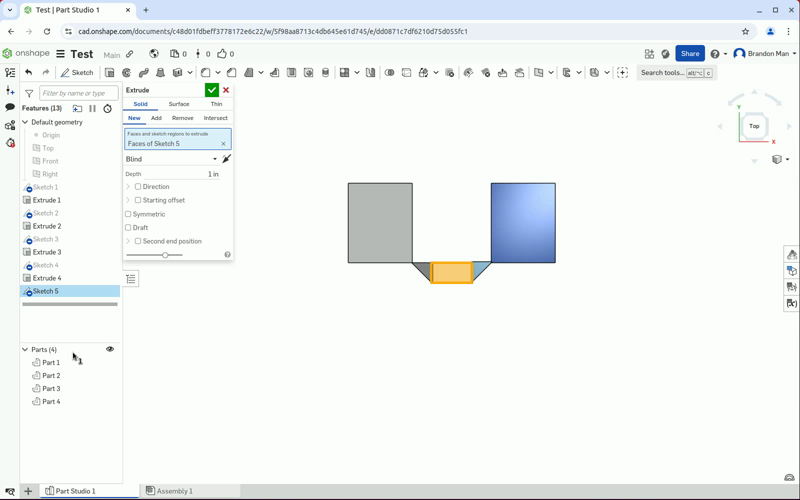
mouse_move(143, 106)
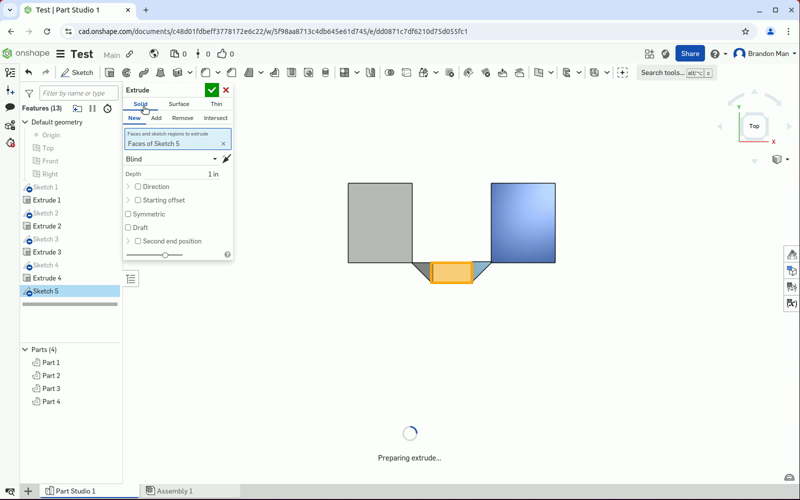
click(143, 106)
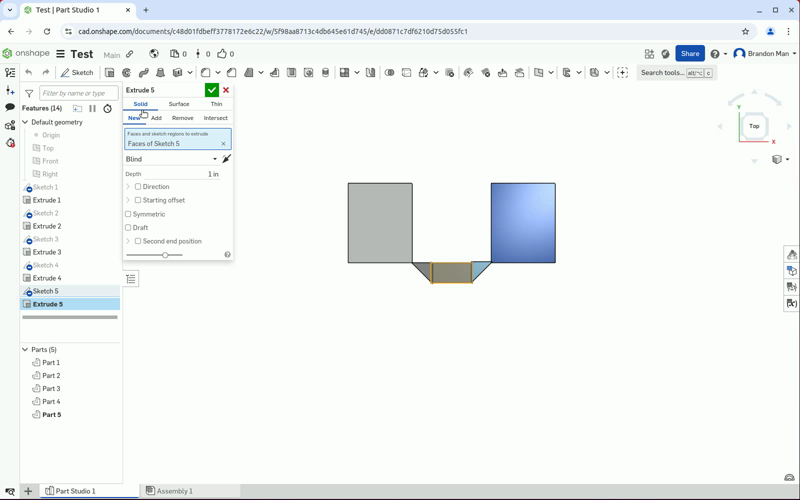
mouse_move(137, 120)
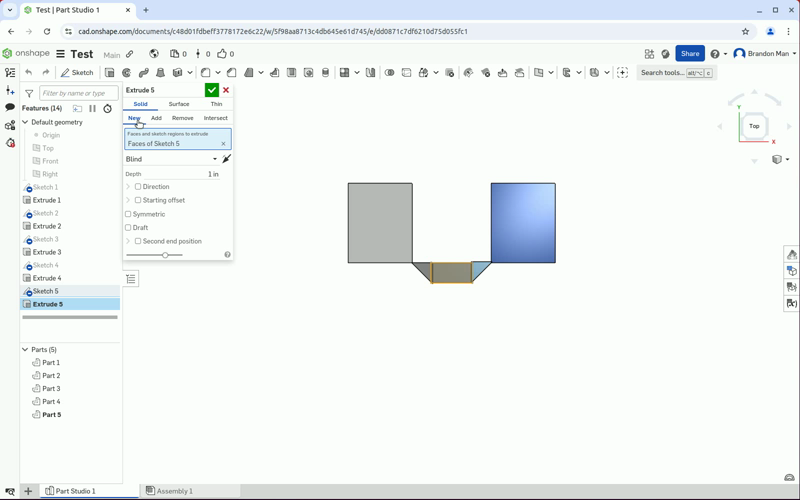
click(137, 120)
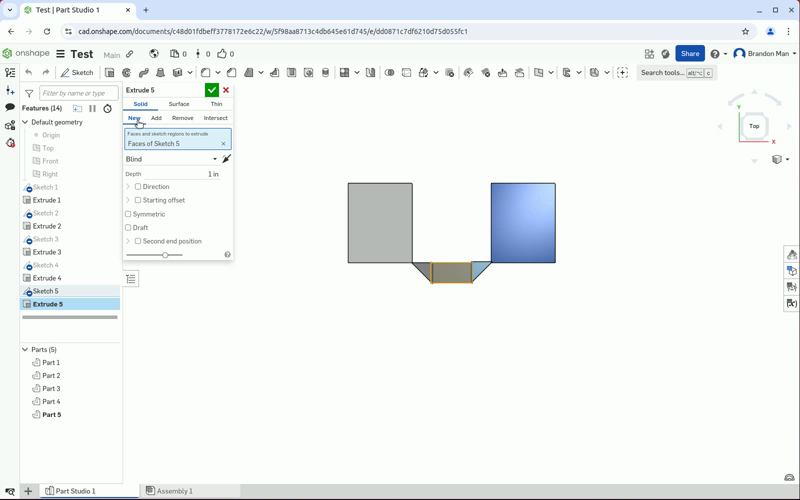
key(tab, 4)
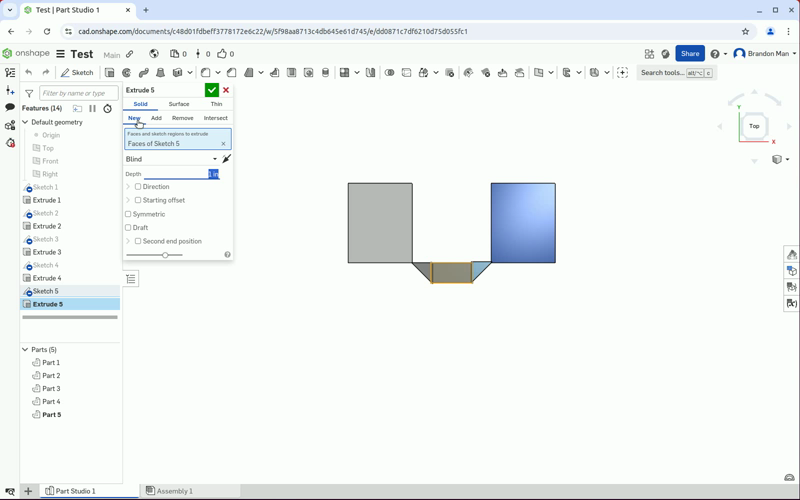
text(9.628)
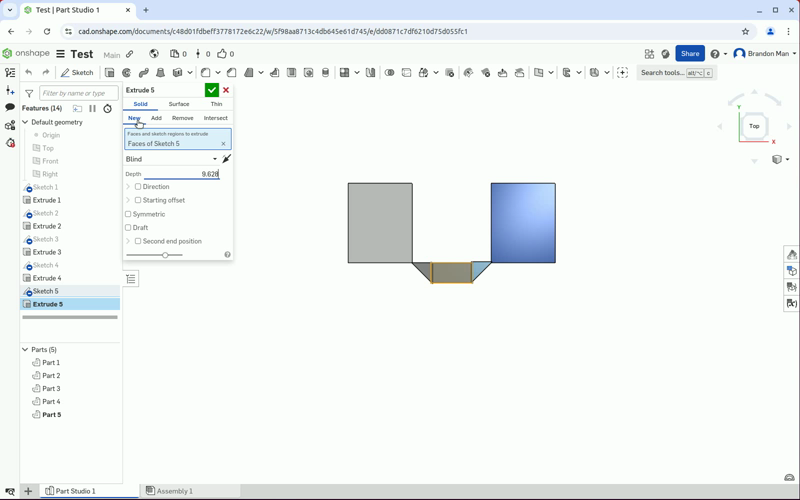
key(tab, 3)
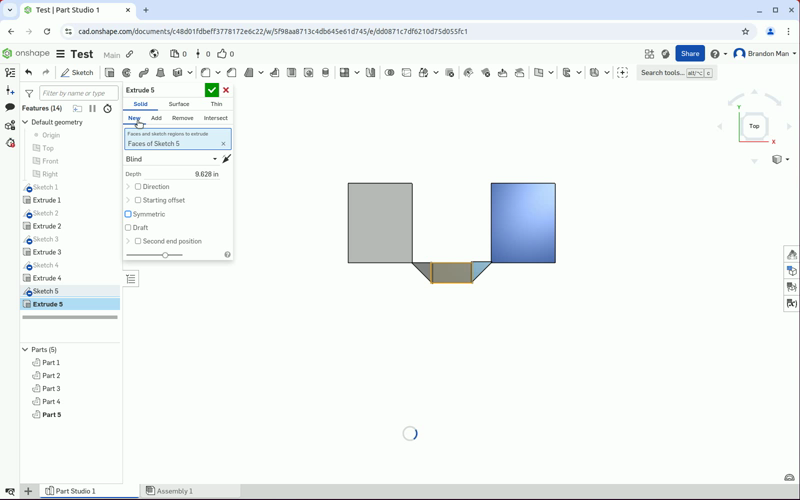
key(space)
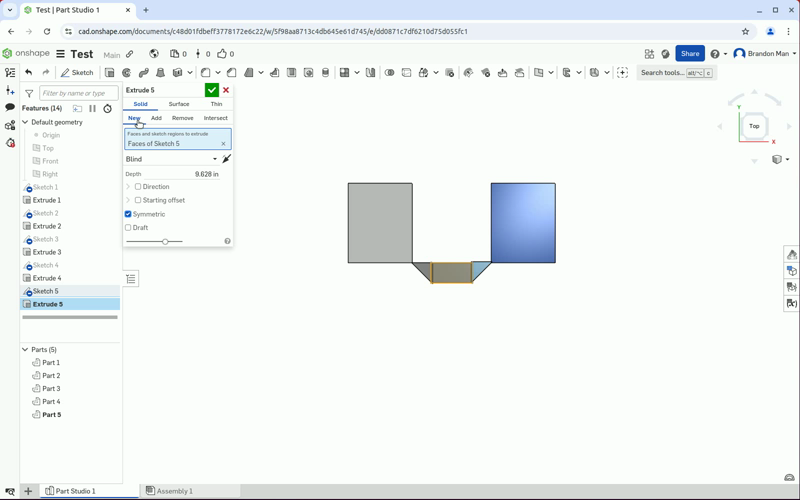
key(enter)
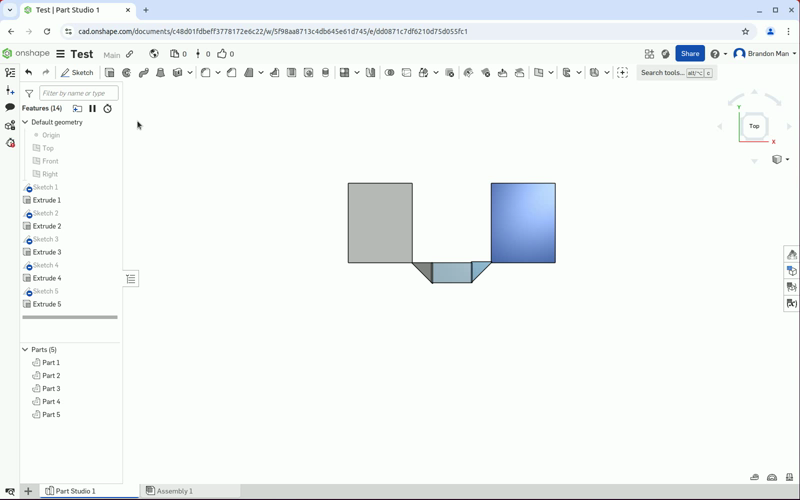
key(shift+h)
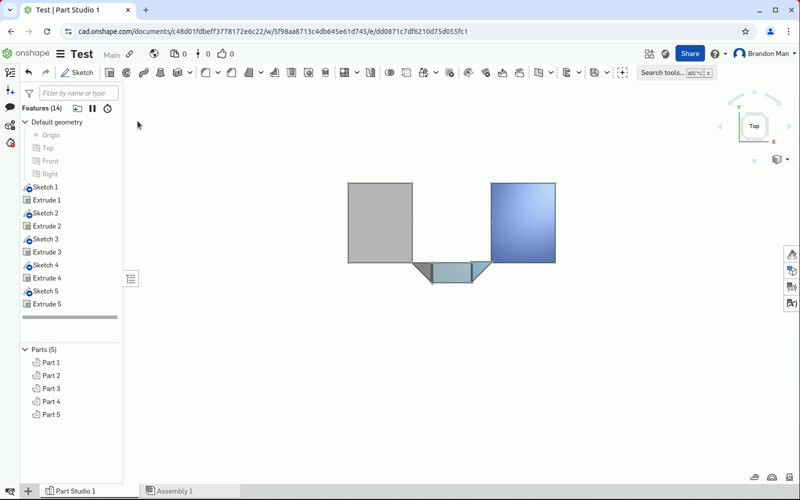
key(shift+h)
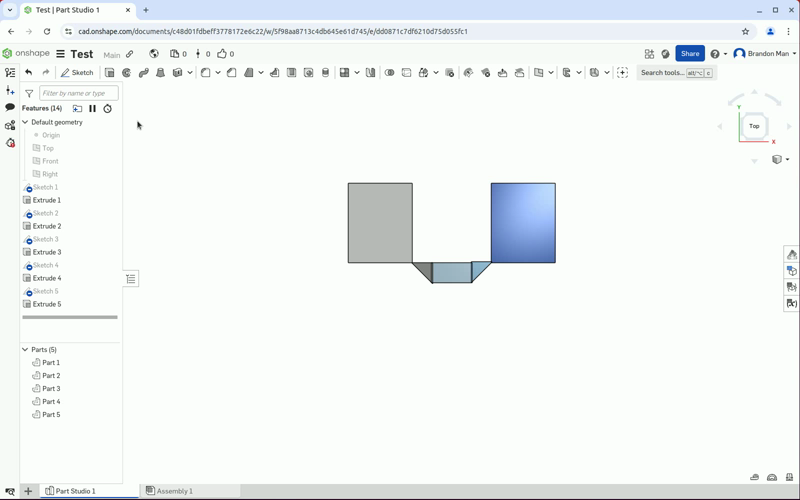
mouse_move(73, 189)
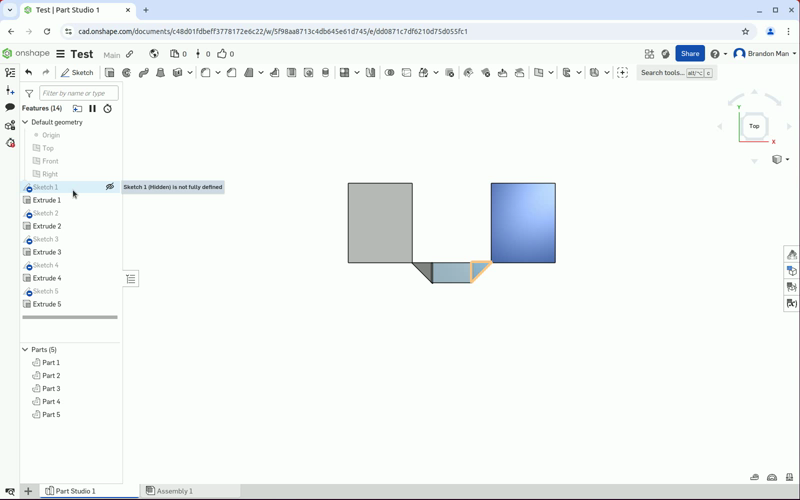
click(73, 189)
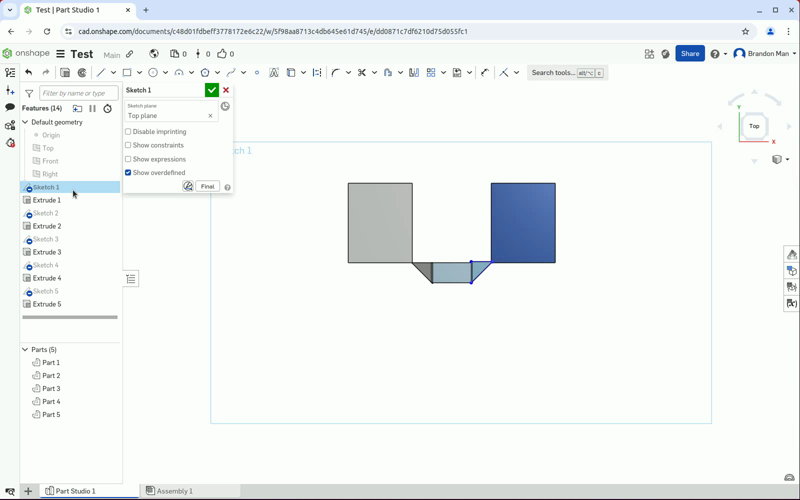
mouse_move(229, 92)
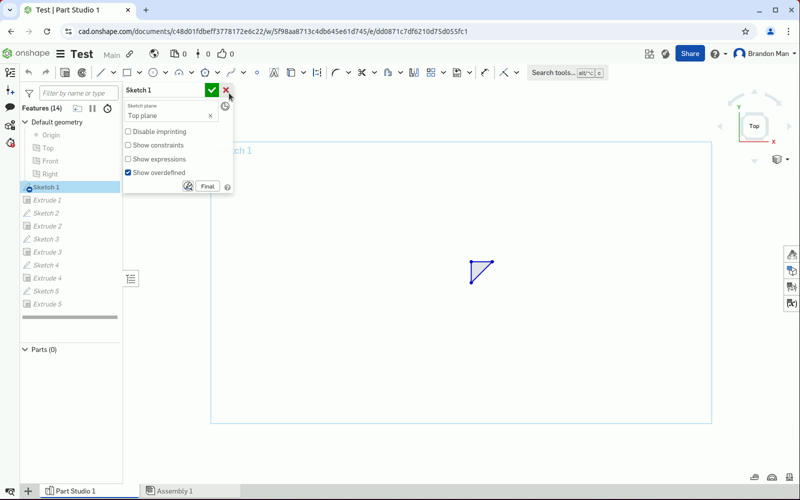
click(229, 92)
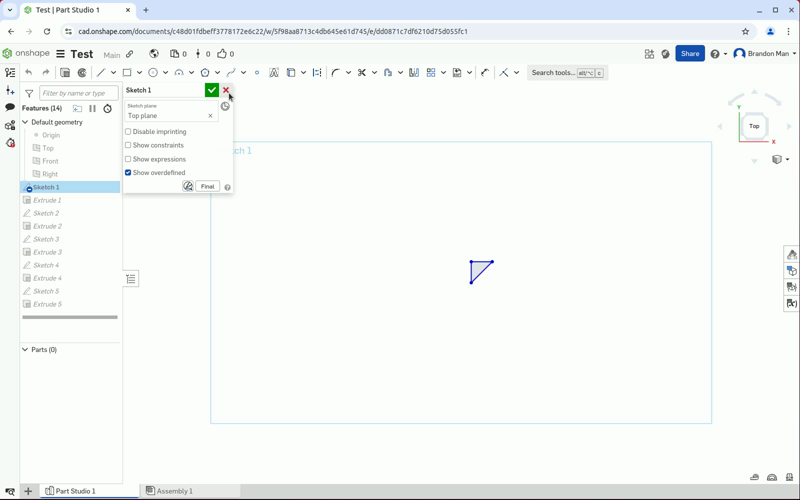
key(shift+s)
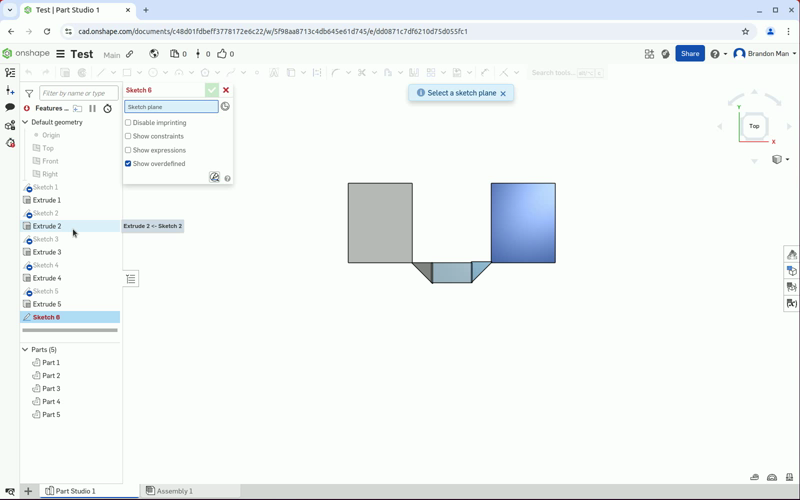
scroll(3)
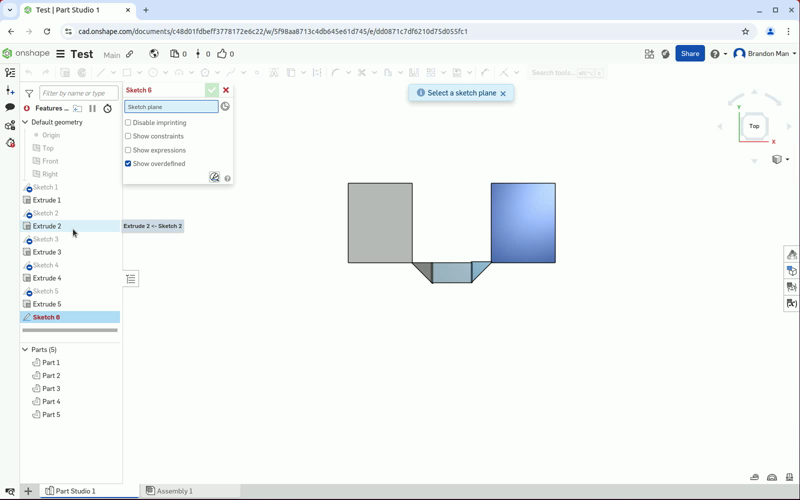
mouse_move(73, 150)
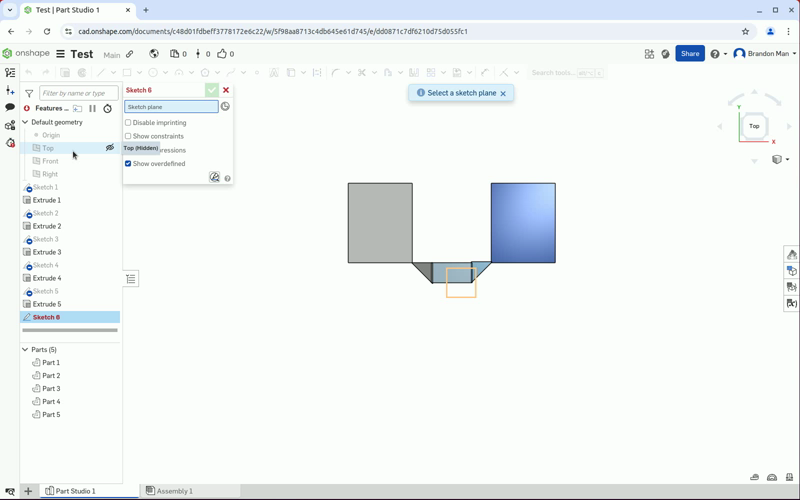
click(73, 150)
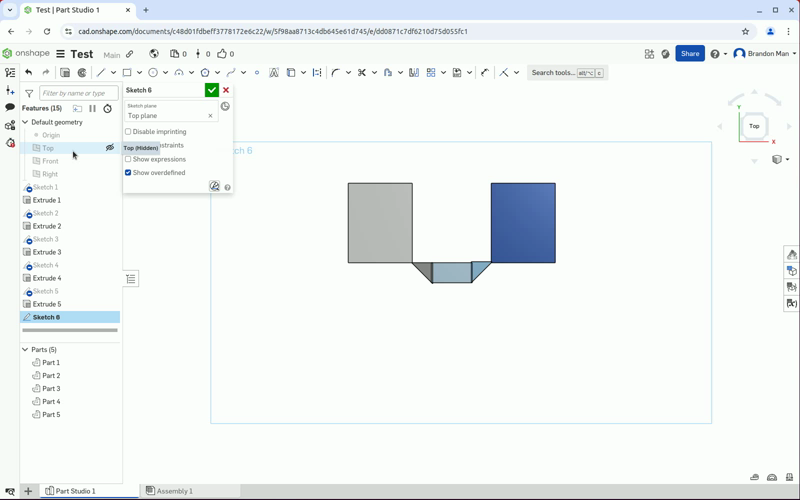
mouse_move(73, 352)
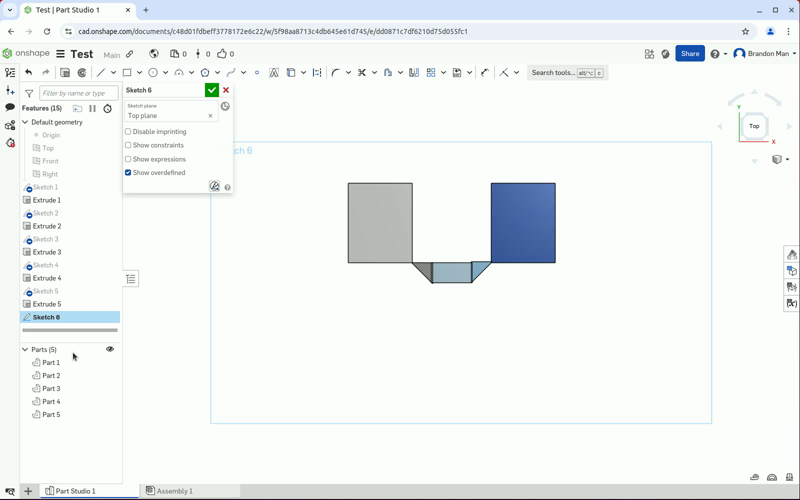
key(y)
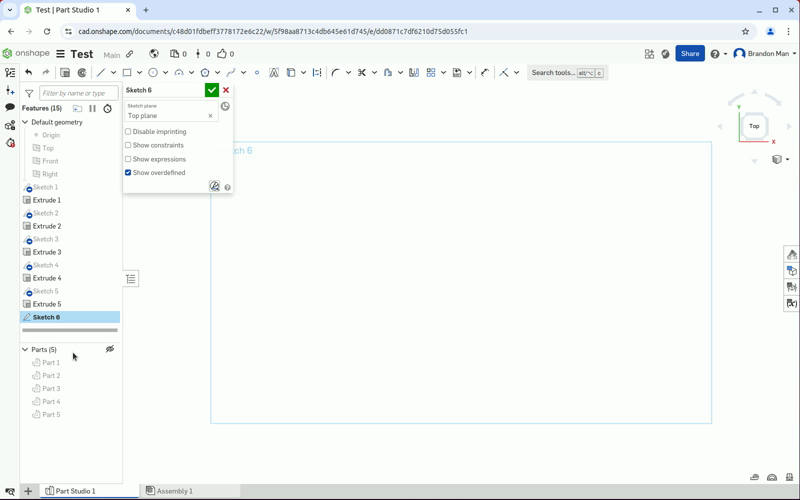
key(l)
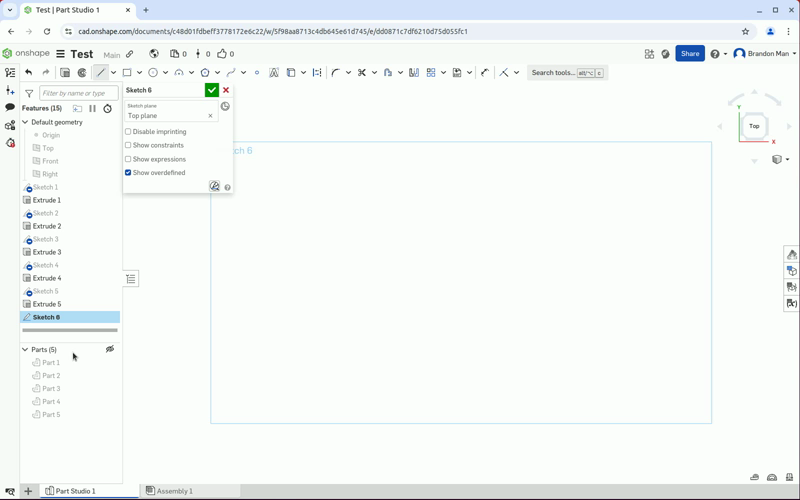
key_down(shift)
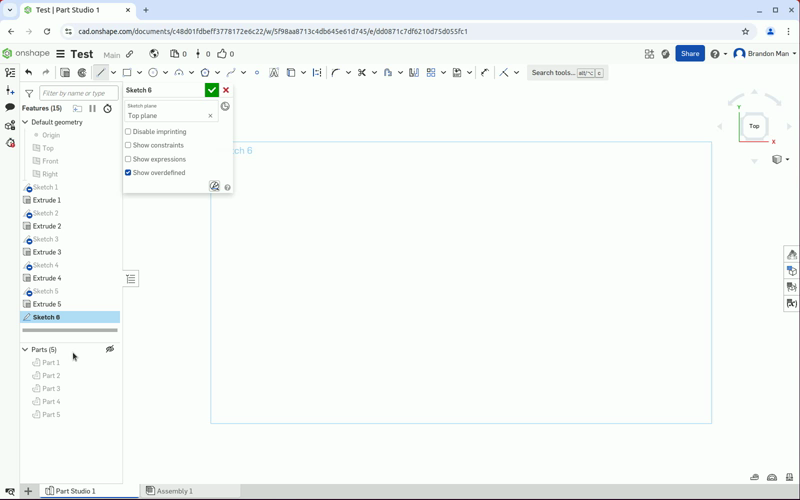
mouse_move(471, 262)
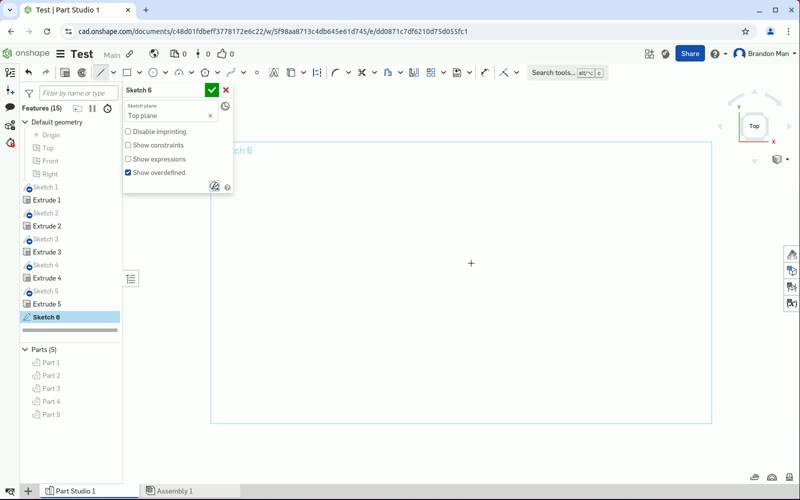
click(471, 262)
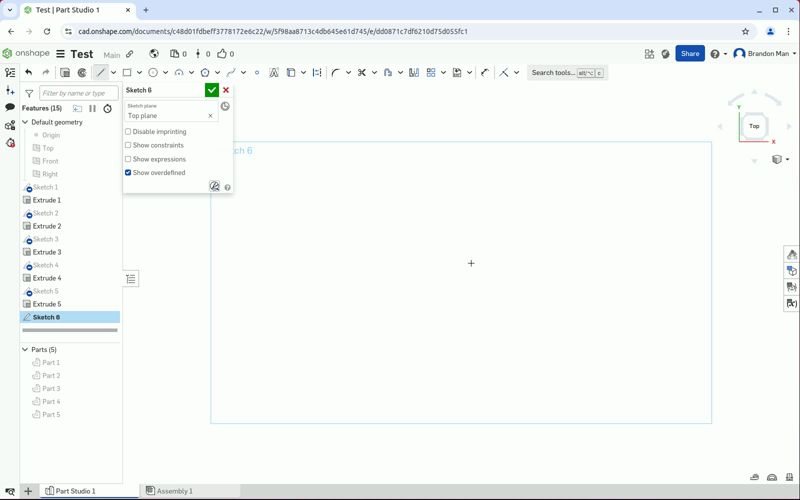
key_up(shift)
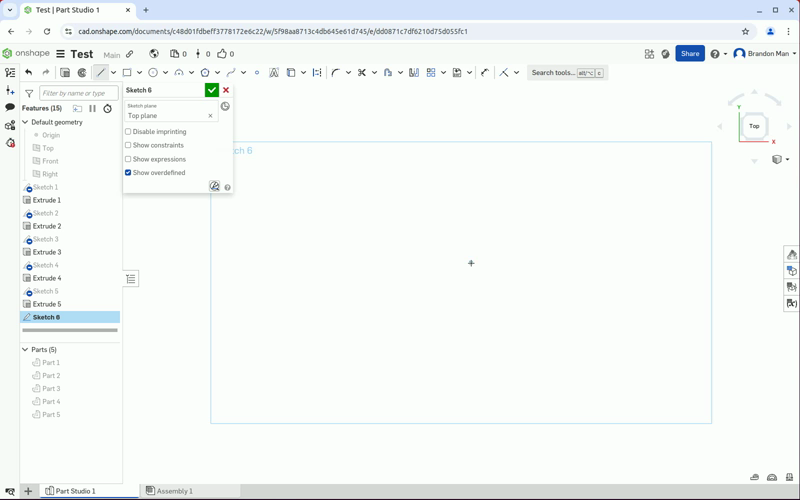
key_down(shift)
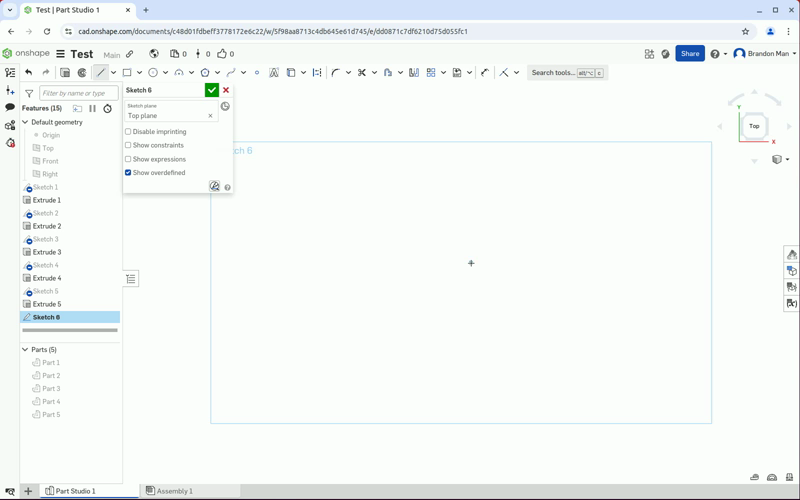
mouse_move(501, 262)
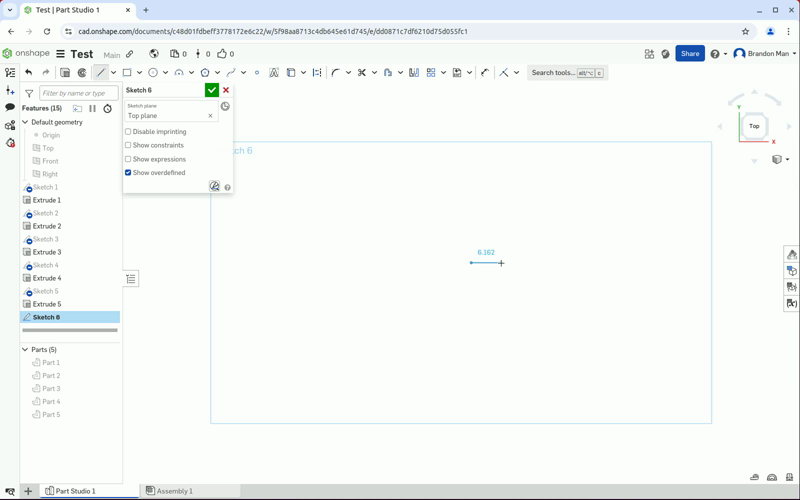
mouse_move(491, 262)
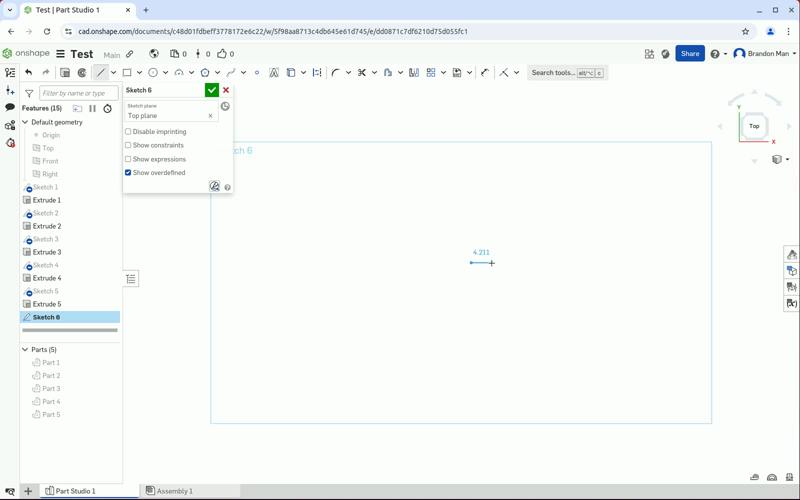
click(491, 262)
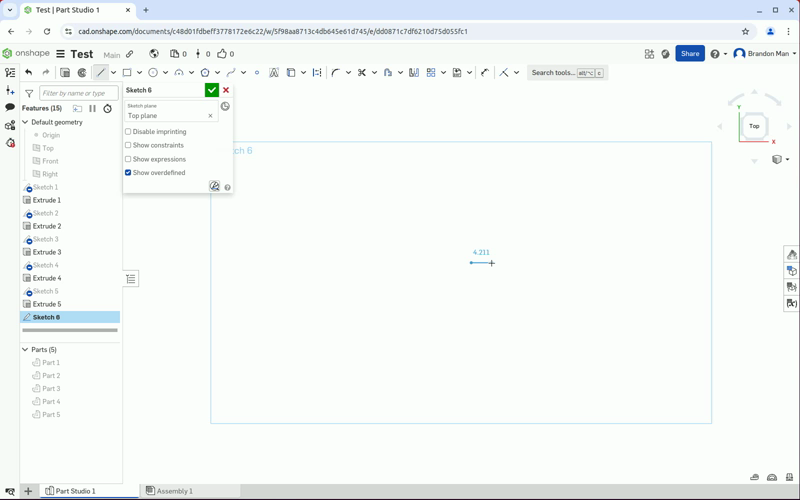
key_up(shift)
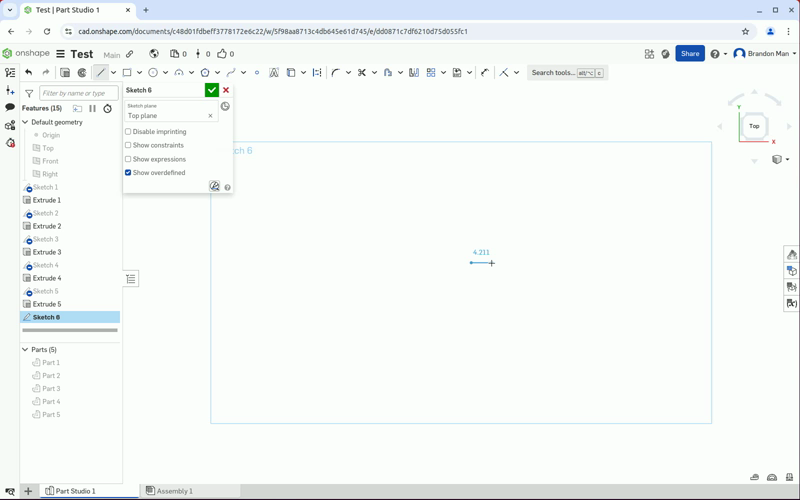
key_down(shift)
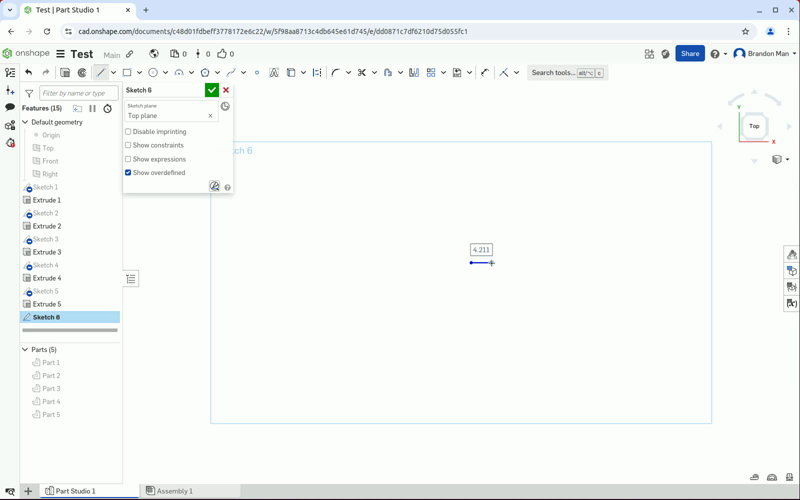
mouse_move(521, 262)
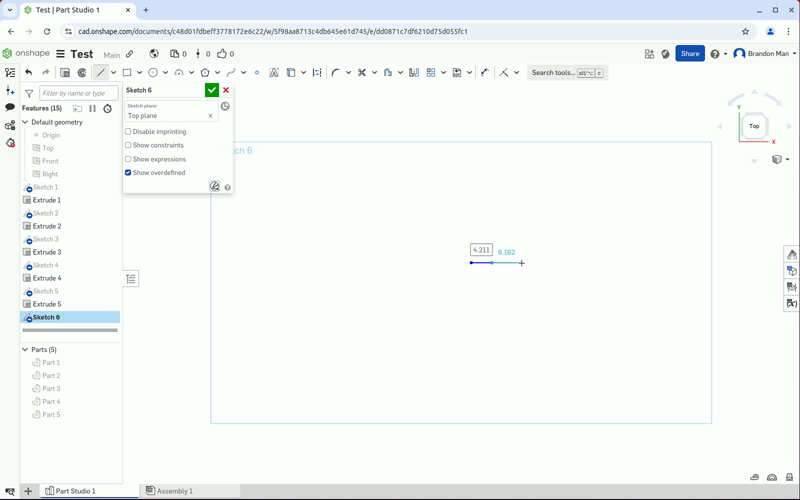
mouse_move(491, 222)
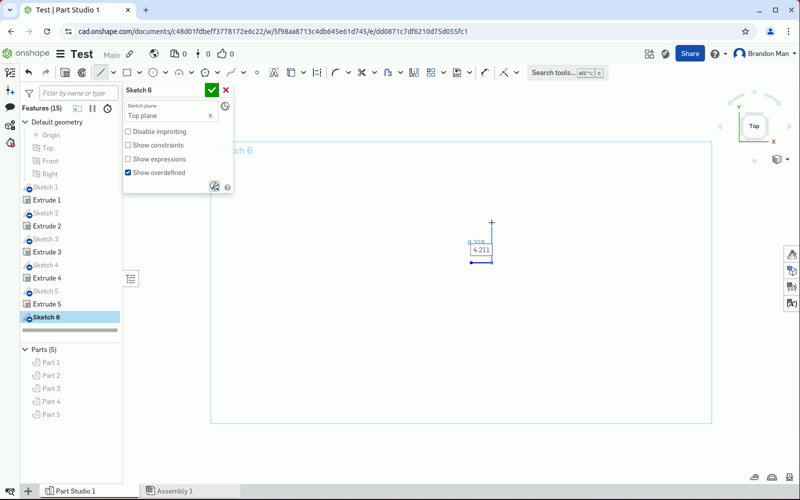
click(491, 222)
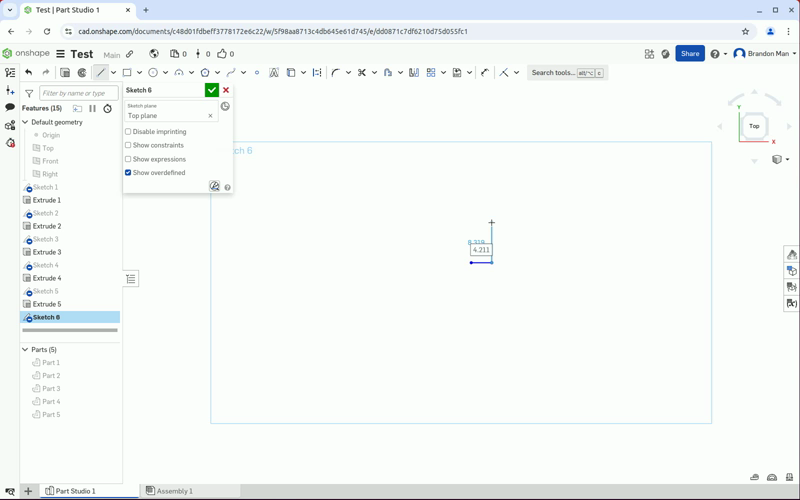
key_up(shift)
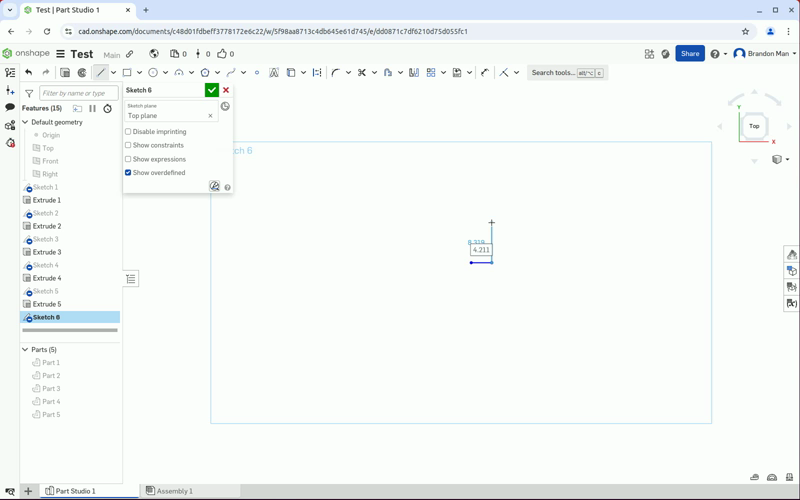
key_down(shift)
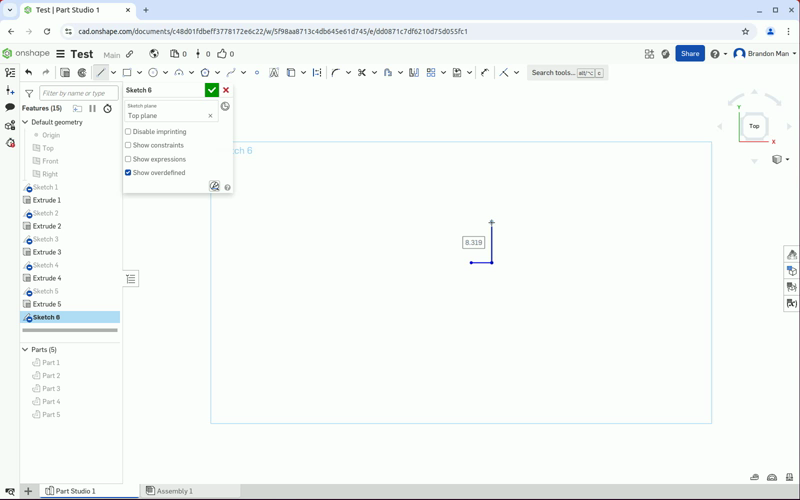
mouse_move(521, 222)
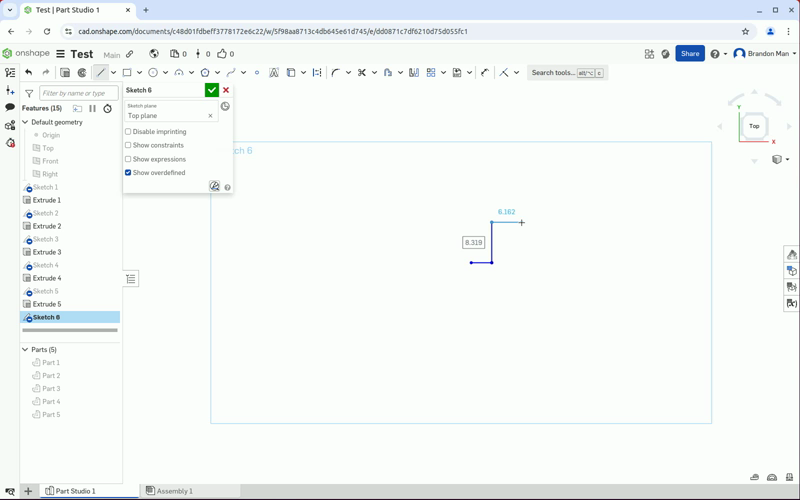
mouse_move(471, 222)
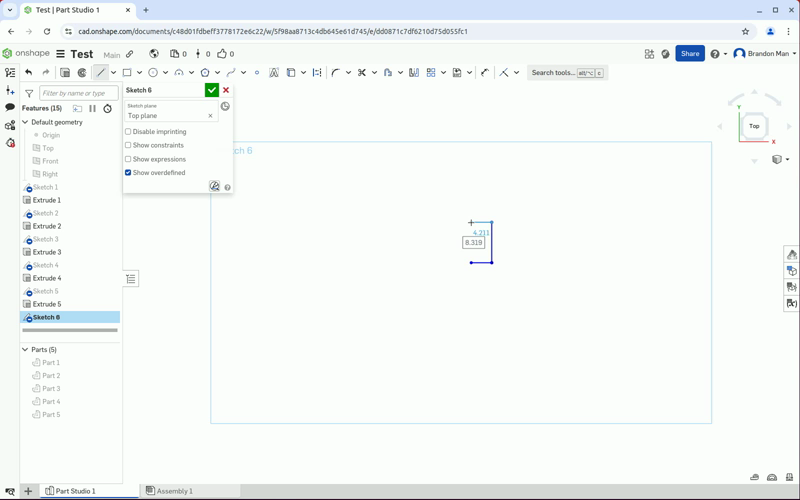
click(471, 222)
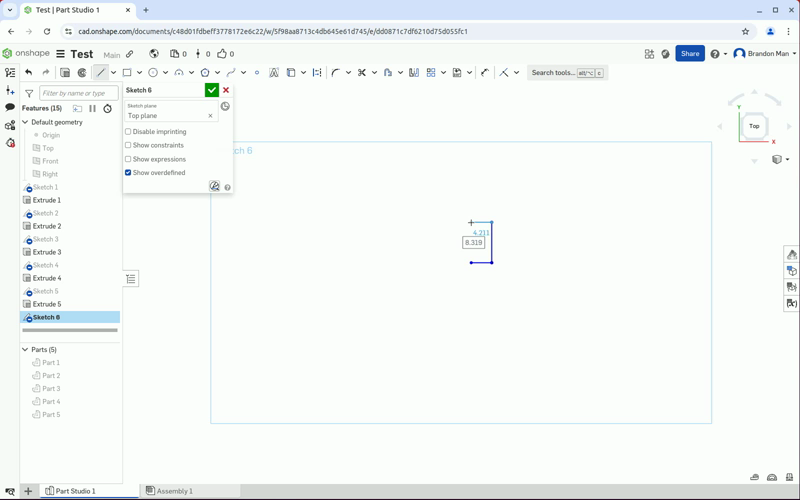
key_up(shift)
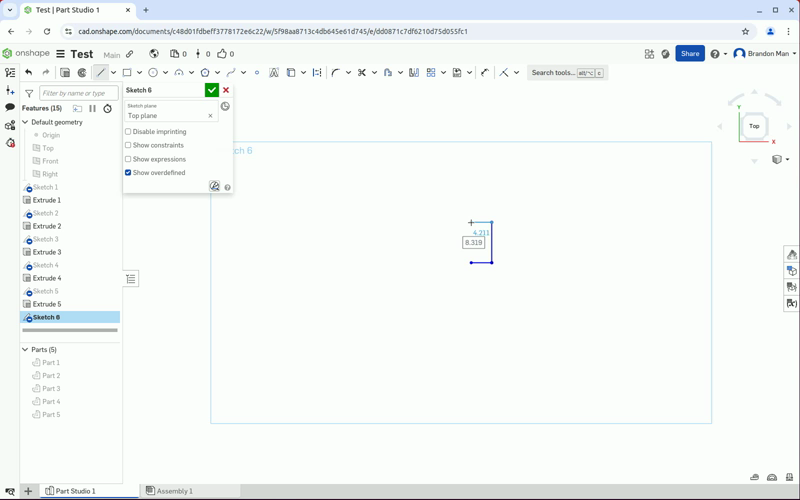
mouse_move(501, 222)
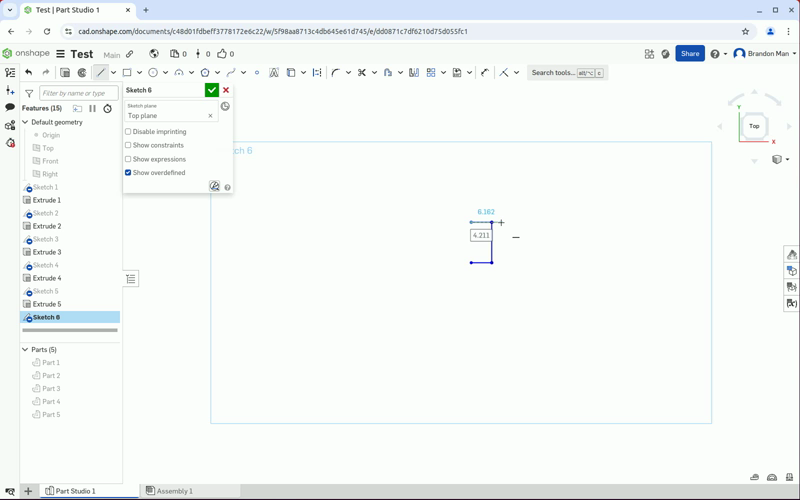
key_down(shift)
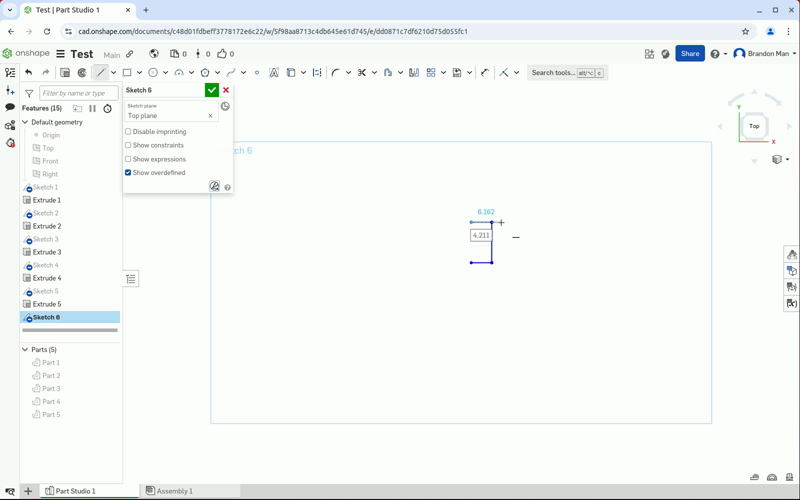
mouse_move(471, 262)
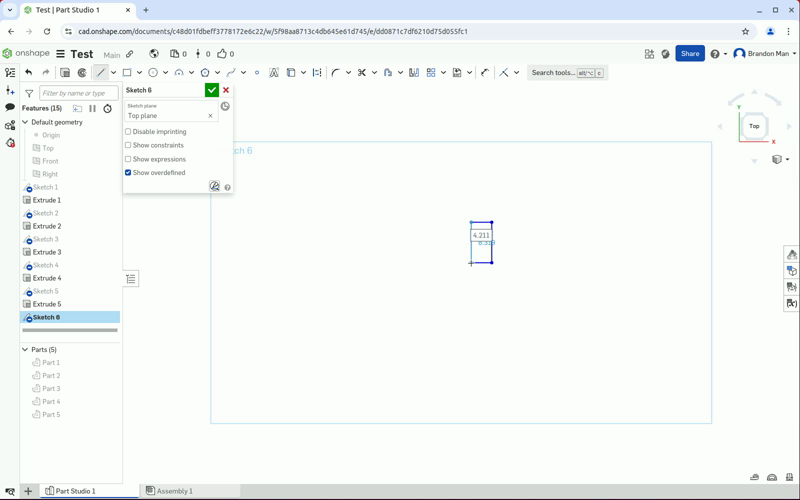
key_up(shift)
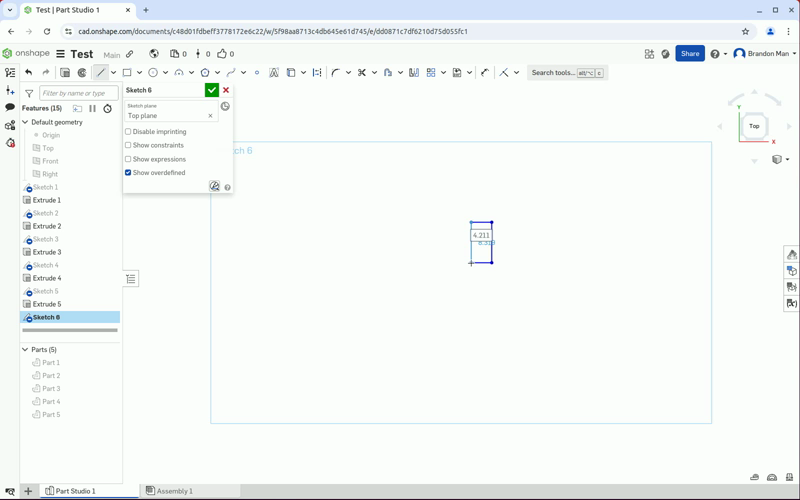
click(471, 262)
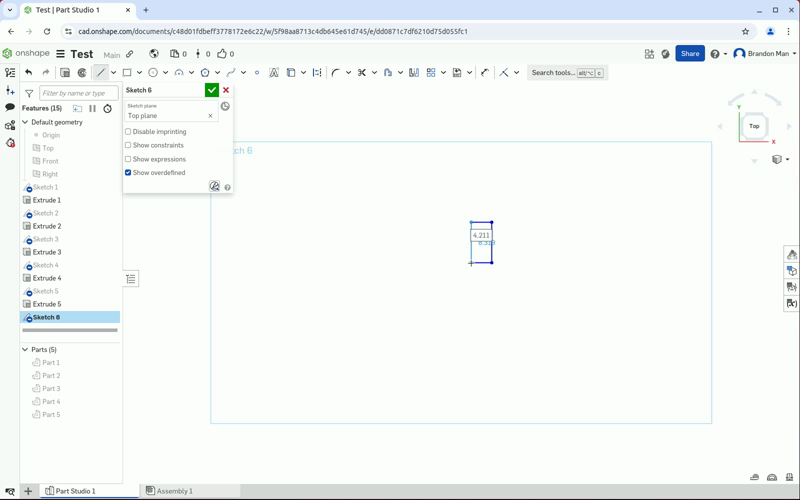
key(esc)
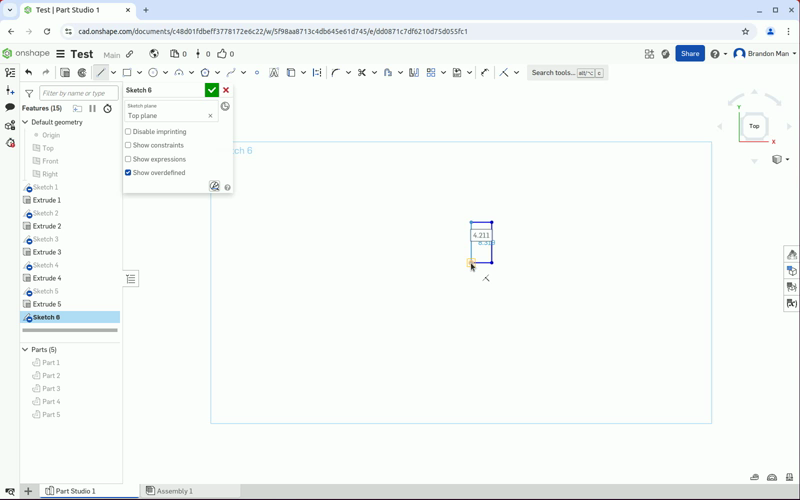
mouse_move(485, 249)
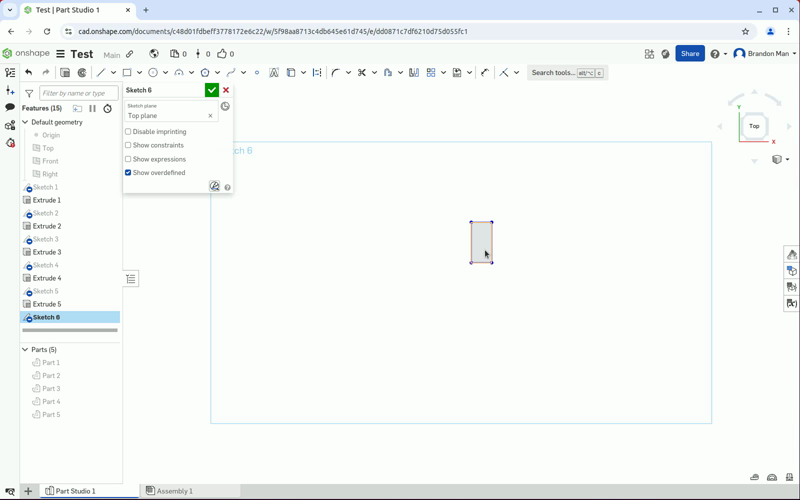
scroll(6)
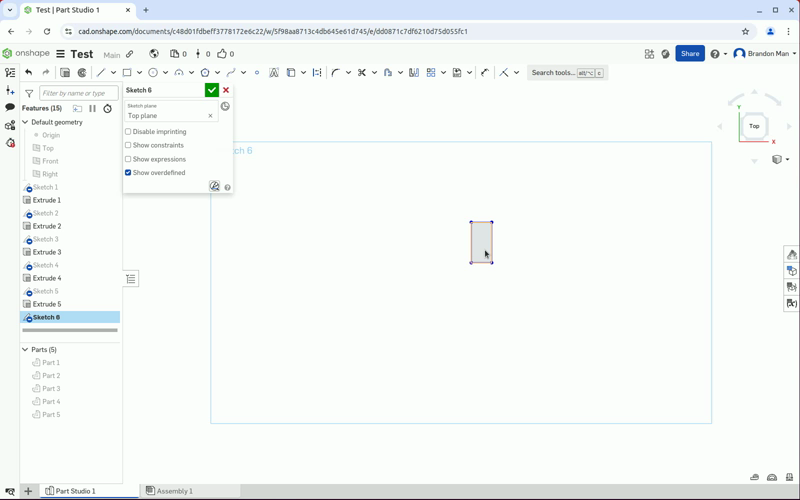
scroll(6)
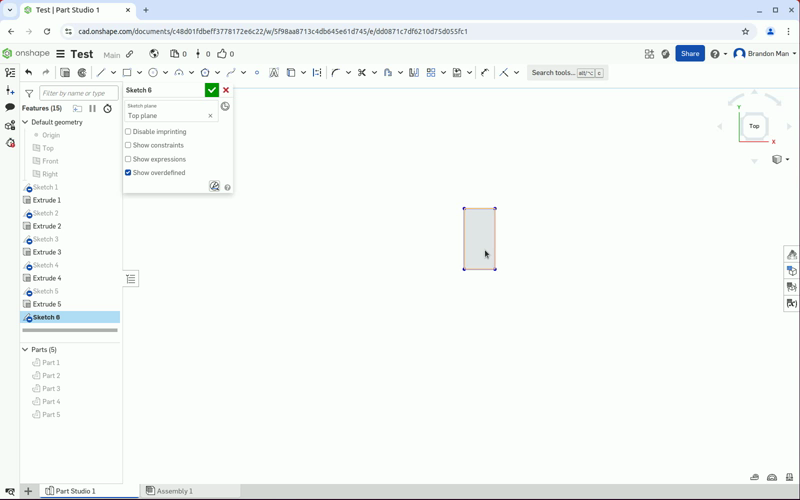
scroll(6)
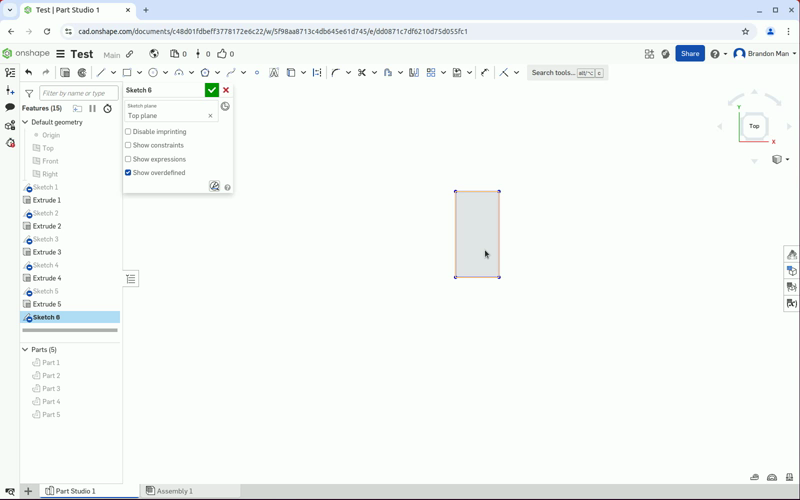
scroll(6)
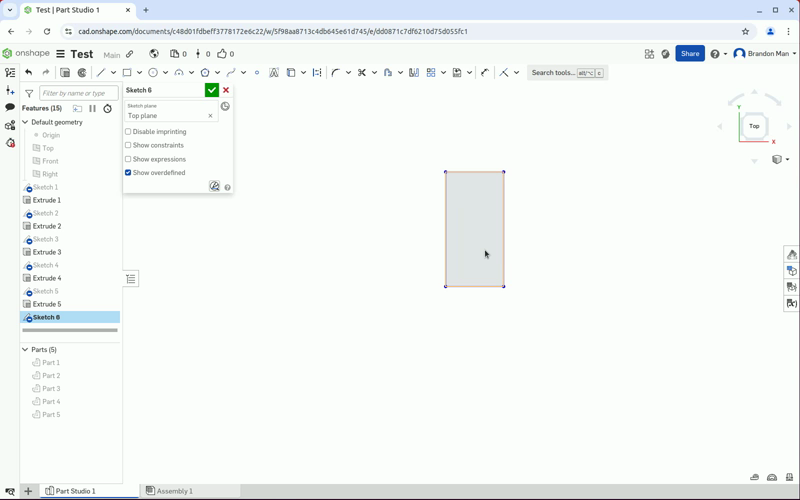
scroll(6)
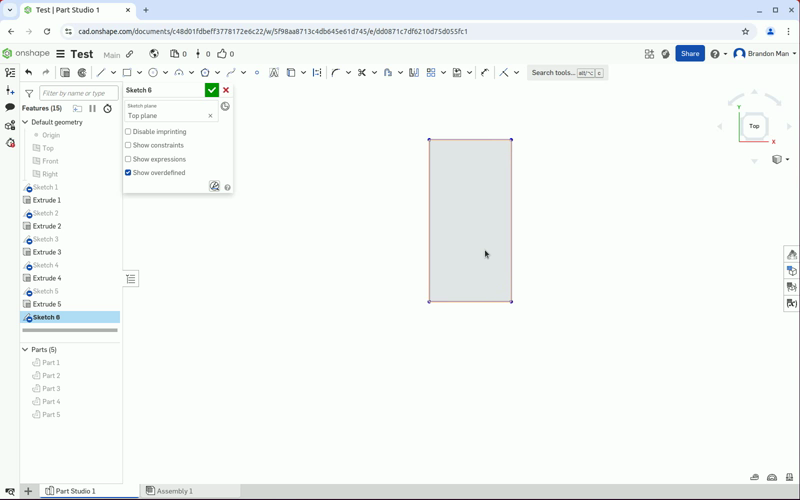
scroll(6)
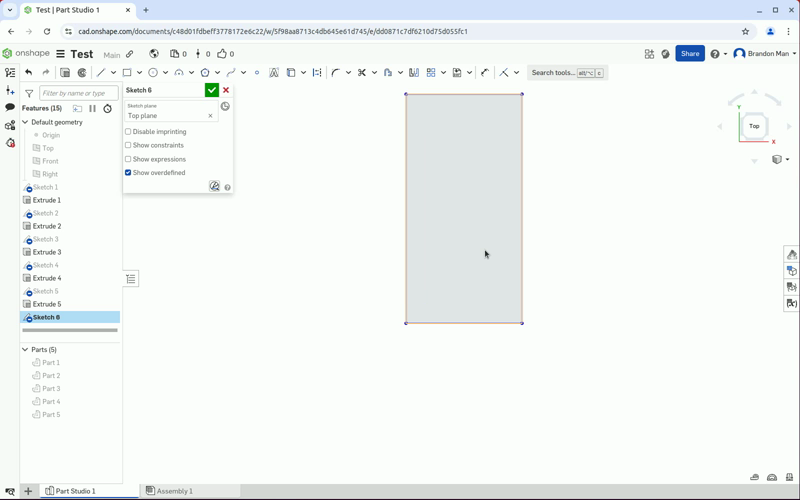
scroll(6)
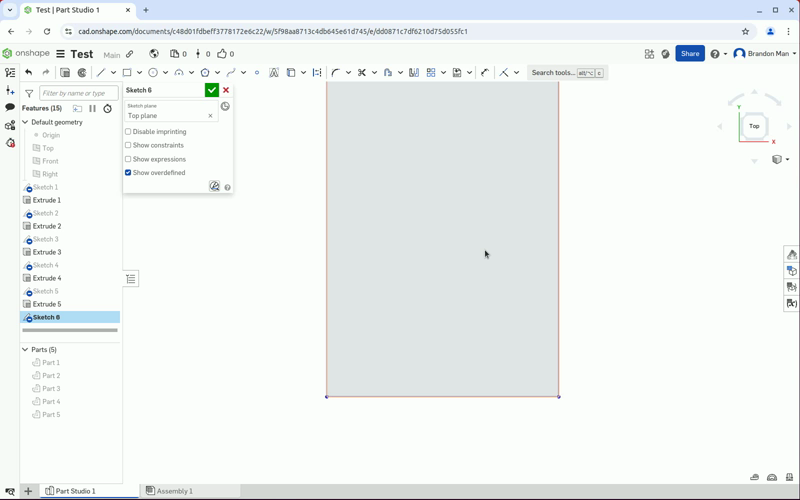
click(485, 249)
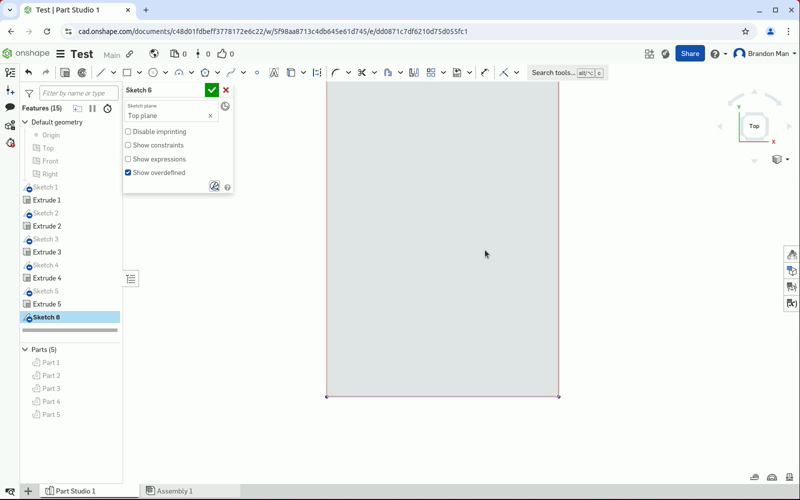
scroll(-6)
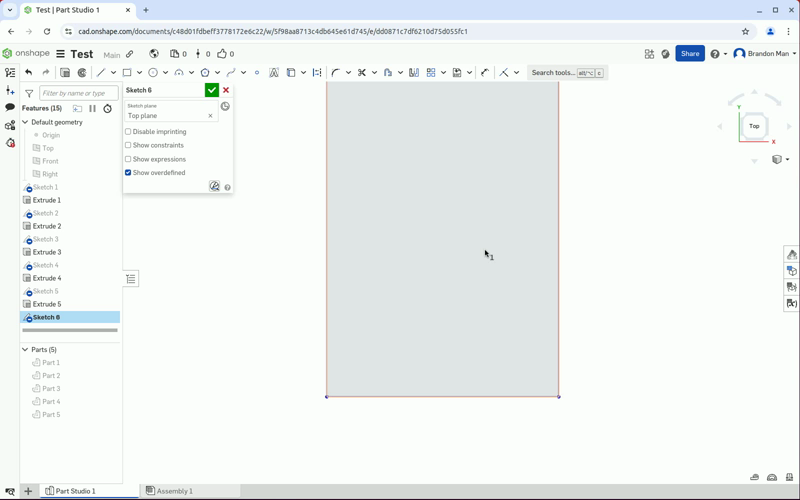
scroll(-6)
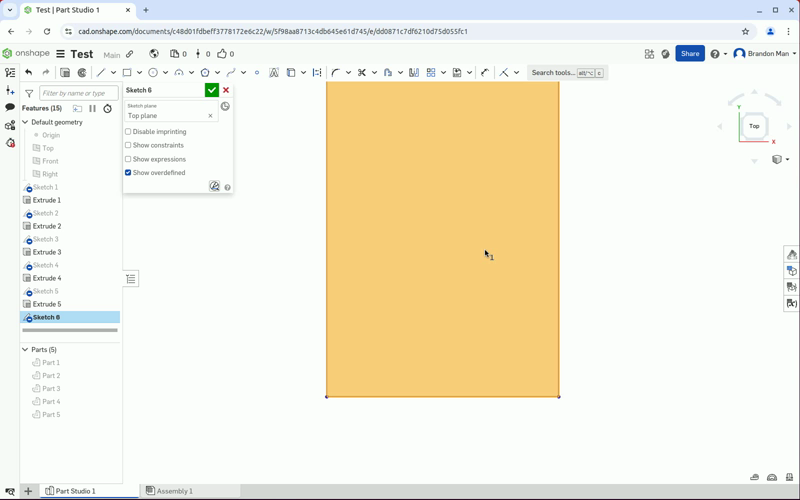
scroll(-6)
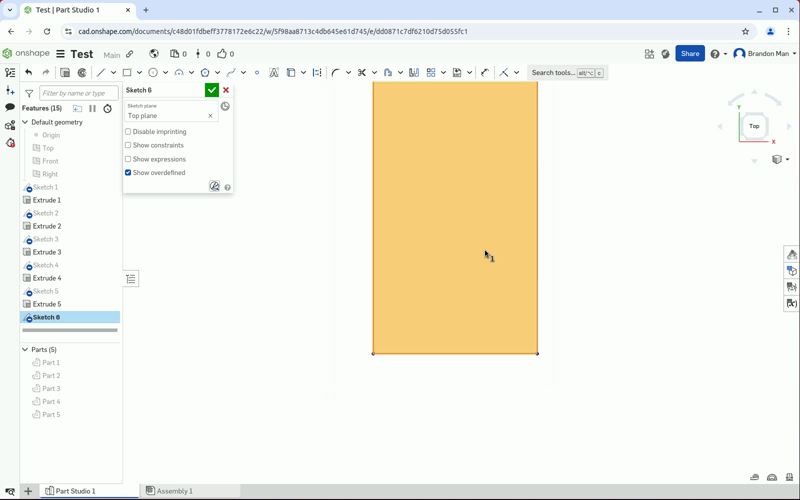
scroll(-6)
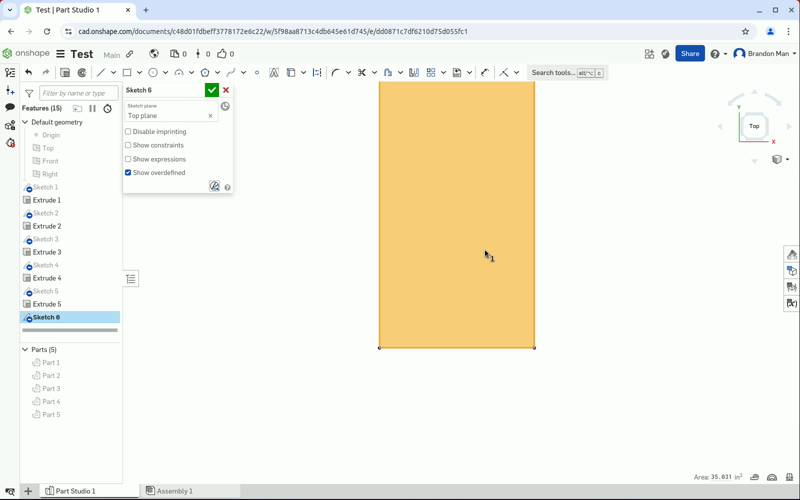
scroll(-6)
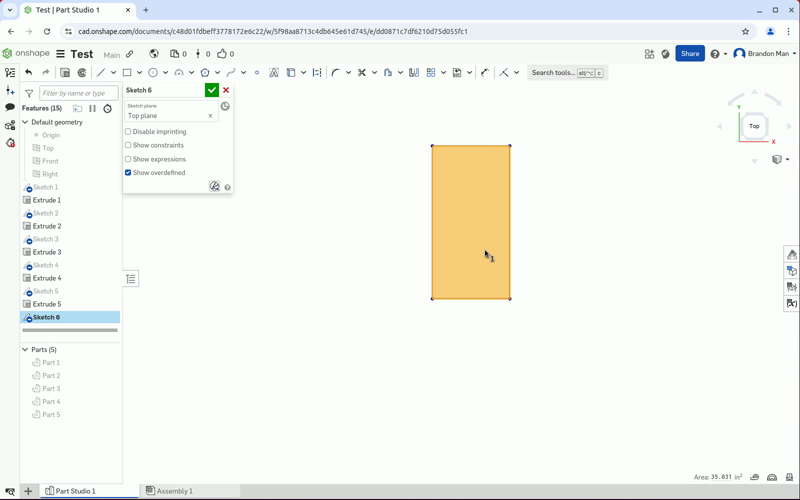
scroll(-6)
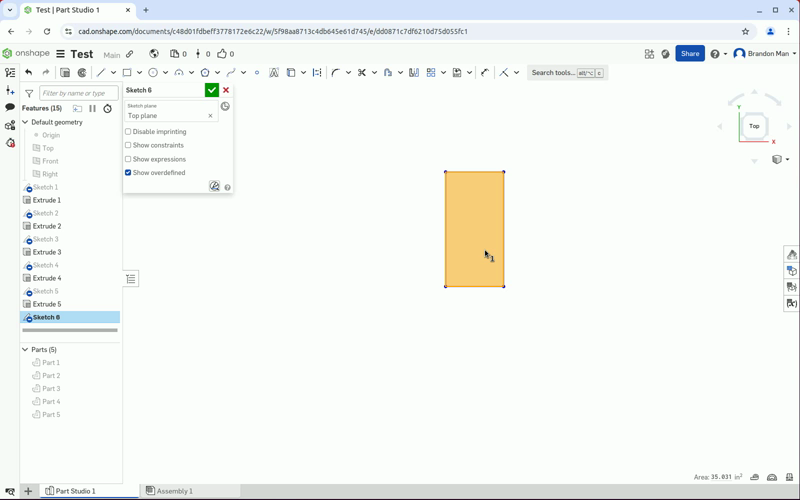
scroll(-6)
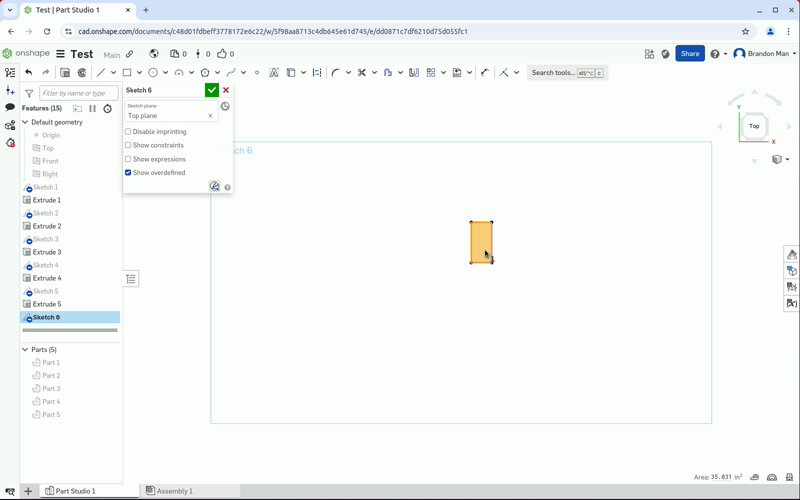
mouse_move(73, 352)
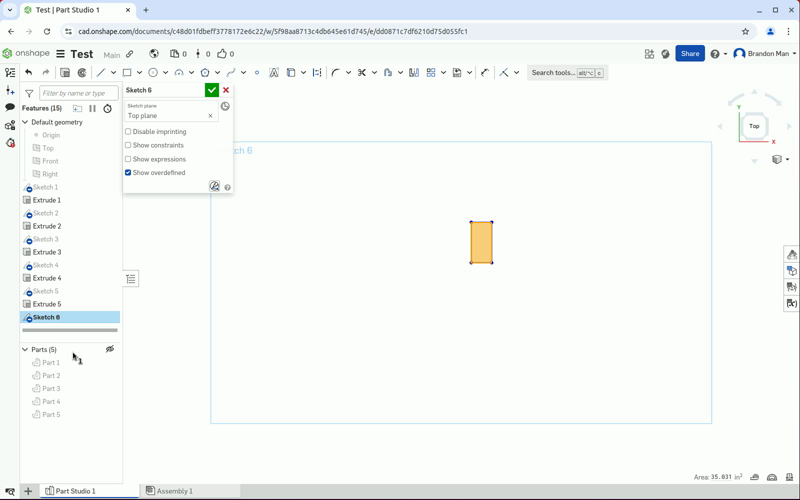
key(shift+y)
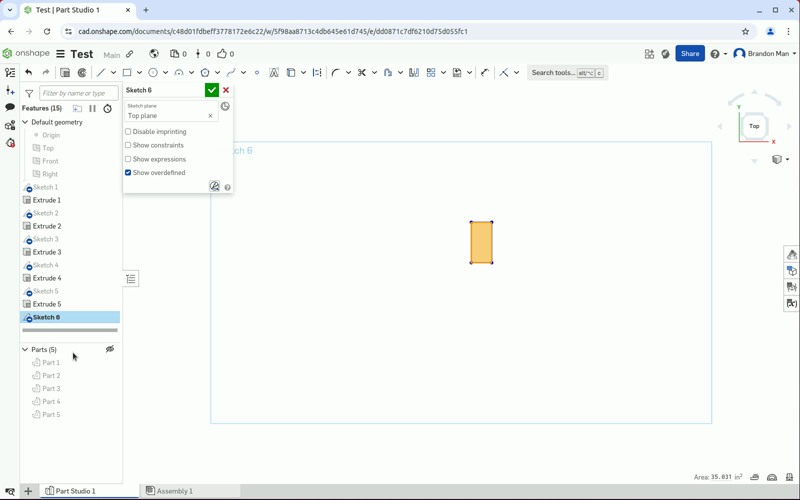
key(shift+e)
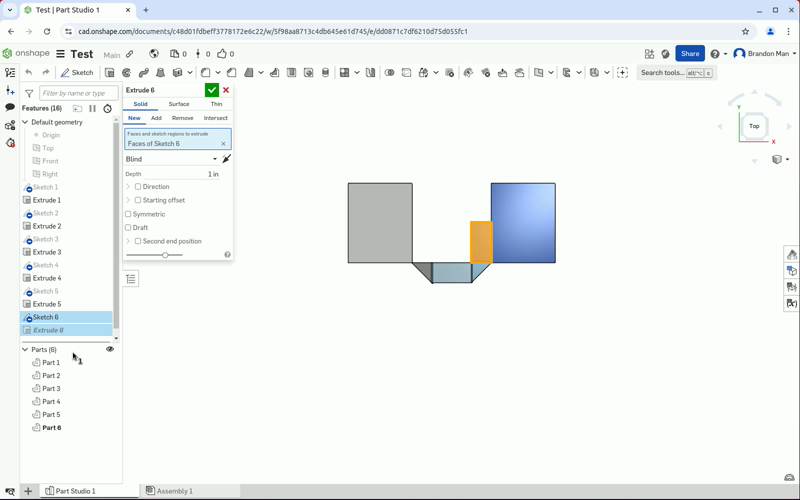
mouse_move(143, 106)
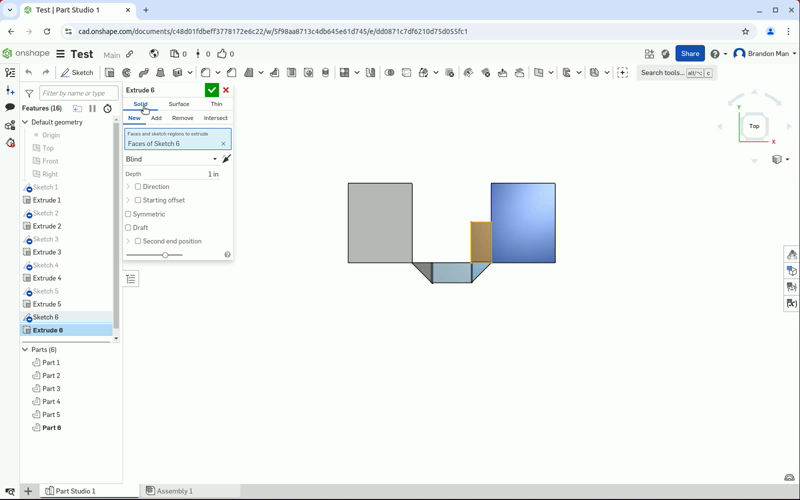
click(143, 106)
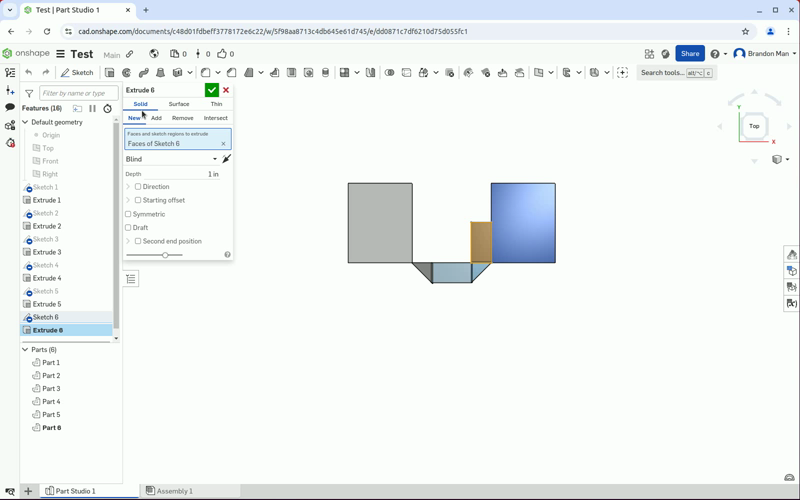
mouse_move(137, 120)
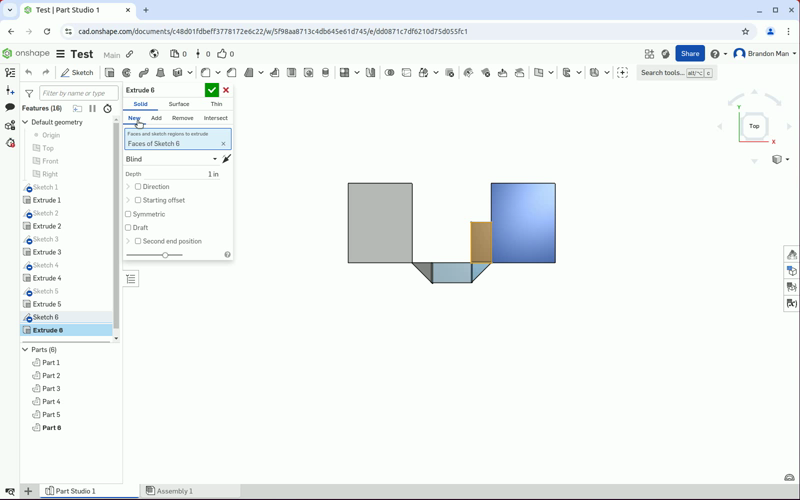
click(137, 120)
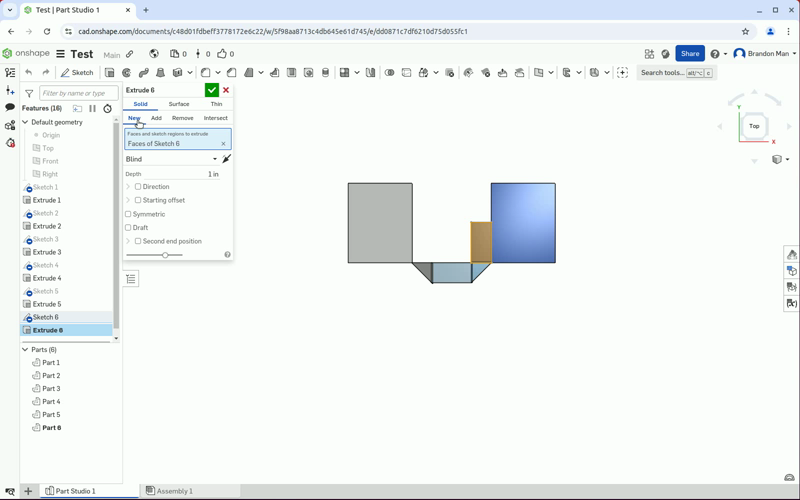
key(tab, 4)
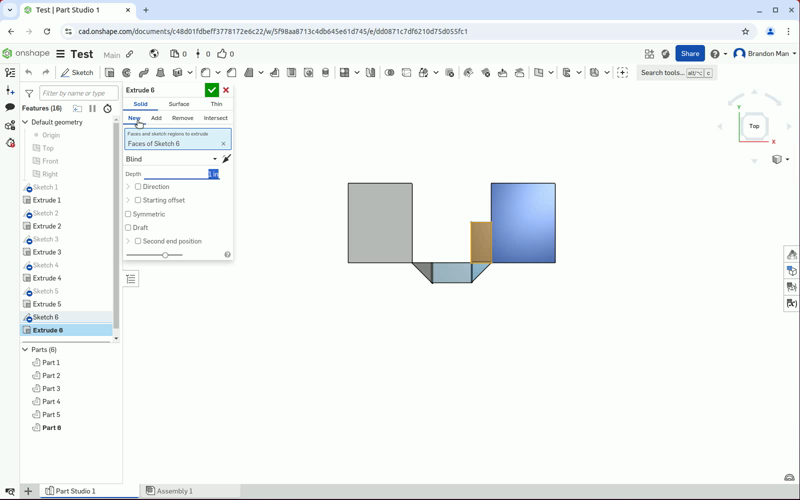
text(9.628)
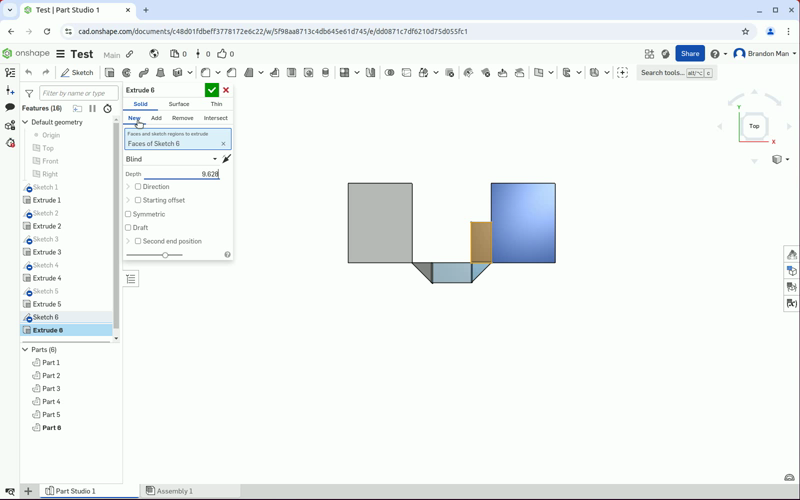
key(tab, 3)
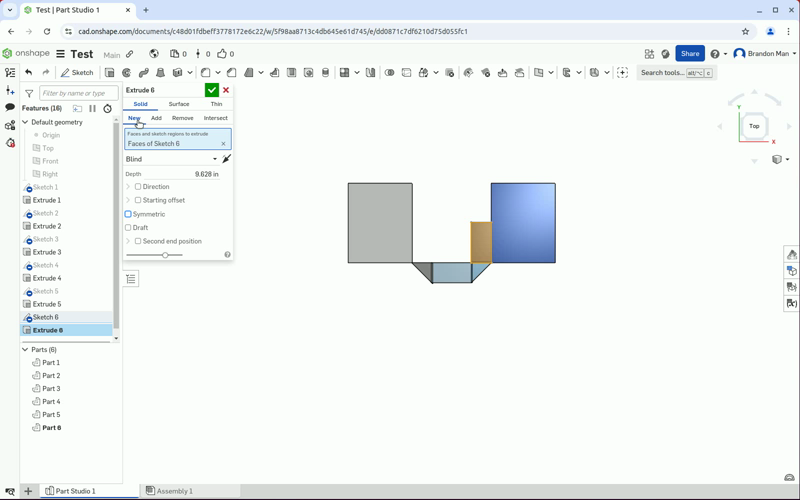
key(space)
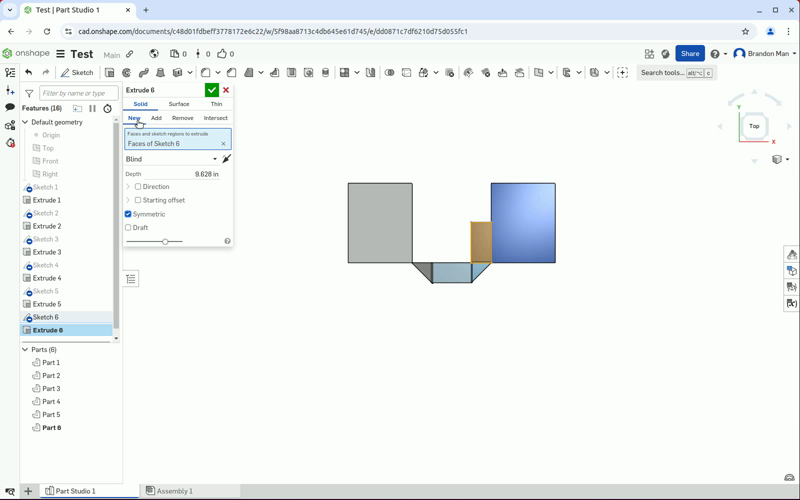
key(enter)
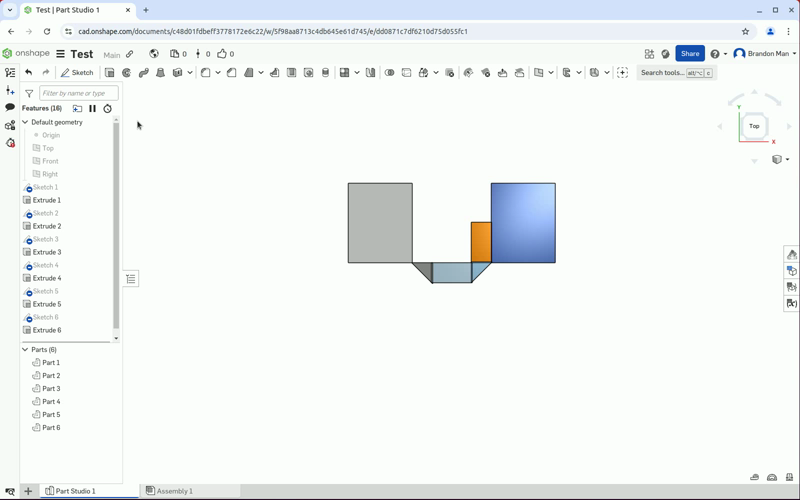
key(shift+h)
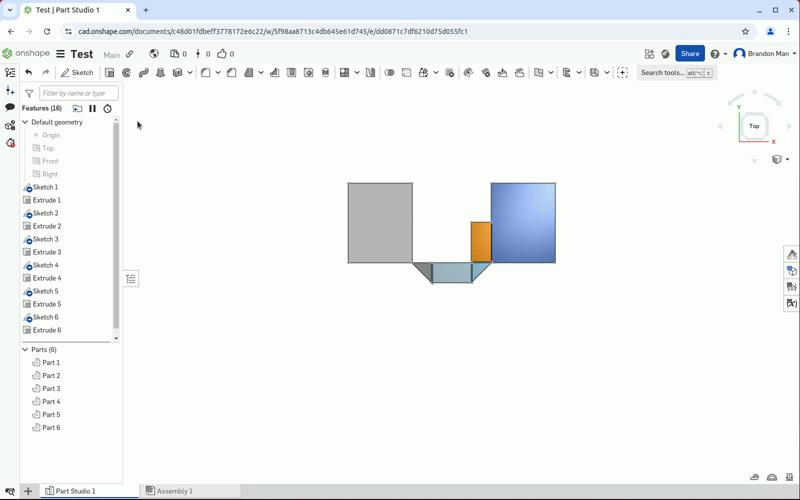
key(shift+h)
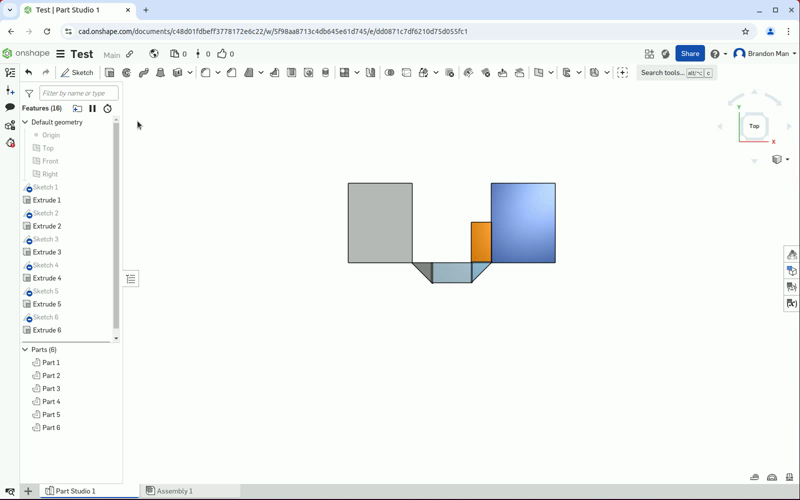
mouse_move(69, 189)
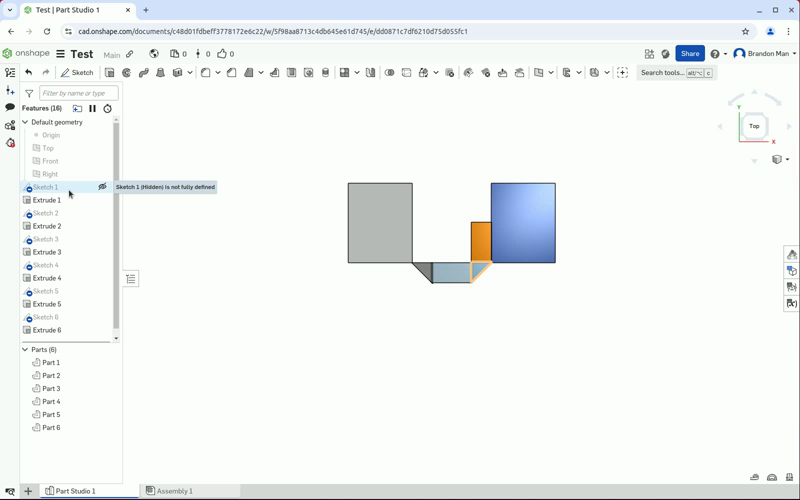
click(69, 189)
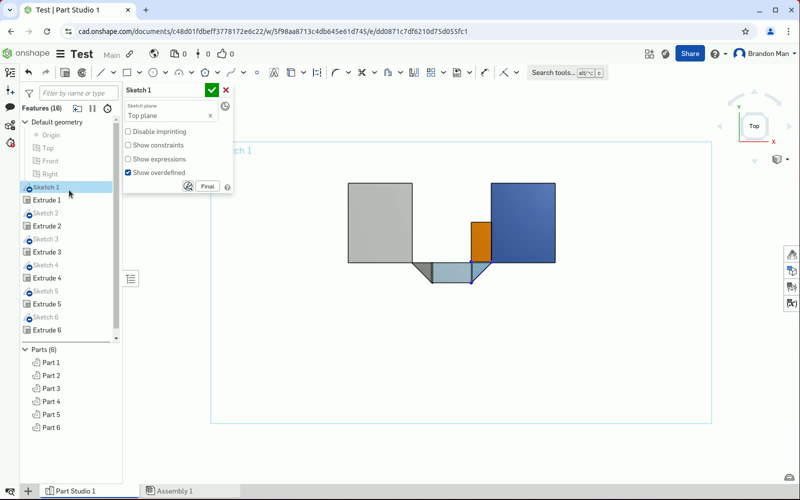
mouse_move(229, 92)
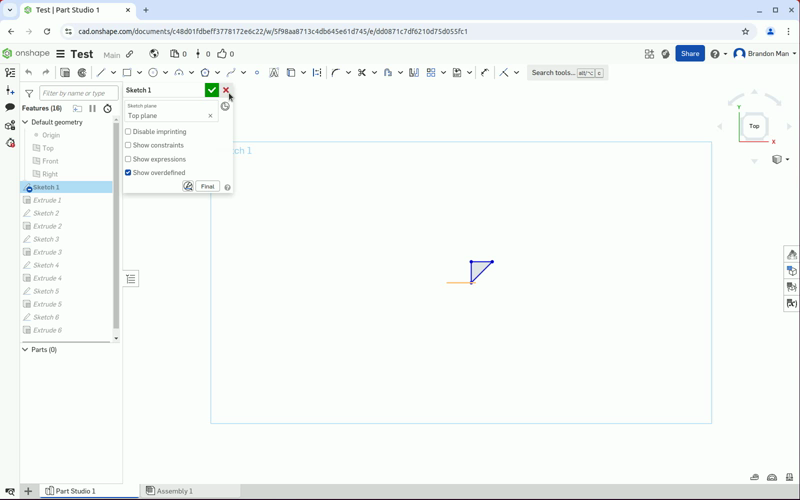
click(229, 92)
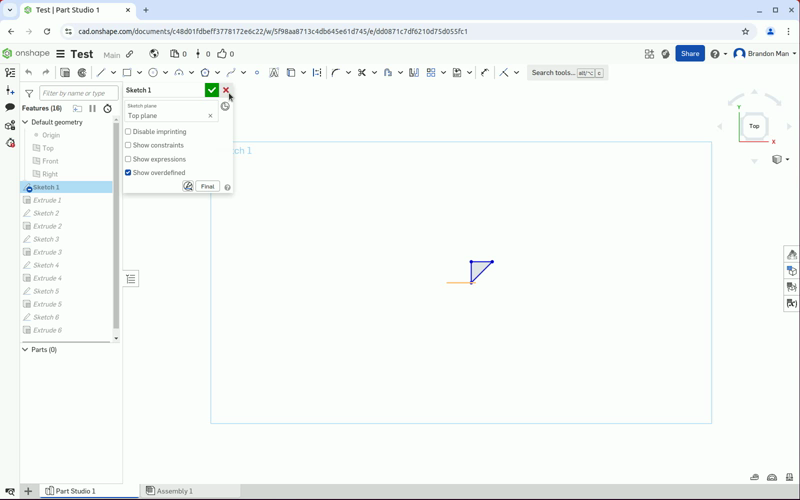
key(shift+s)
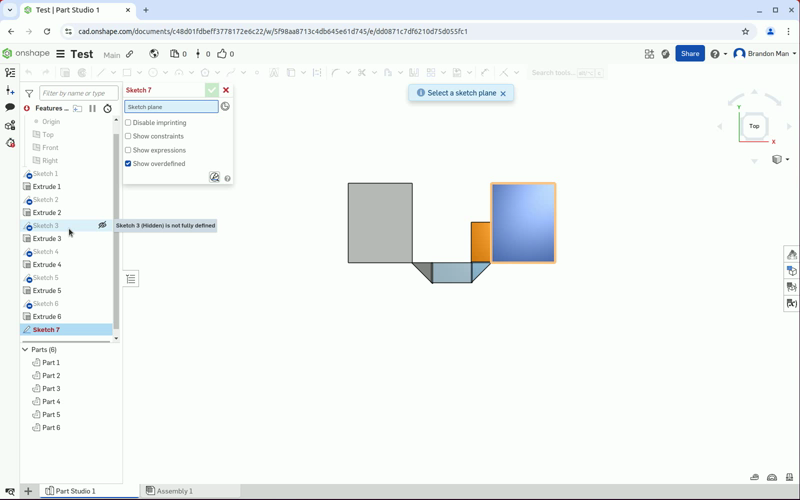
scroll(3)
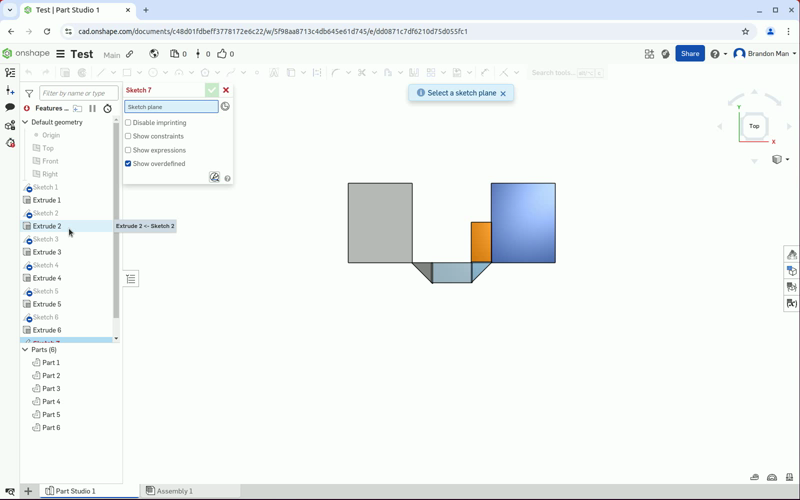
mouse_move(69, 150)
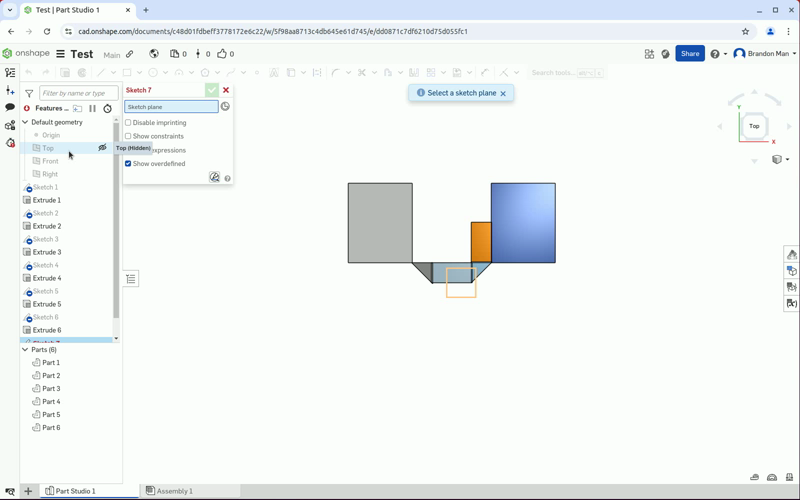
click(69, 150)
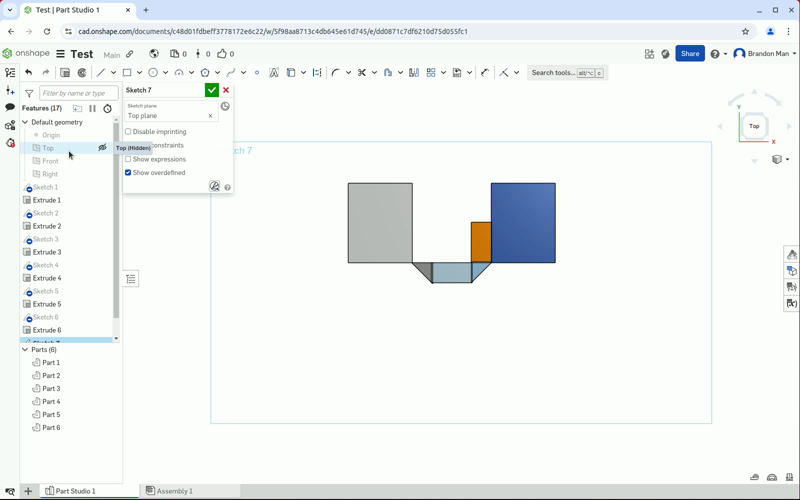
mouse_move(73, 352)
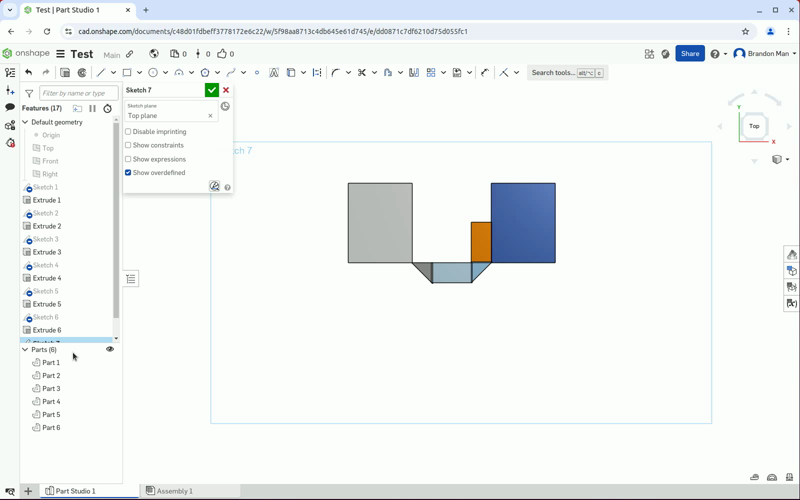
key(y)
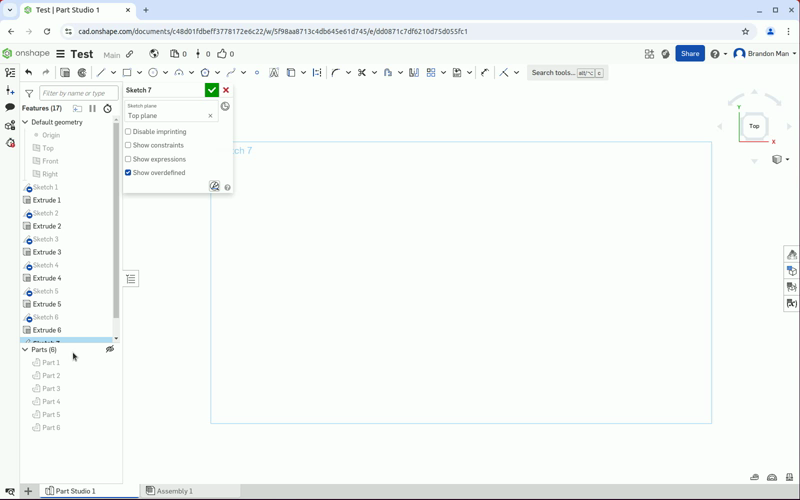
key(l)
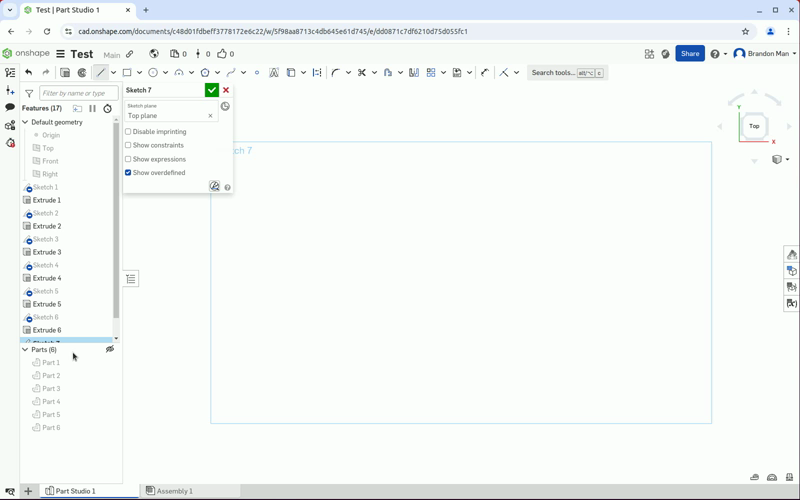
key_down(shift)
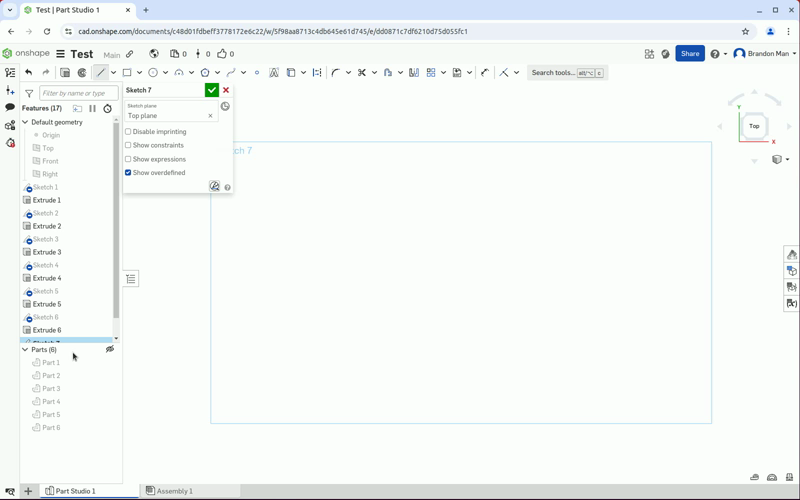
mouse_move(411, 262)
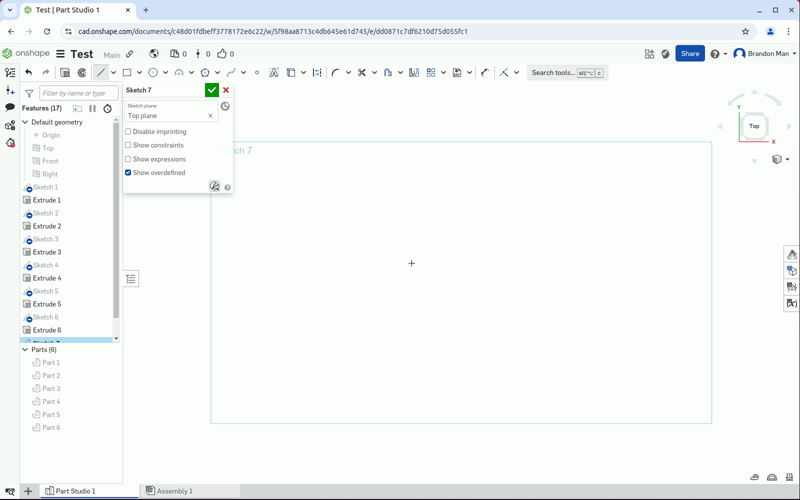
click(411, 262)
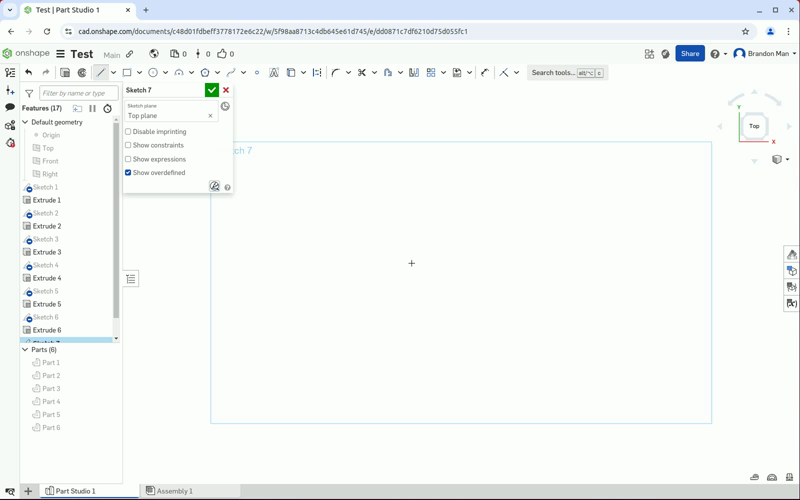
key_up(shift)
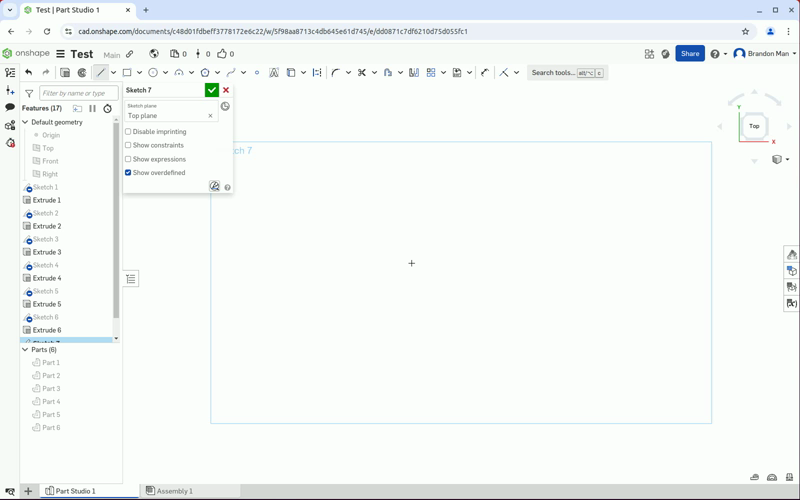
key_down(shift)
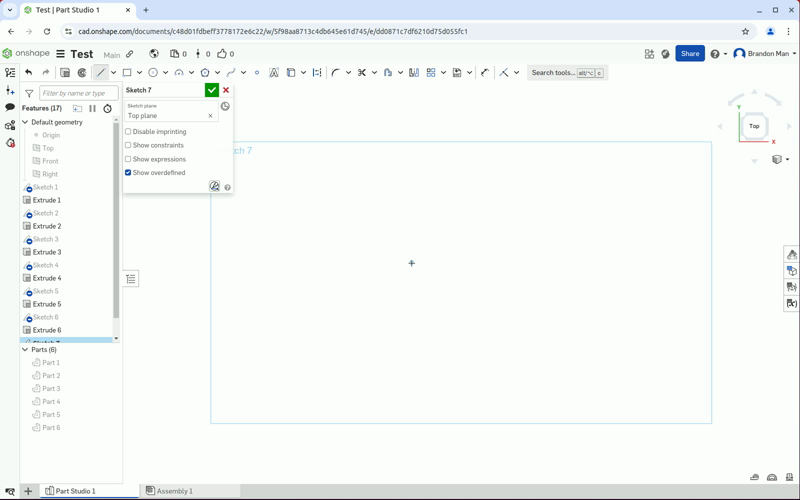
mouse_move(441, 262)
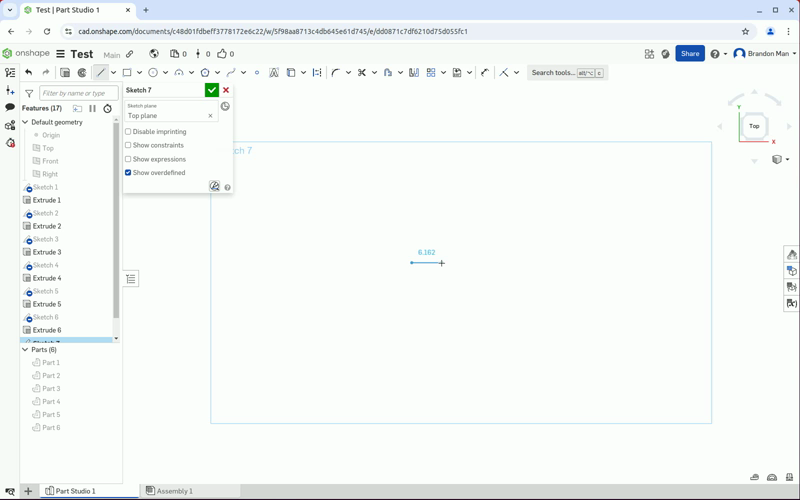
mouse_move(431, 262)
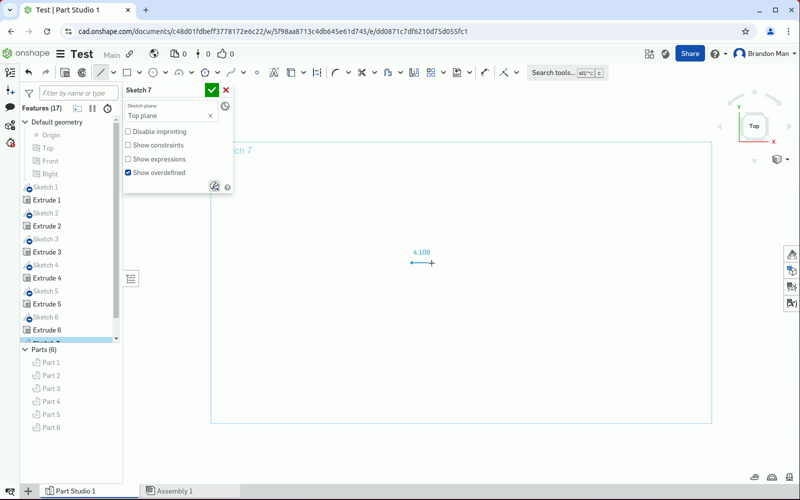
click(431, 262)
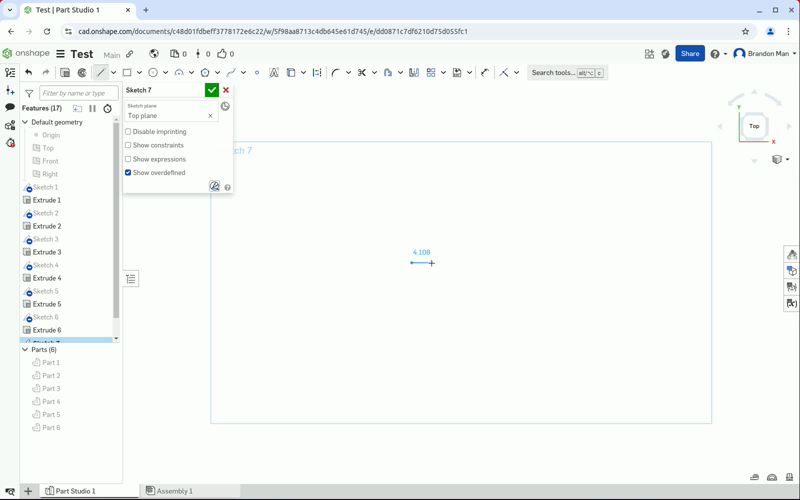
key_up(shift)
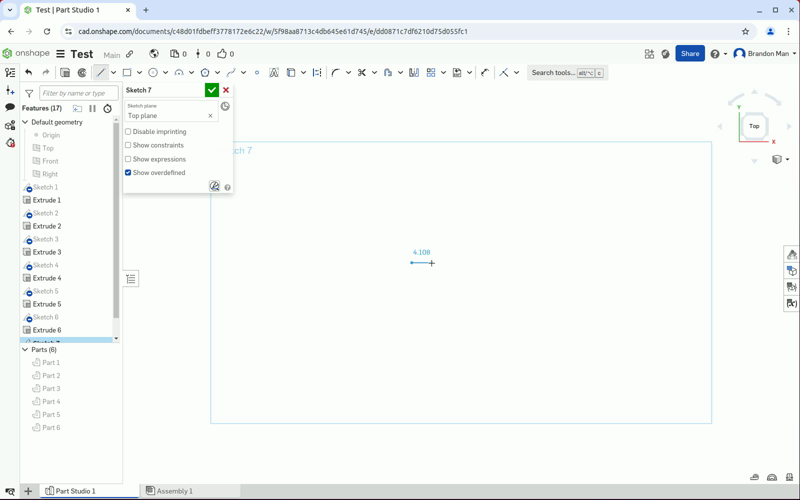
key_down(shift)
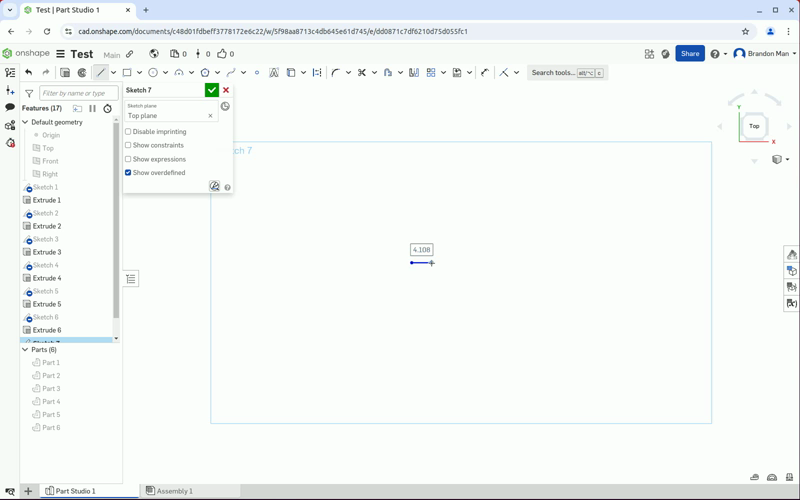
mouse_move(461, 262)
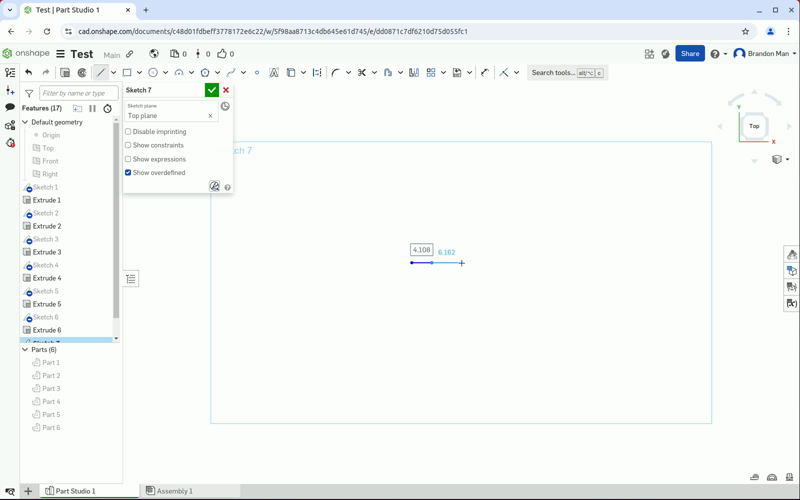
mouse_move(431, 222)
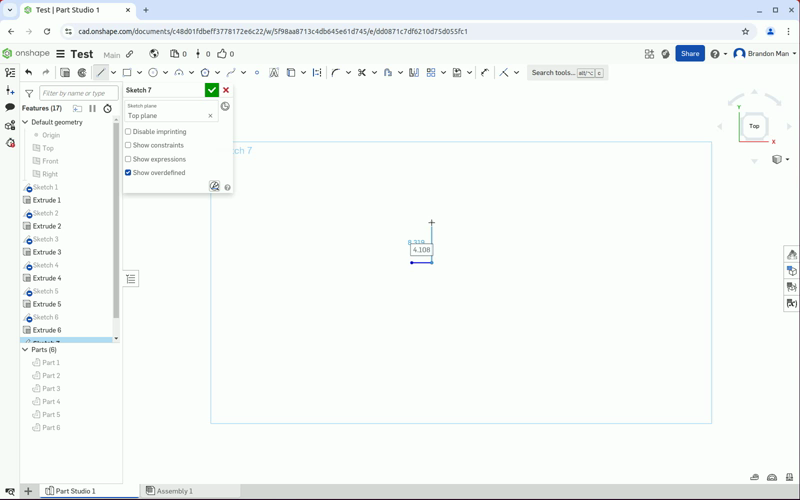
click(431, 222)
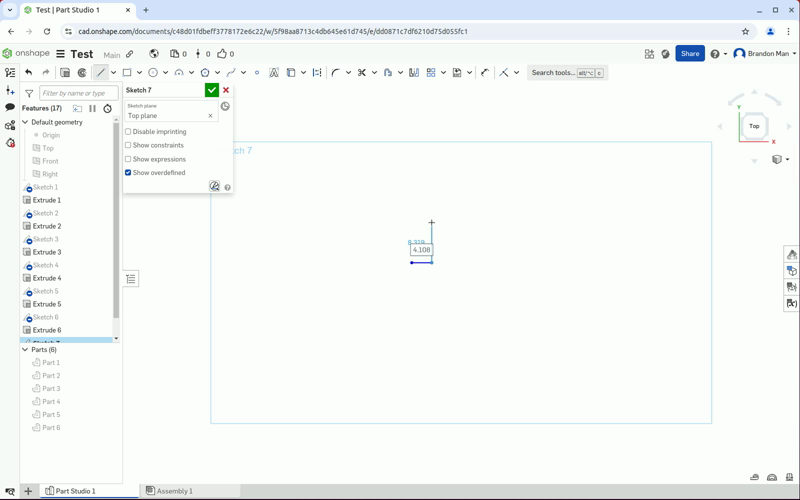
key_up(shift)
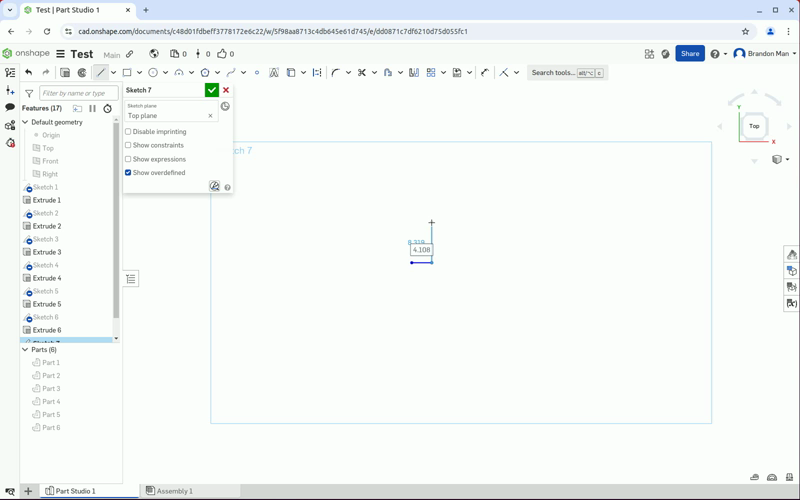
key_down(shift)
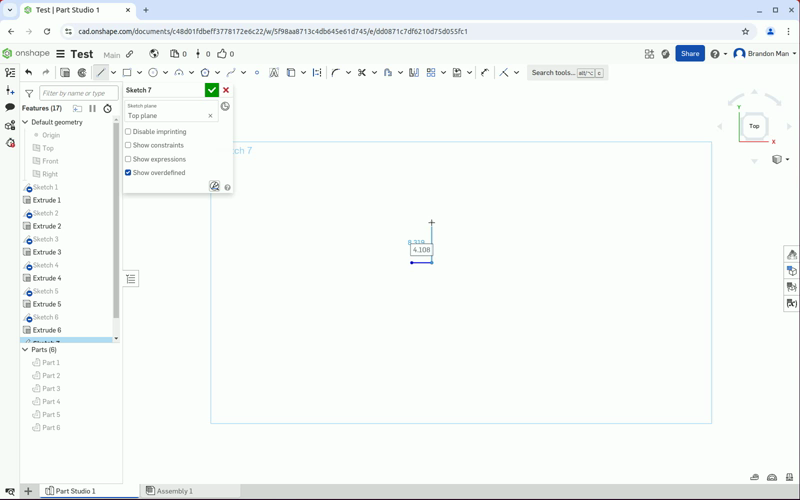
mouse_move(461, 222)
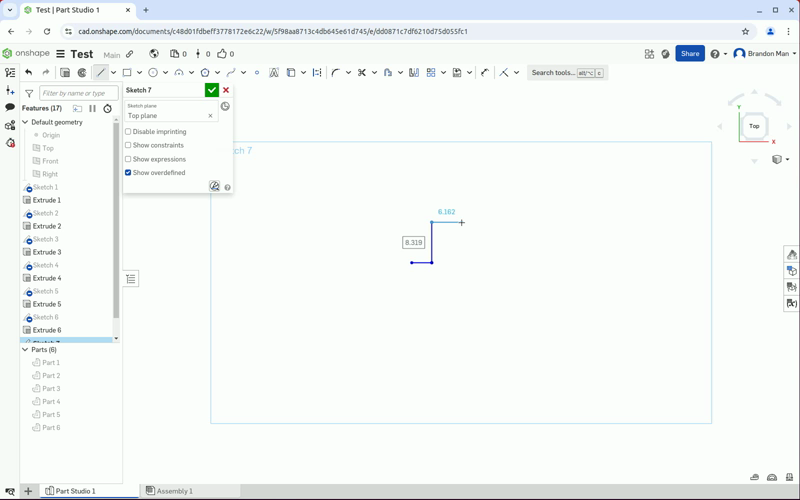
mouse_move(411, 222)
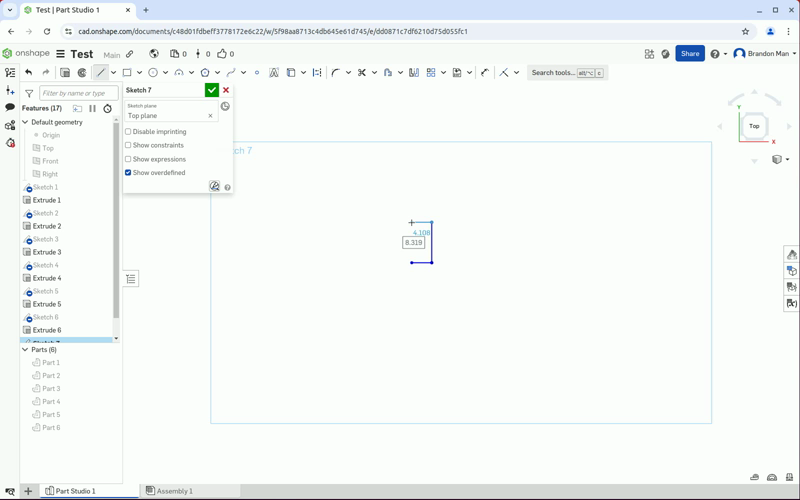
click(411, 222)
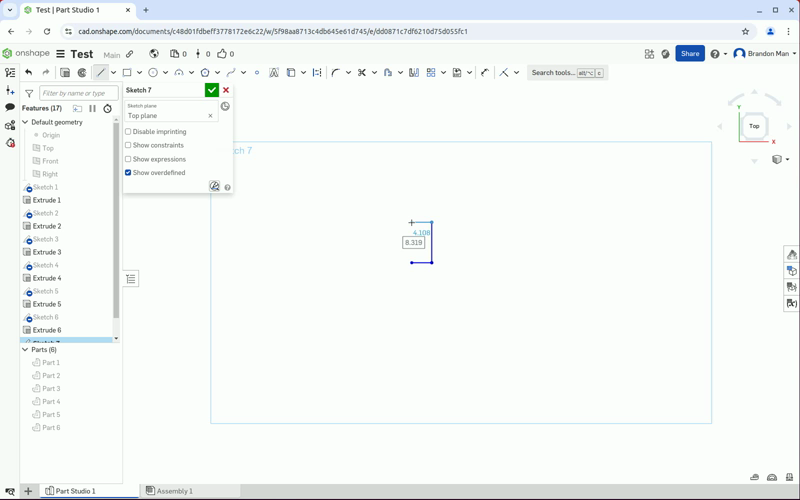
key_up(shift)
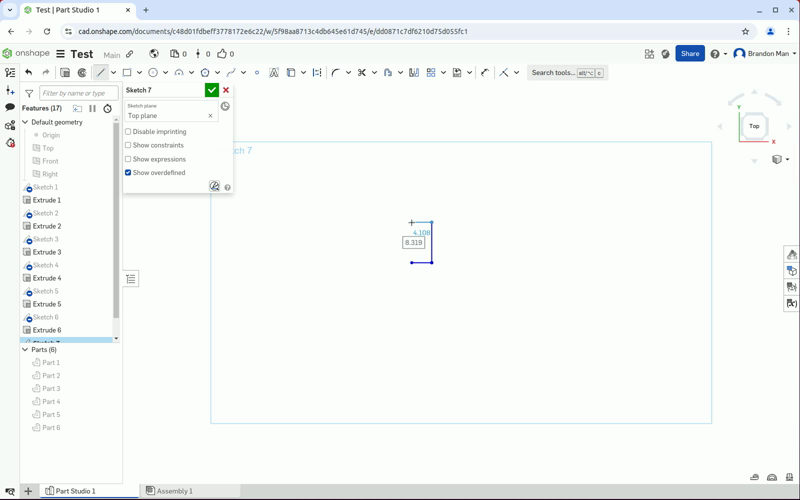
mouse_move(441, 222)
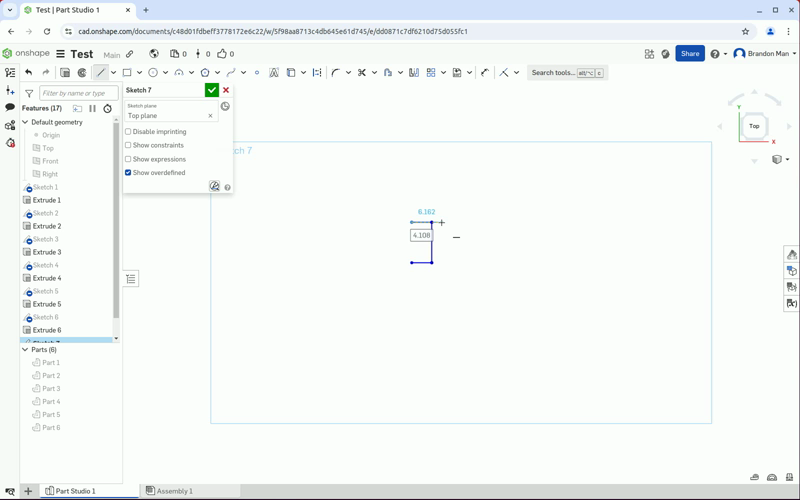
key_down(shift)
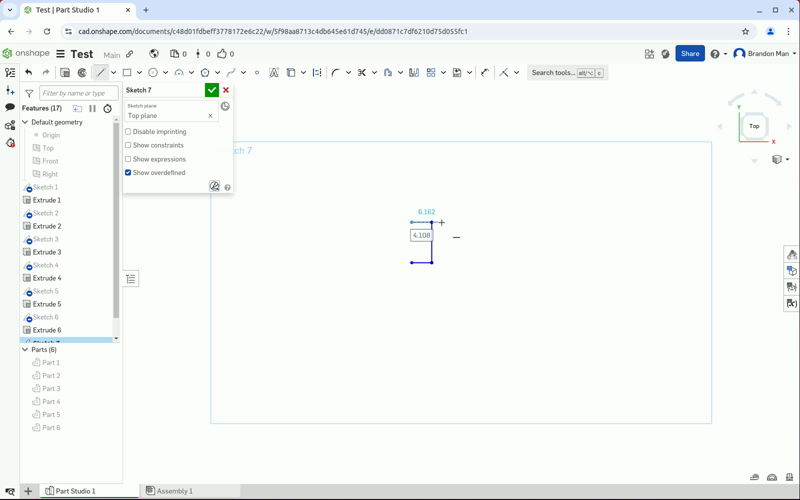
mouse_move(411, 262)
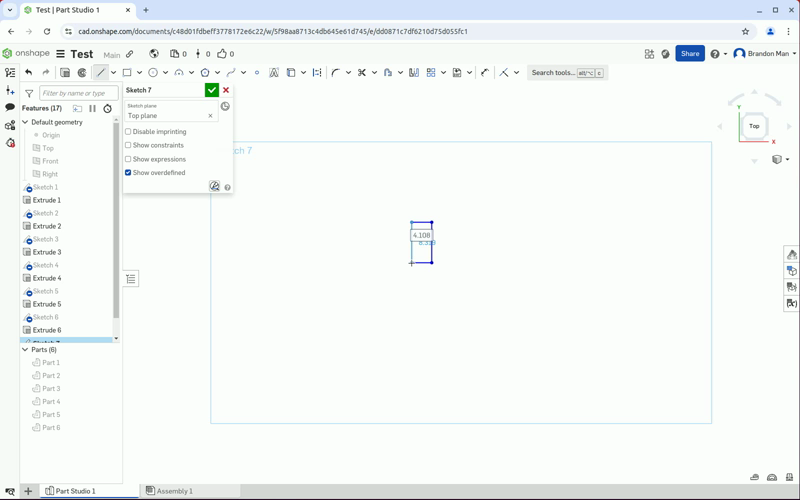
key_up(shift)
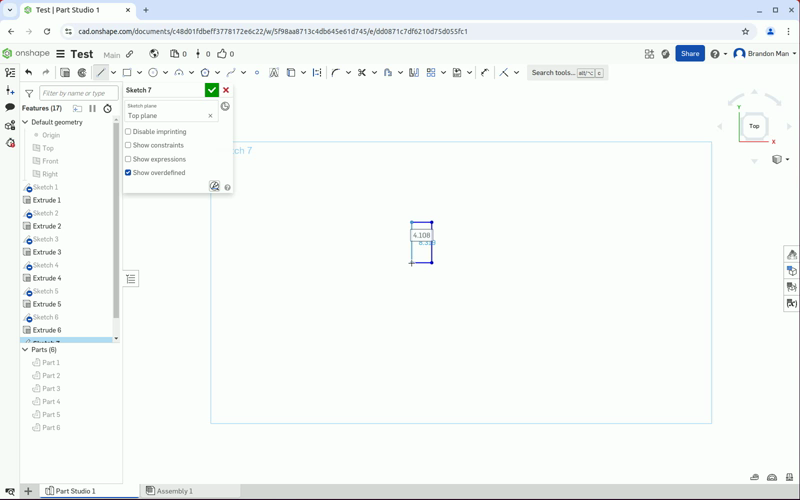
click(411, 262)
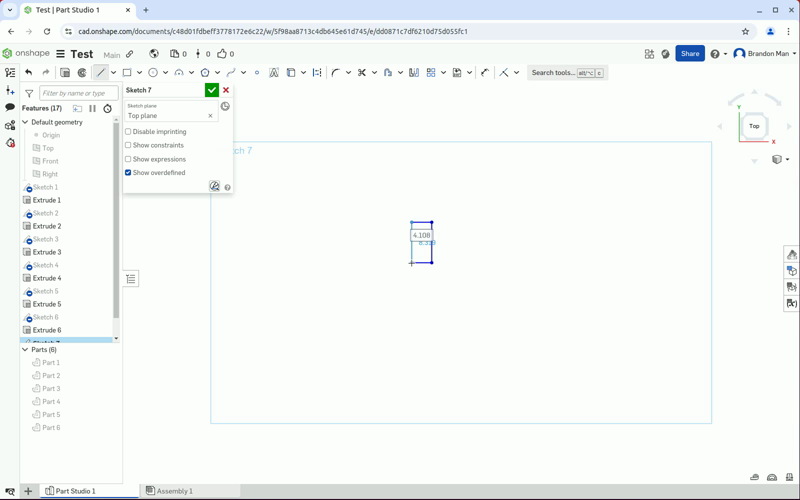
key(esc)
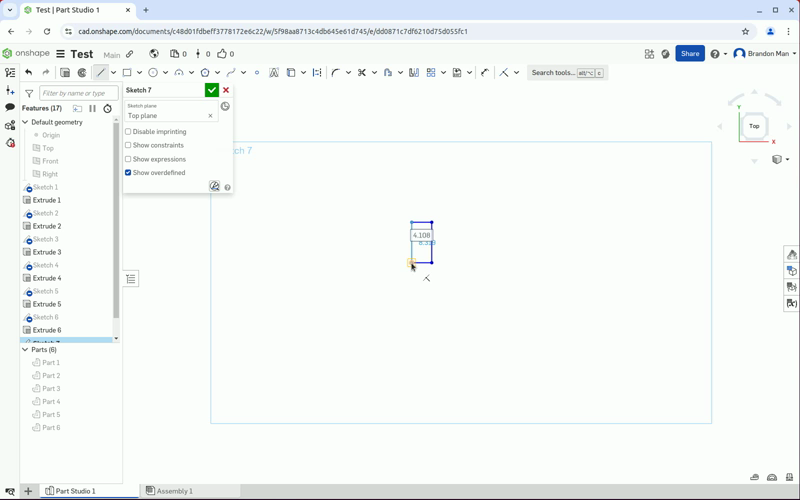
mouse_move(424, 230)
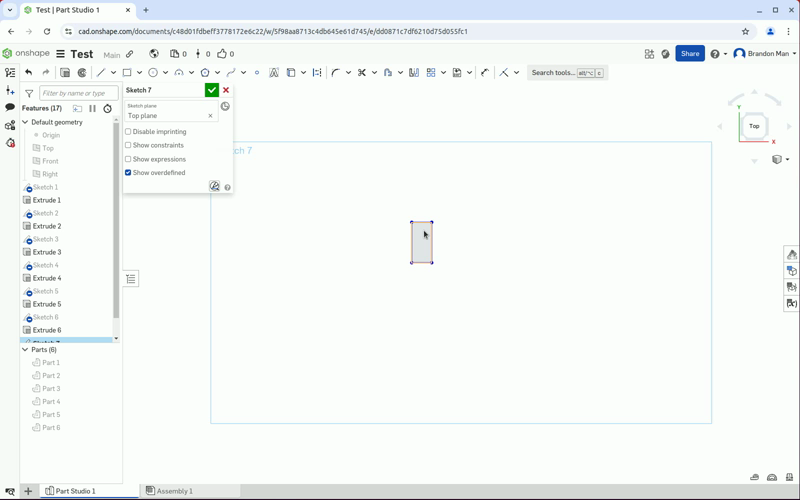
scroll(6)
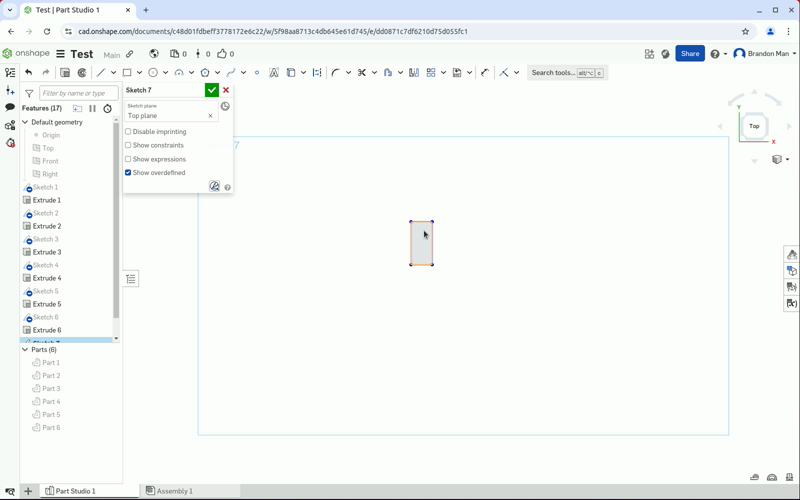
scroll(6)
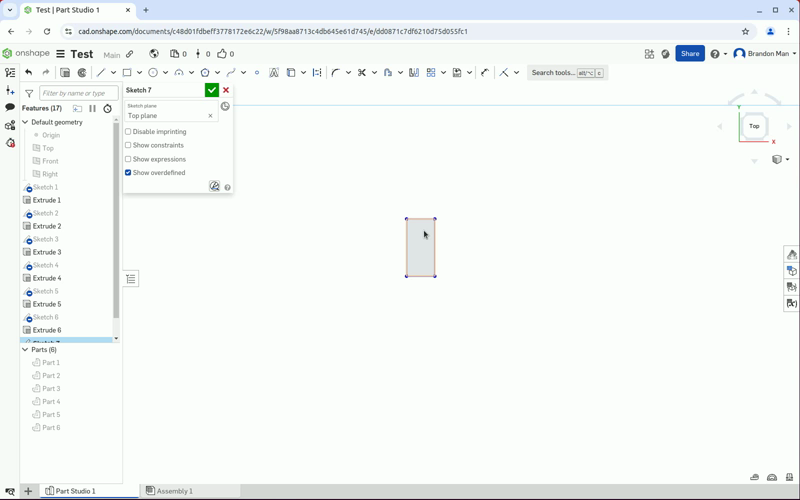
scroll(6)
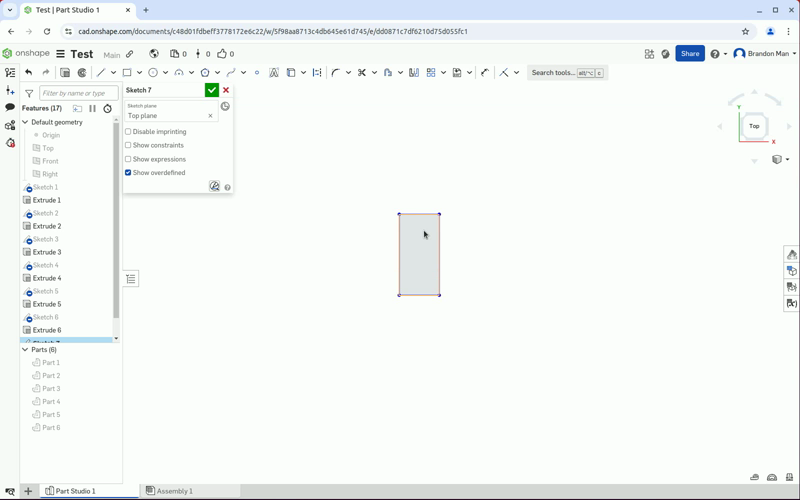
scroll(6)
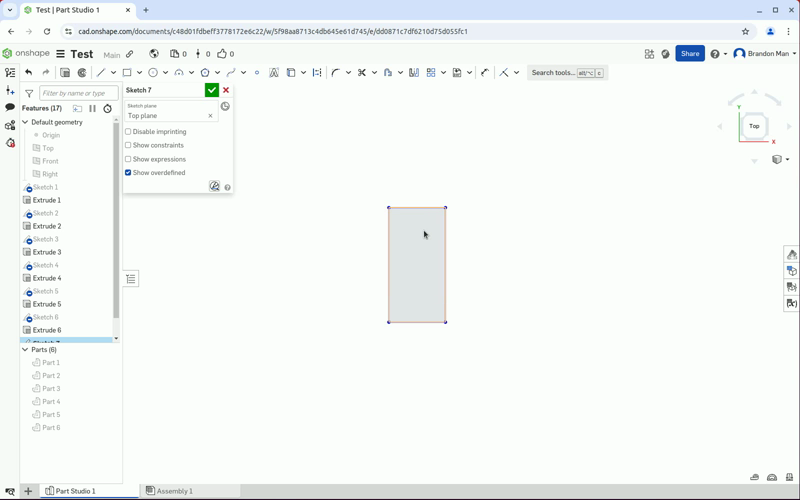
scroll(6)
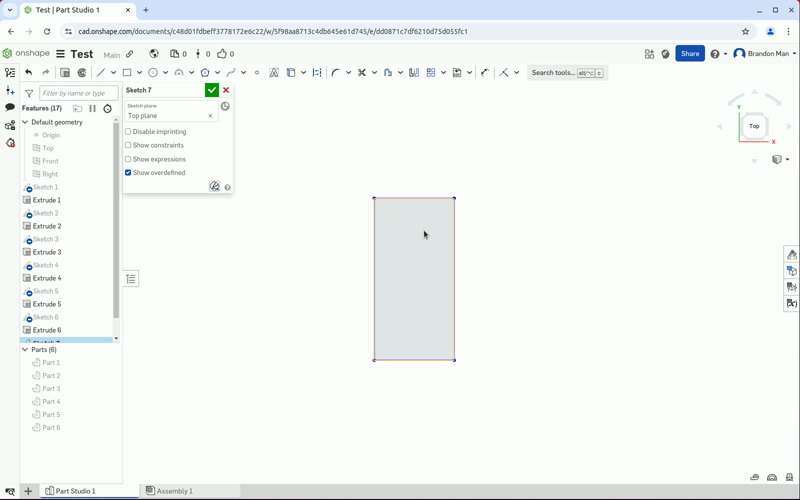
scroll(6)
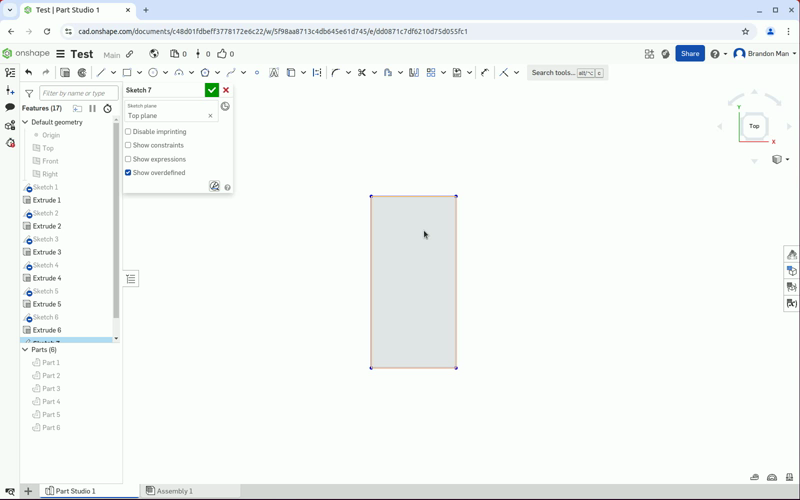
scroll(6)
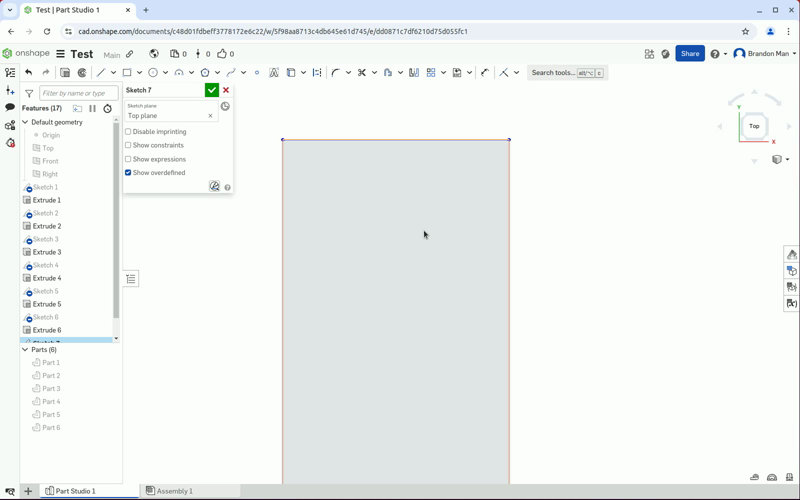
click(424, 230)
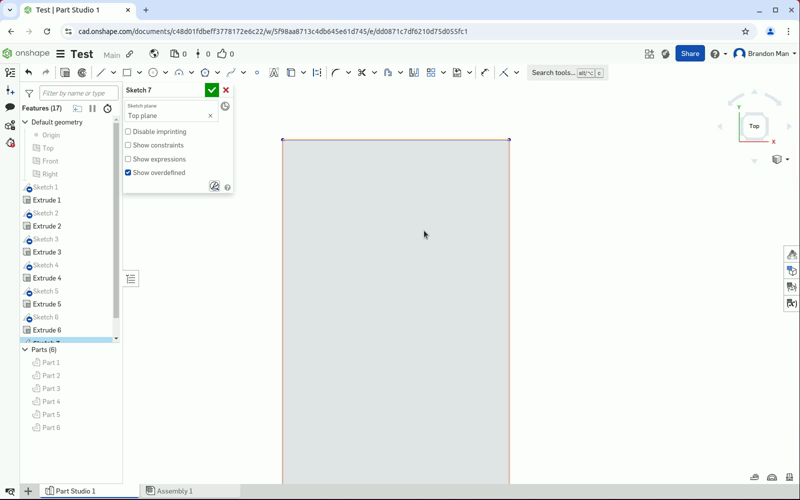
scroll(-6)
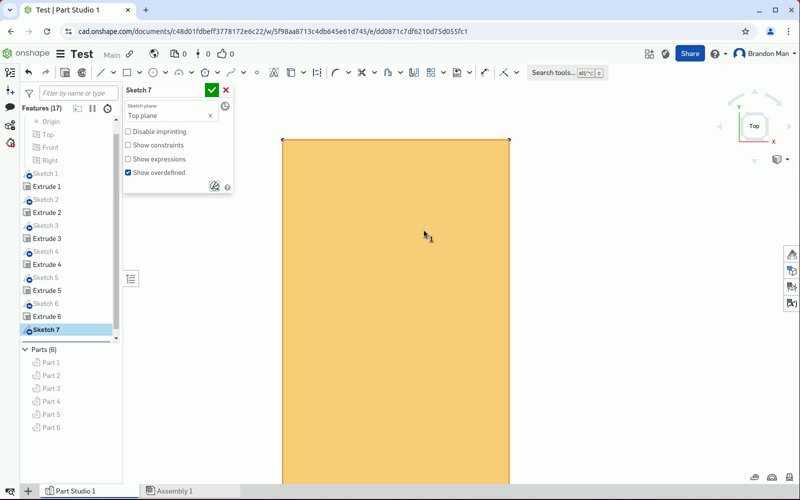
scroll(-6)
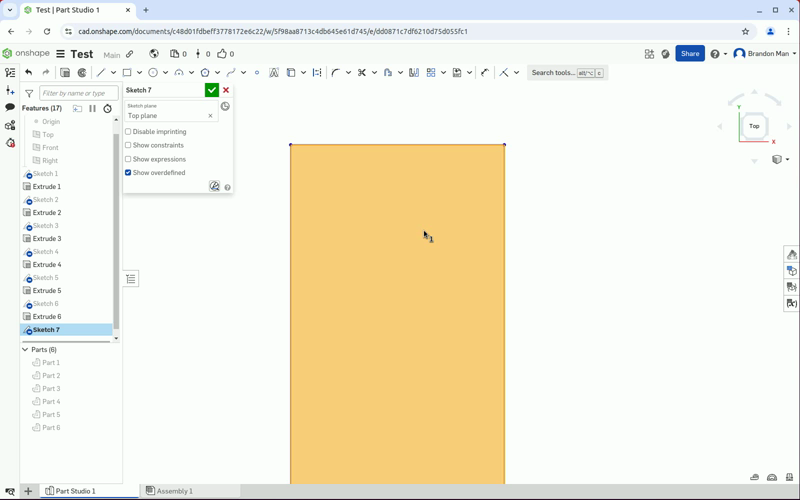
scroll(-6)
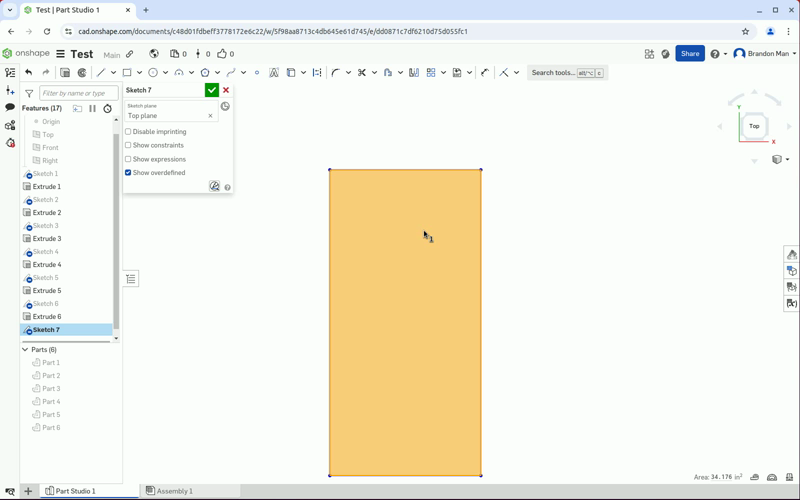
scroll(-6)
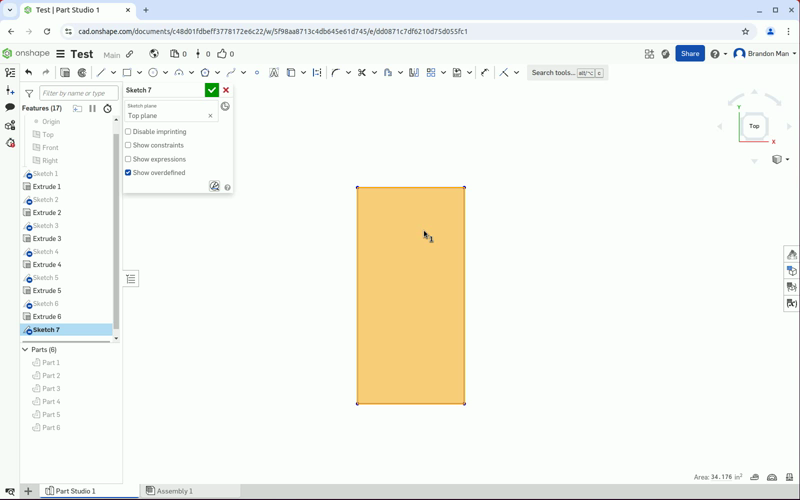
scroll(-6)
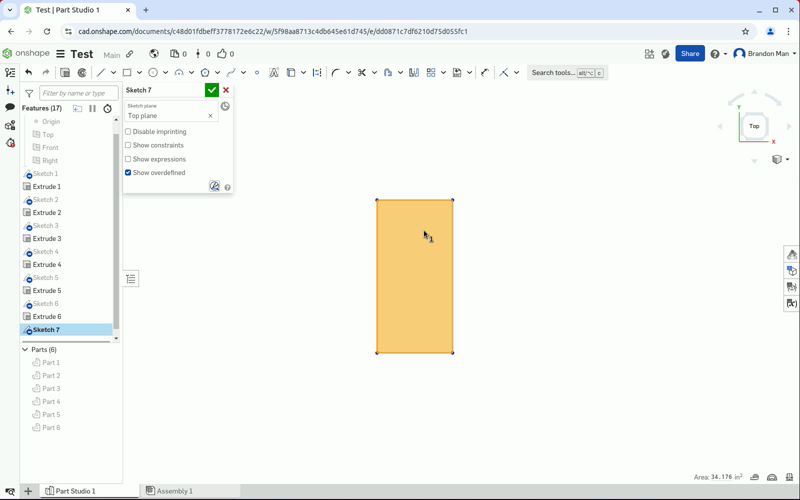
scroll(-6)
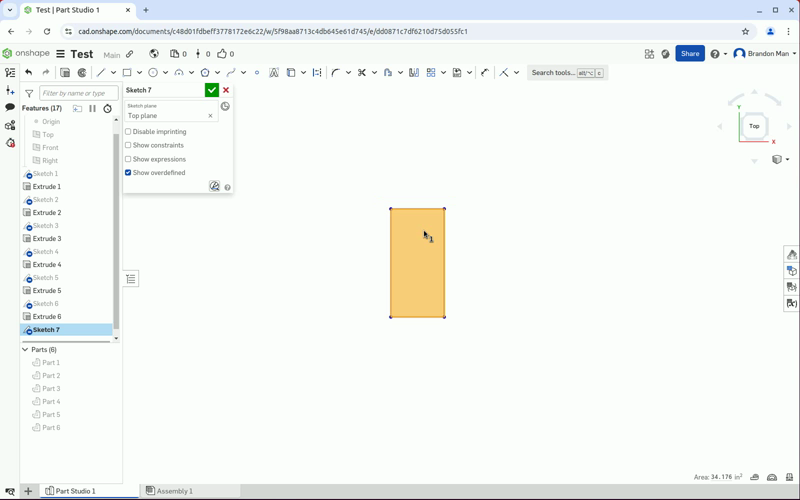
scroll(-6)
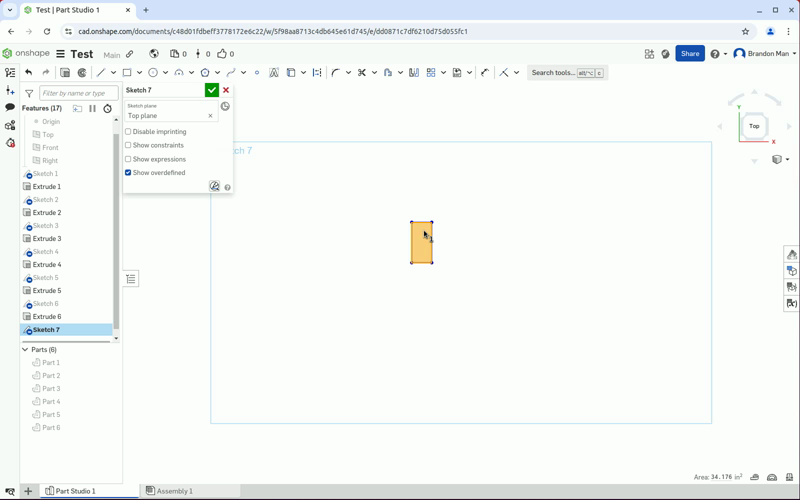
mouse_move(73, 352)
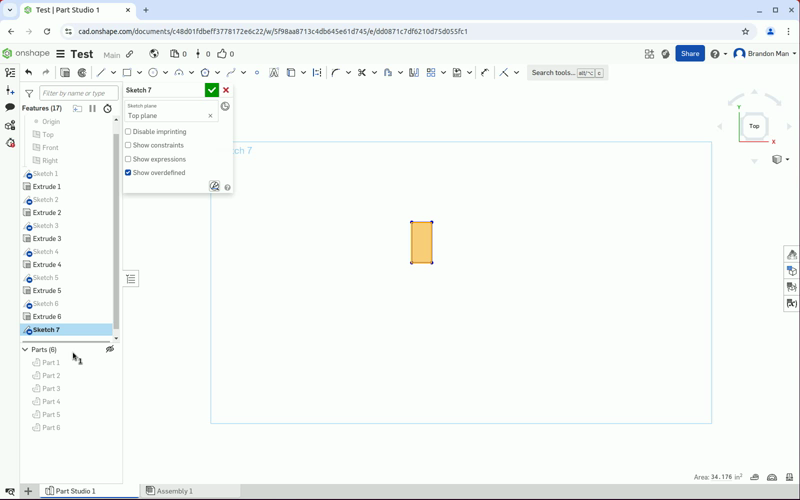
key(shift+y)
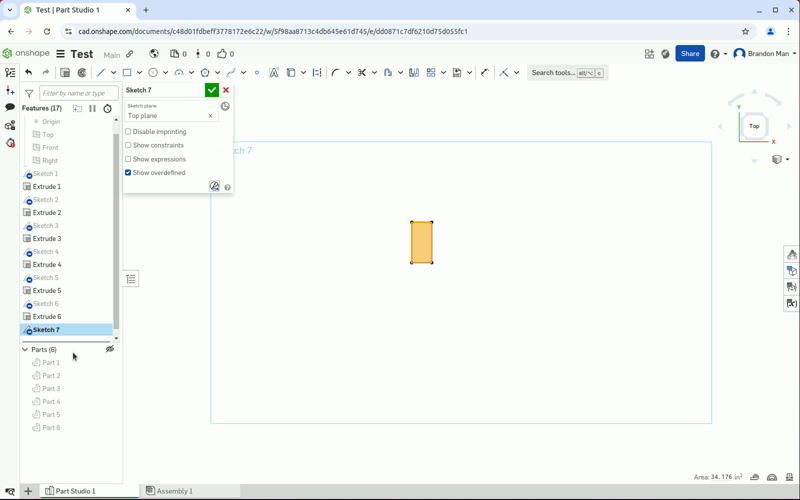
key(shift+e)
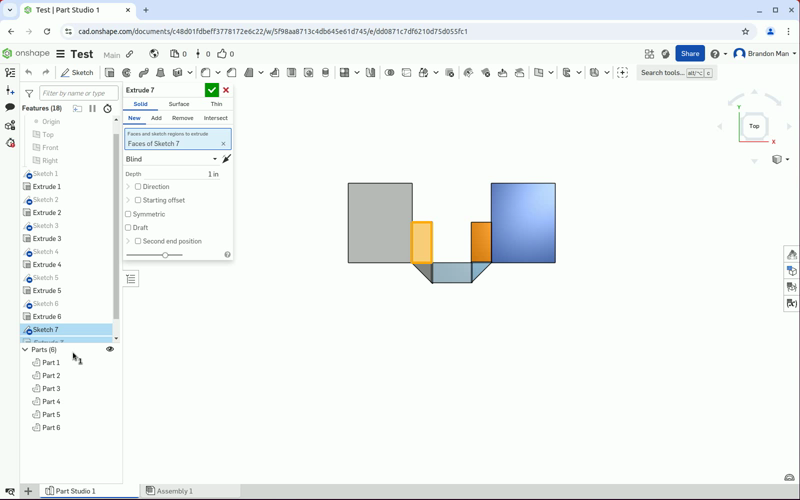
mouse_move(143, 106)
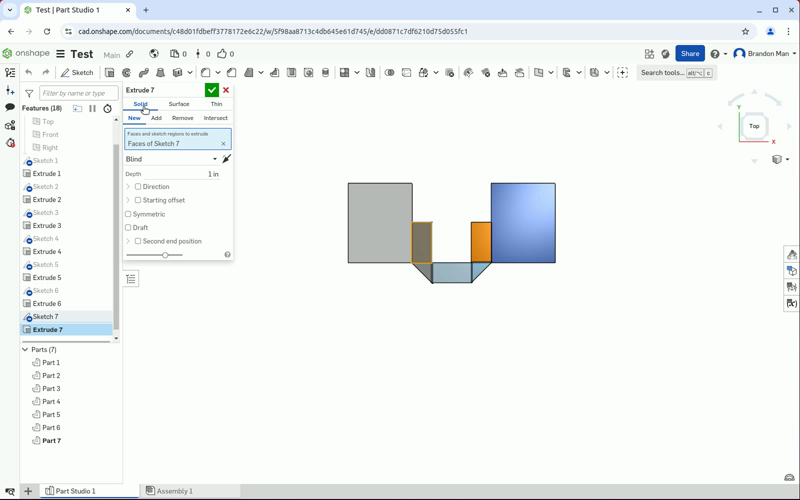
click(143, 106)
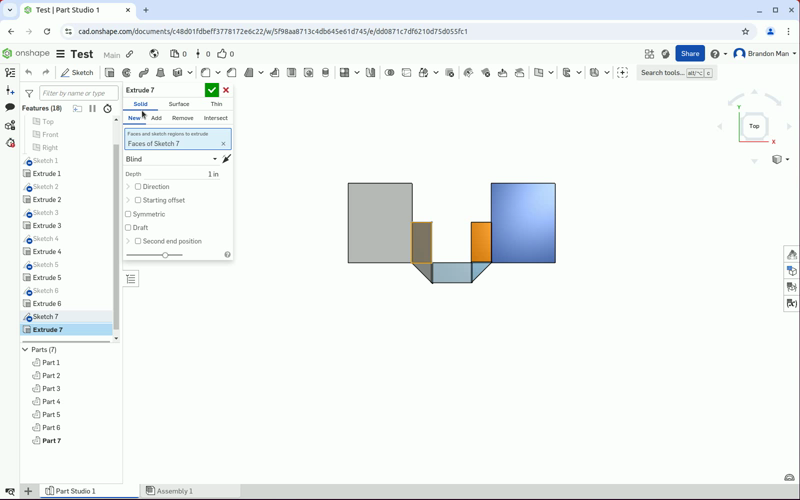
mouse_move(137, 120)
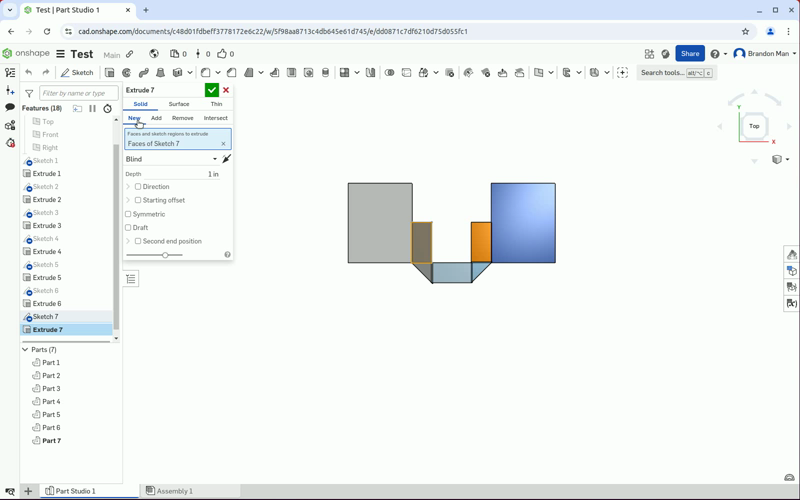
click(137, 120)
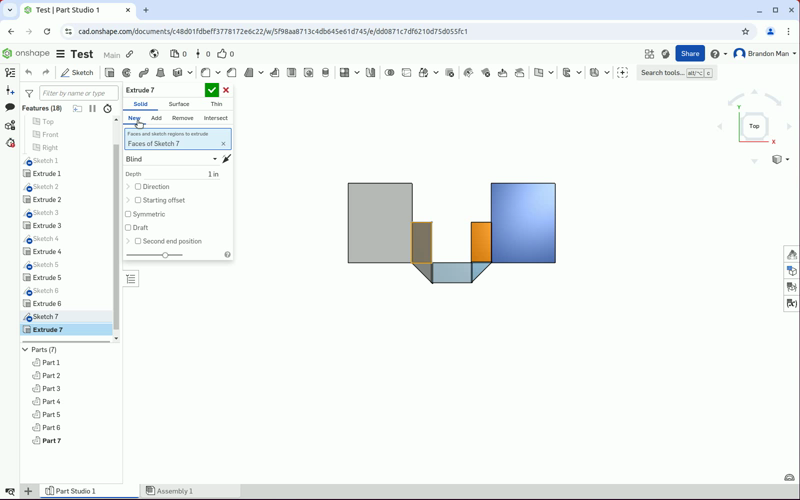
key(tab, 4)
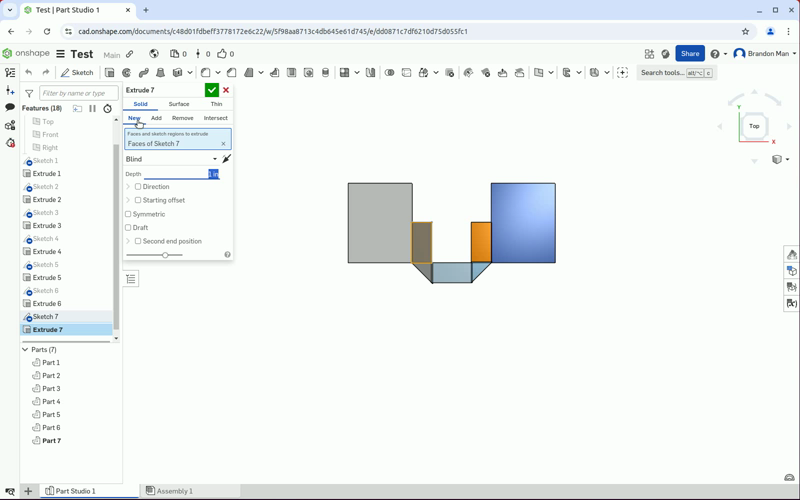
text(9.628)
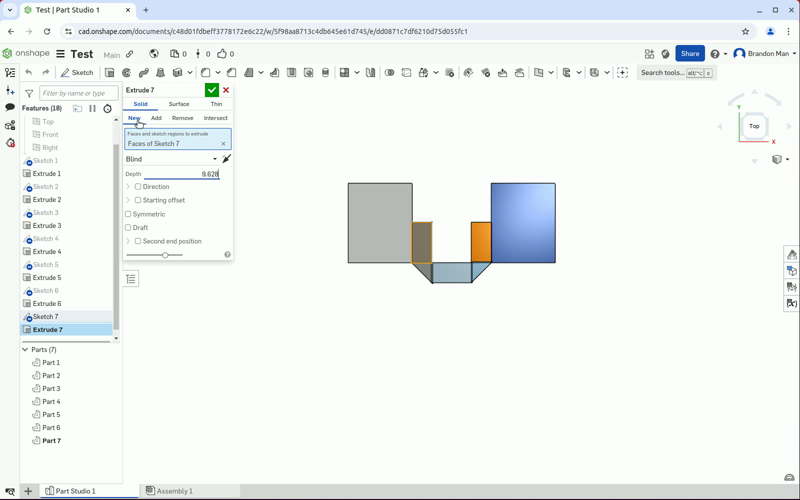
key(tab, 3)
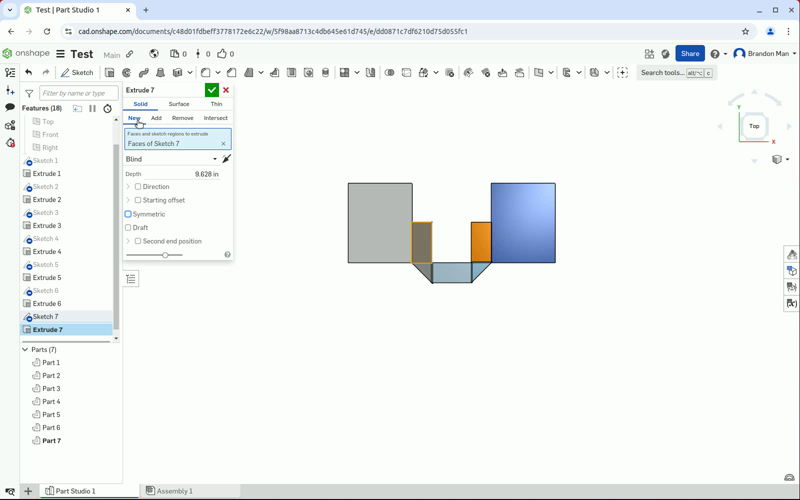
key(space)
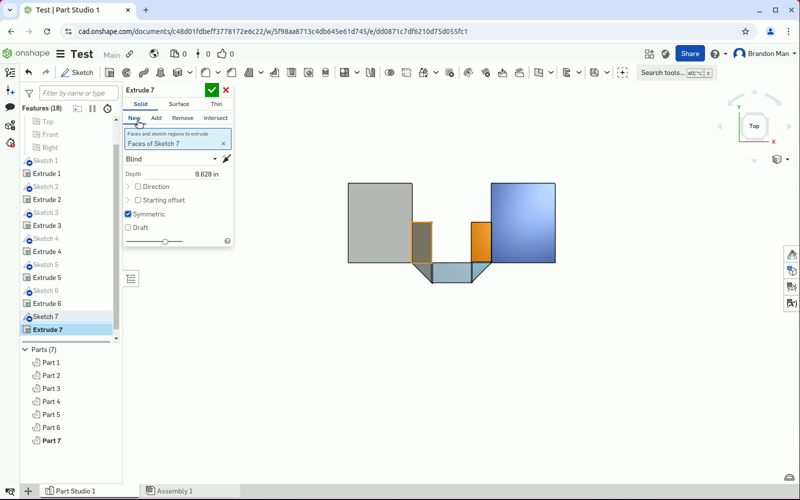
key(enter)
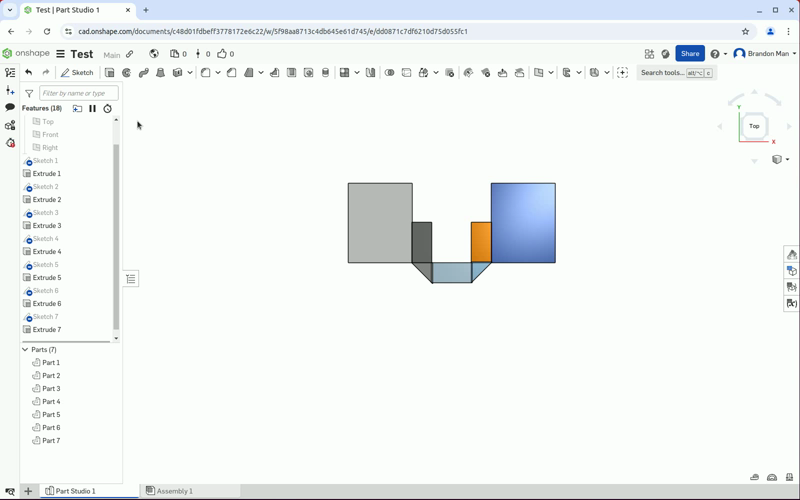
key(shift+h)
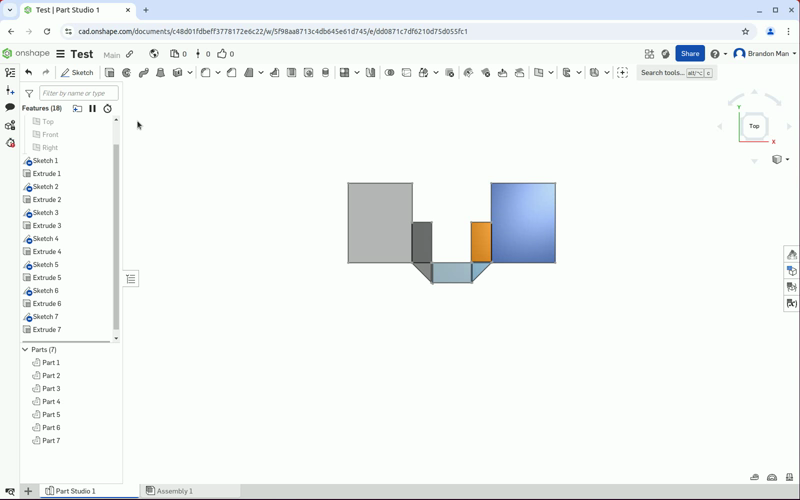
key(shift+h)
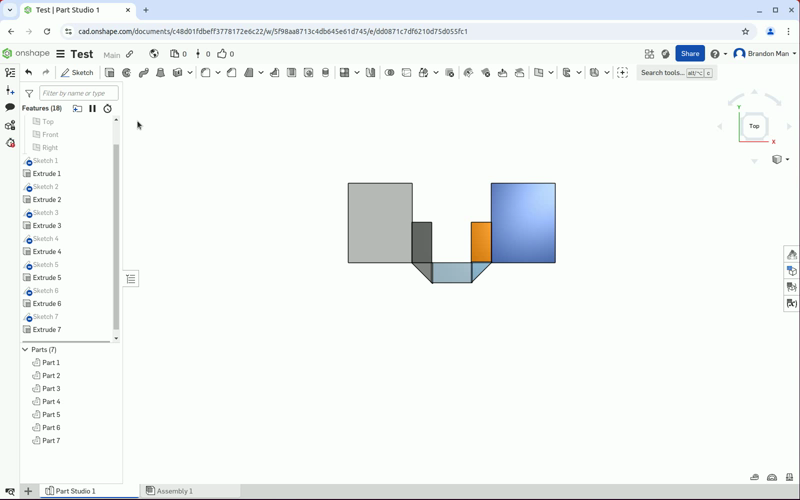
mouse_move(69, 163)
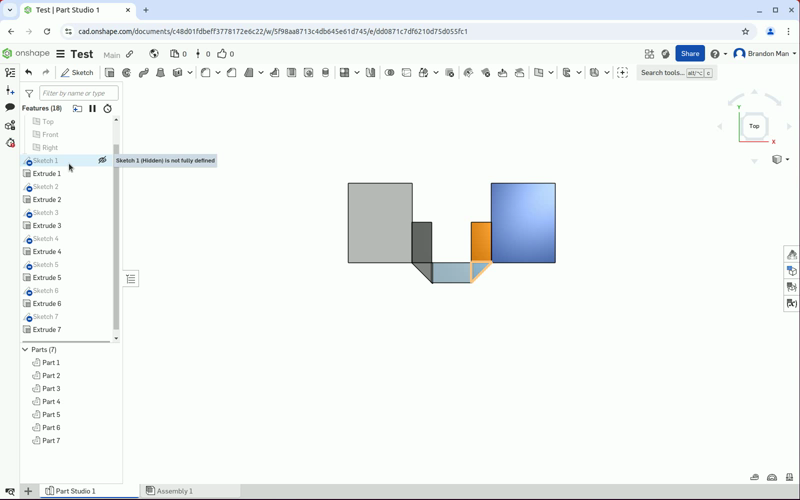
click(69, 163)
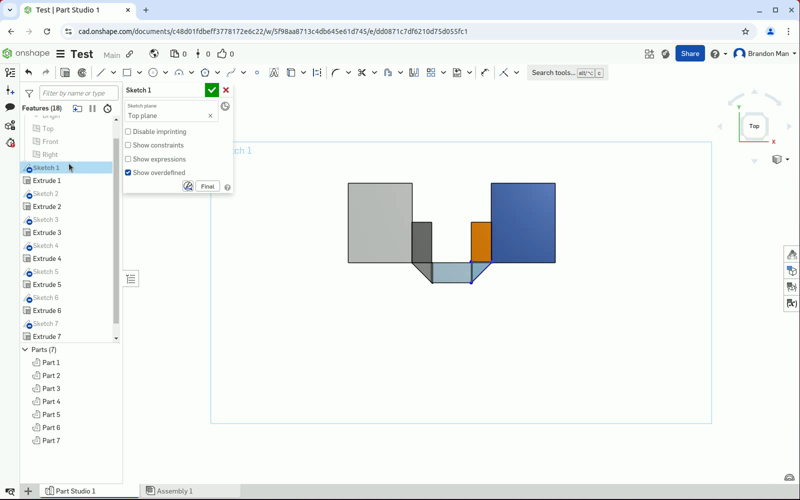
mouse_move(229, 92)
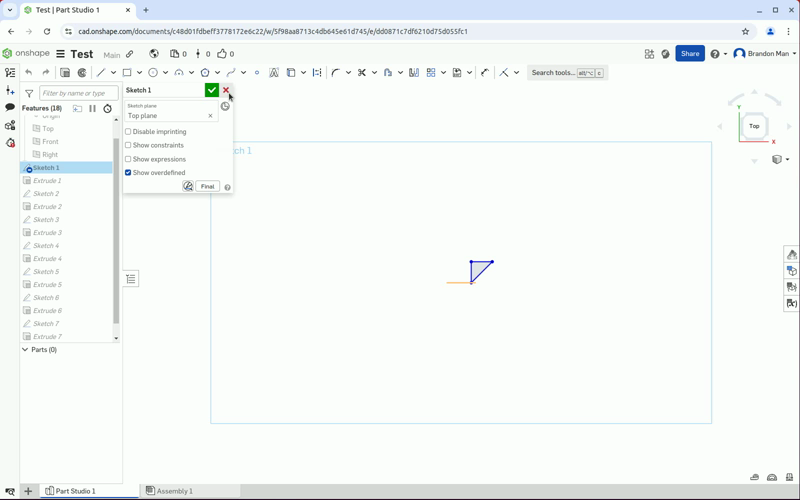
click(229, 92)
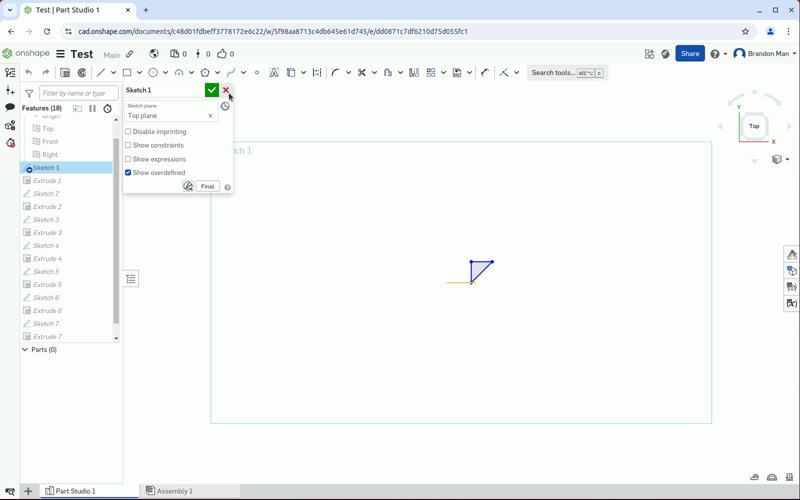
key(shift+s)
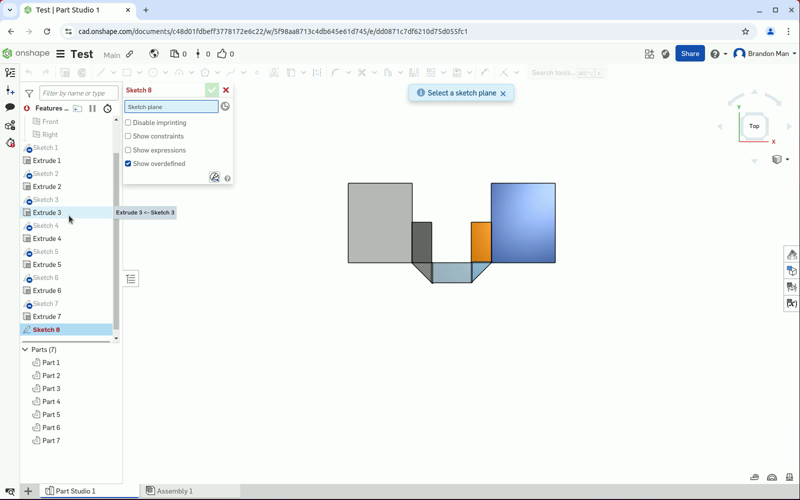
scroll(3)
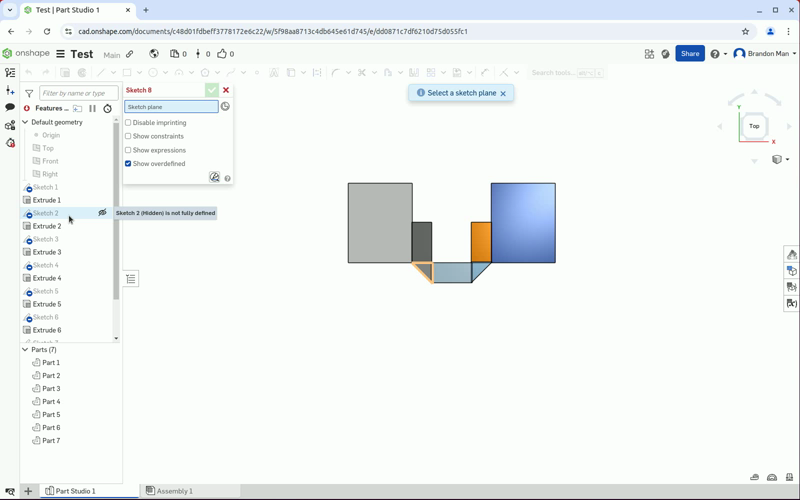
mouse_move(69, 150)
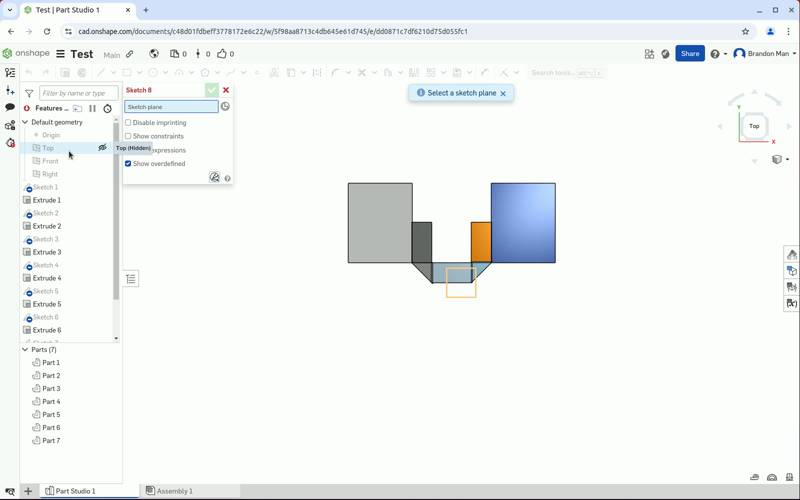
click(69, 150)
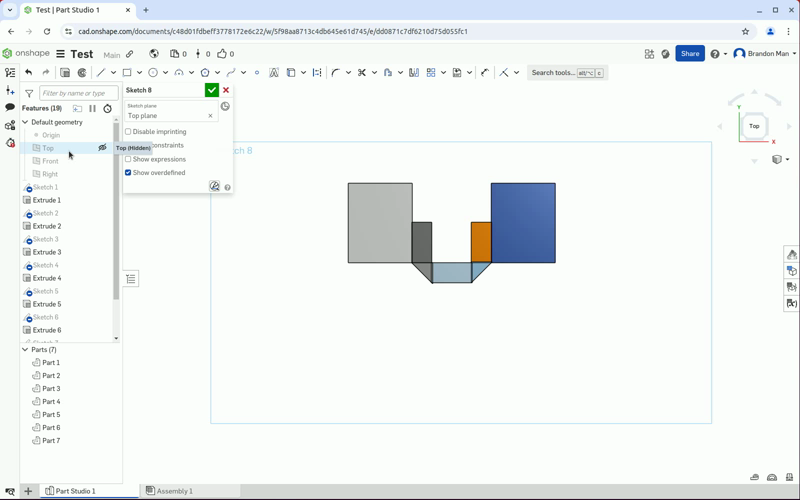
mouse_move(73, 352)
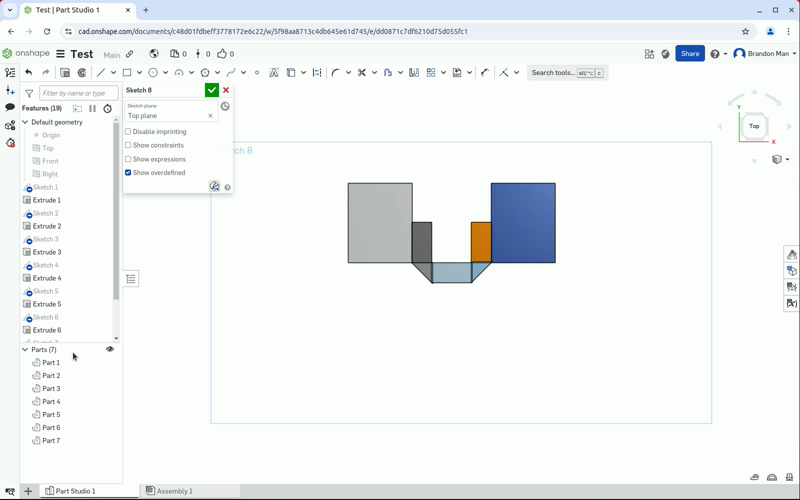
key(y)
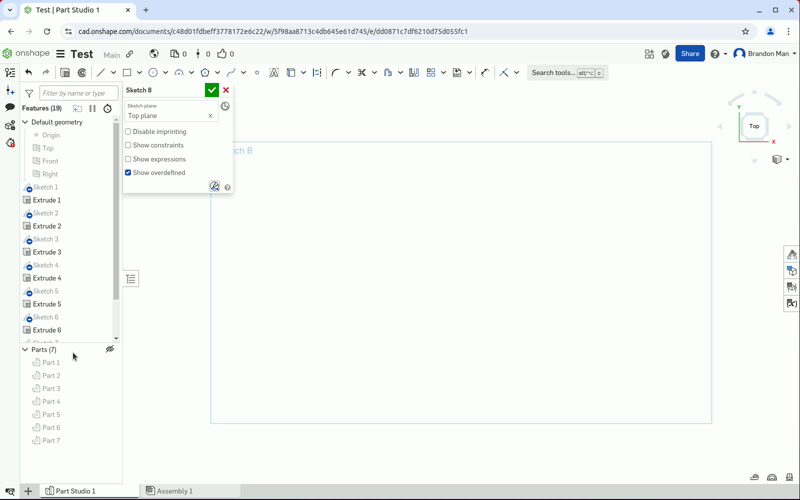
key(l)
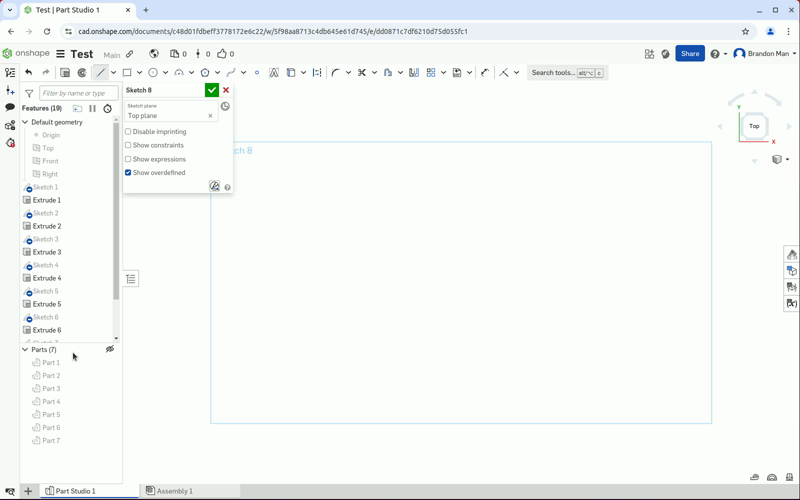
key_down(shift)
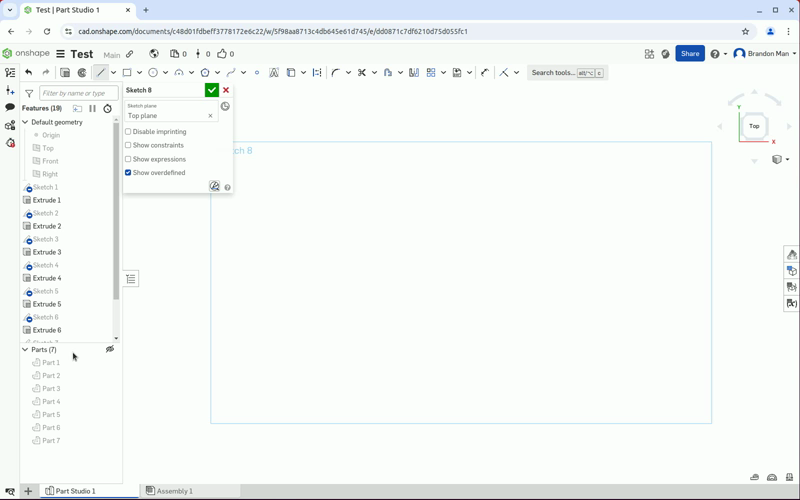
mouse_move(411, 223)
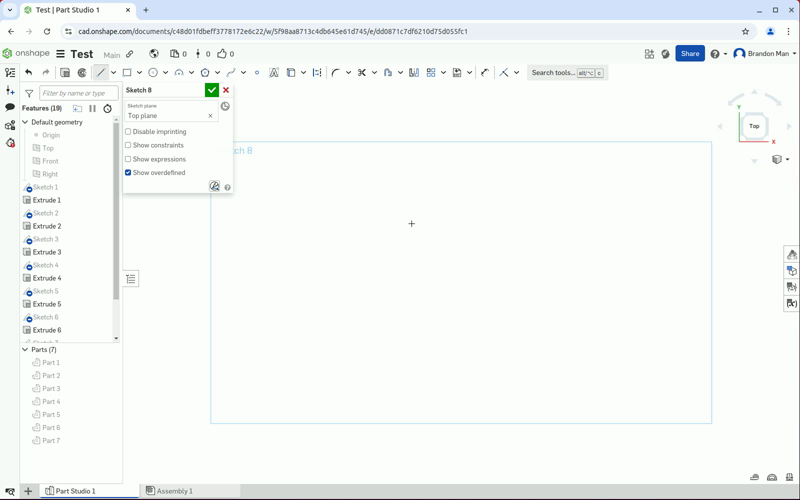
click(411, 223)
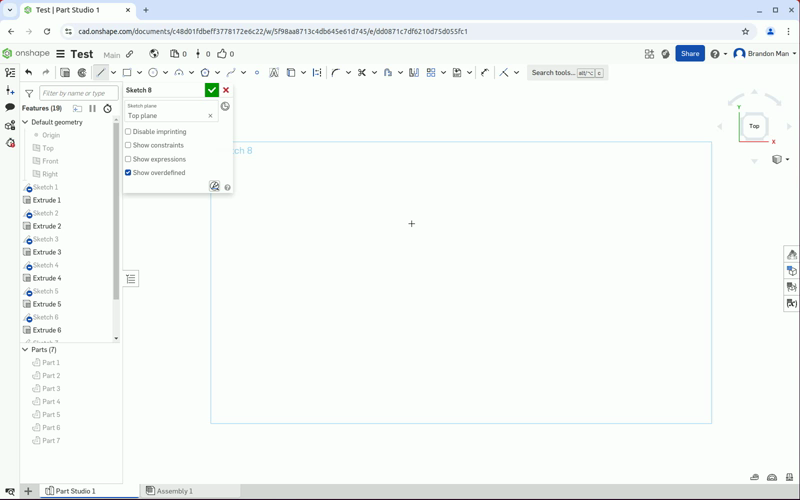
key_up(shift)
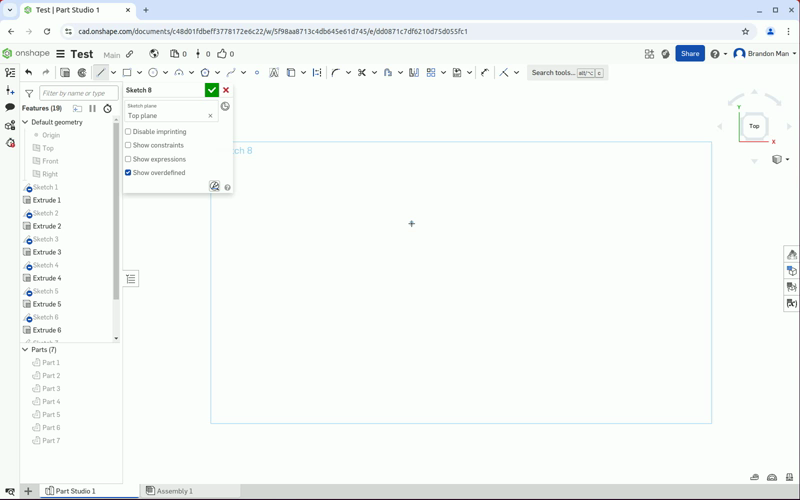
key_down(shift)
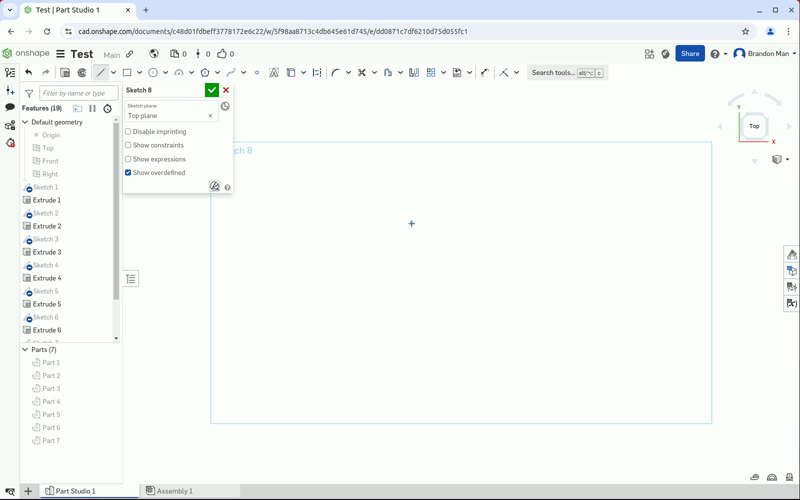
mouse_move(441, 223)
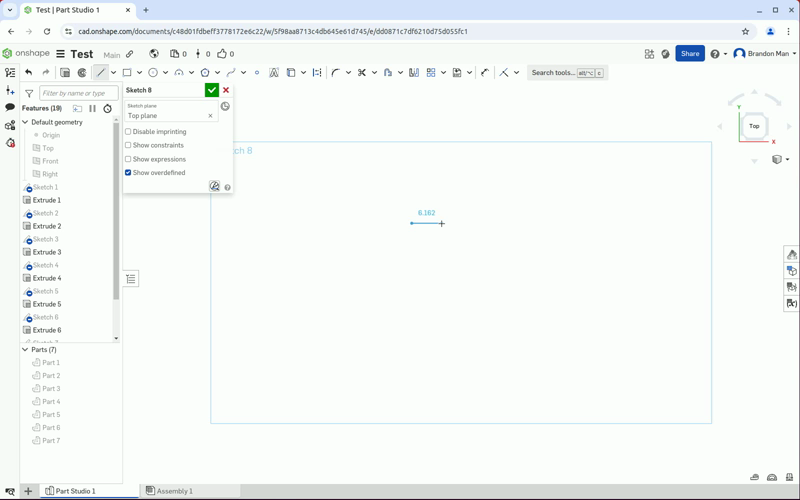
mouse_move(431, 223)
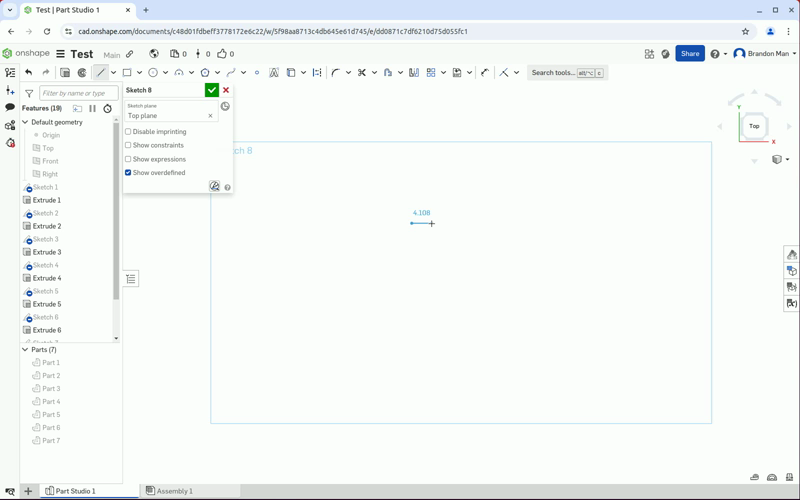
click(431, 223)
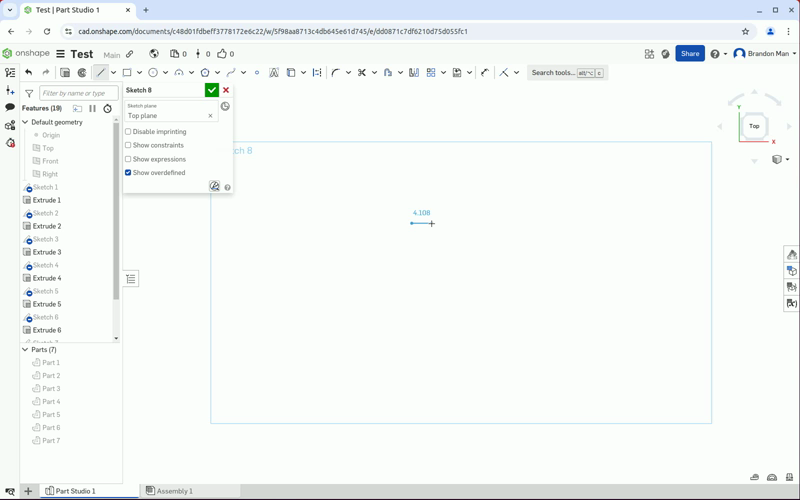
key_up(shift)
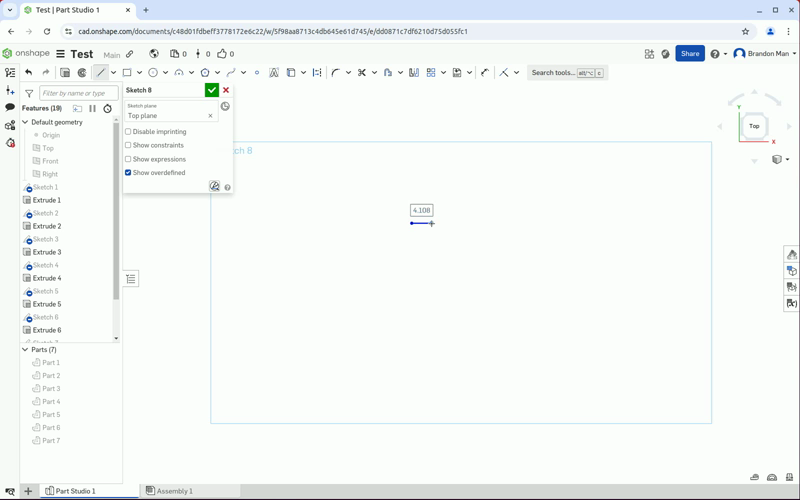
key_down(shift)
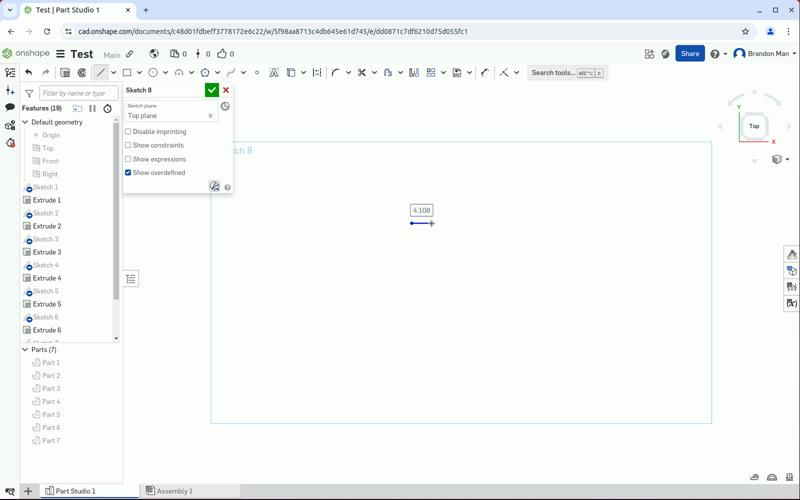
mouse_move(461, 223)
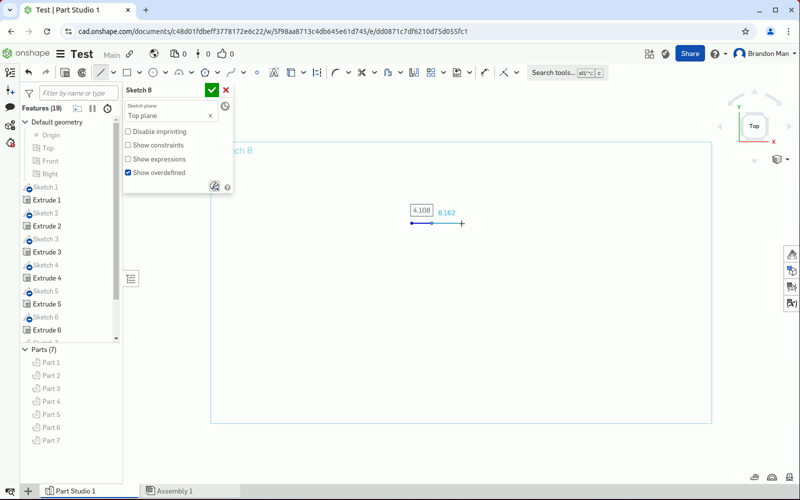
mouse_move(471, 223)
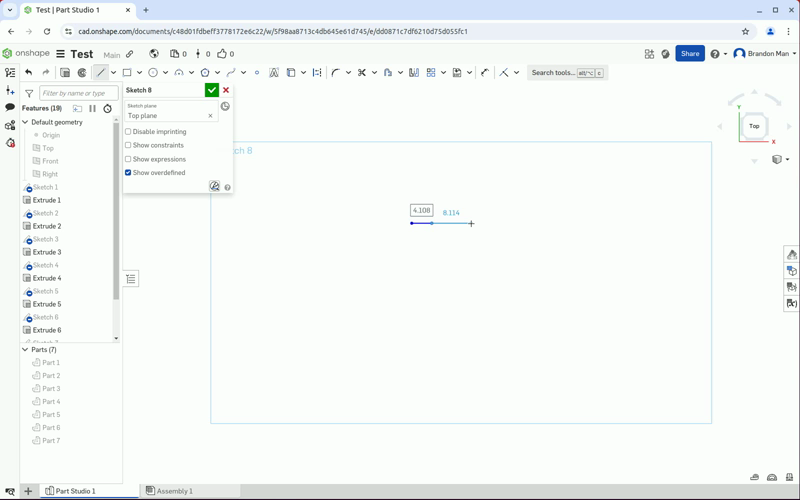
click(471, 223)
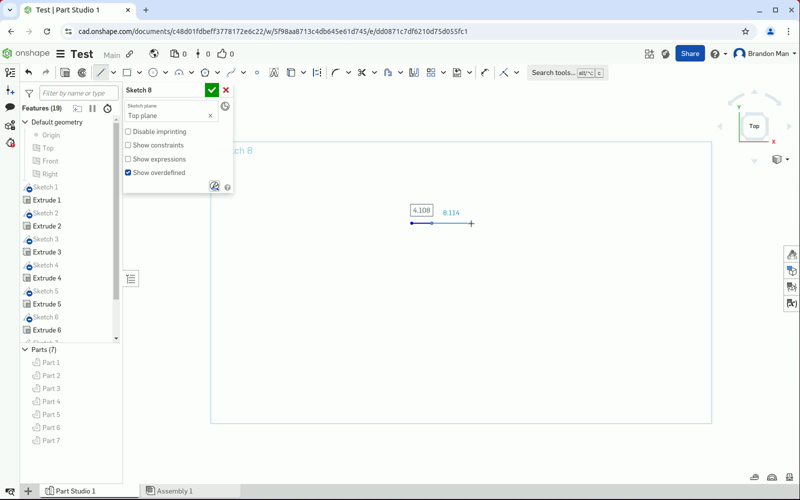
key_up(shift)
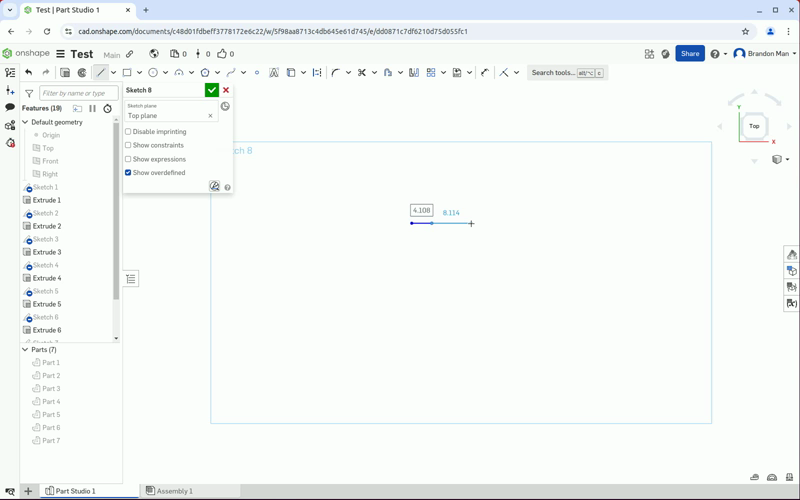
key_down(shift)
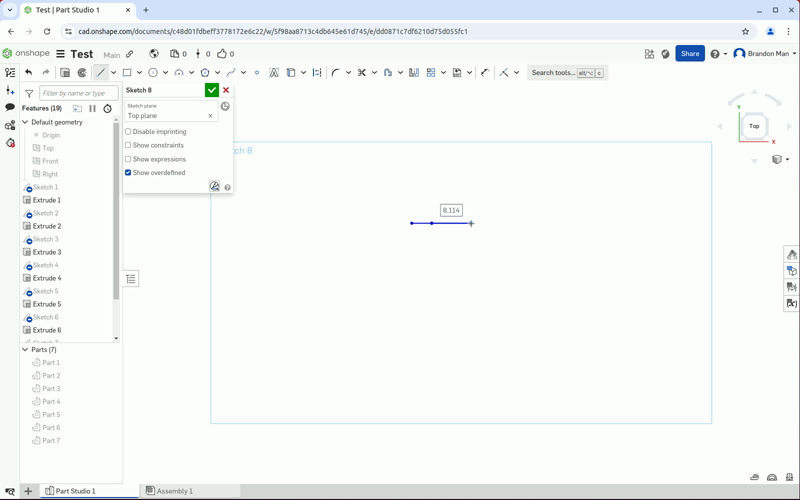
mouse_move(501, 223)
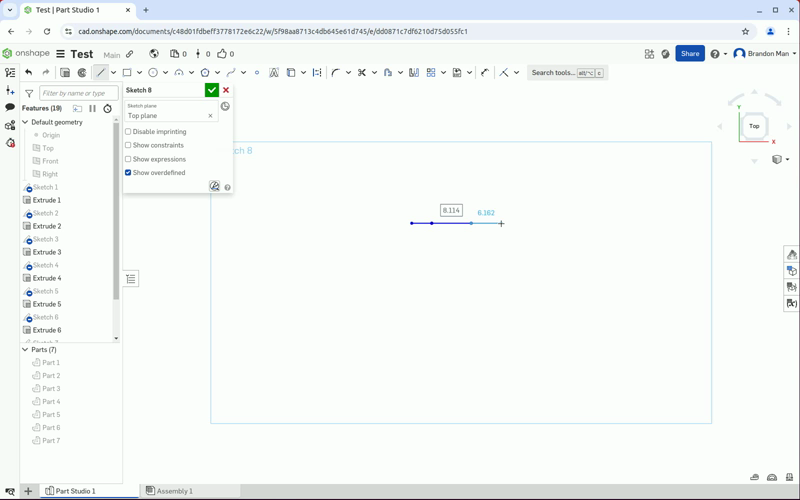
mouse_move(491, 223)
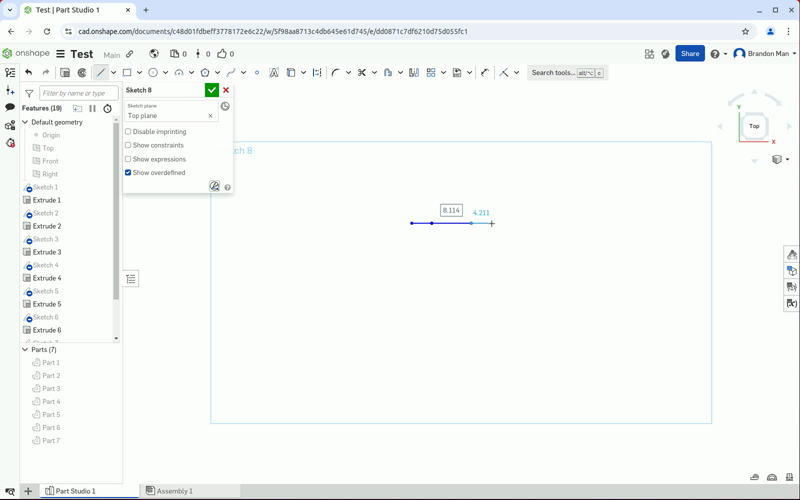
click(491, 223)
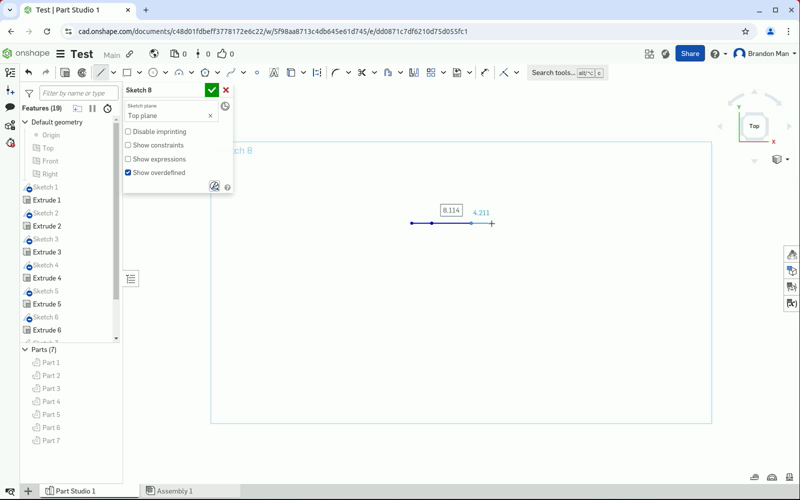
key_up(shift)
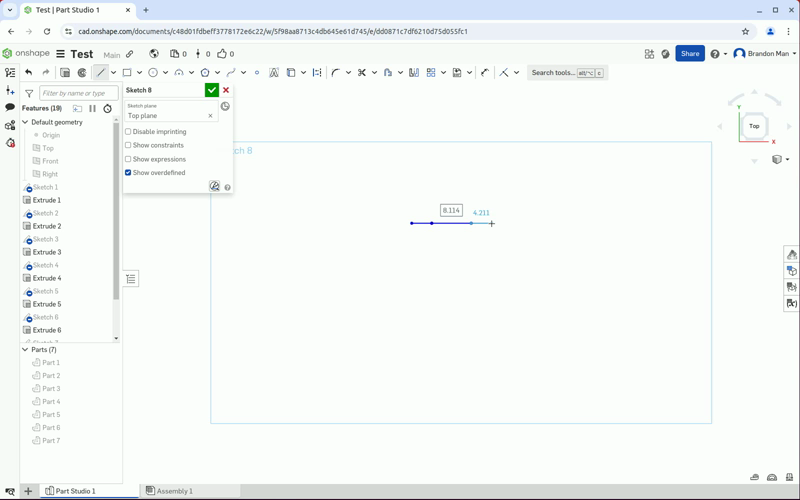
key_down(shift)
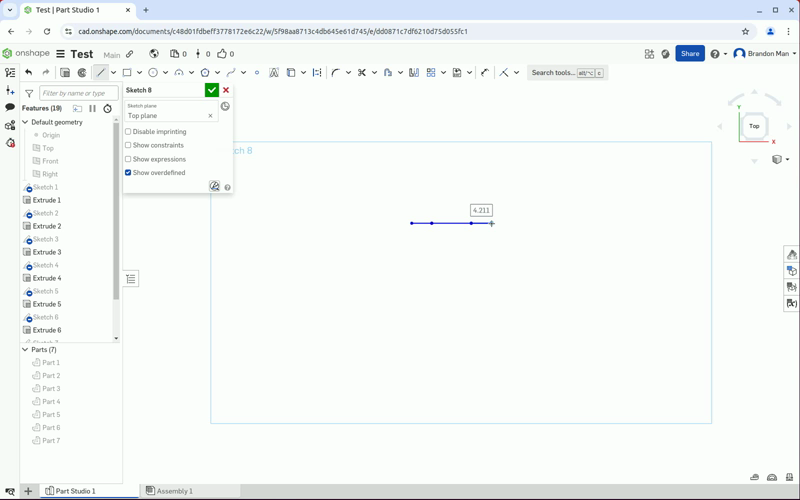
mouse_move(521, 223)
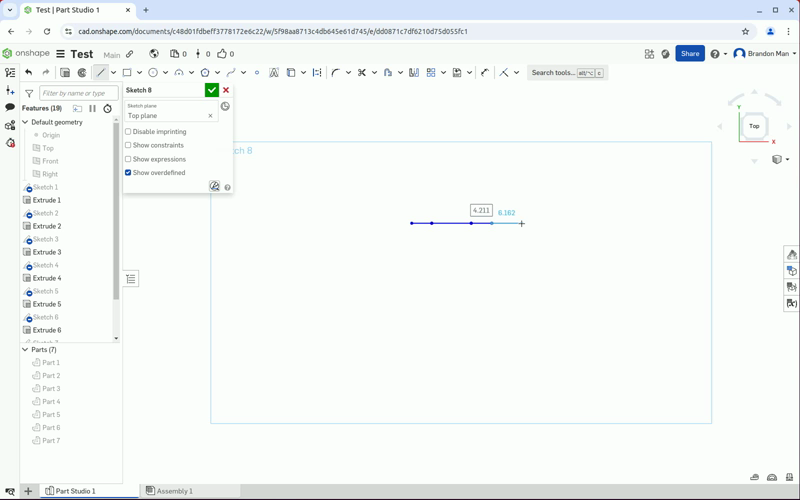
mouse_move(491, 182)
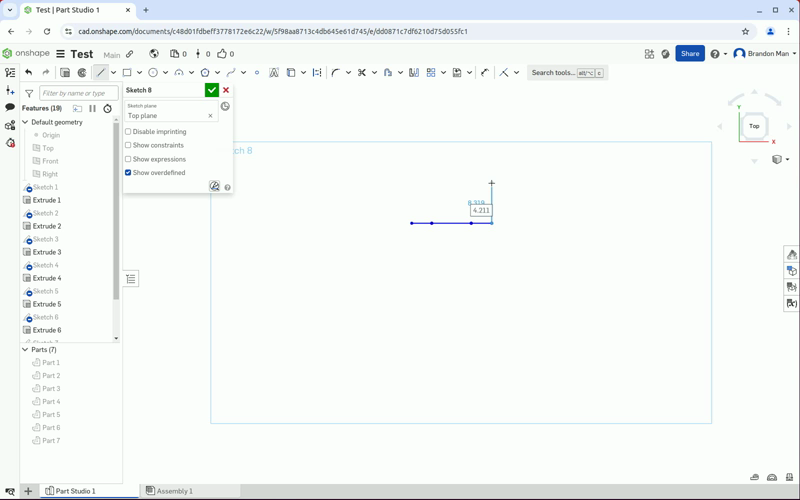
click(491, 182)
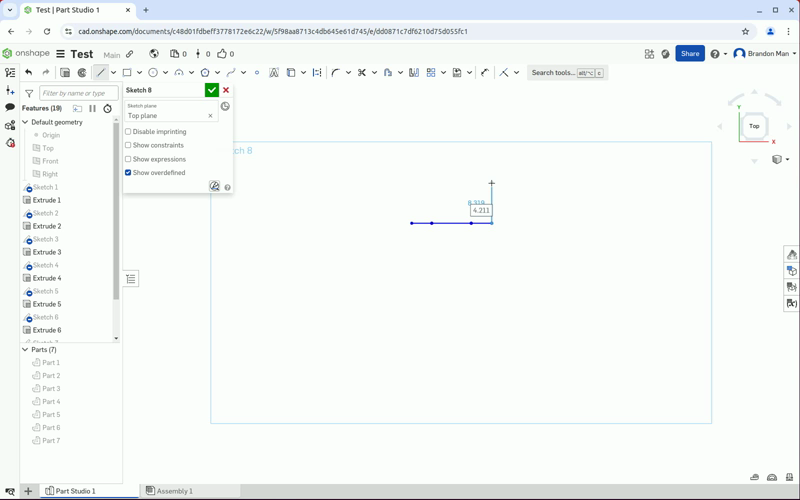
key_up(shift)
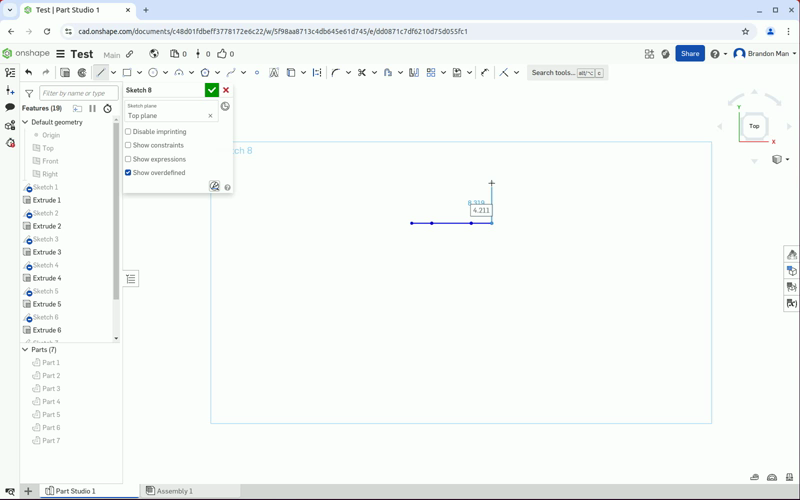
key_down(shift)
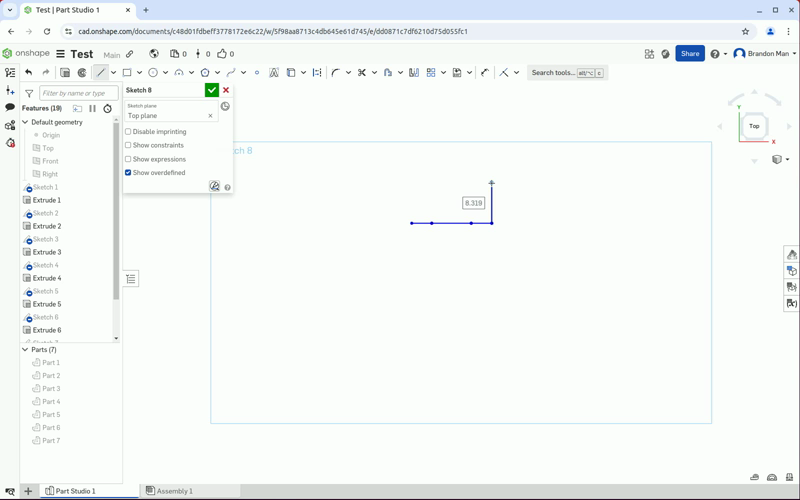
mouse_move(411, 182)
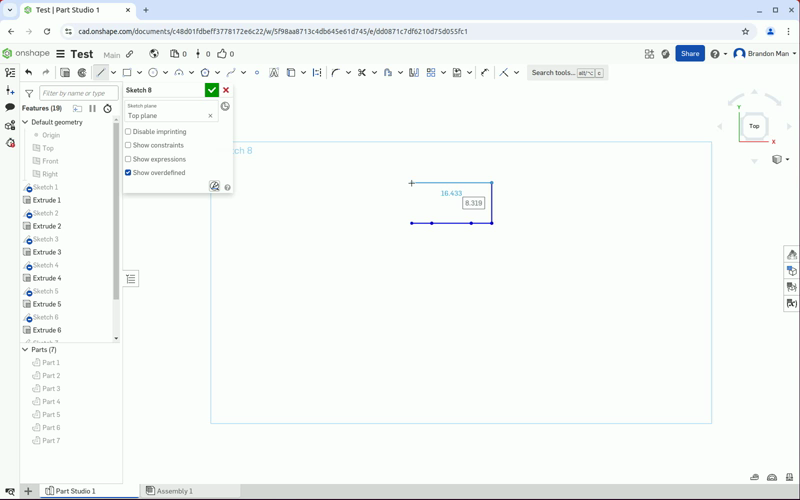
click(411, 182)
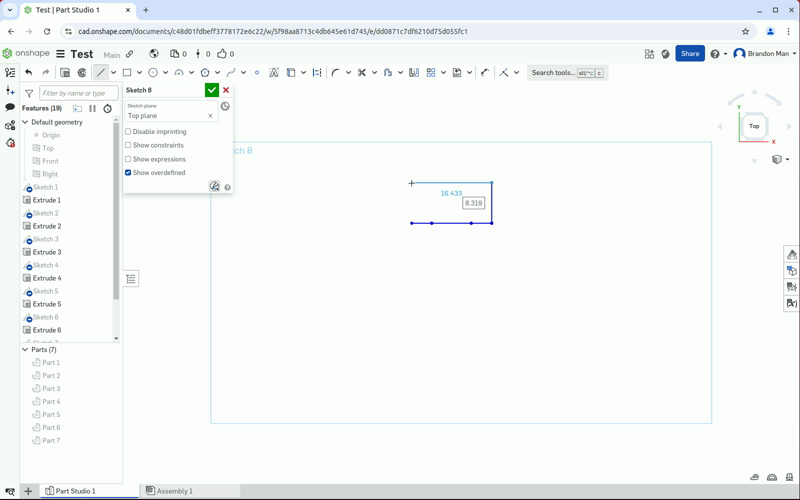
key_up(shift)
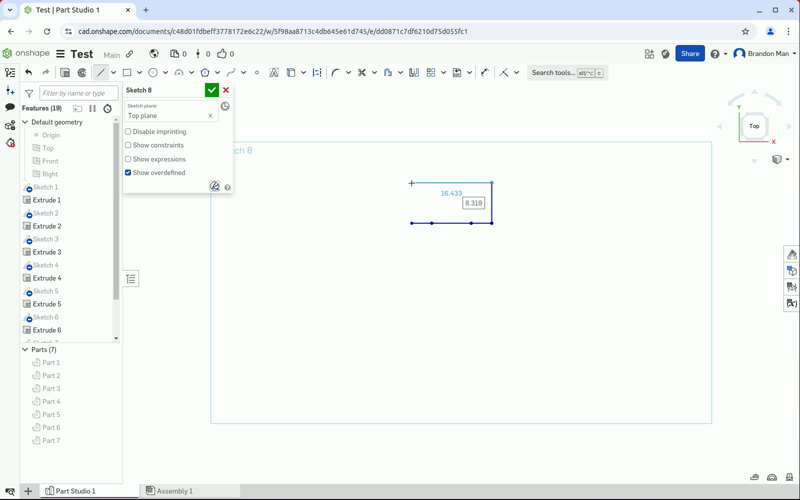
mouse_move(441, 182)
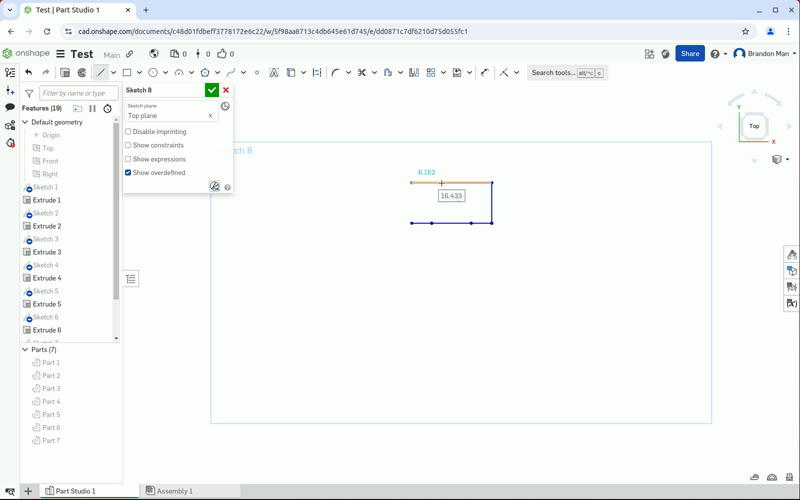
key_down(shift)
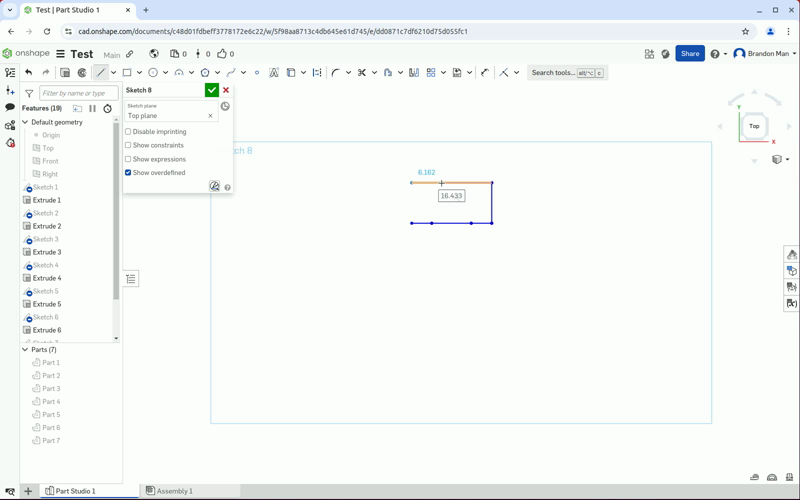
mouse_move(411, 223)
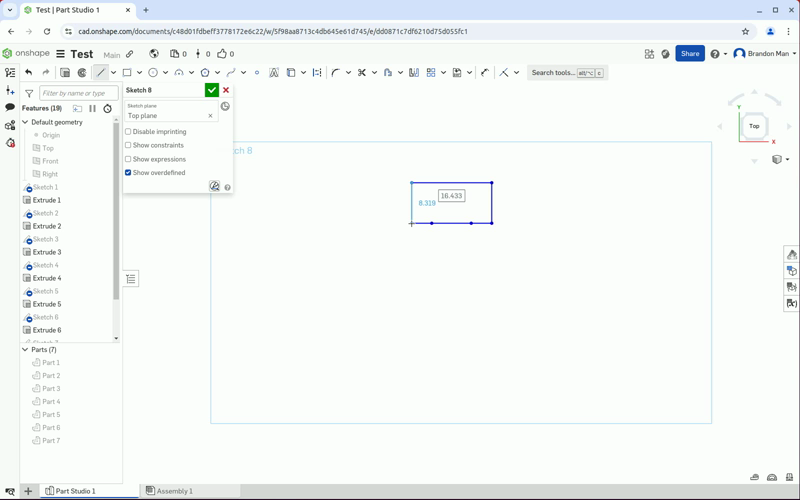
key_up(shift)
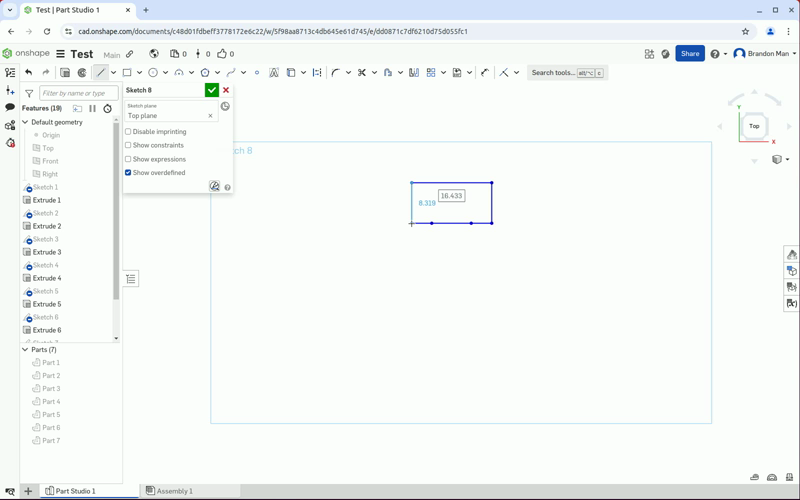
click(411, 223)
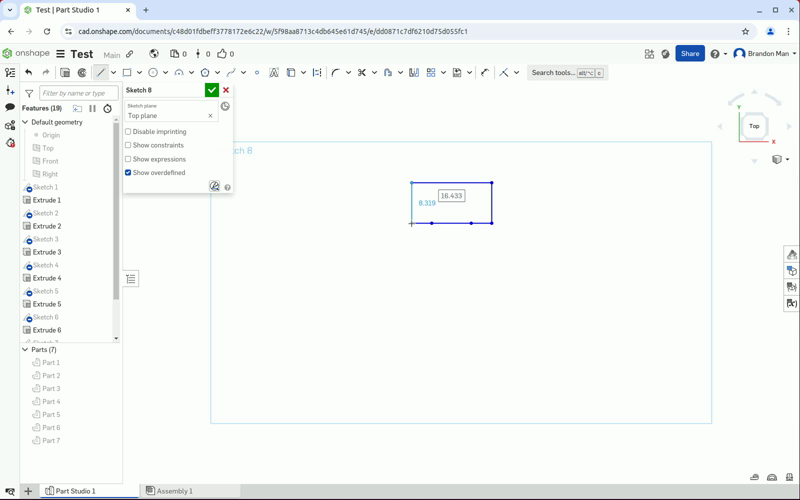
key(esc)
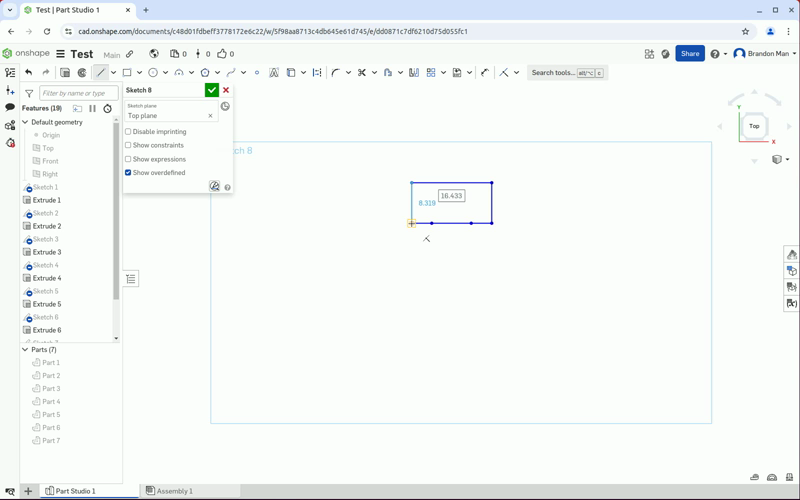
mouse_move(469, 207)
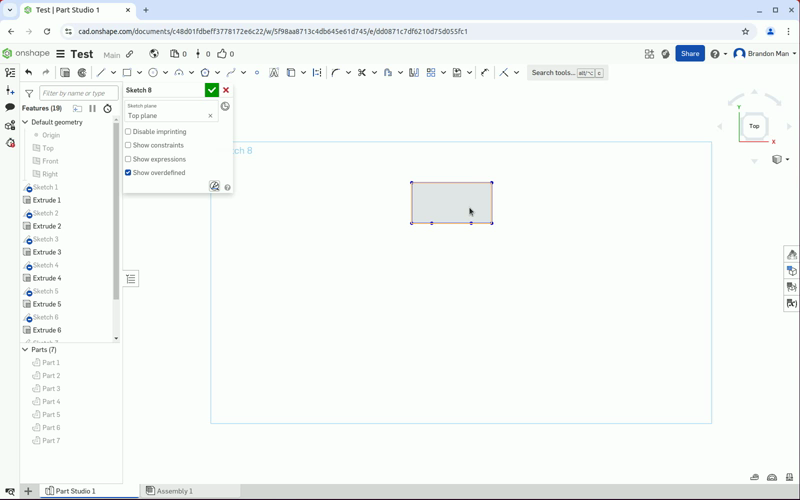
click(469, 207)
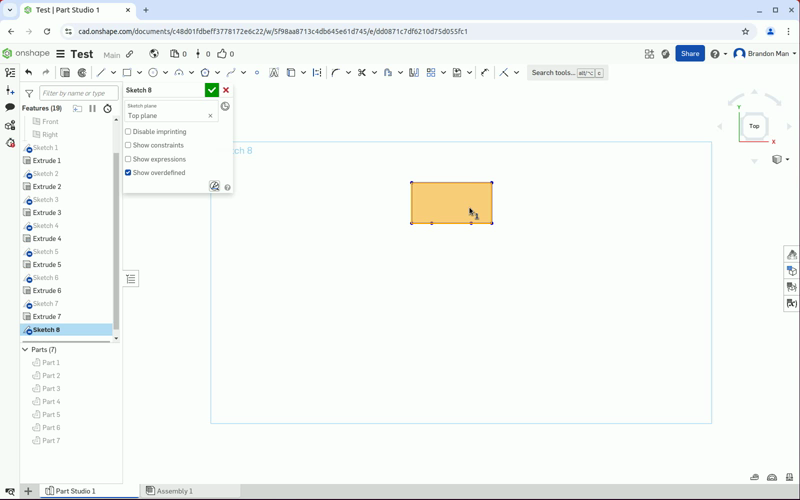
mouse_move(73, 352)
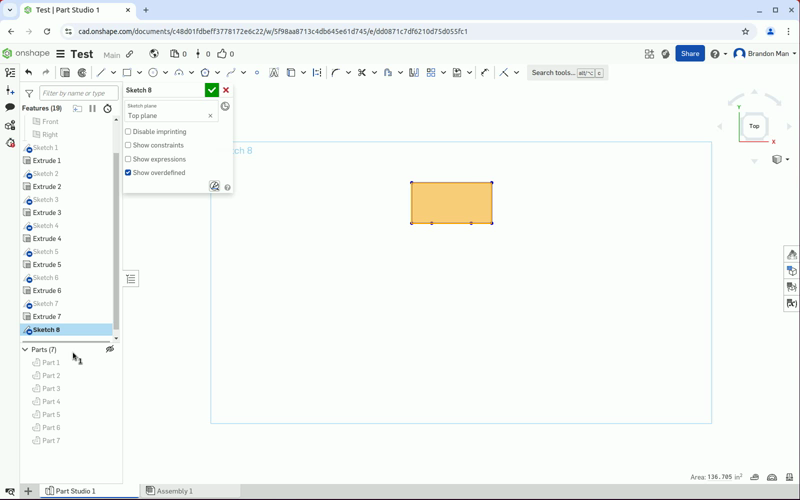
key(shift+y)
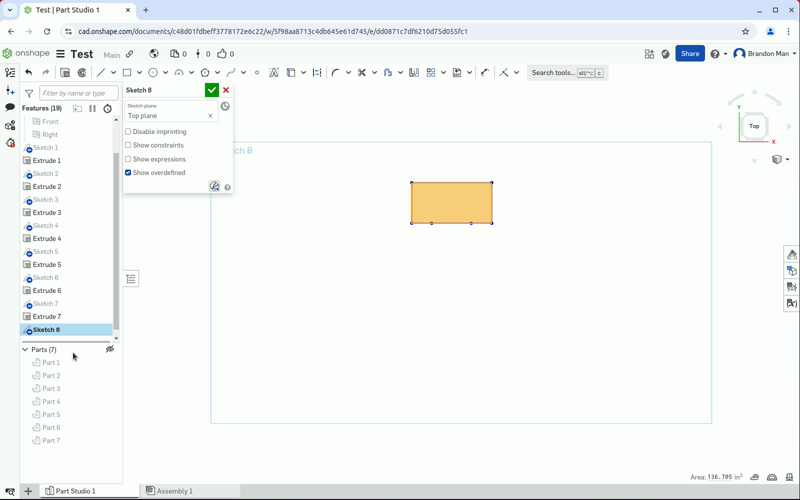
key(shift+e)
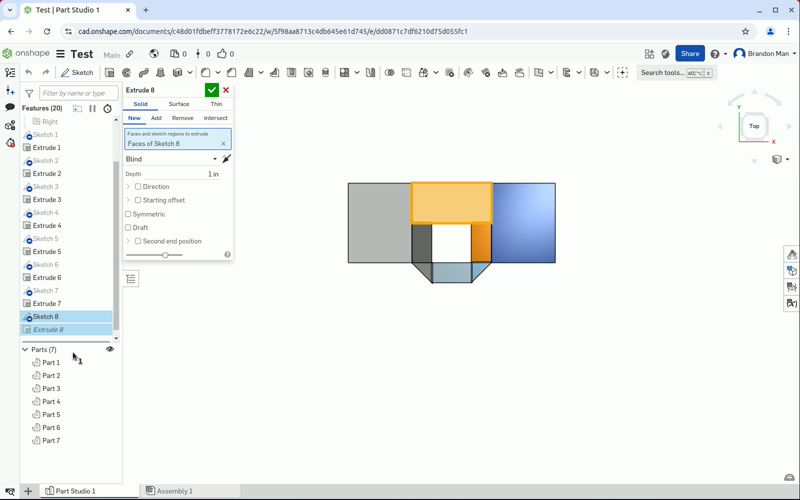
mouse_move(143, 106)
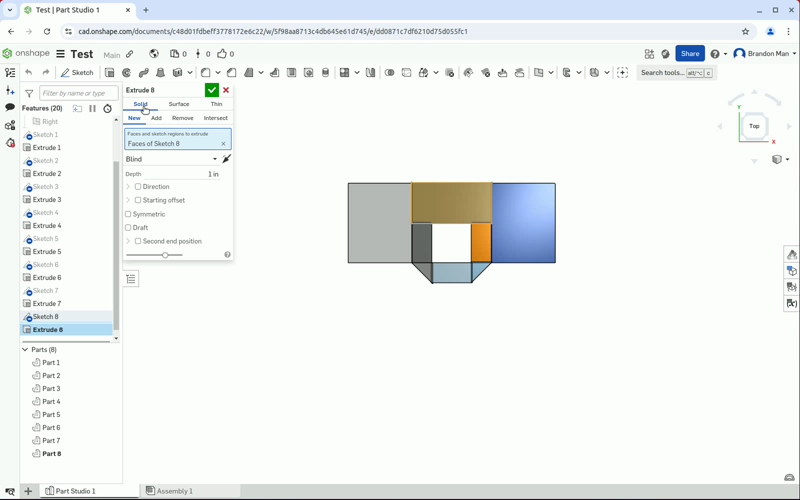
click(143, 106)
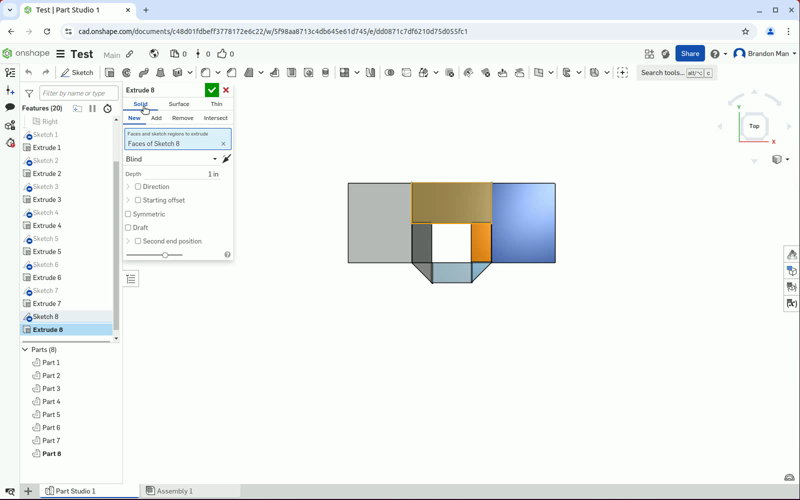
mouse_move(137, 120)
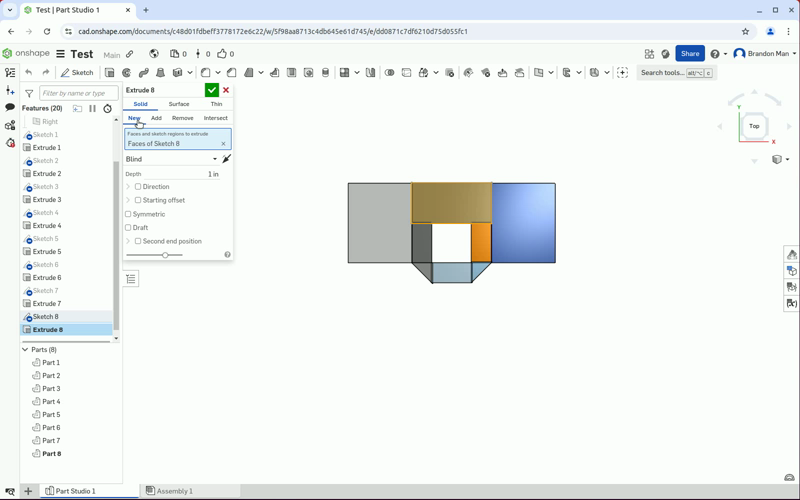
click(137, 120)
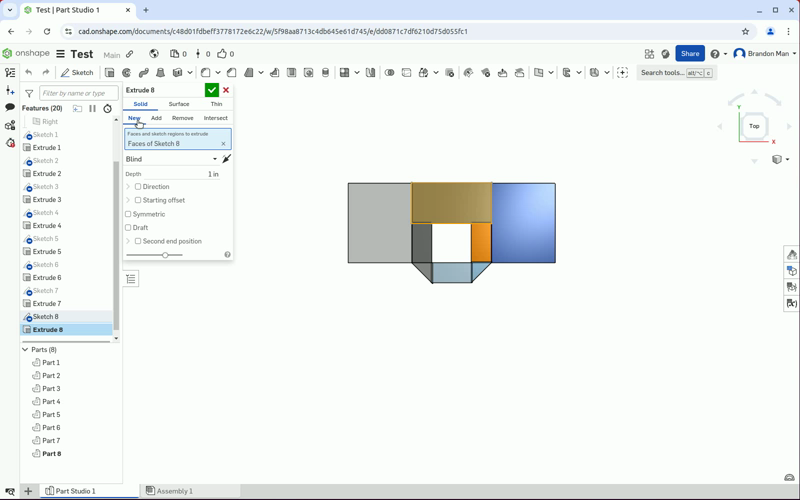
key(tab, 4)
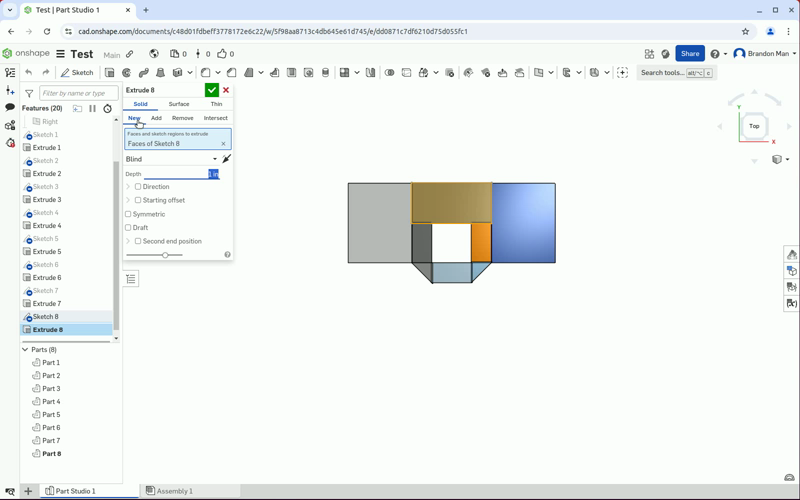
text(9.628)
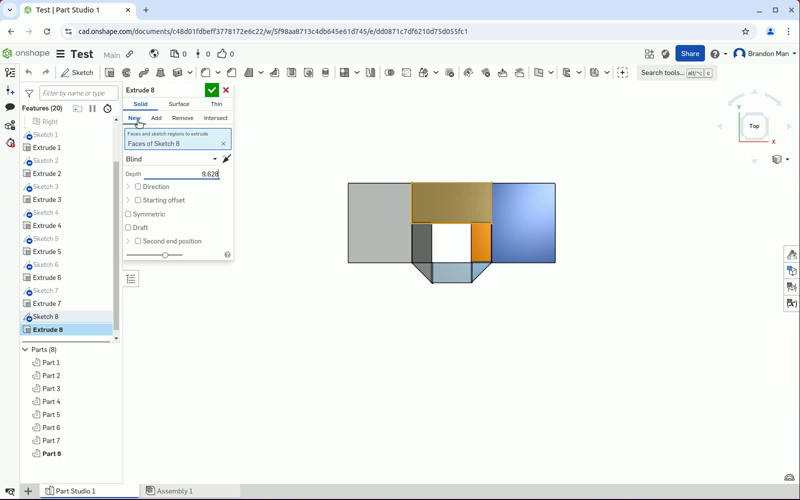
key(tab, 3)
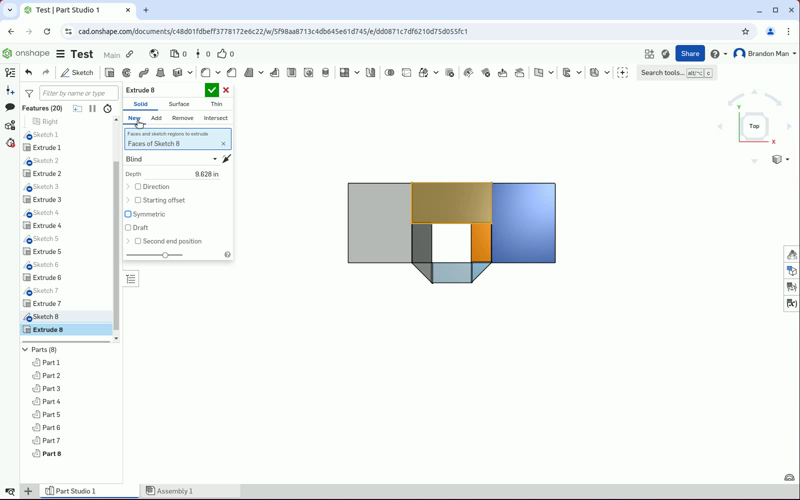
key(space)
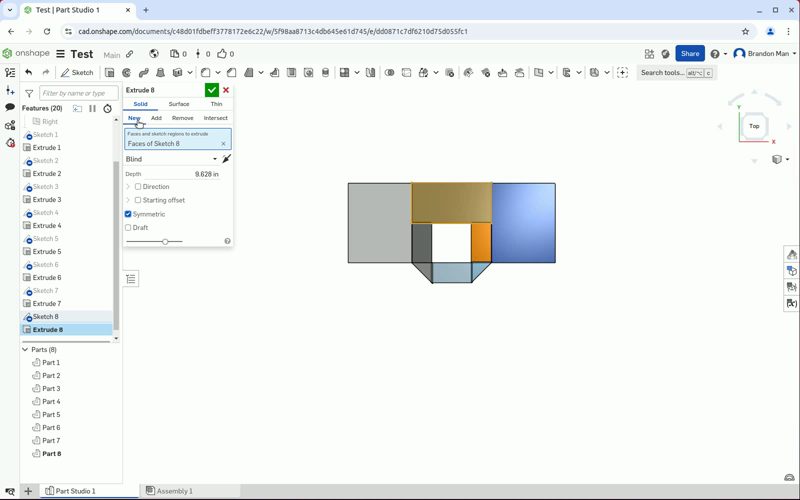
key(enter)
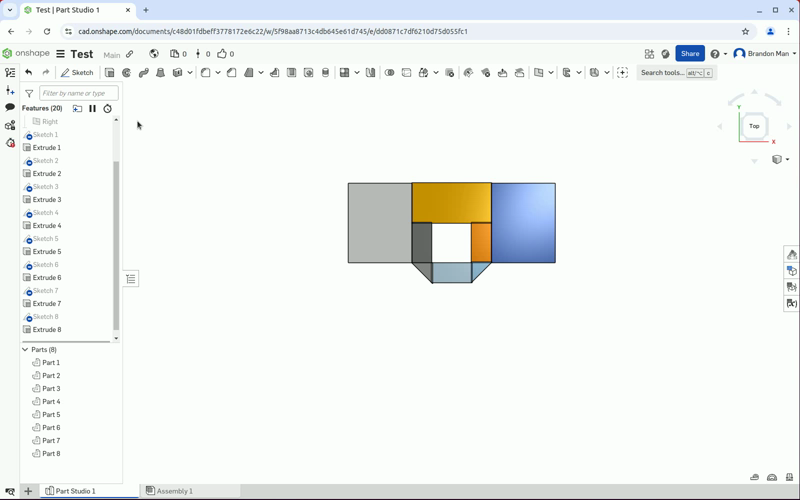
key(shift+h)
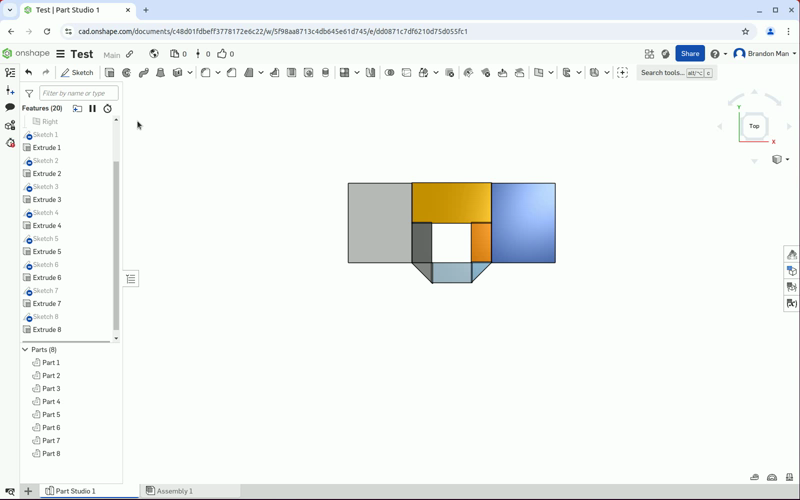
key(shift+h)
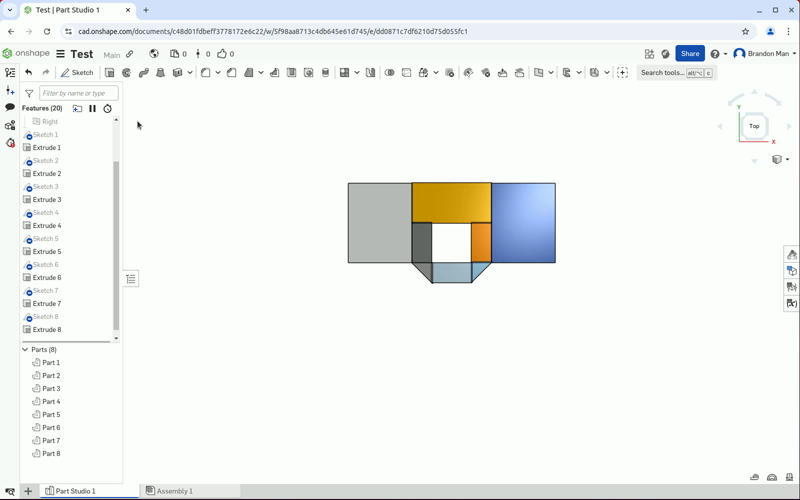
mouse_move(69, 137)
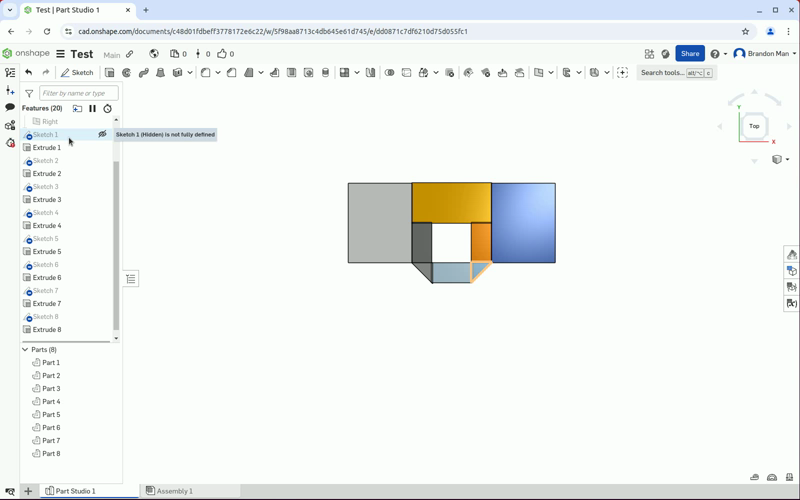
click(69, 137)
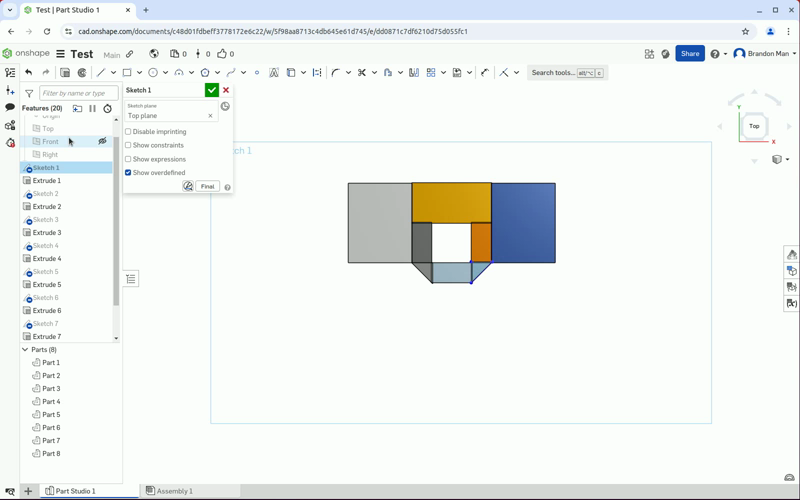
mouse_move(229, 92)
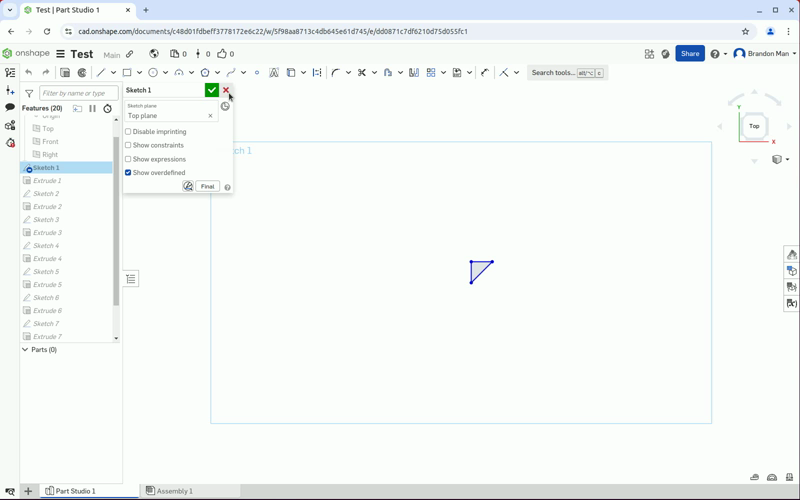
click(229, 92)
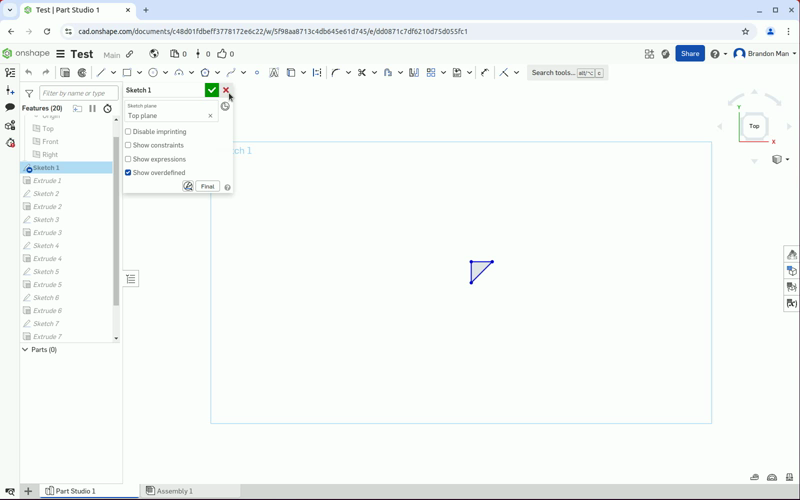
key(shift+s)
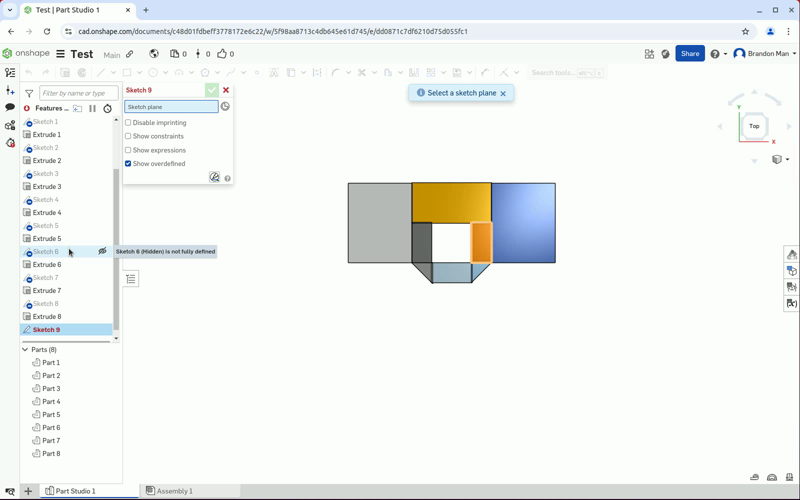
scroll(3)
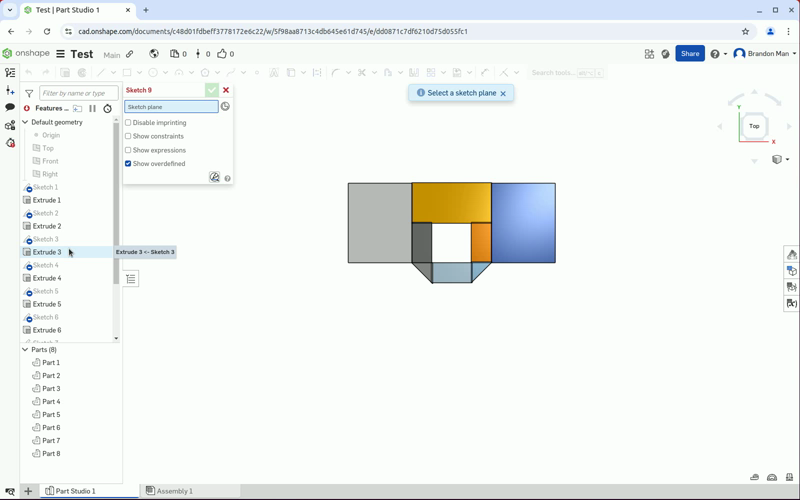
mouse_move(69, 150)
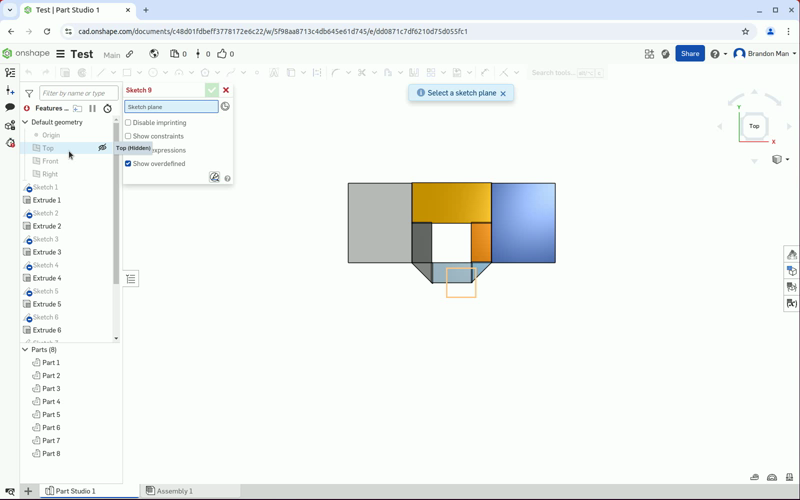
click(69, 150)
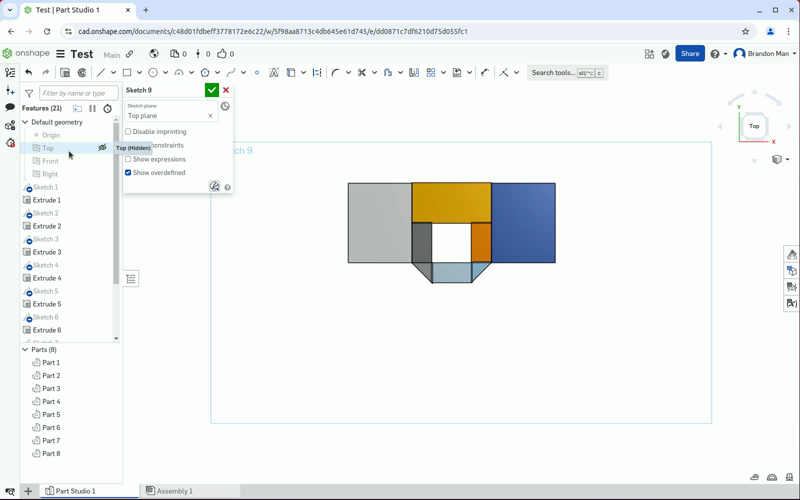
mouse_move(73, 352)
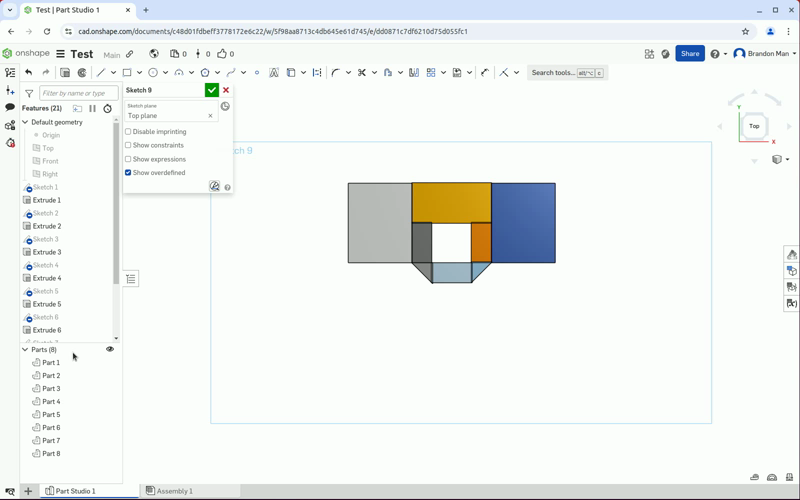
key(y)
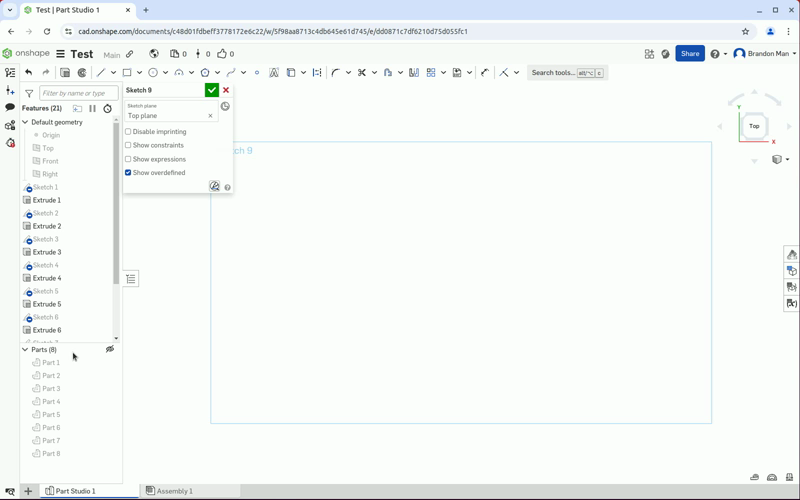
key(l)
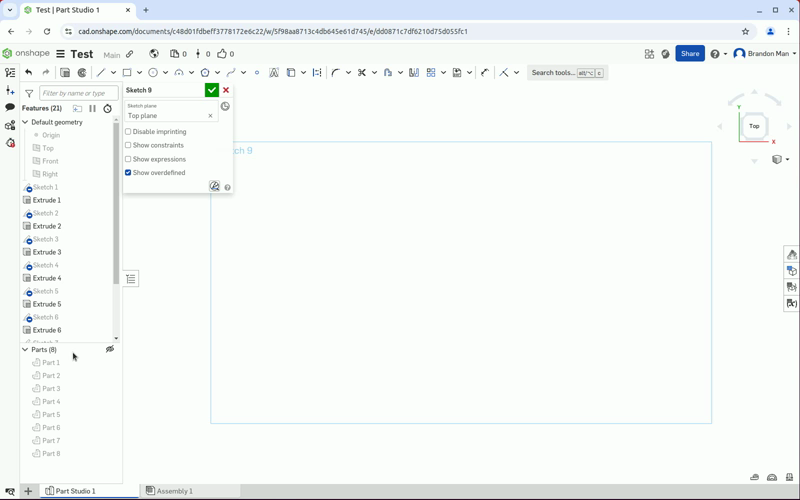
key_down(shift)
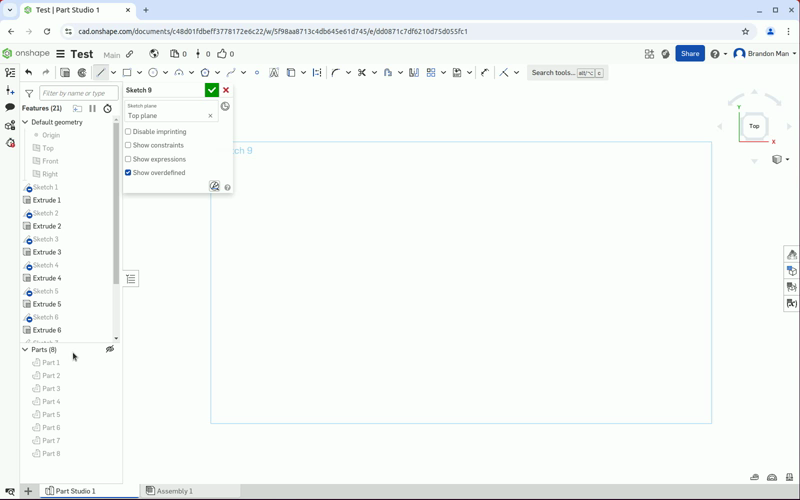
mouse_move(431, 262)
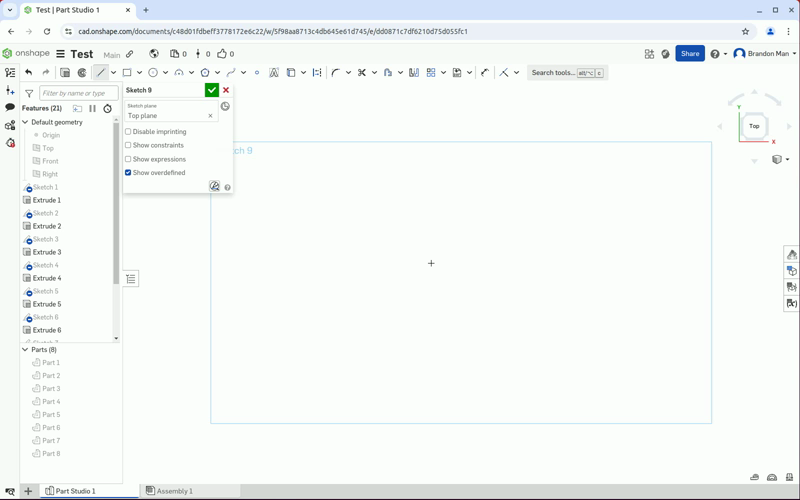
click(431, 262)
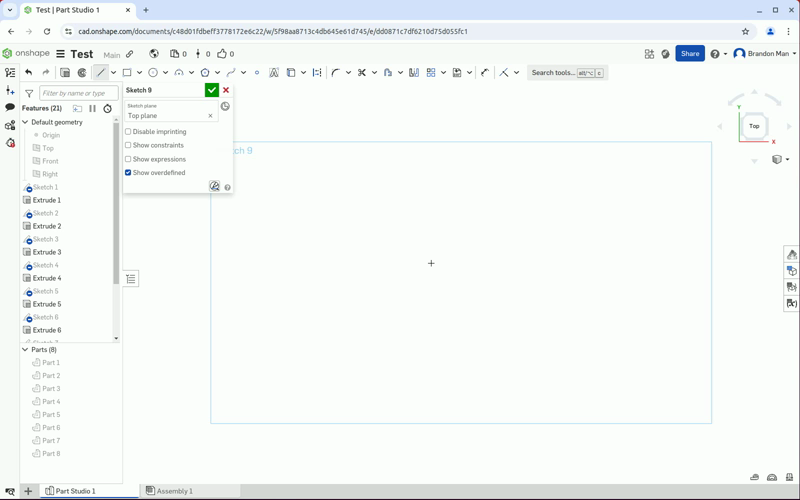
key_up(shift)
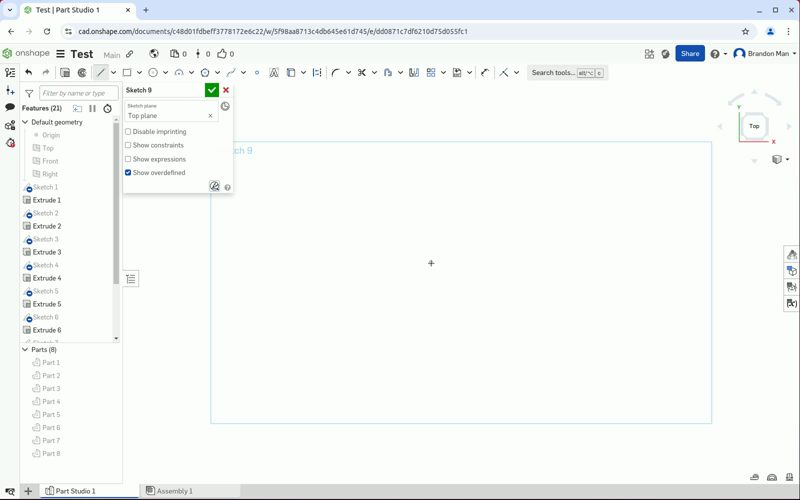
key_down(shift)
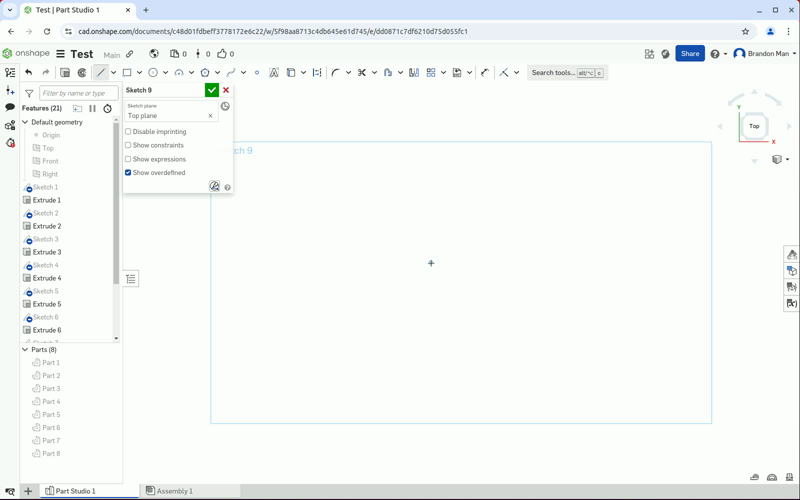
mouse_move(461, 262)
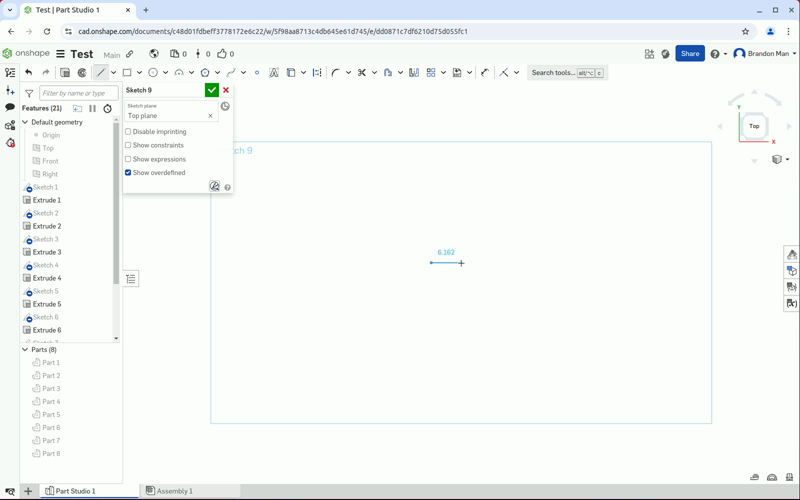
mouse_move(472, 262)
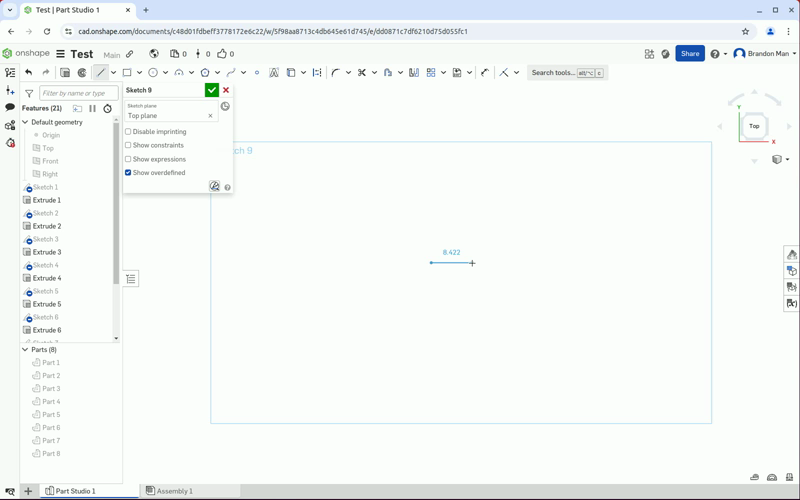
click(472, 262)
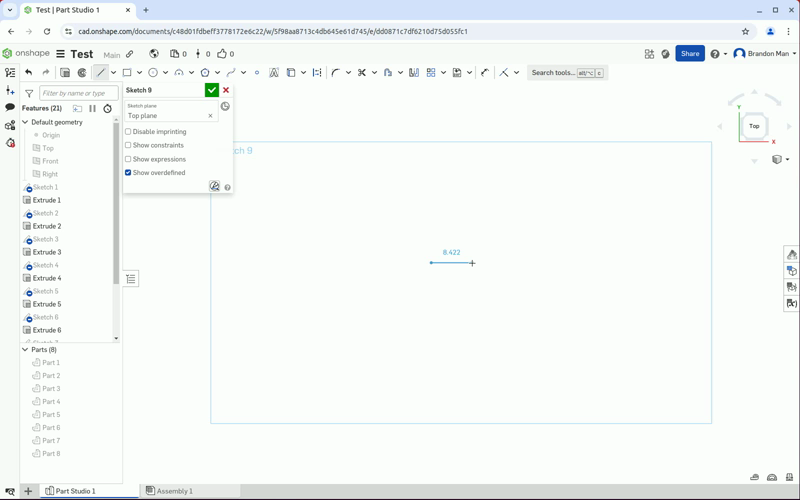
key_up(shift)
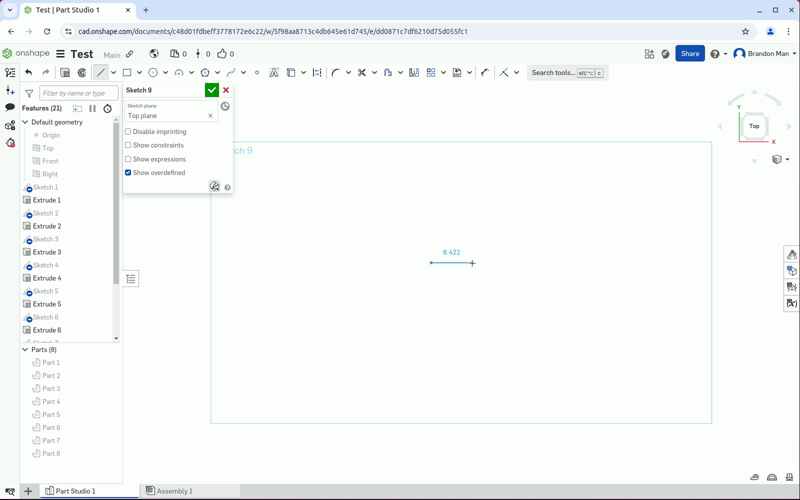
key_down(shift)
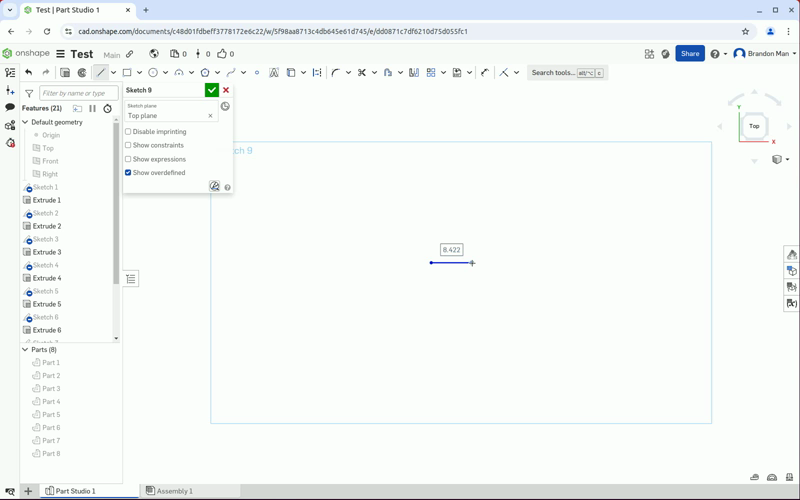
mouse_move(502, 262)
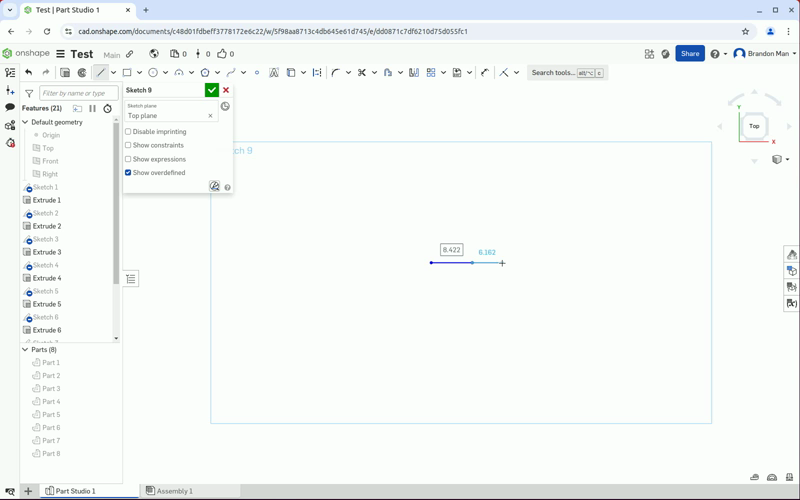
mouse_move(472, 222)
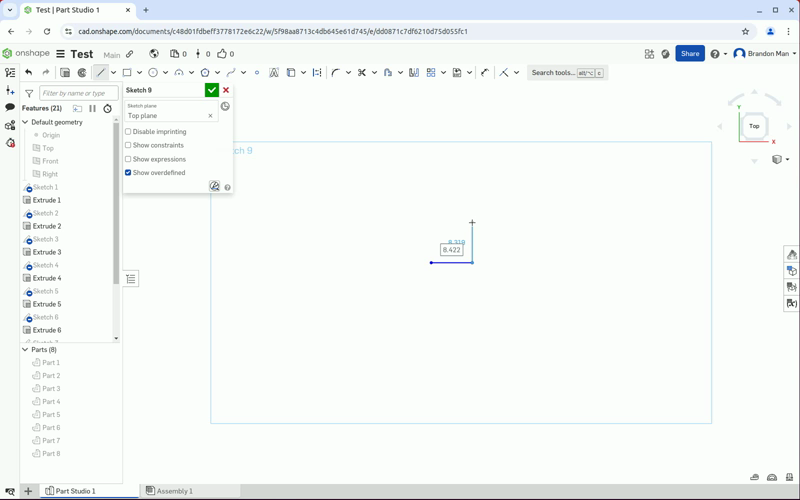
click(472, 222)
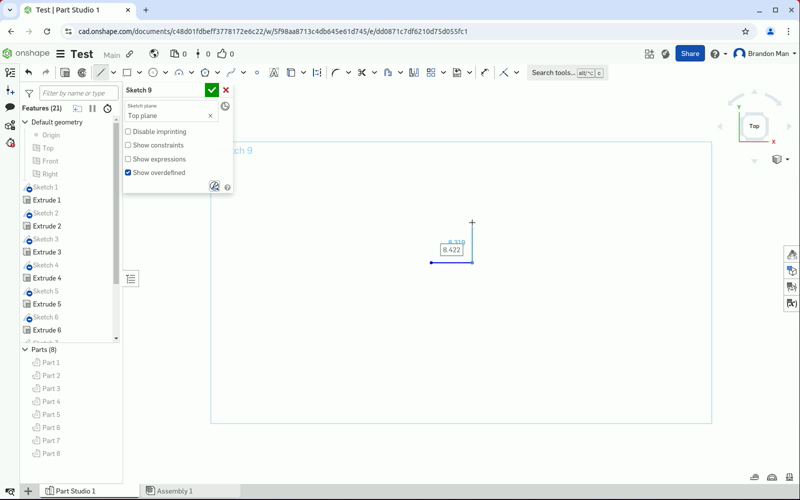
key_up(shift)
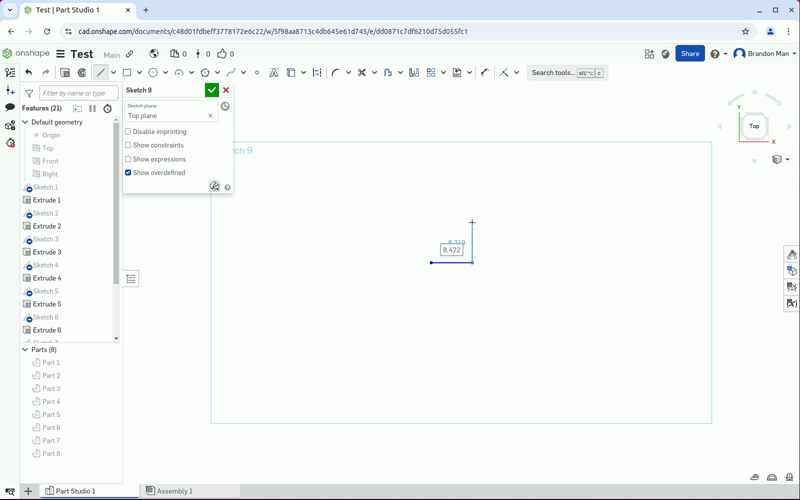
key_down(shift)
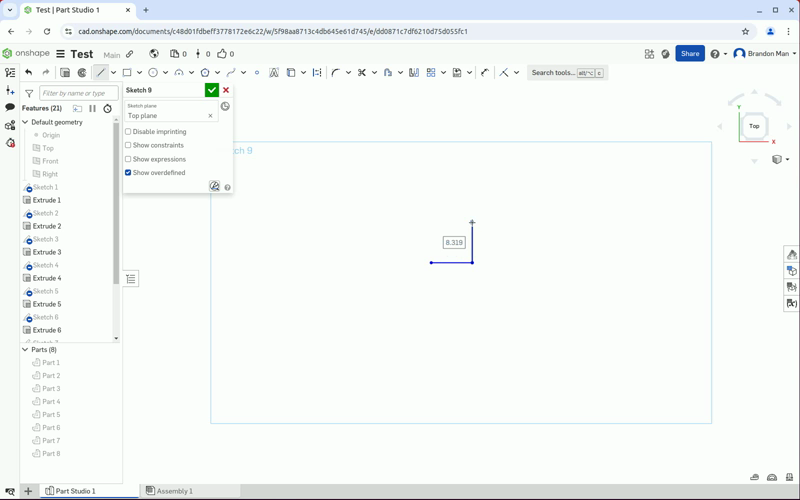
mouse_move(502, 222)
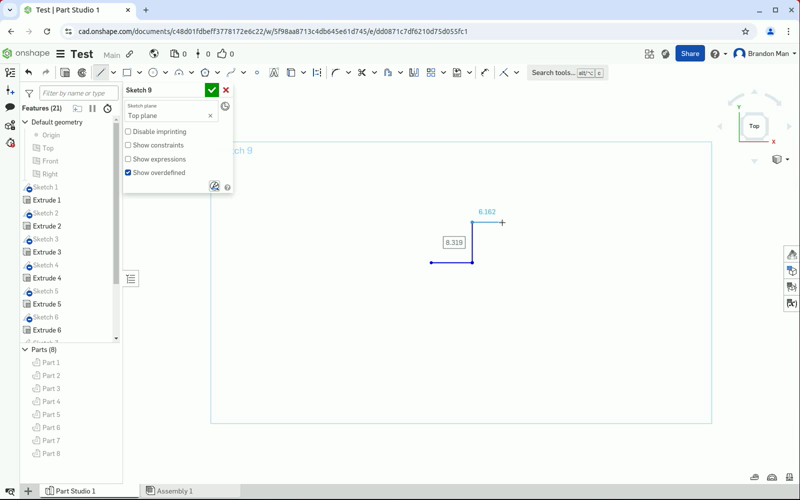
mouse_move(431, 222)
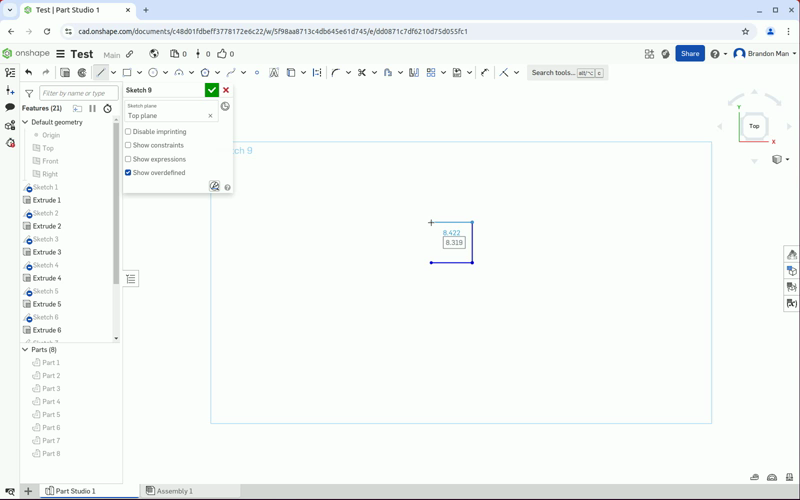
click(431, 222)
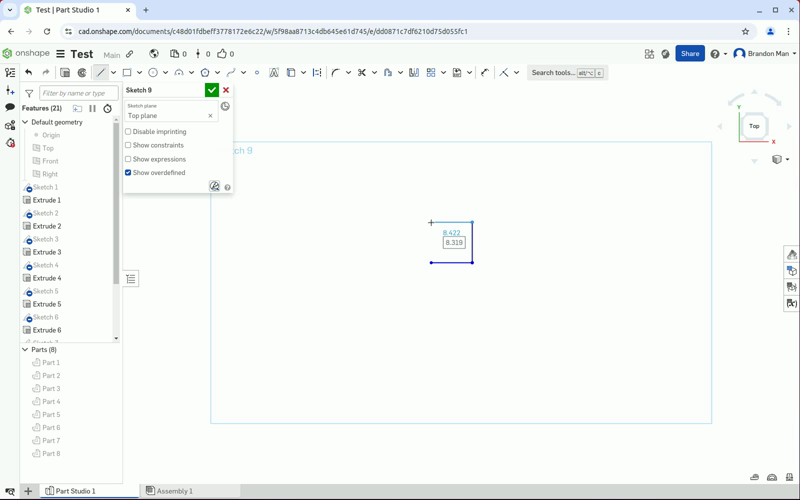
key_up(shift)
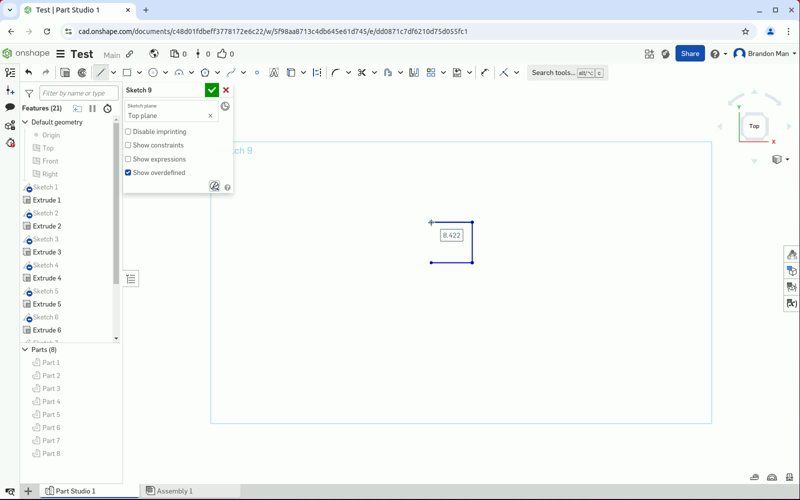
mouse_move(461, 222)
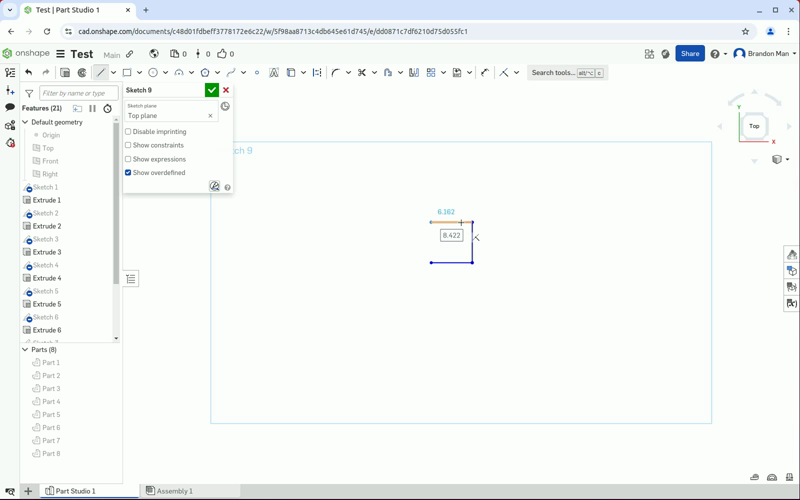
key_down(shift)
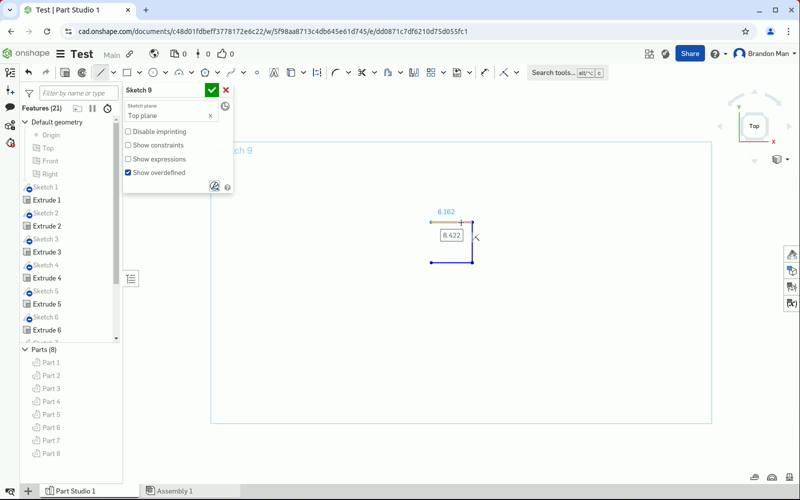
mouse_move(431, 262)
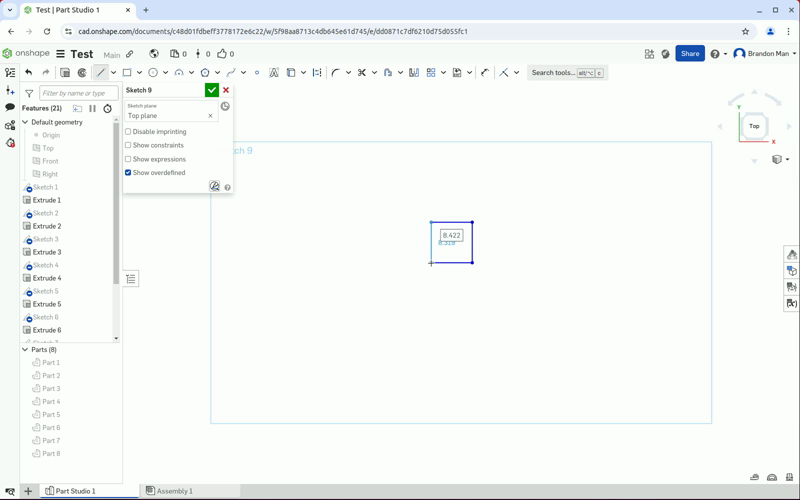
key_up(shift)
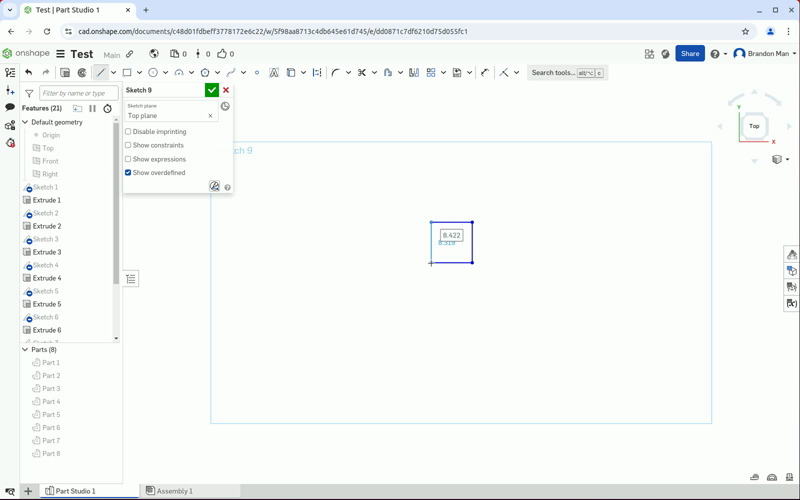
click(431, 262)
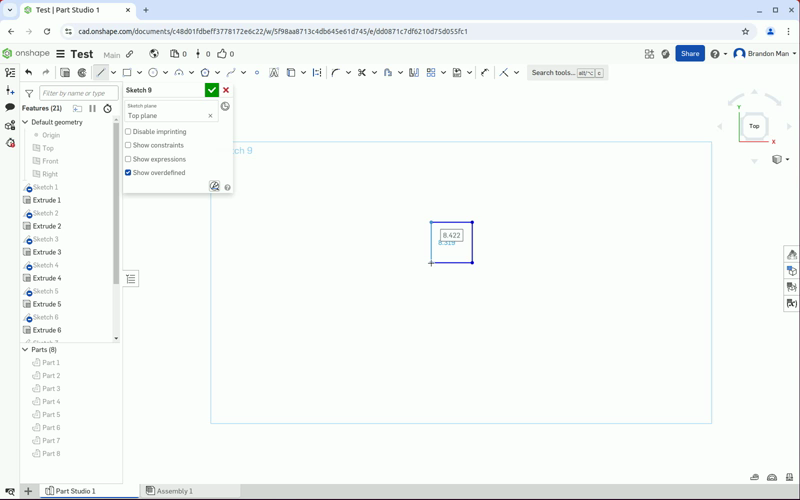
key(esc)
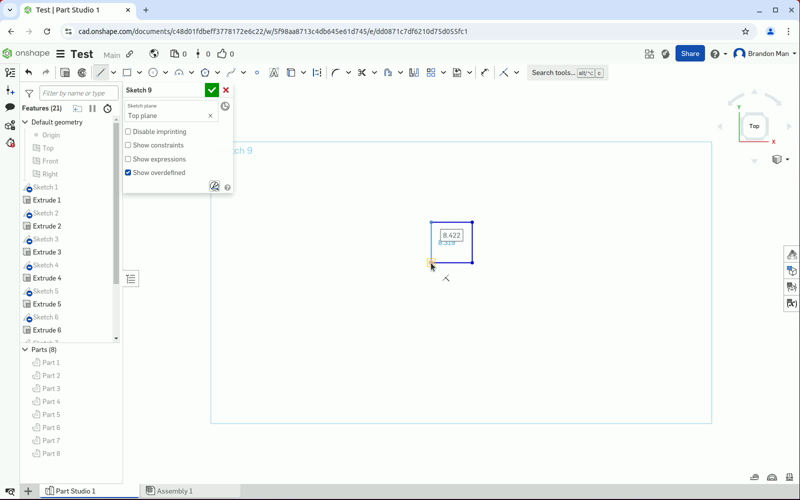
mouse_move(467, 237)
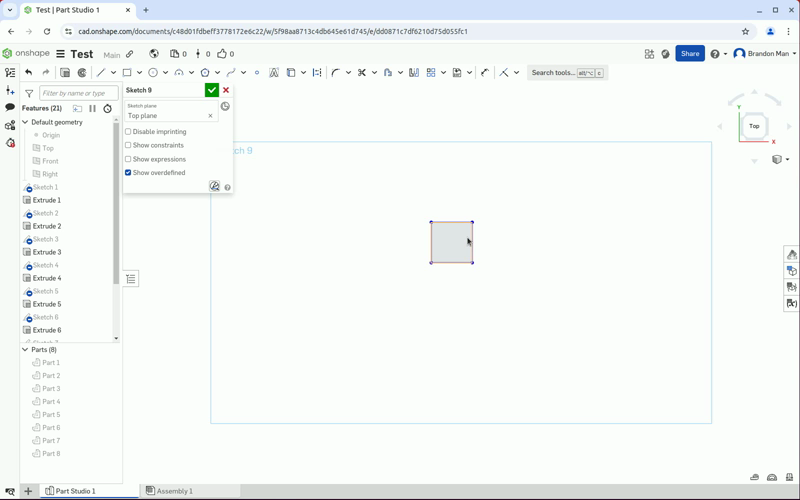
scroll(6)
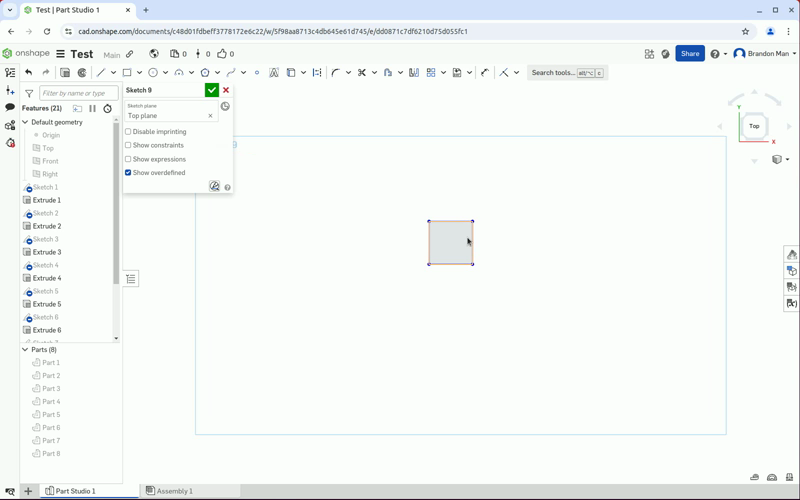
scroll(6)
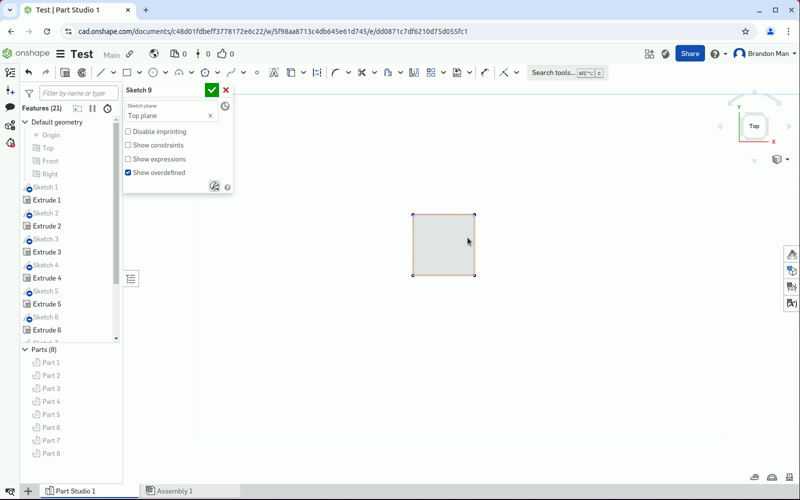
scroll(6)
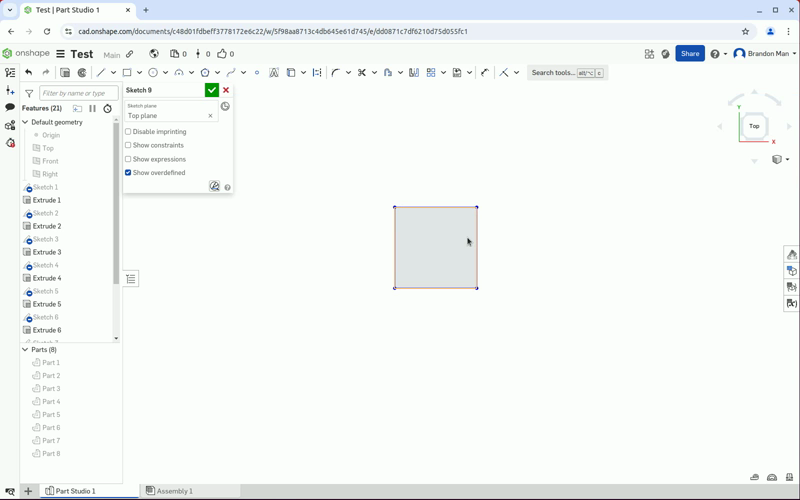
scroll(6)
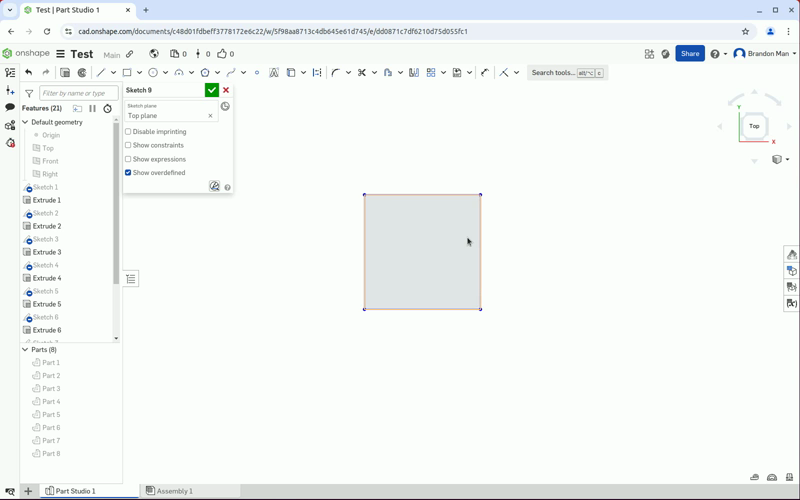
scroll(6)
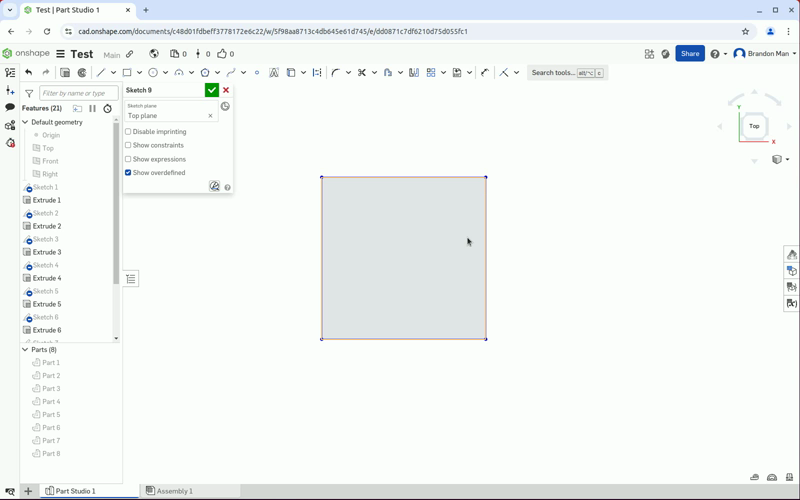
scroll(6)
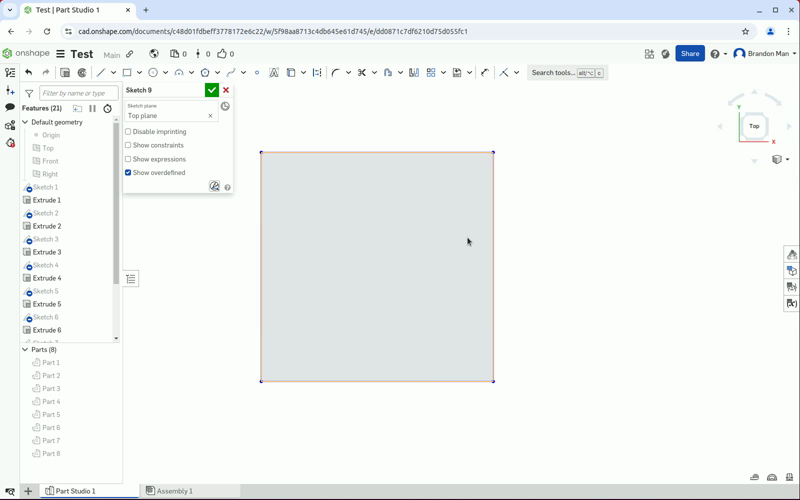
scroll(6)
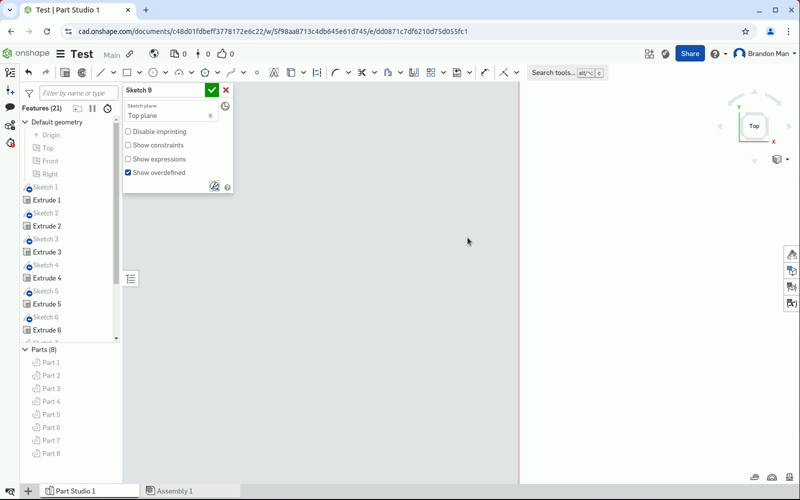
click(467, 237)
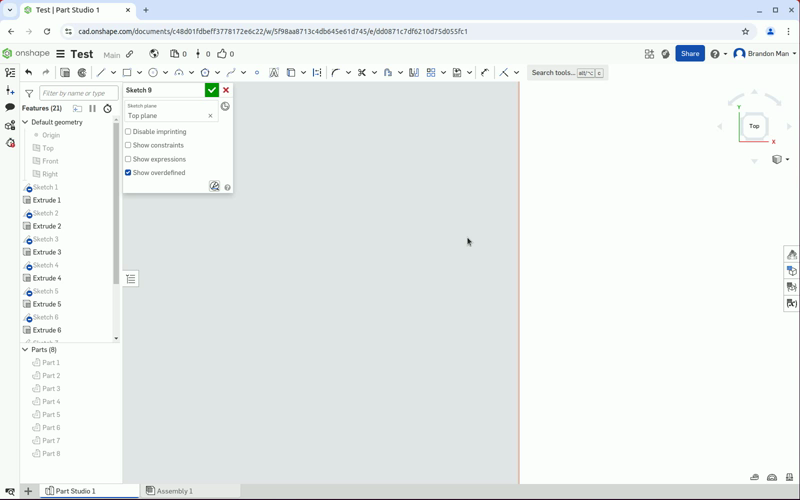
scroll(-6)
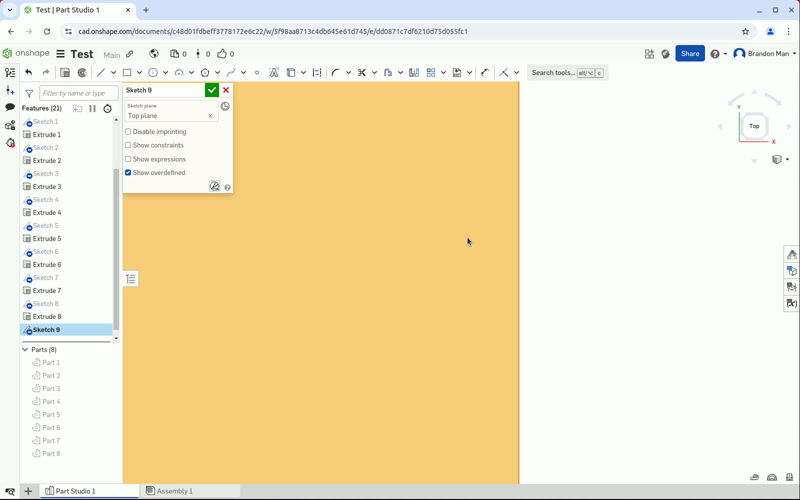
scroll(-6)
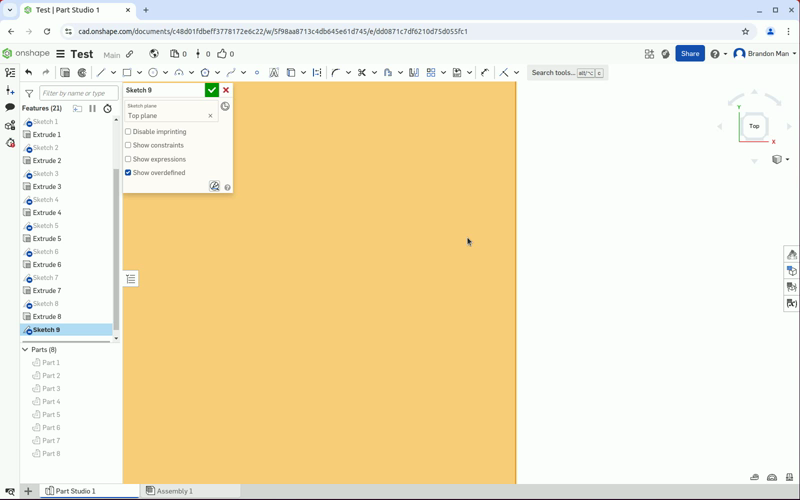
scroll(-6)
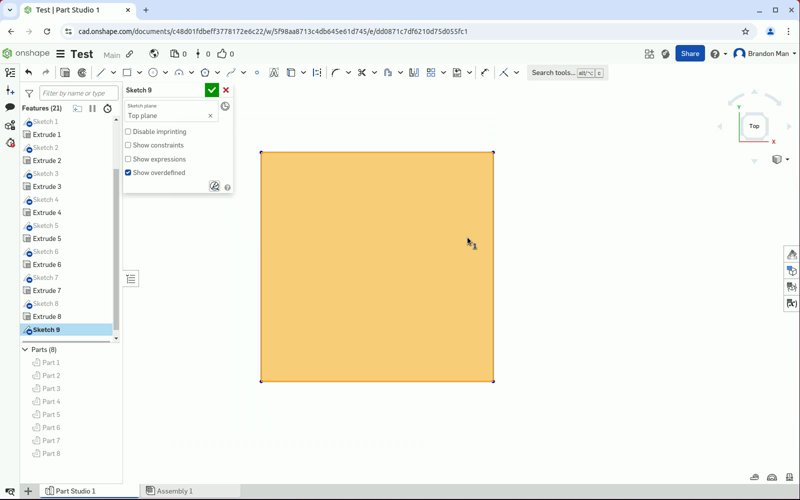
scroll(-6)
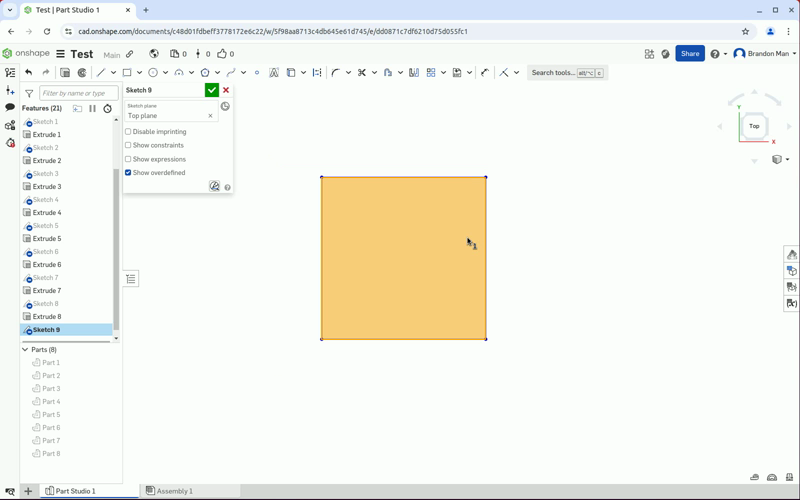
scroll(-6)
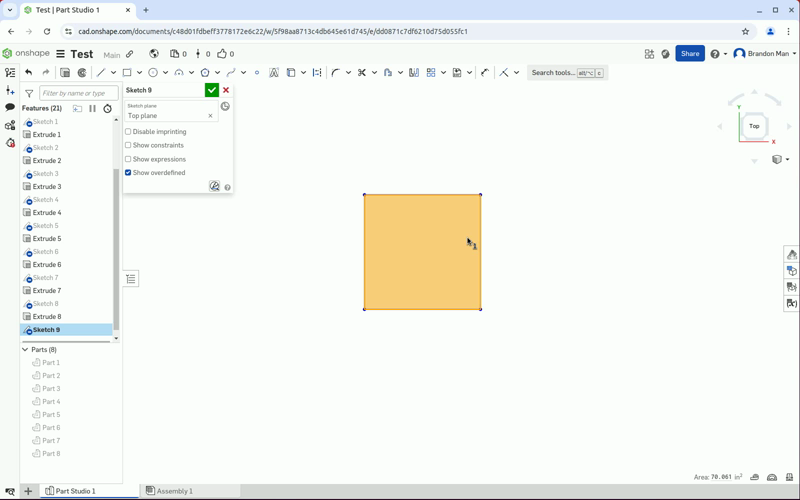
scroll(-6)
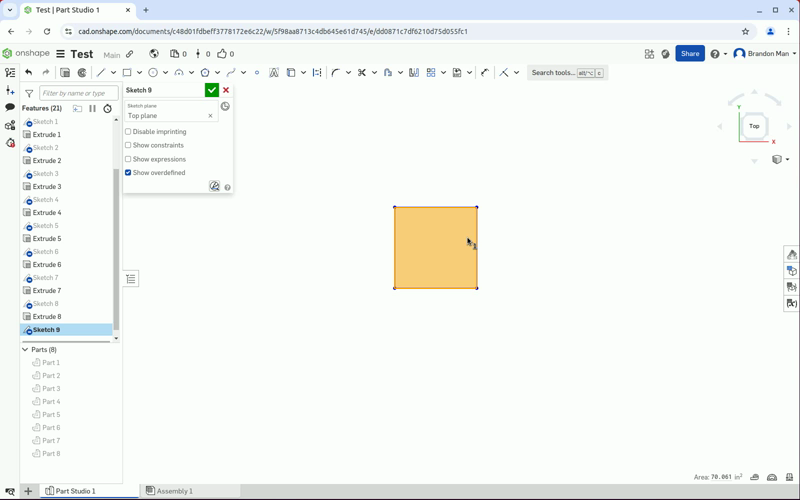
scroll(-6)
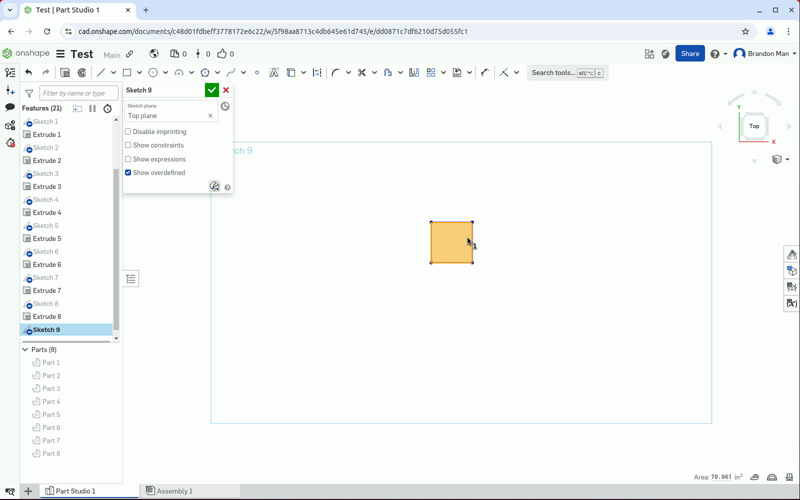
mouse_move(73, 352)
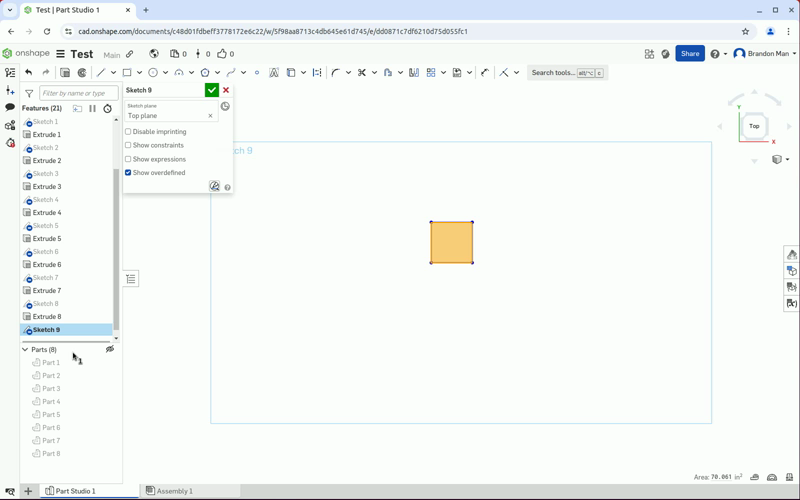
key(shift+y)
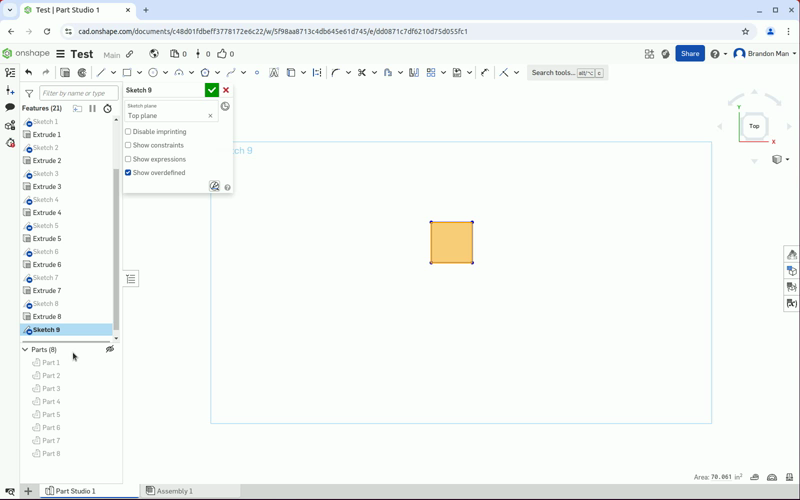
key(shift+e)
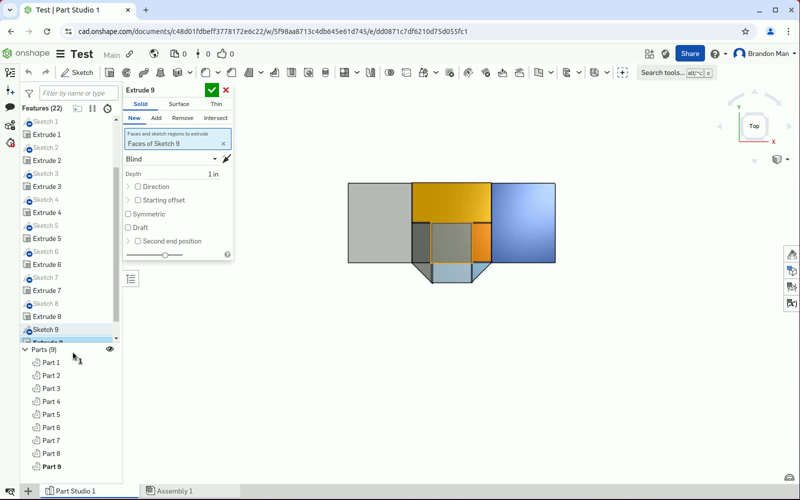
mouse_move(143, 106)
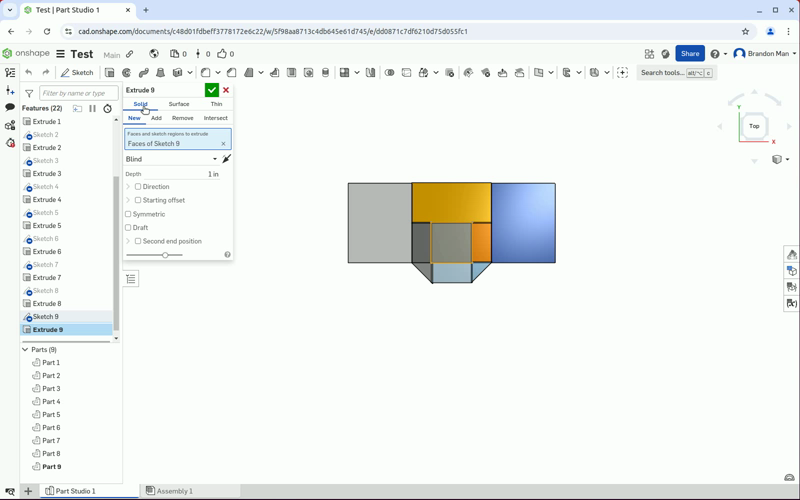
click(143, 106)
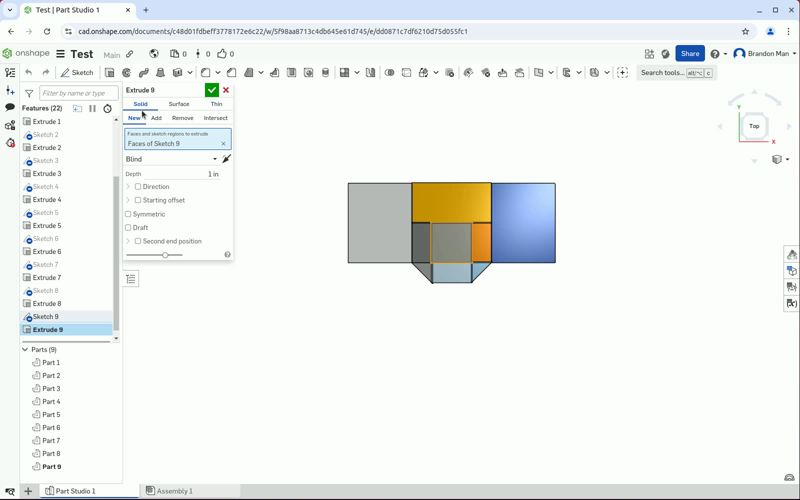
mouse_move(137, 120)
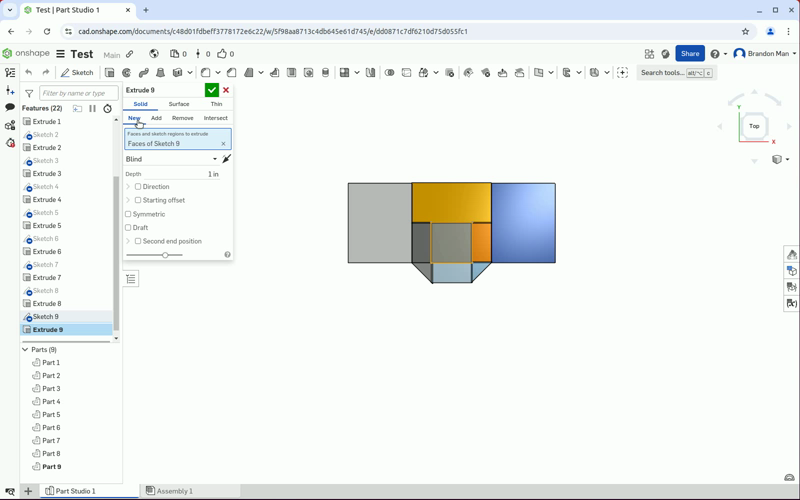
click(137, 120)
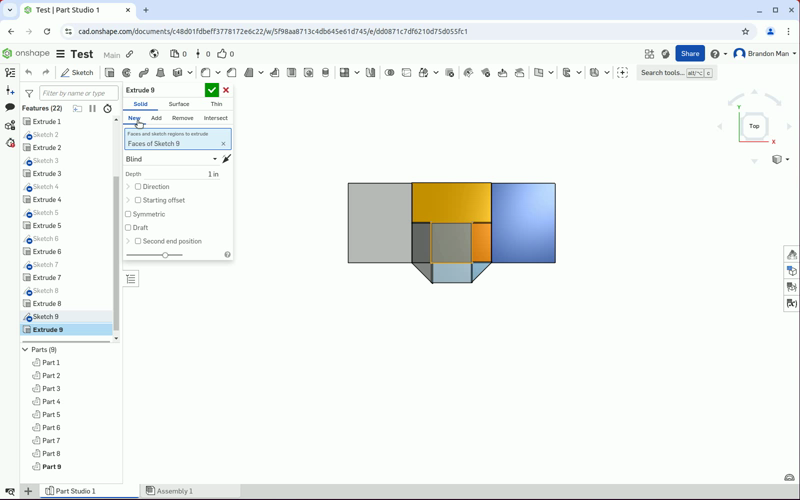
key(tab, 4)
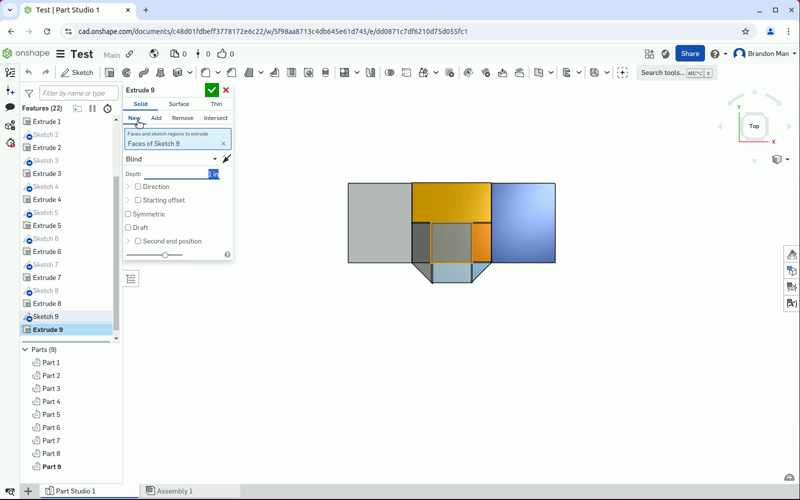
text(9.628)
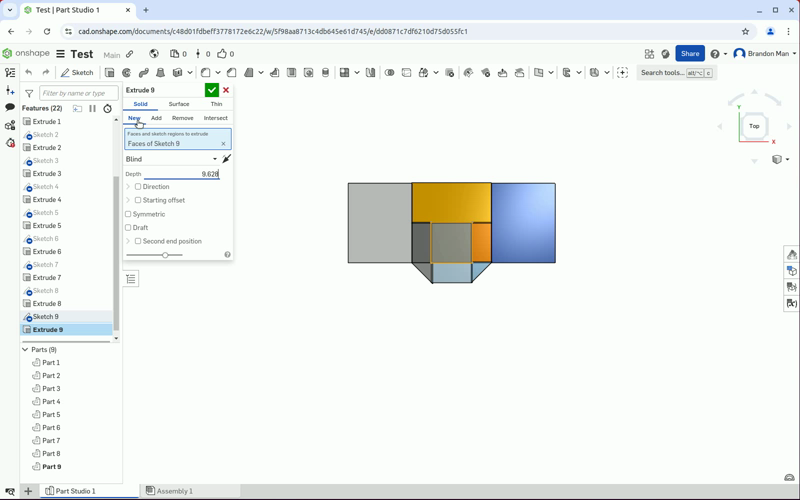
key(tab, 3)
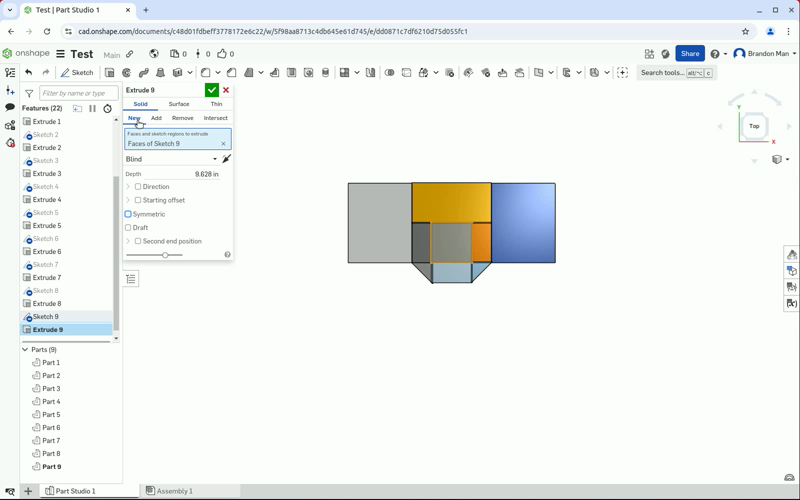
key(space)
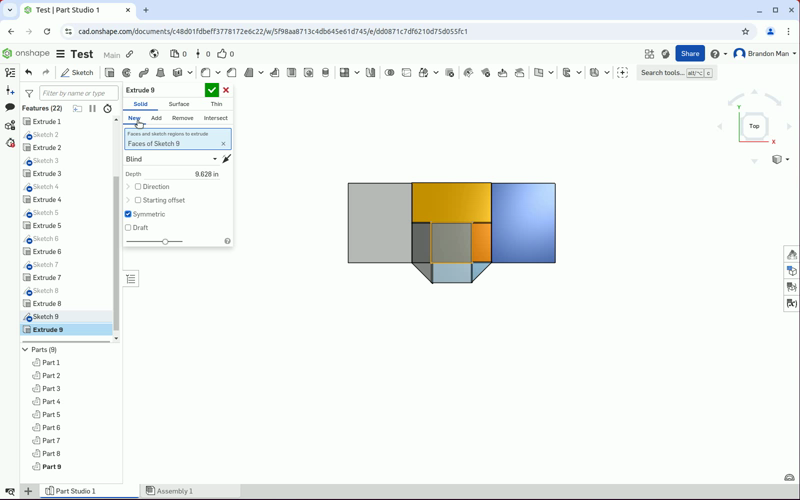
key(enter)
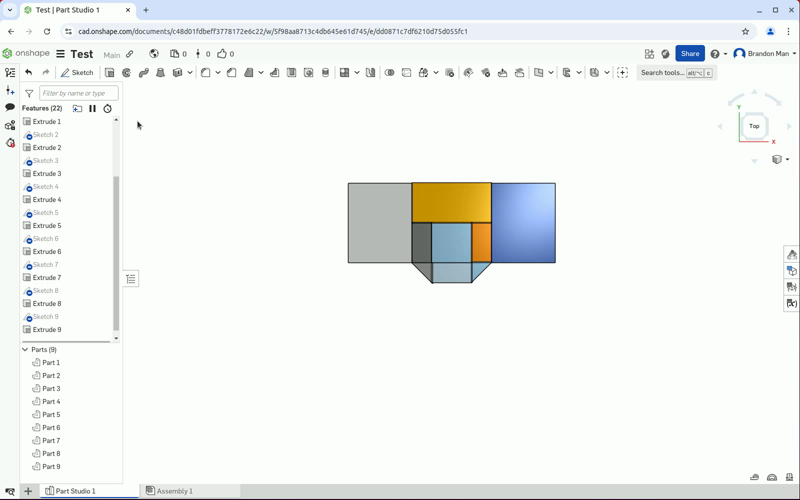
key(shift+h)
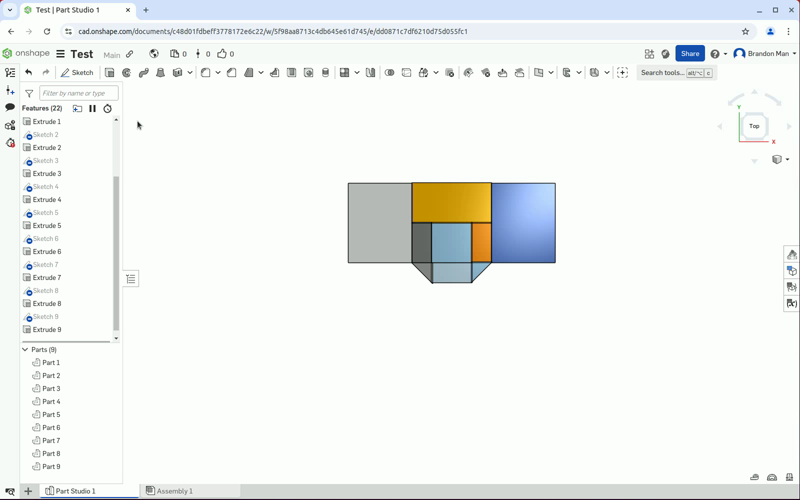
key(shift+h)
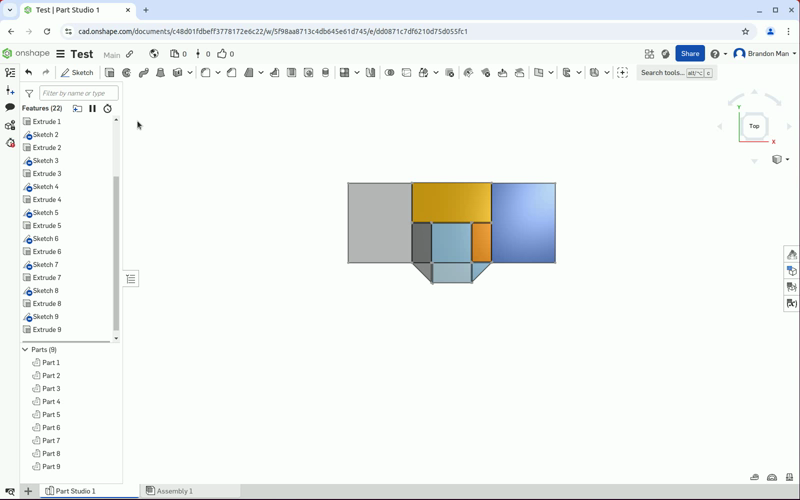
key(shift+7)
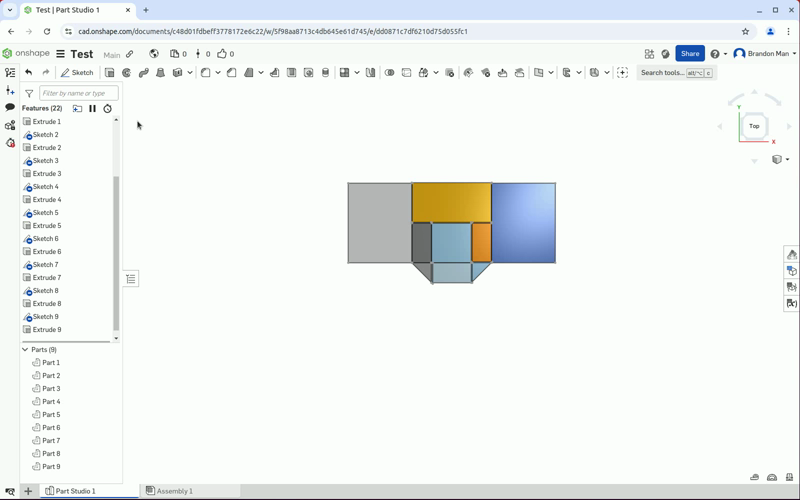
key(up, 3)
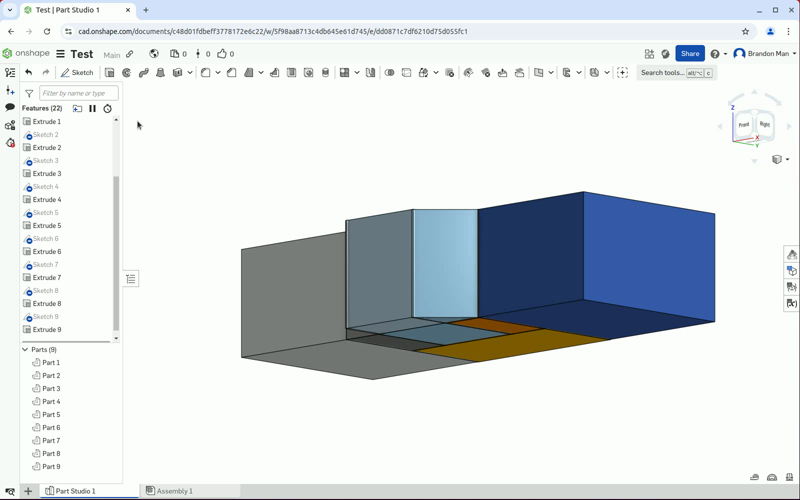
key(left, 3)
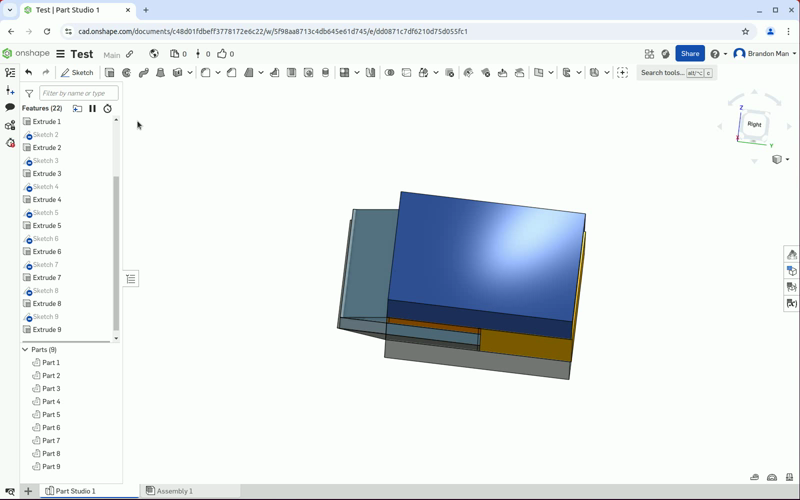
key(right, 3)
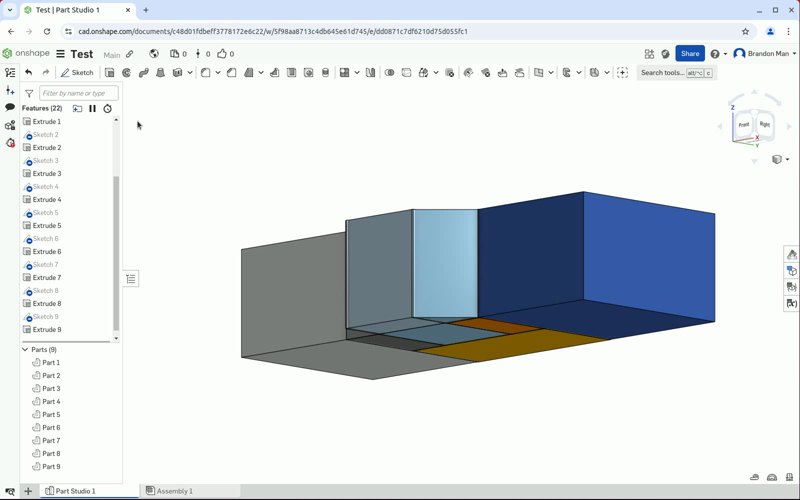
key(down, 3)
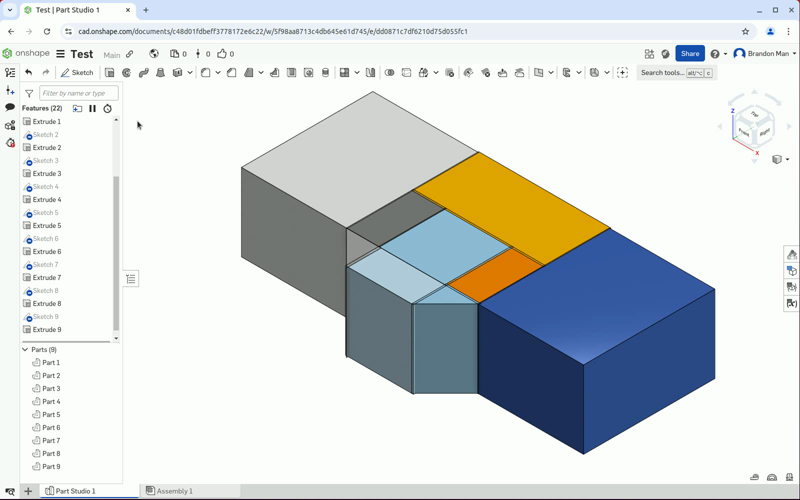
mouse_move(69, 111)
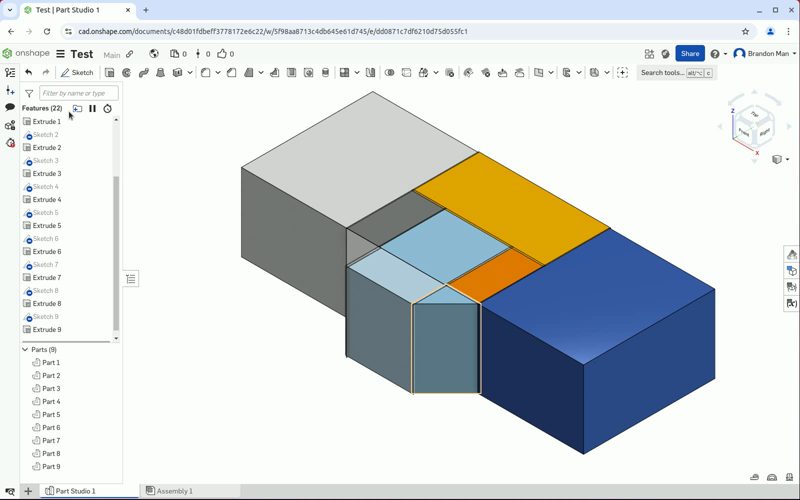
click(69, 111)